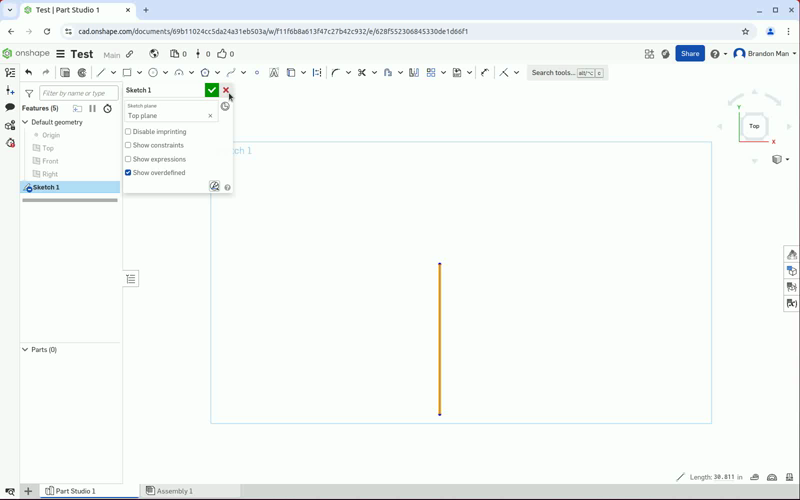
key(shift+h)
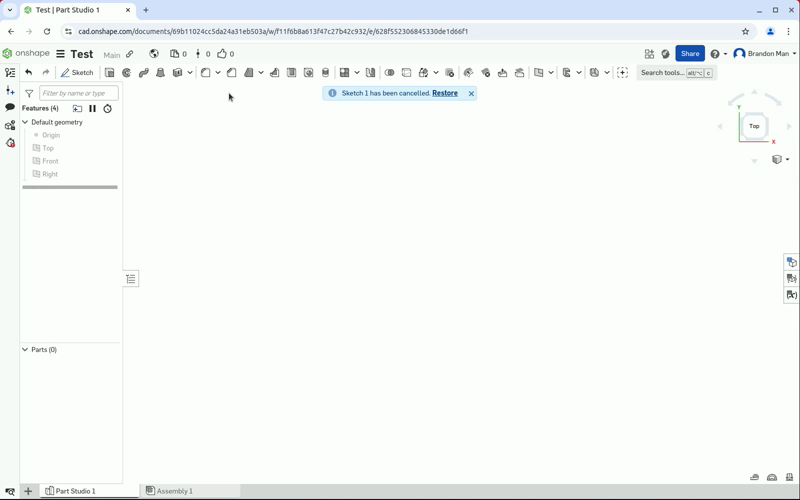
mouse_move(73, 352)
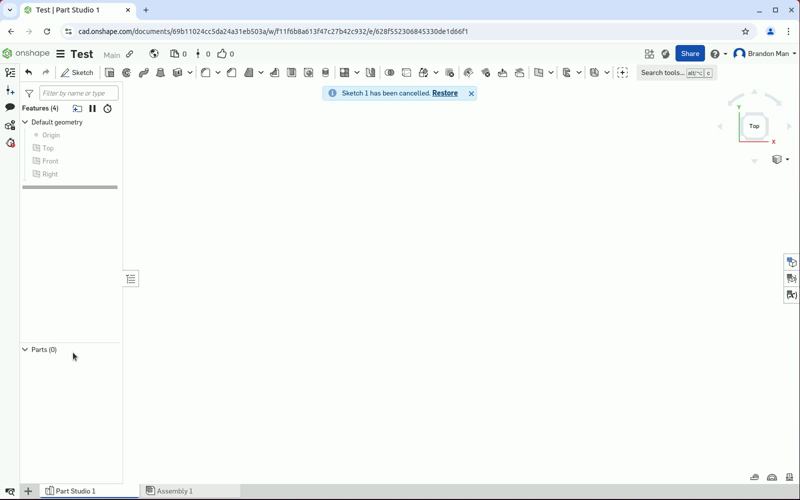
key(y)
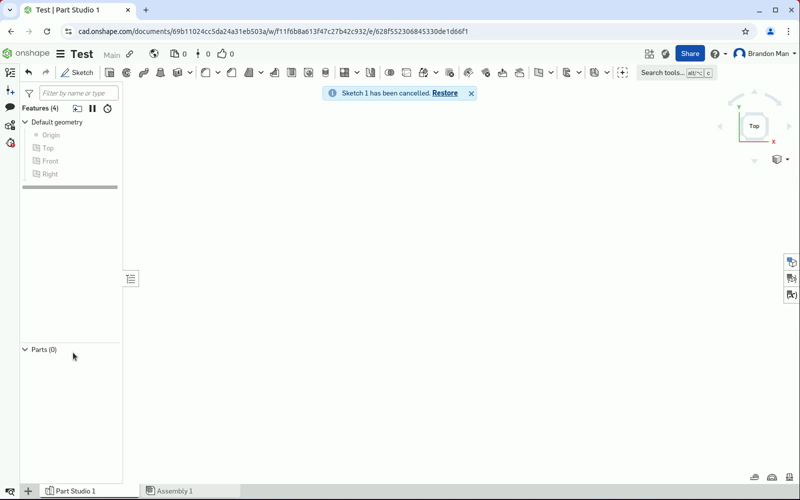
key(shift+p)
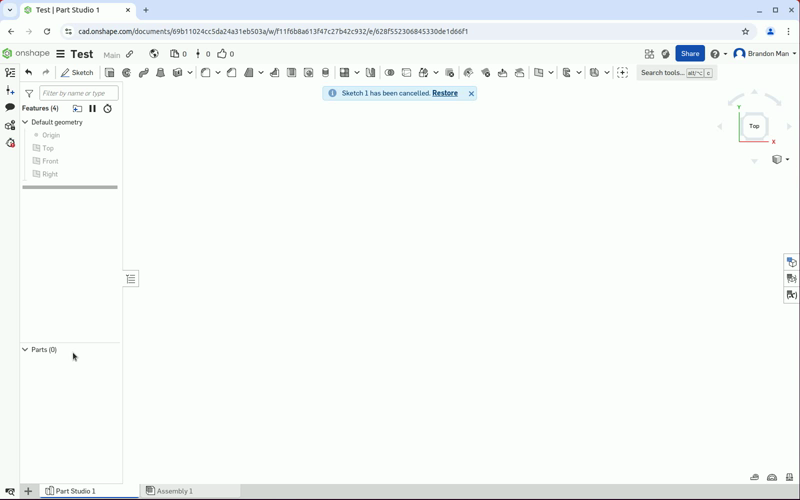
key(space)
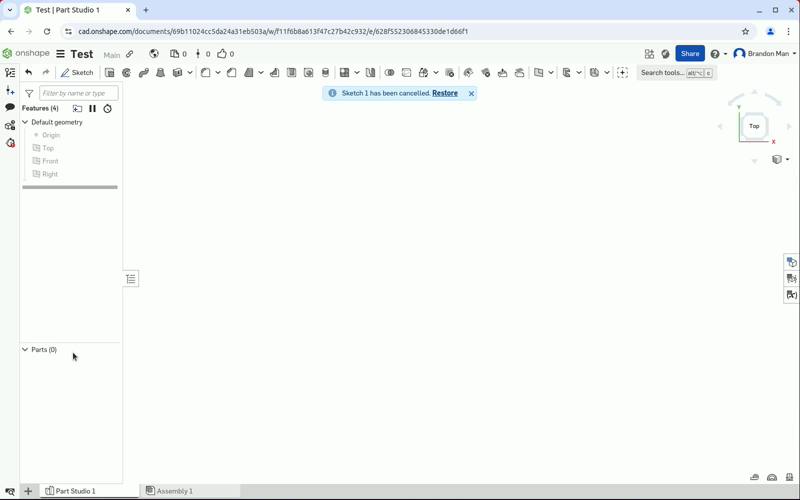
key_down(shift)
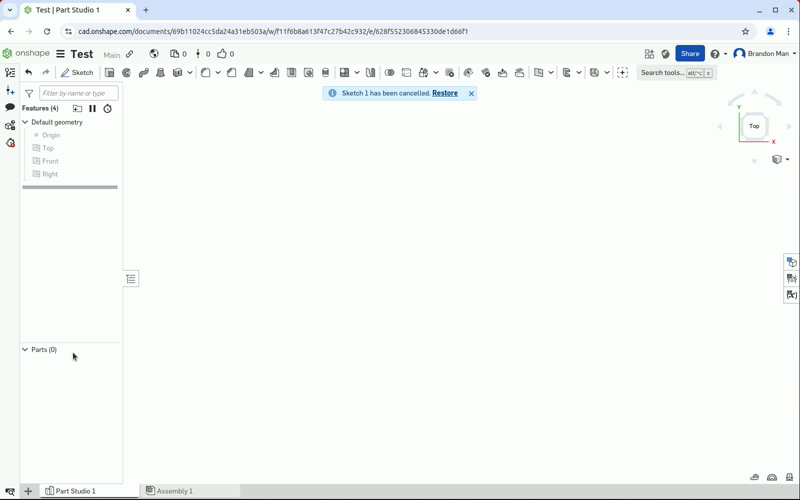
key(up)
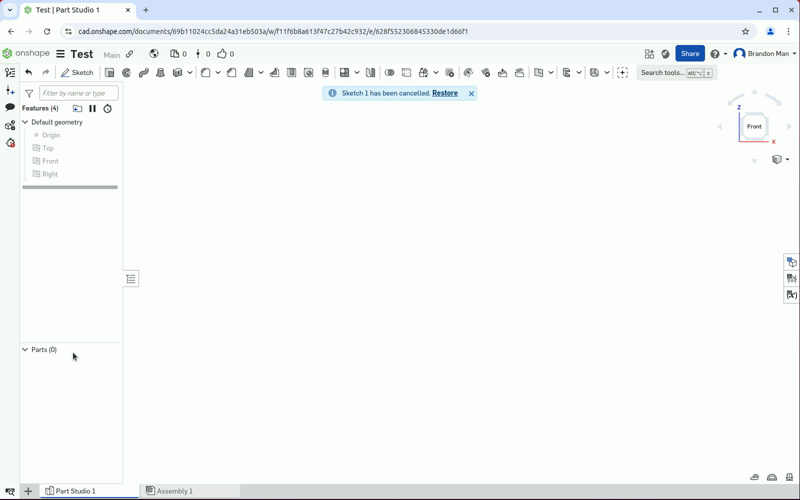
key_up(shift)
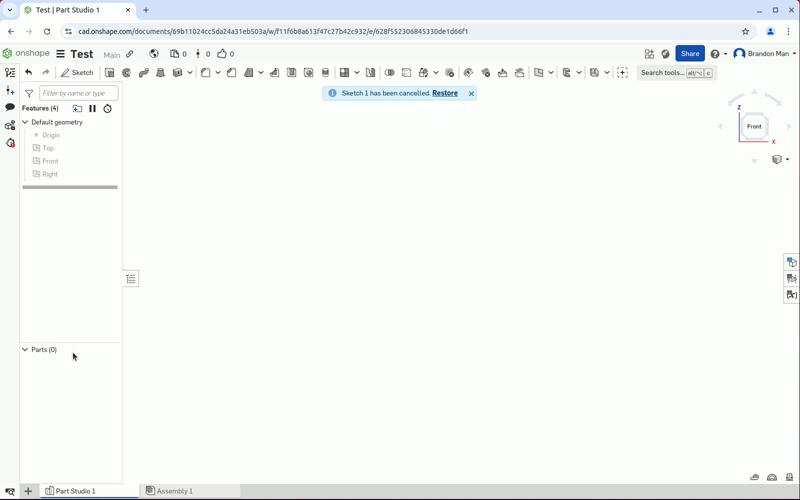
mouse_move(73, 352)
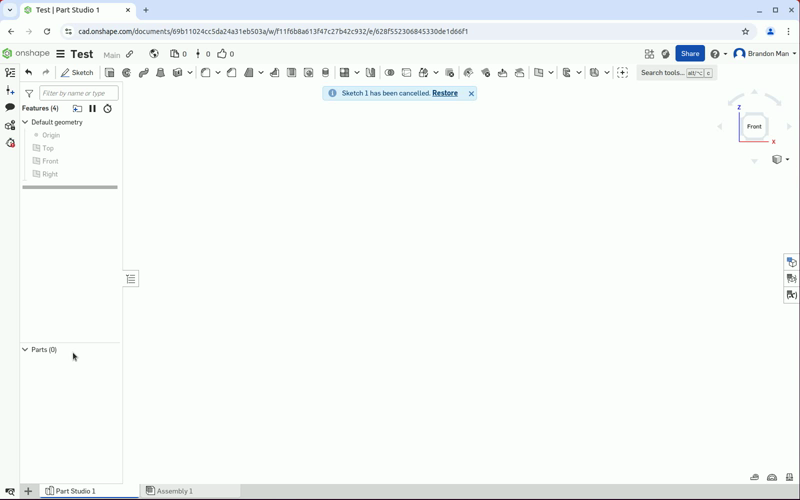
key(shift+y)
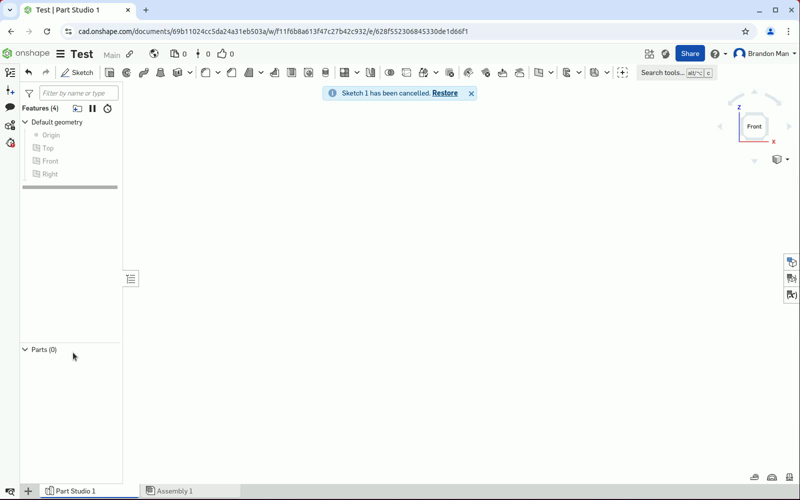
key(shift+s)
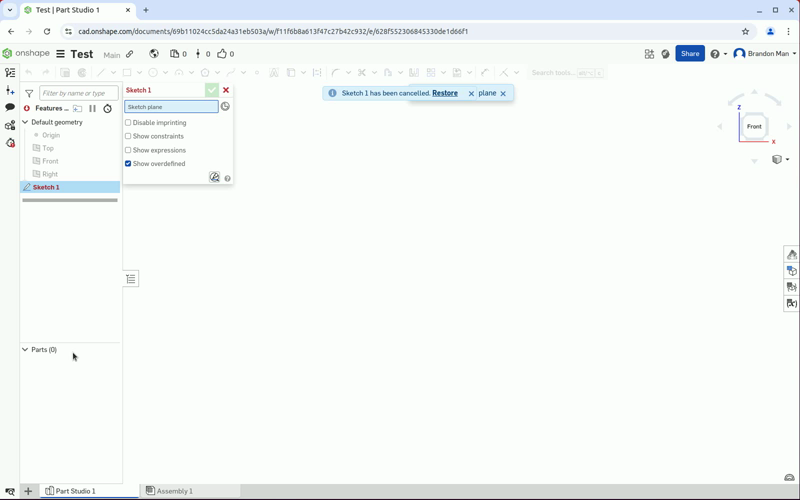
mouse_move(73, 163)
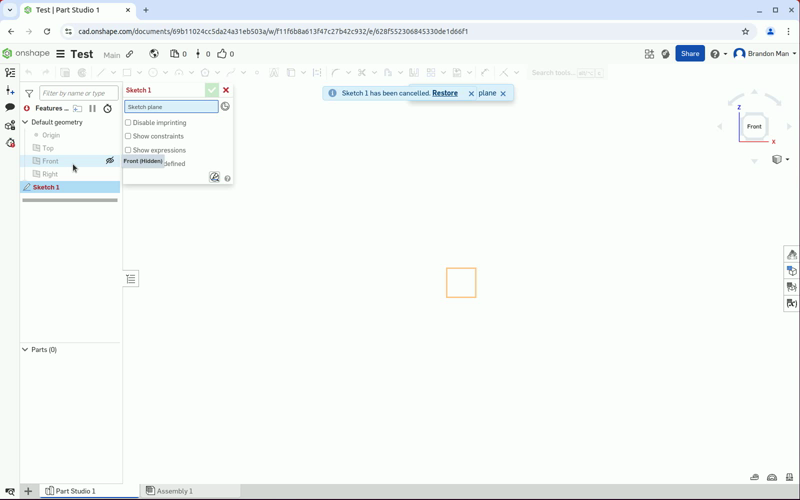
click(73, 163)
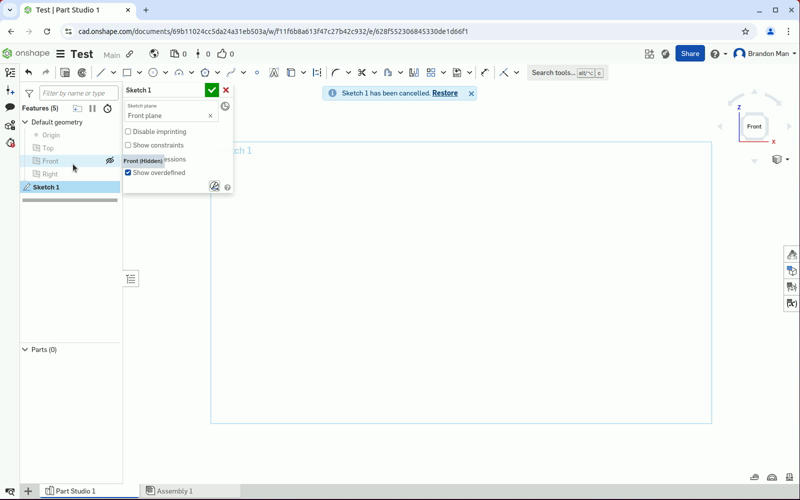
mouse_move(73, 352)
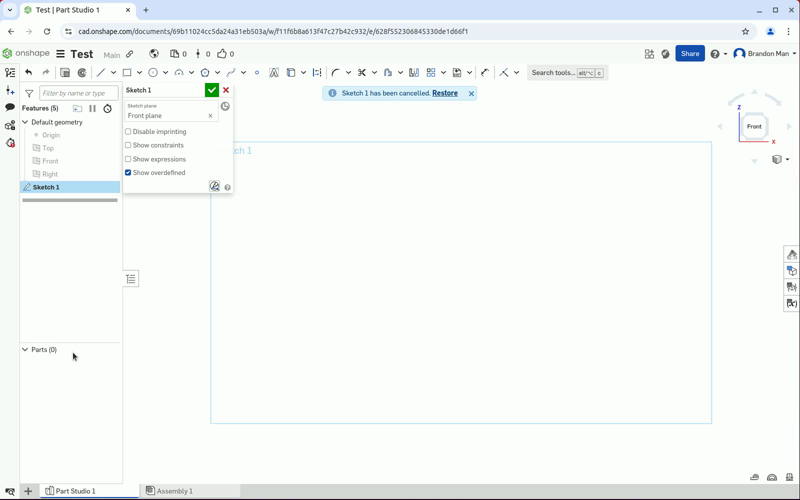
key(y)
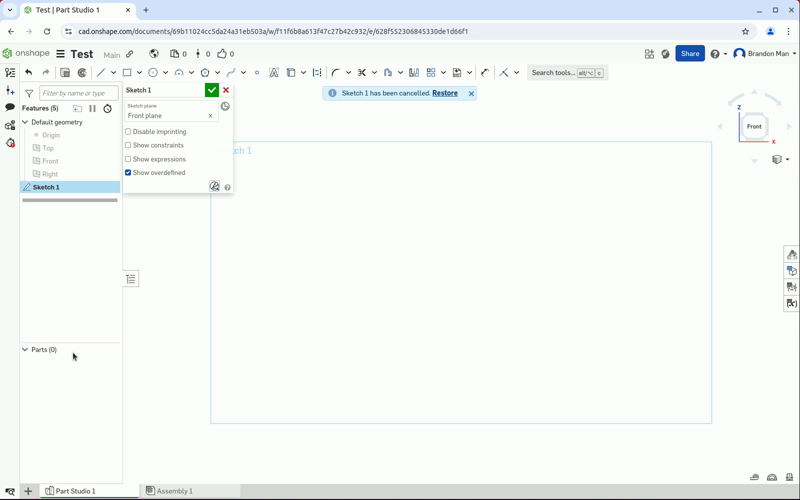
key(l)
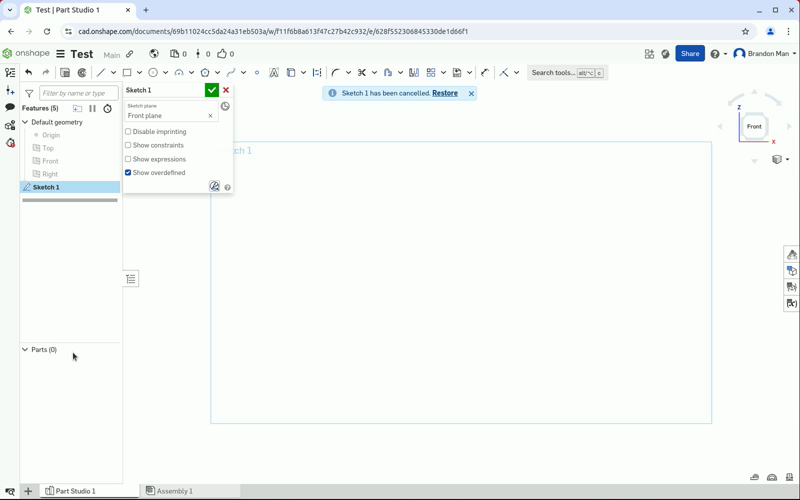
key_down(shift)
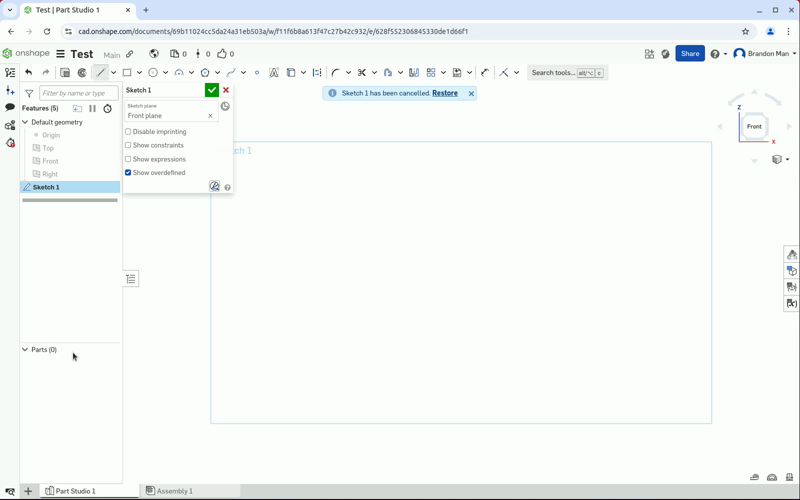
mouse_move(430, 200)
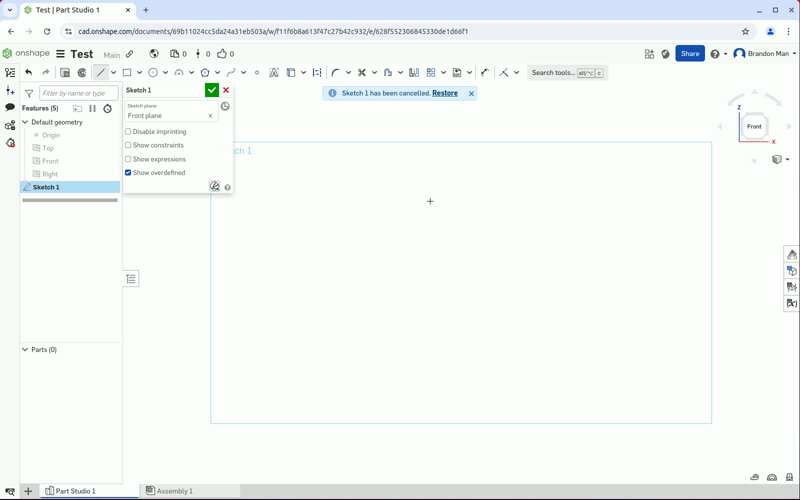
click(430, 200)
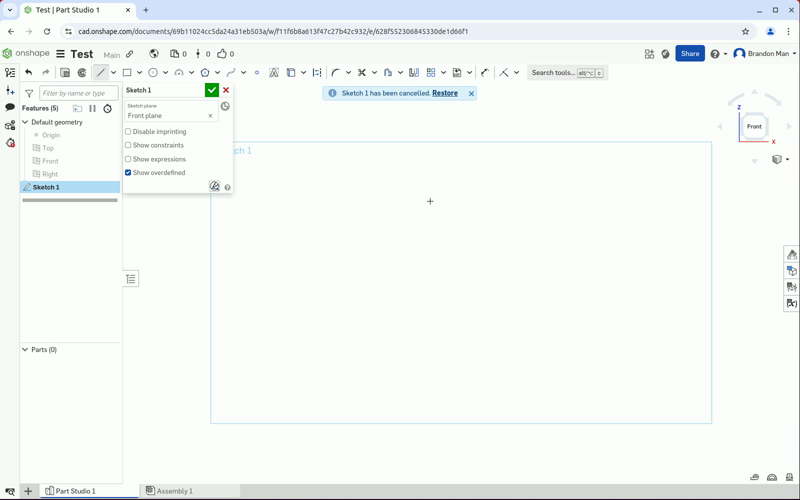
key_up(shift)
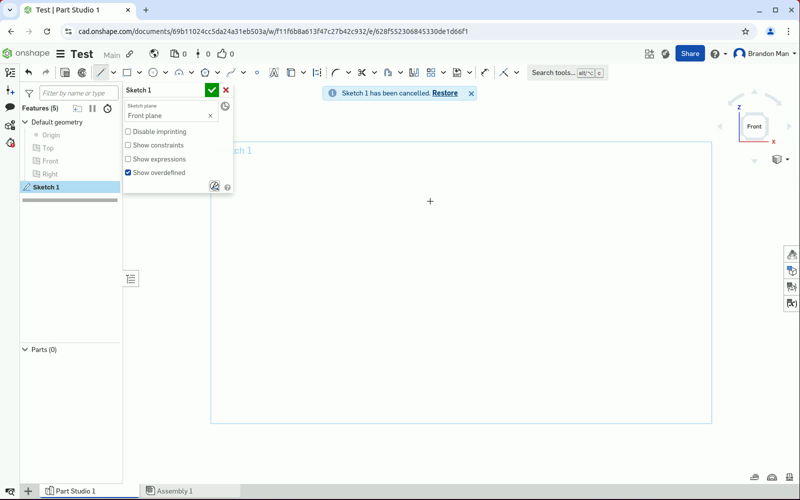
key_down(shift)
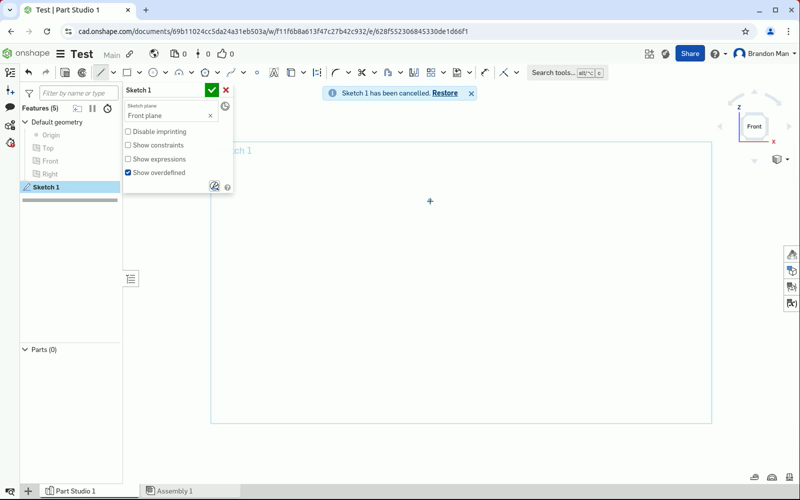
mouse_move(460, 200)
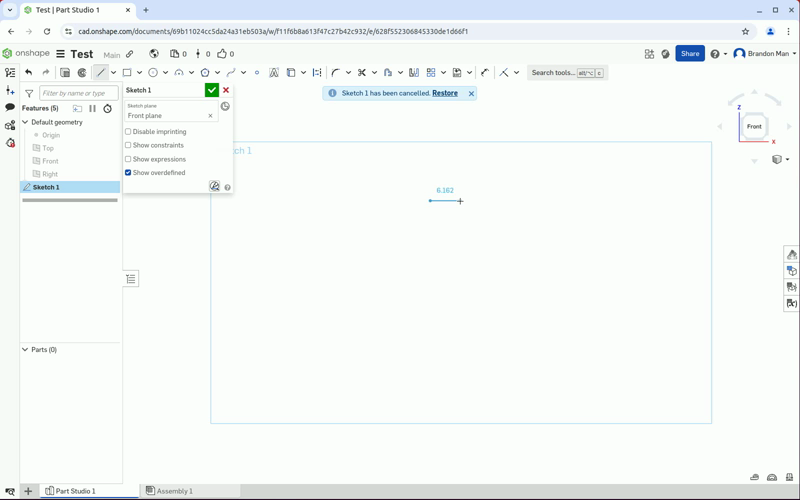
mouse_move(446, 200)
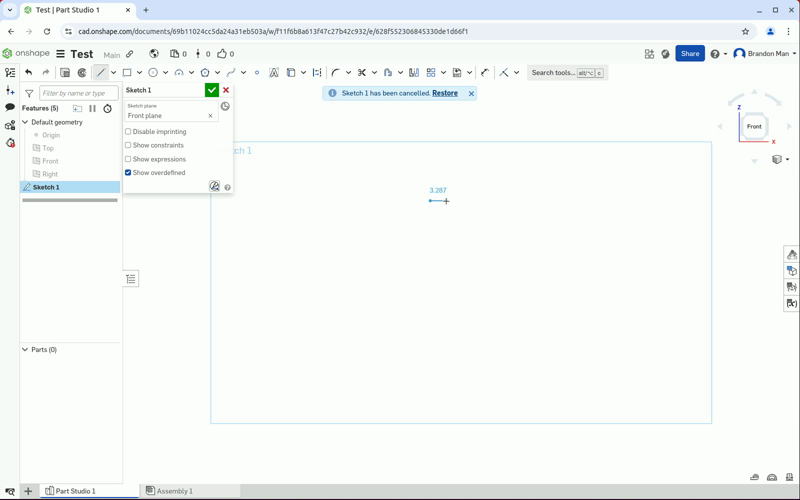
click(446, 200)
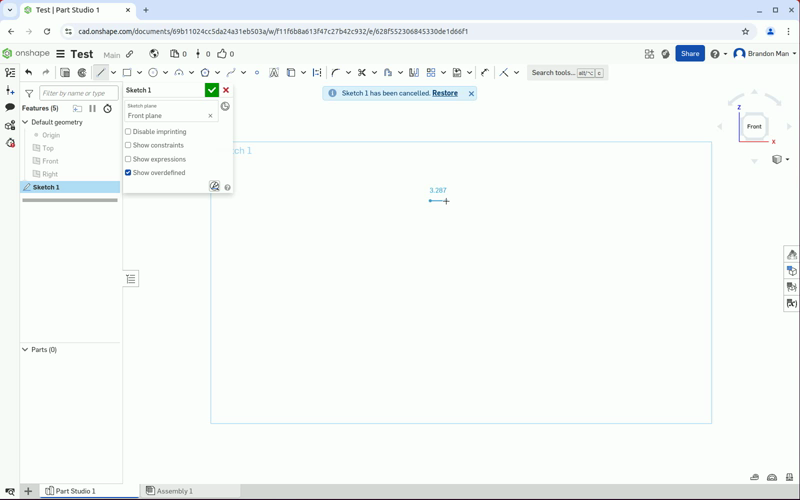
key_up(shift)
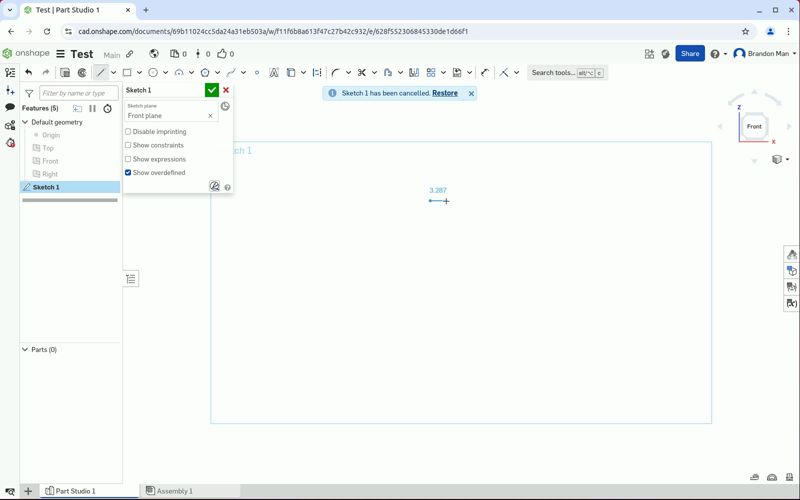
key(esc)
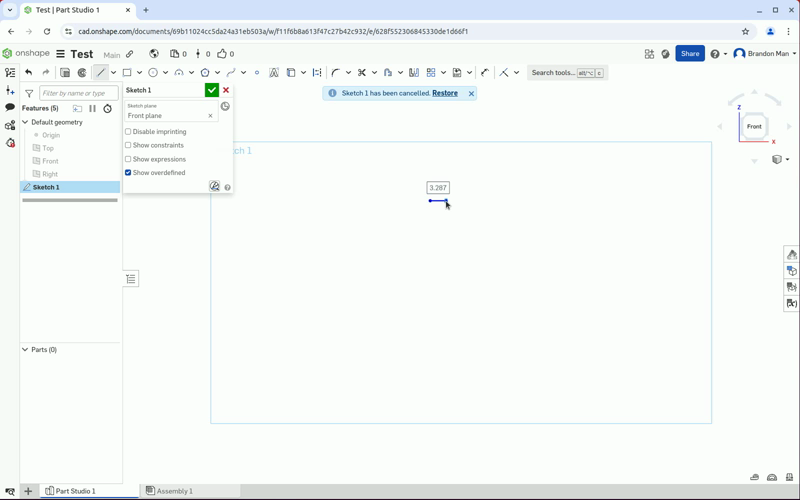
key(a)
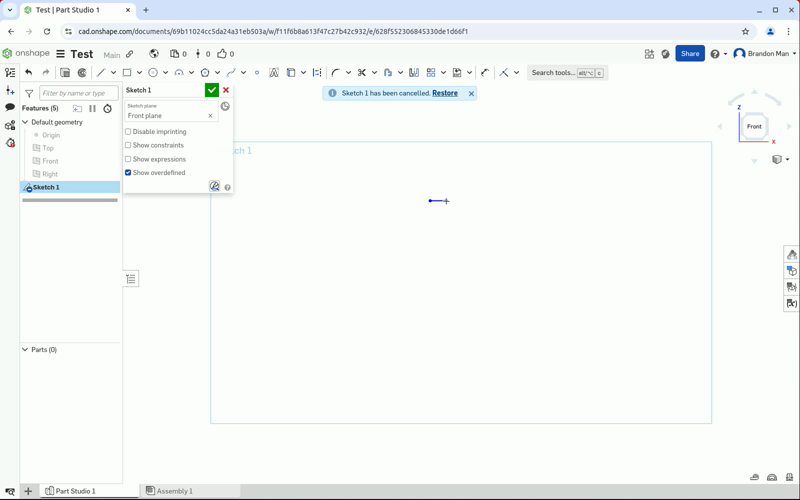
mouse_move(446, 200)
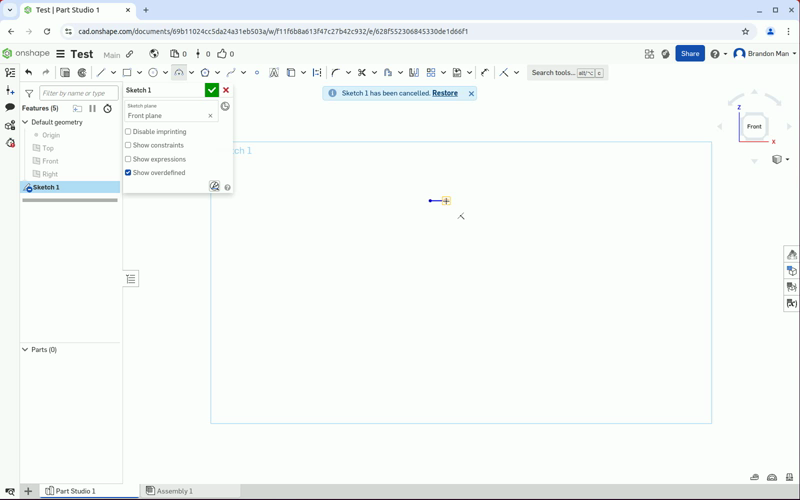
click(446, 200)
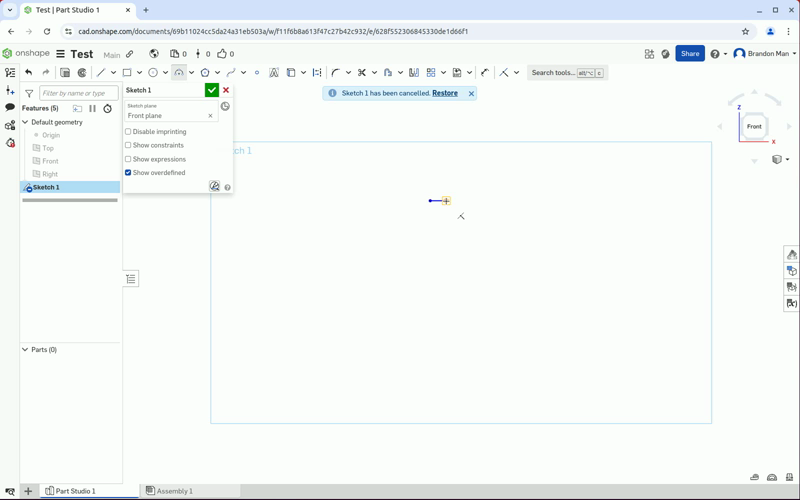
key_down(shift)
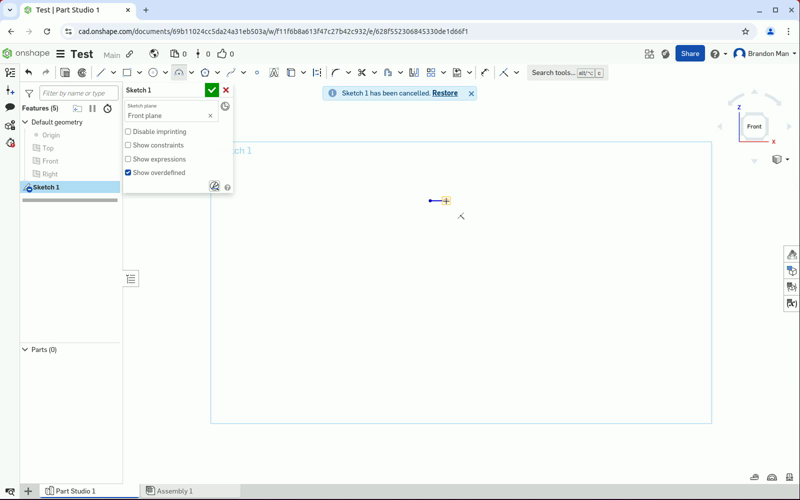
mouse_move(477, 200)
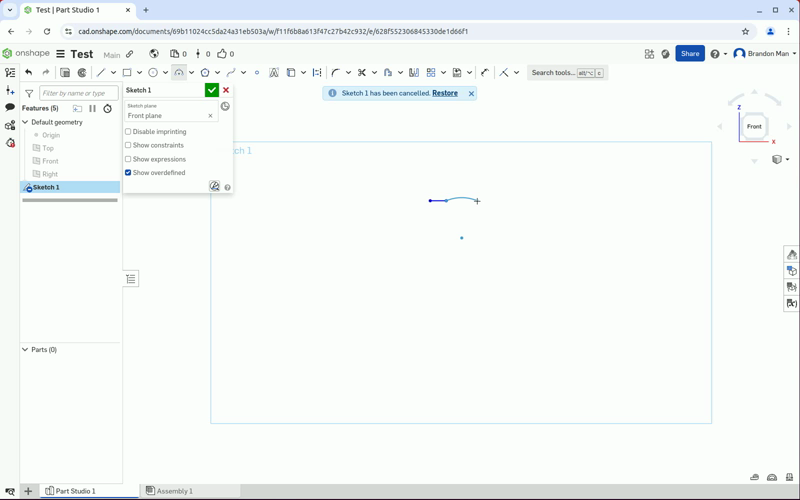
click(477, 200)
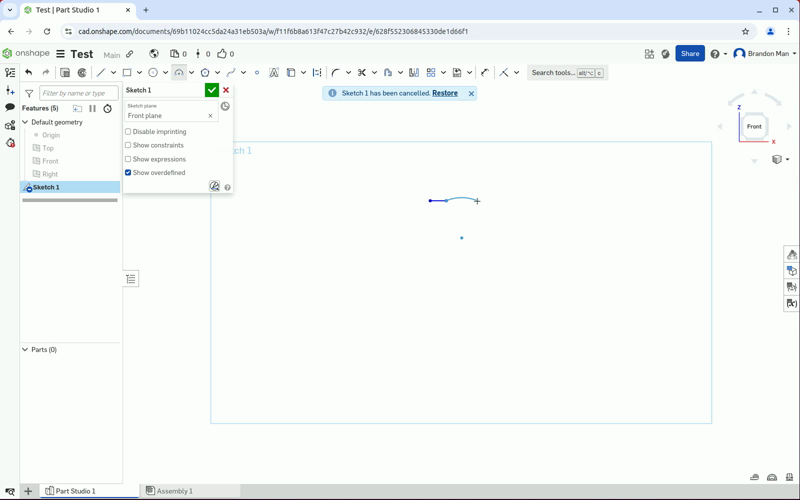
mouse_move(461, 185)
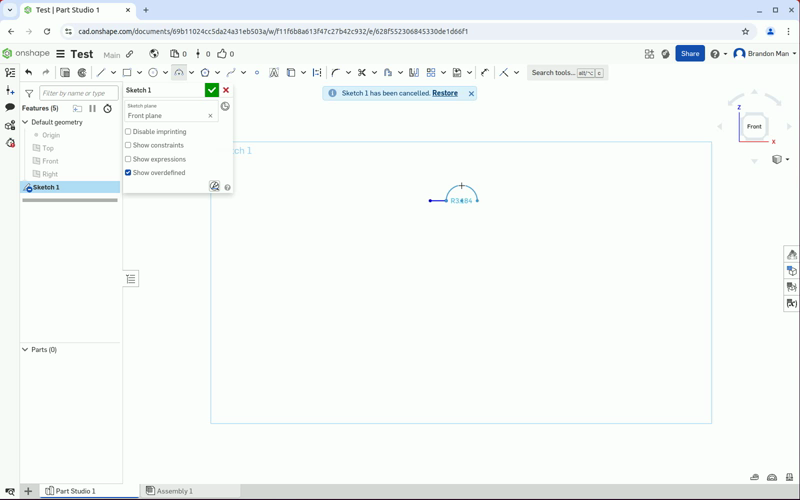
click(461, 185)
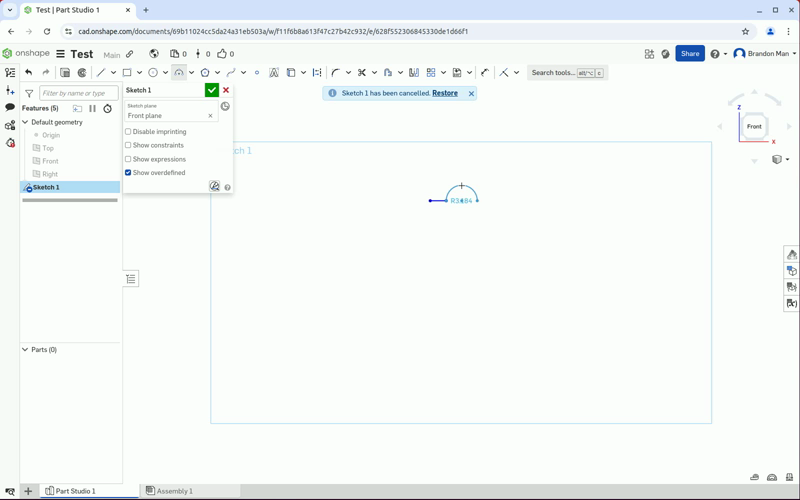
key_up(shift)
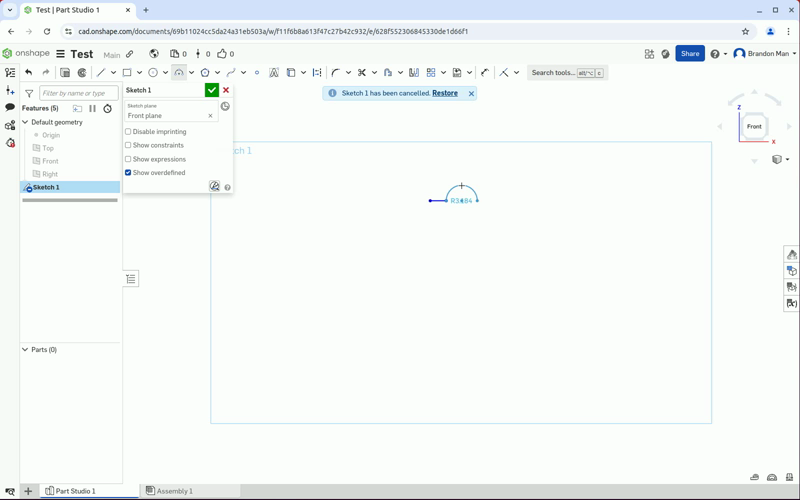
key(esc)
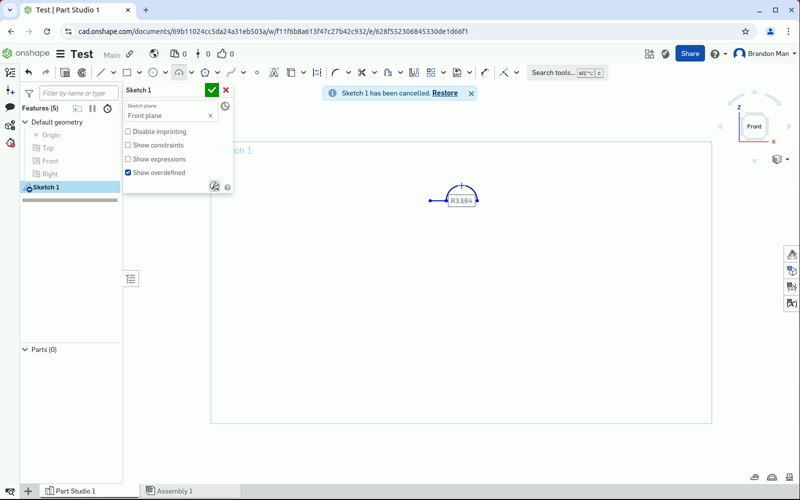
key(l)
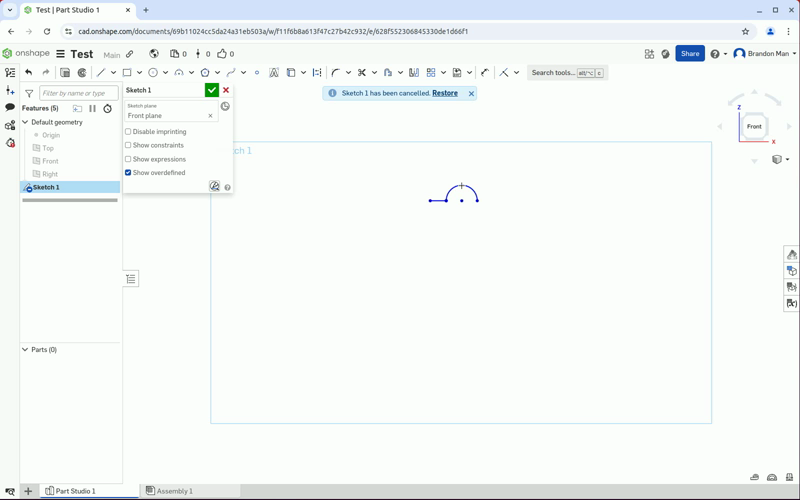
mouse_move(477, 200)
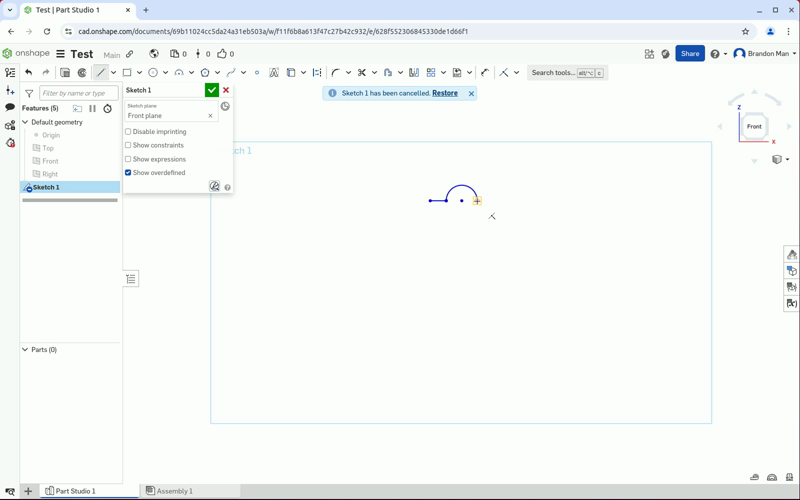
click(477, 200)
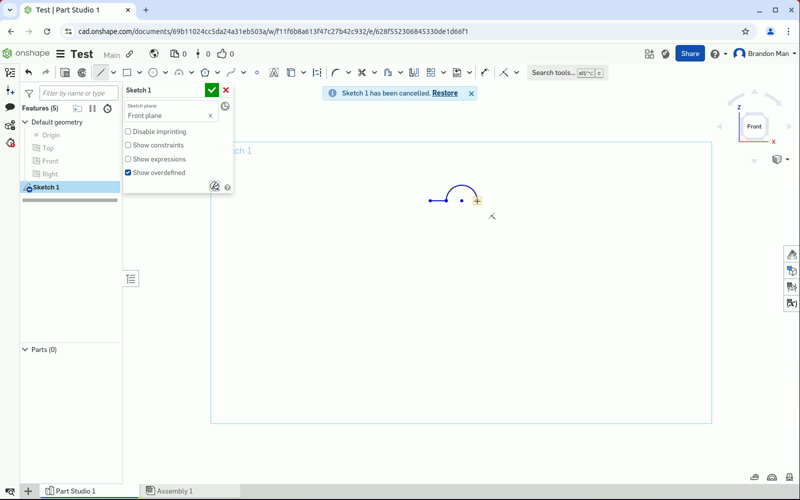
key_down(shift)
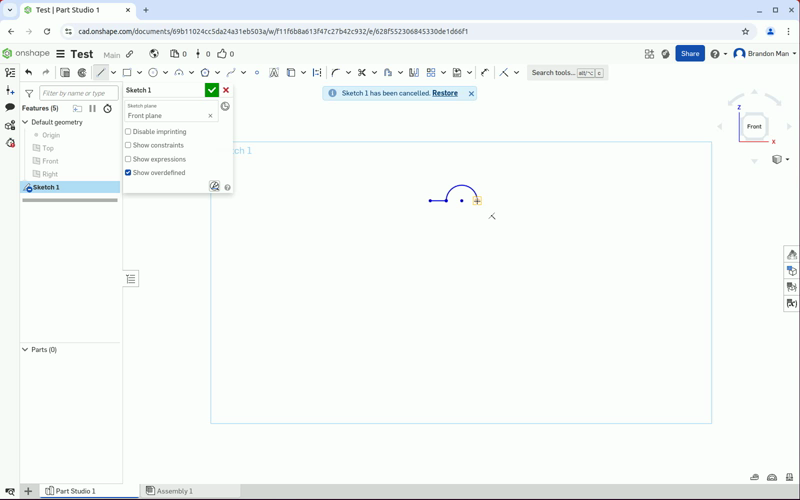
mouse_move(507, 200)
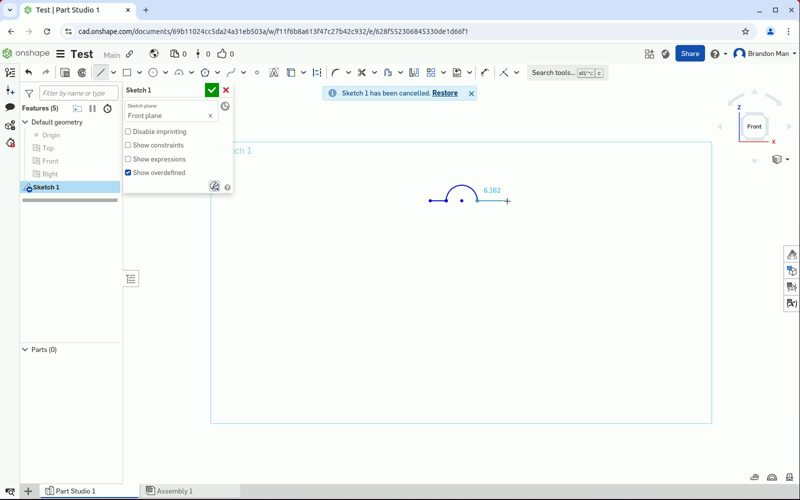
mouse_move(492, 200)
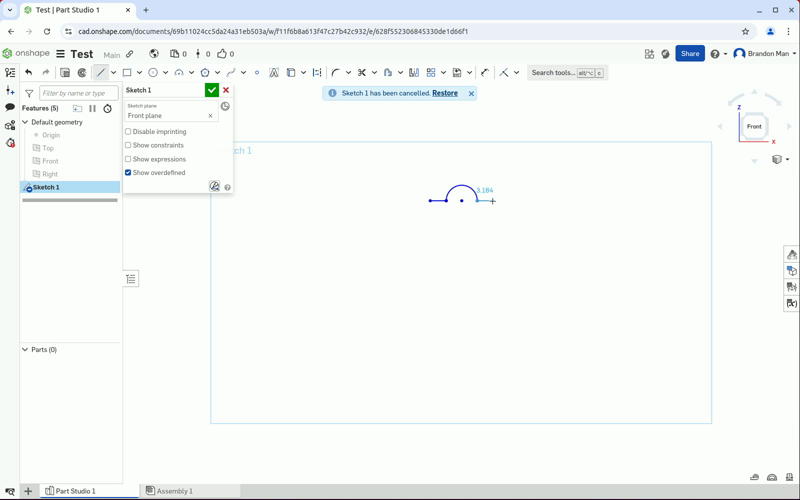
click(492, 200)
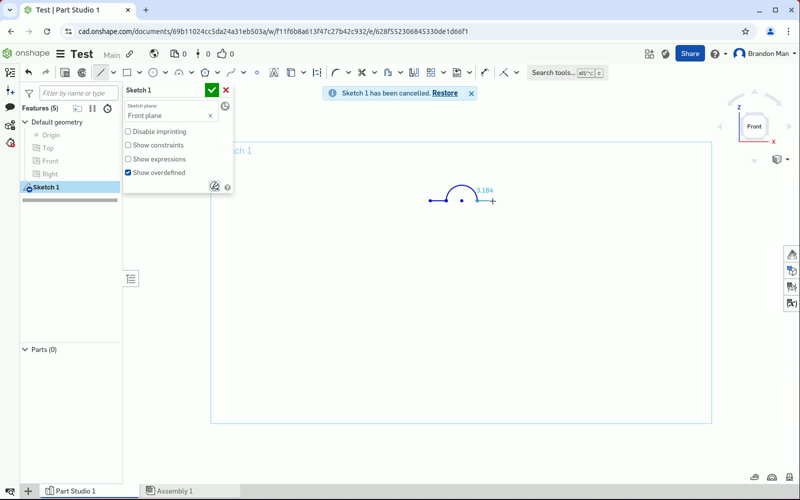
key_up(shift)
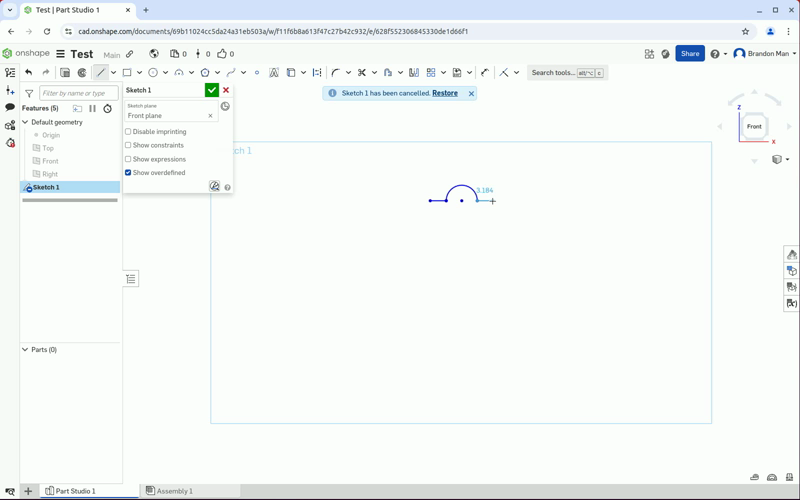
key(esc)
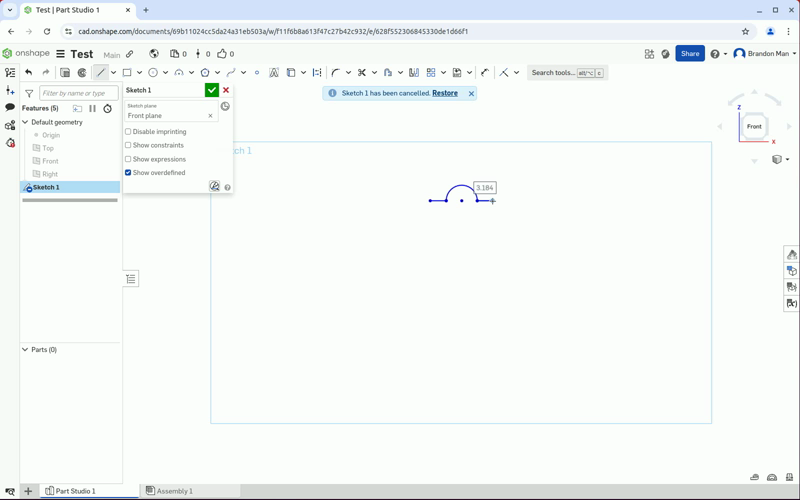
key(a)
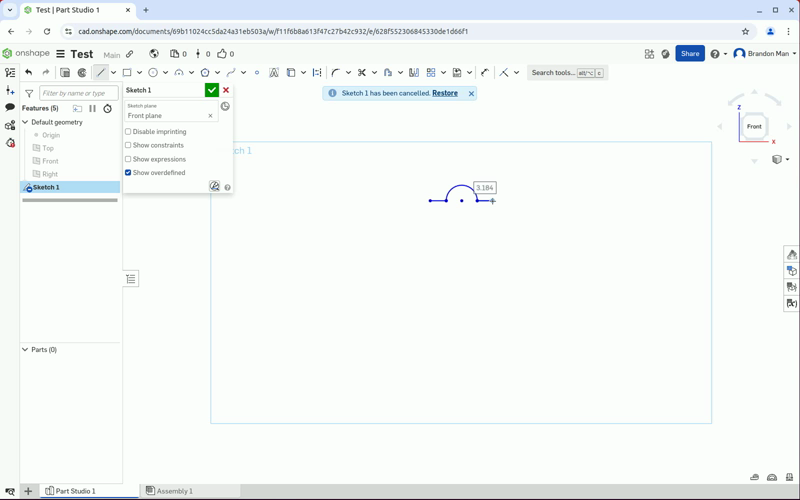
mouse_move(492, 200)
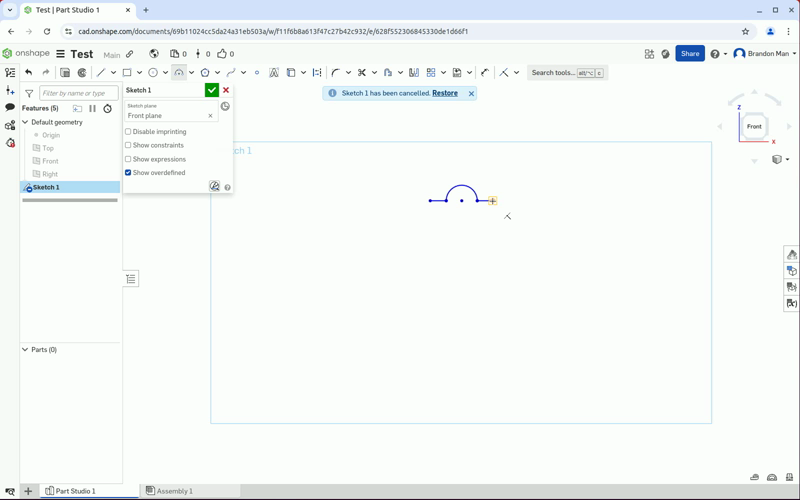
click(492, 200)
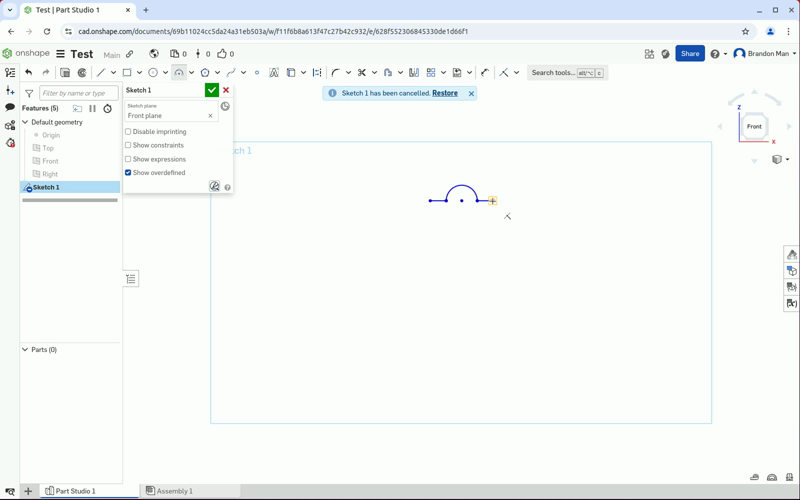
mouse_move(430, 200)
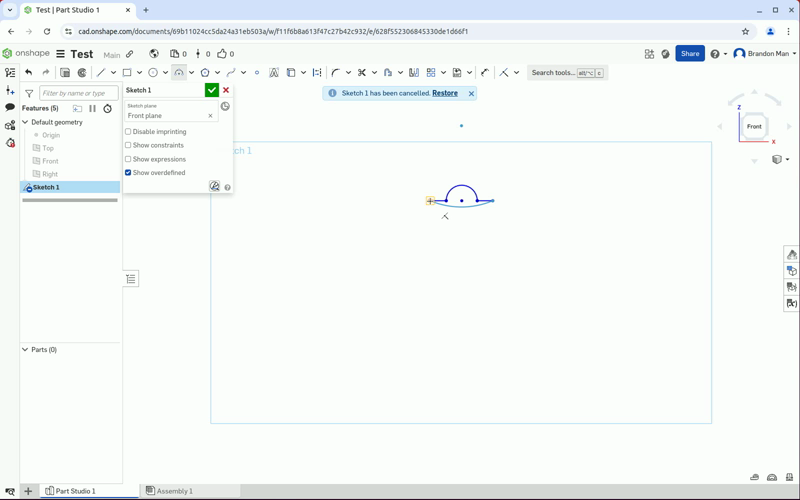
click(430, 200)
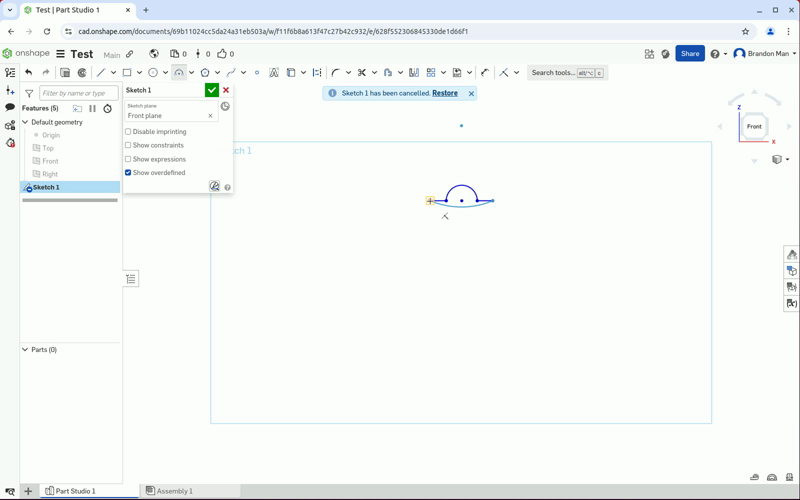
key_down(shift)
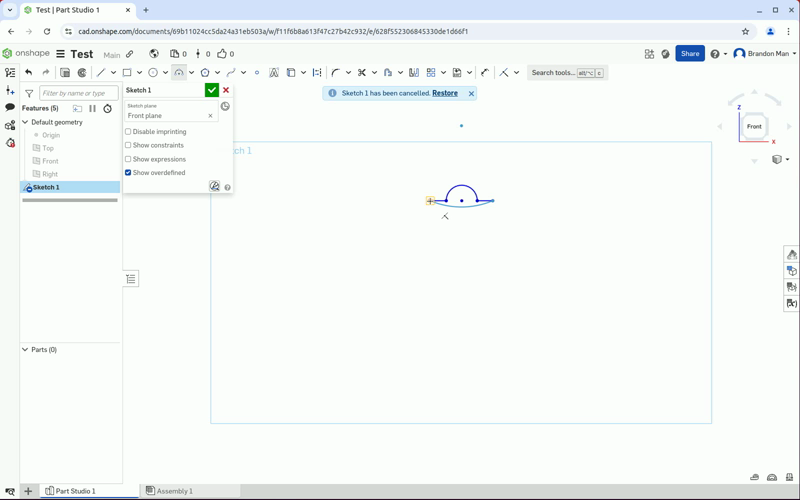
mouse_move(461, 169)
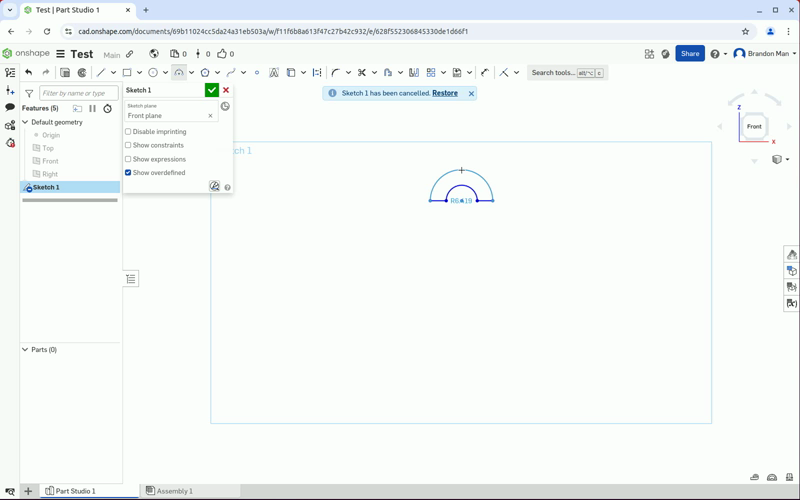
click(461, 169)
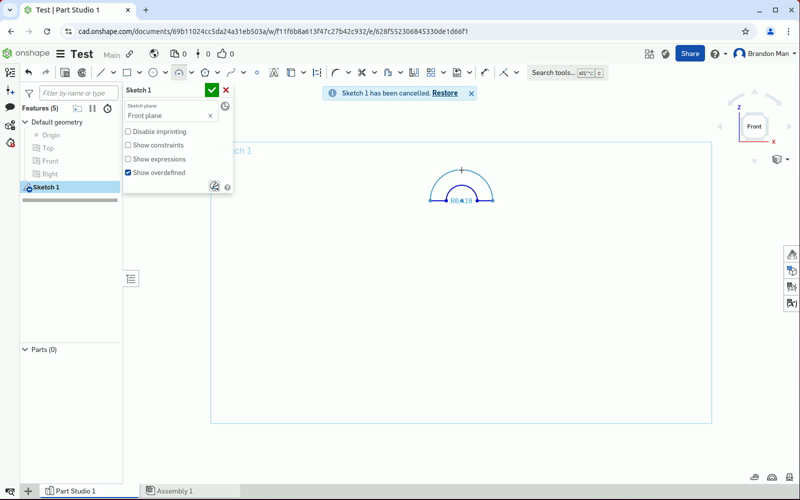
key_up(shift)
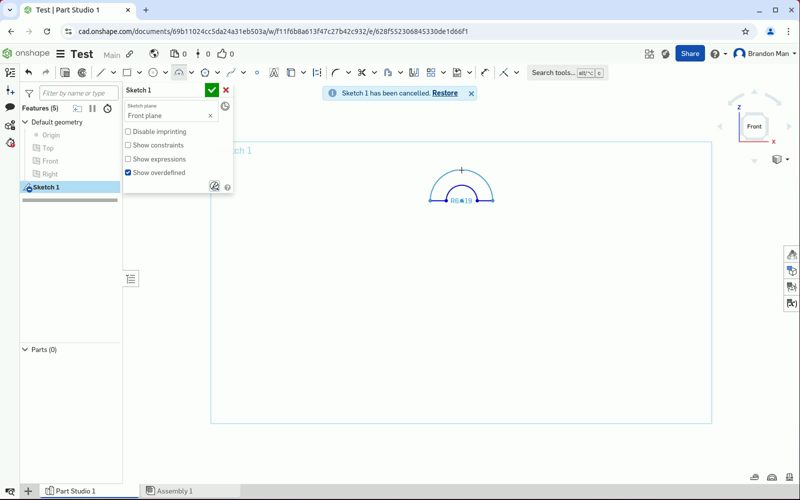
key(esc)
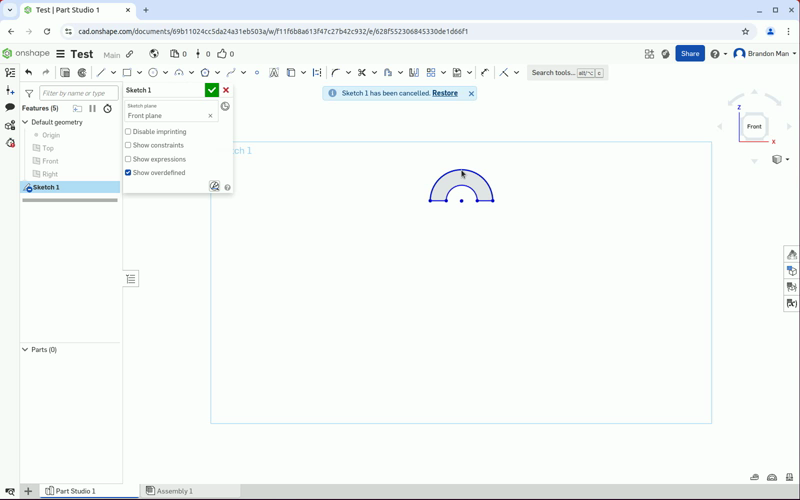
mouse_move(462, 174)
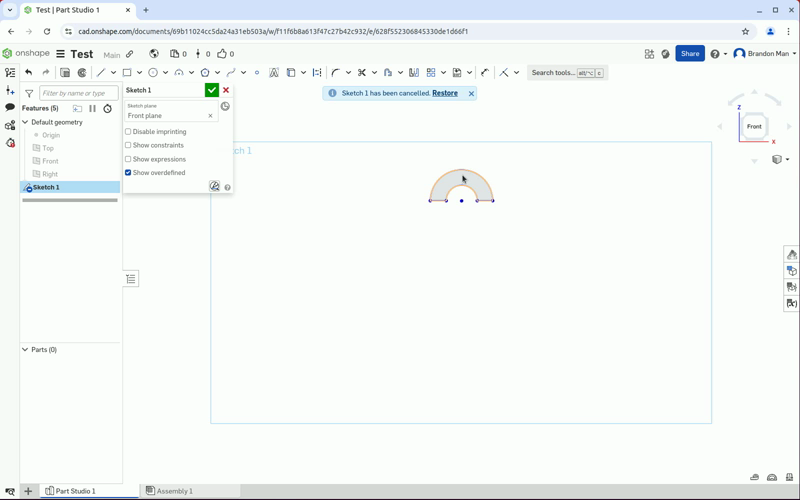
scroll(6)
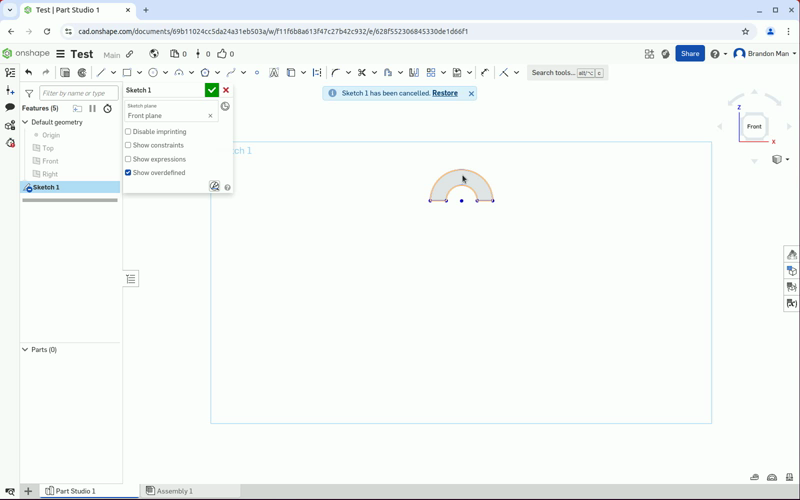
scroll(6)
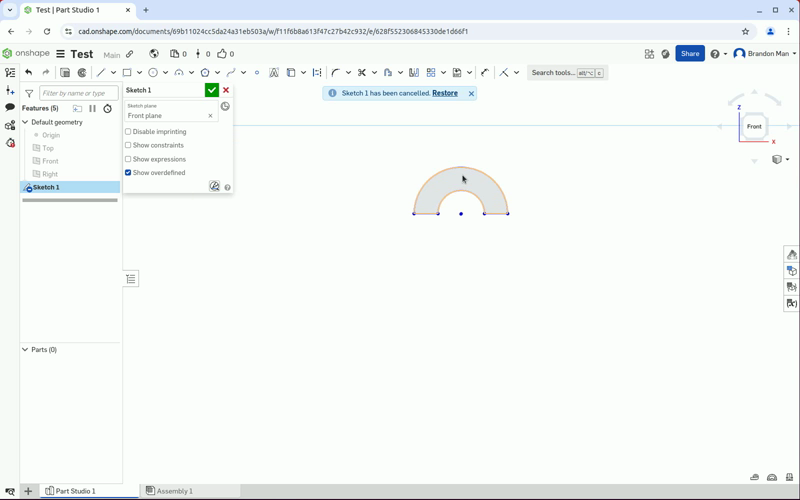
scroll(6)
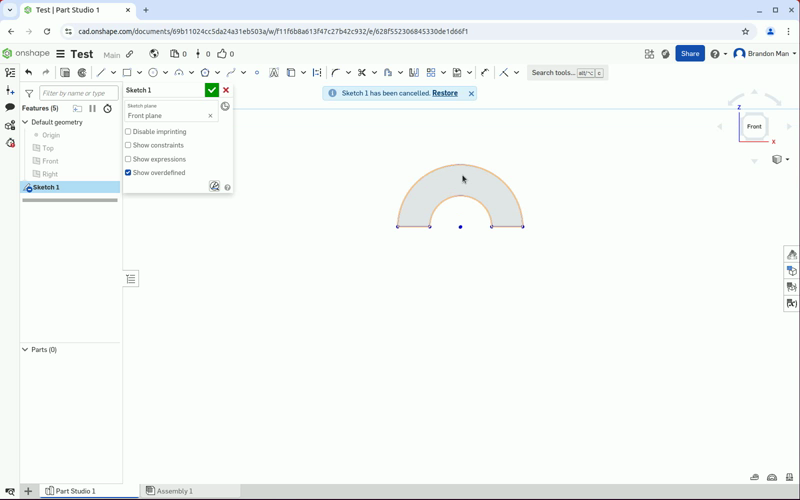
scroll(6)
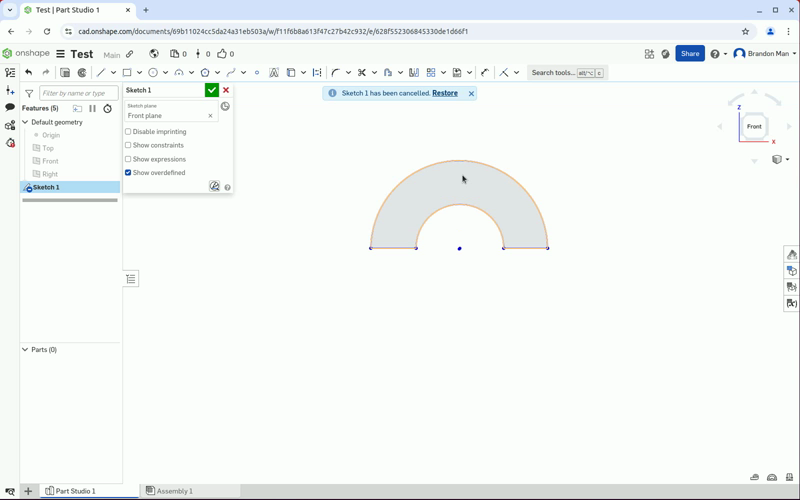
scroll(6)
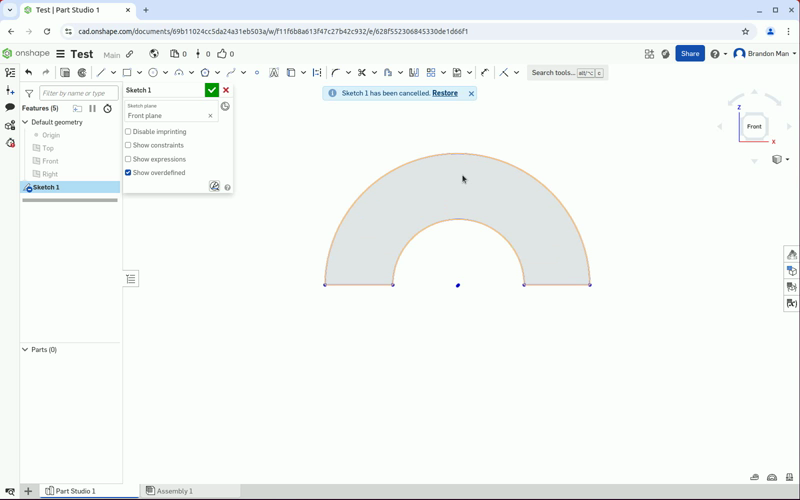
scroll(6)
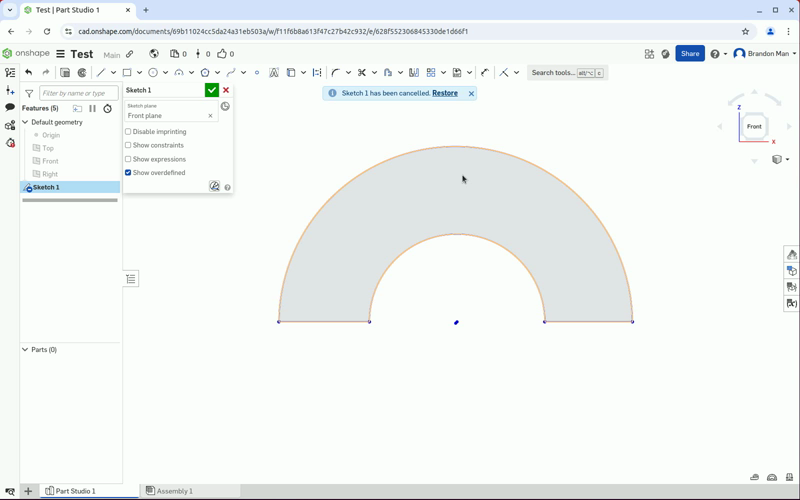
scroll(6)
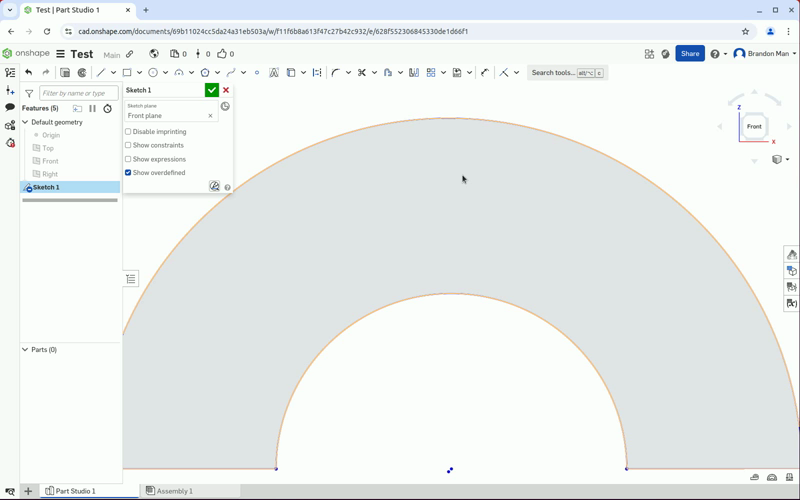
click(462, 174)
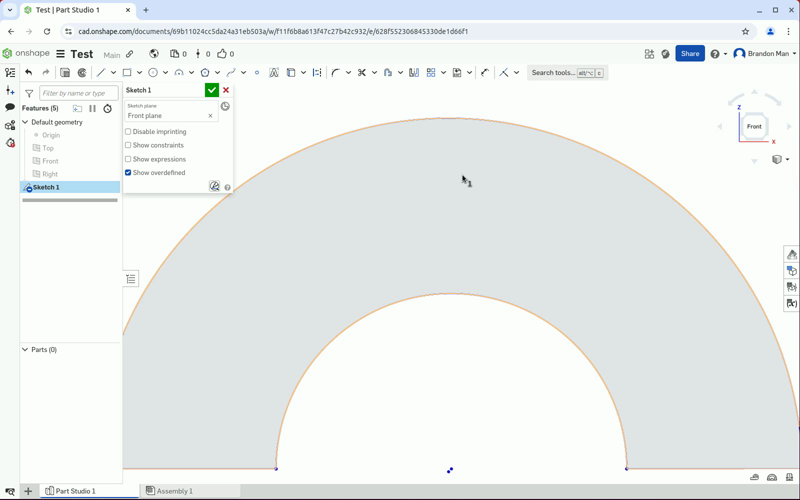
scroll(-6)
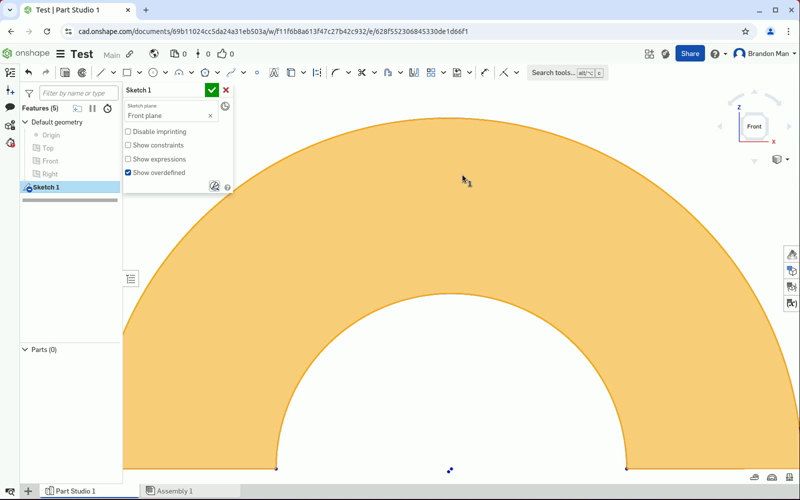
scroll(-6)
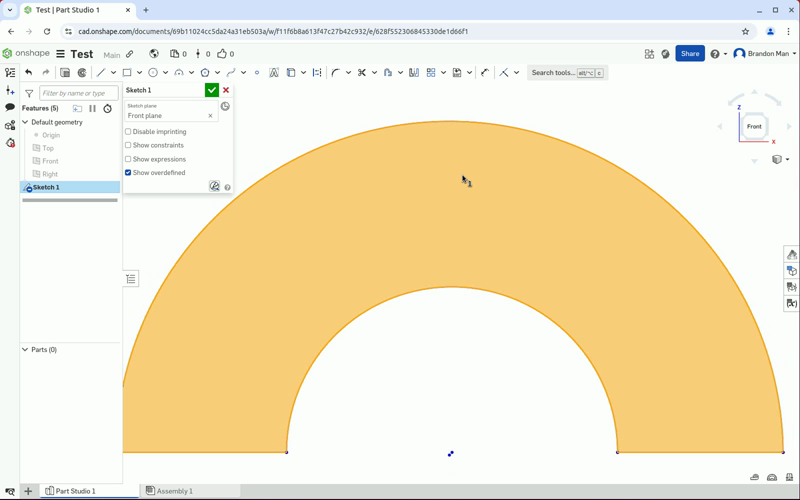
scroll(-6)
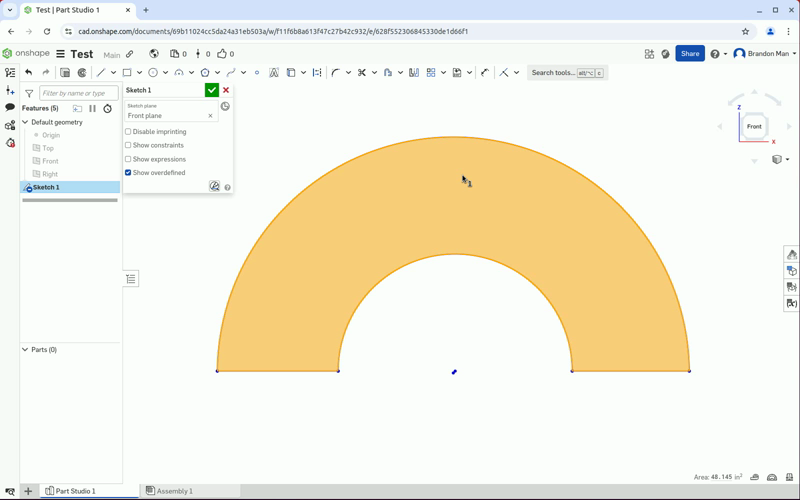
scroll(-6)
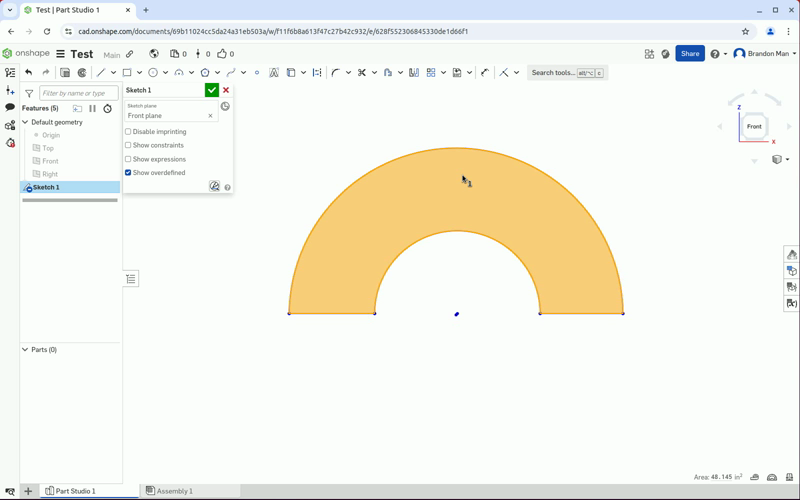
scroll(-6)
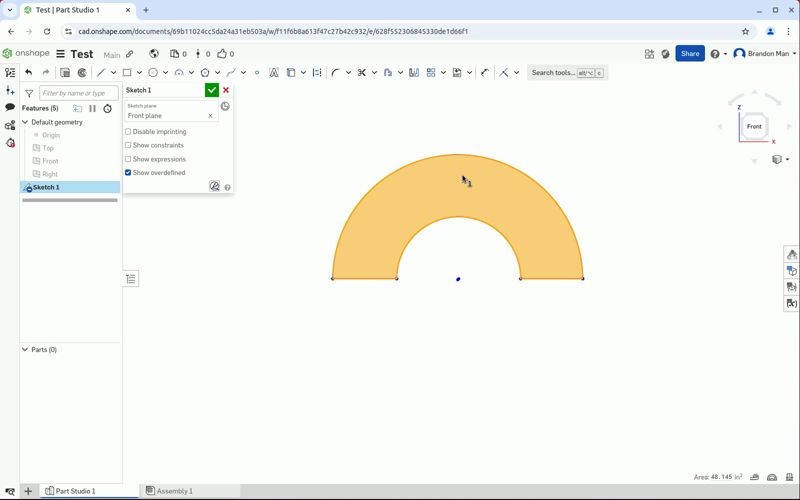
scroll(-6)
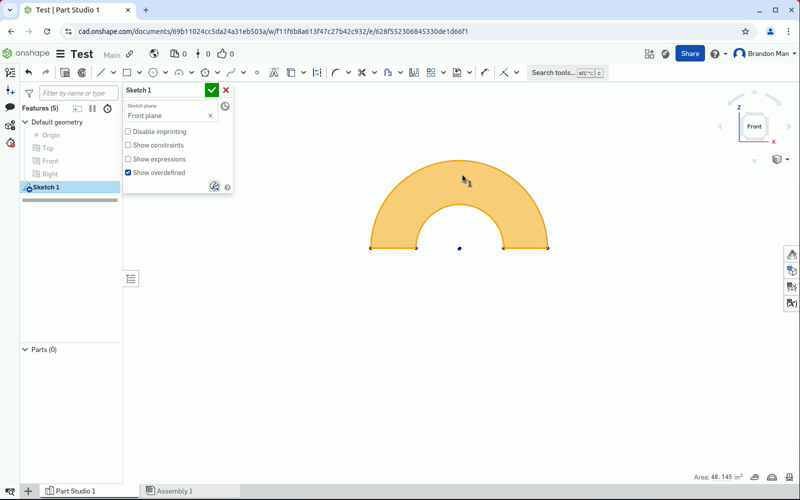
scroll(-6)
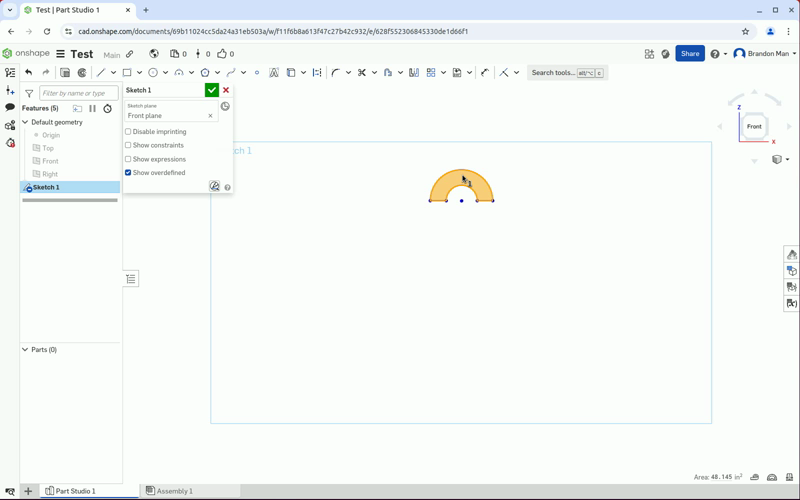
mouse_move(73, 352)
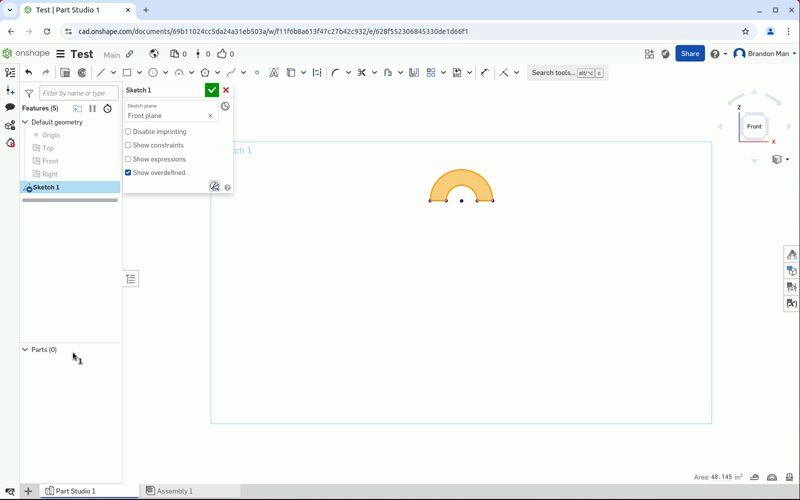
key(shift+y)
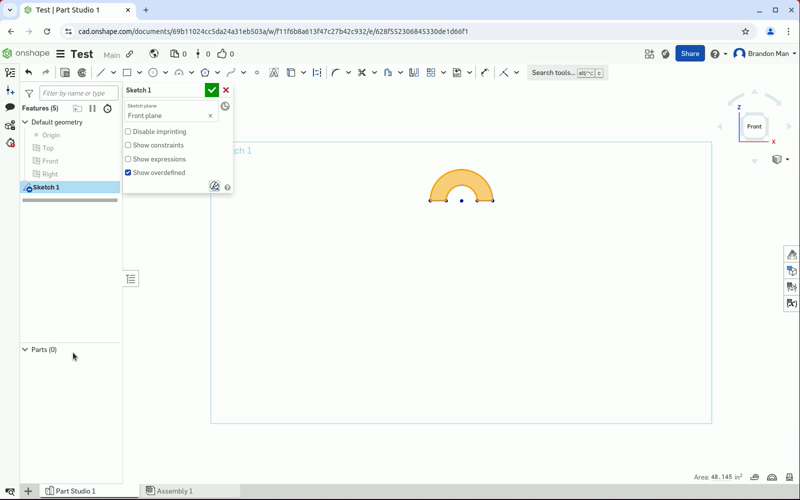
key(shift+e)
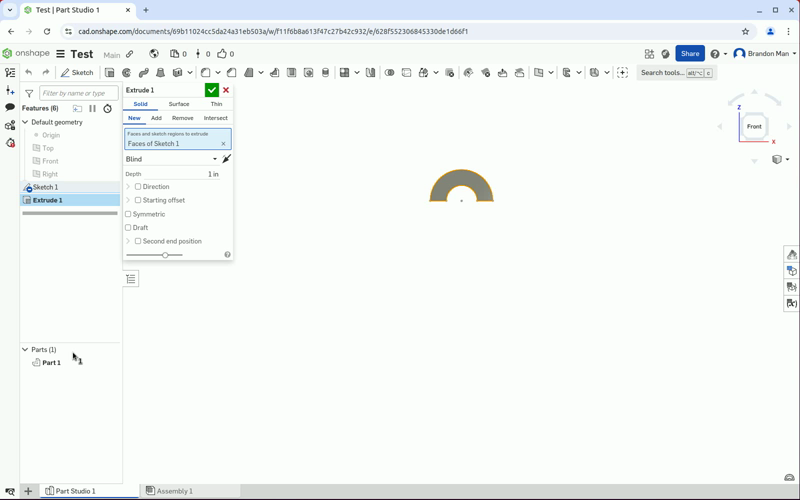
mouse_move(143, 106)
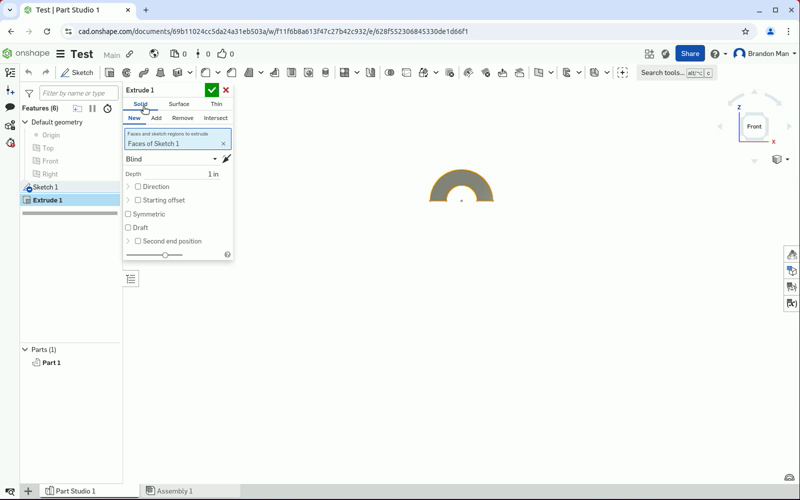
click(143, 106)
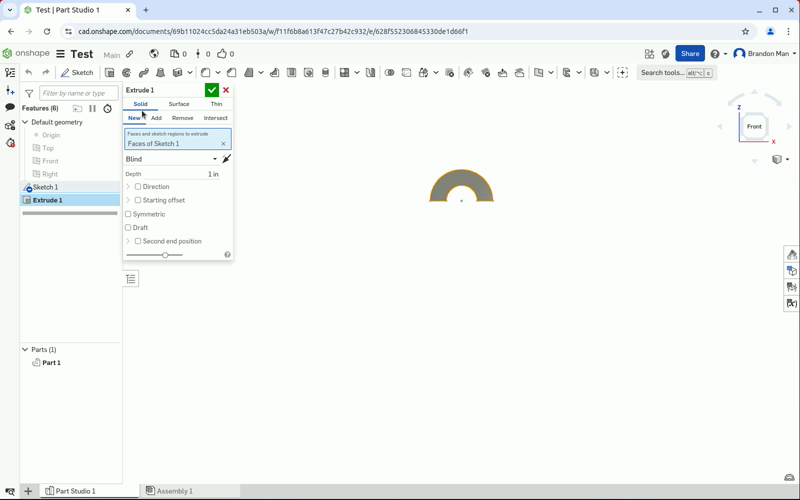
mouse_move(137, 120)
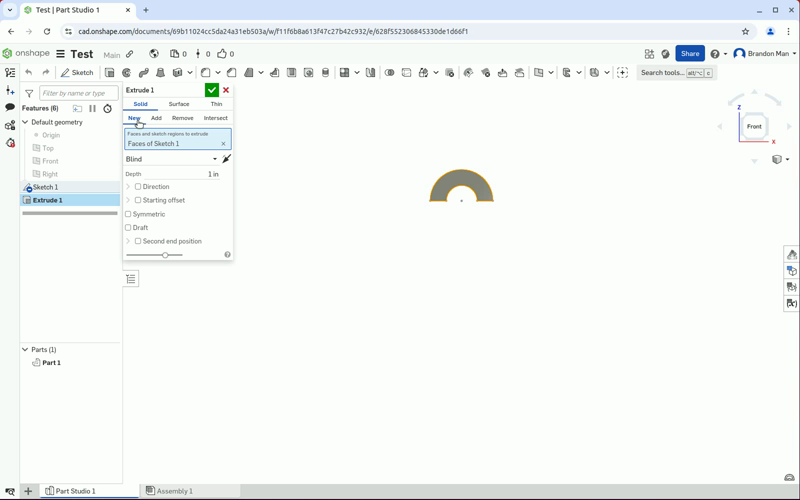
click(137, 120)
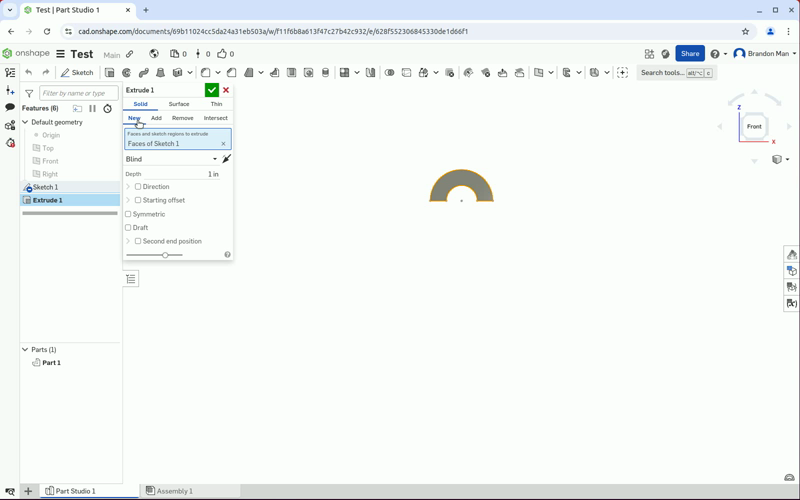
key(tab, 4)
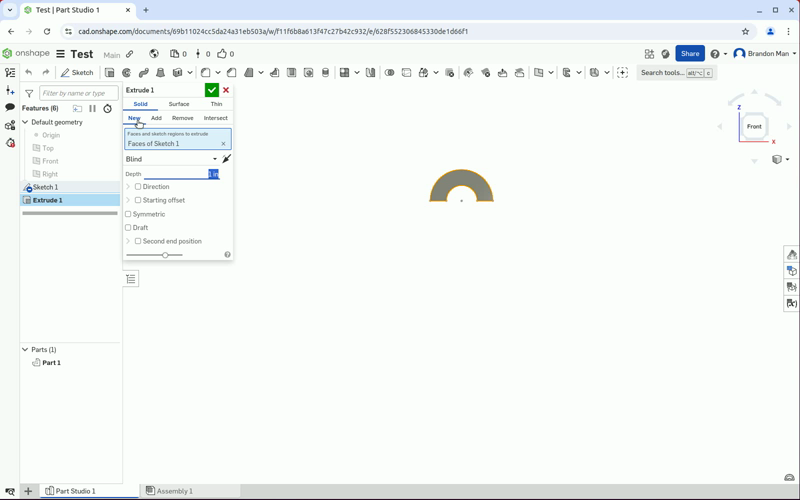
text(1.685)
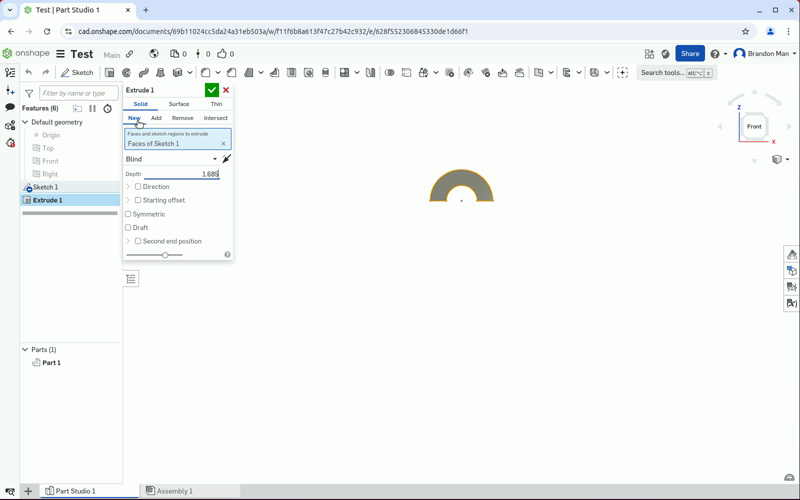
key(enter)
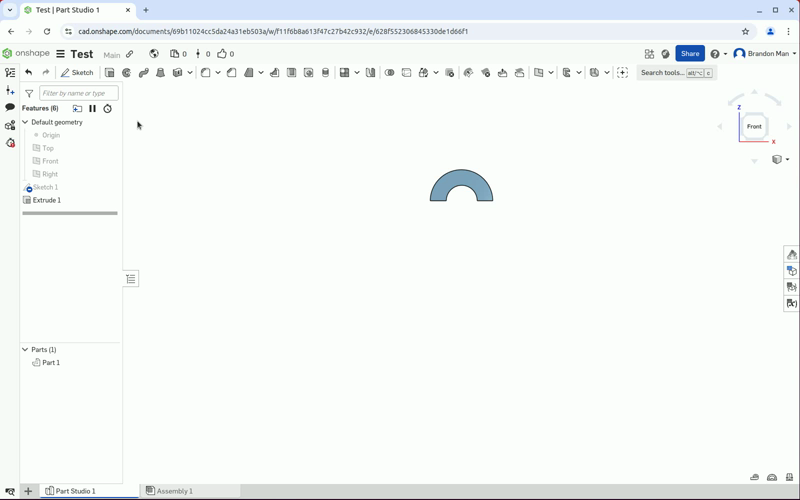
key(shift+h)
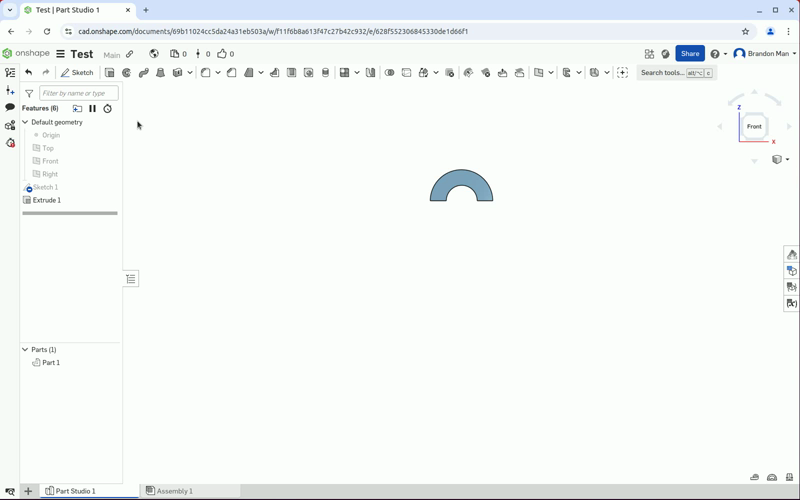
key(shift+h)
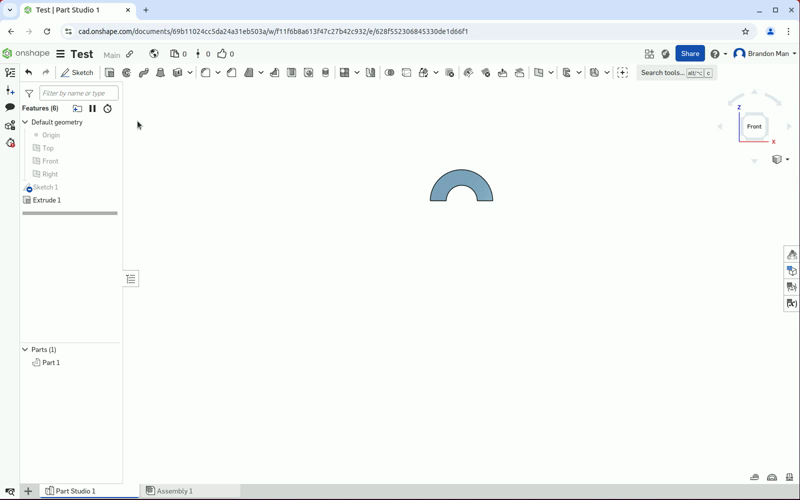
mouse_move(73, 189)
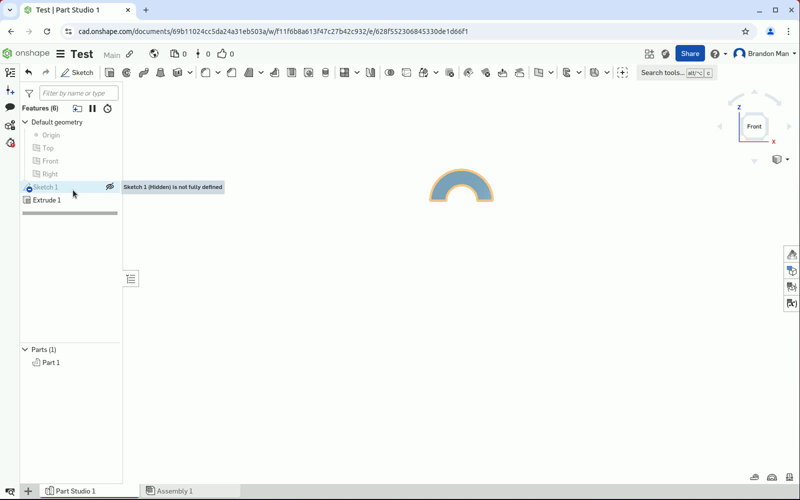
click(73, 189)
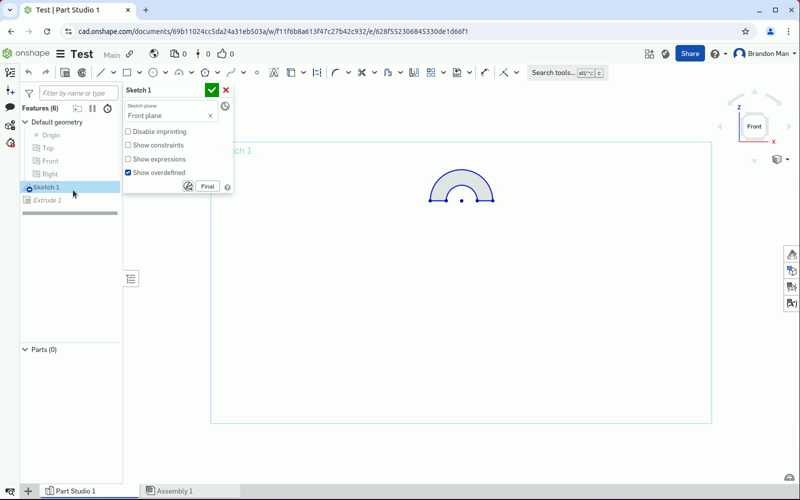
mouse_move(229, 92)
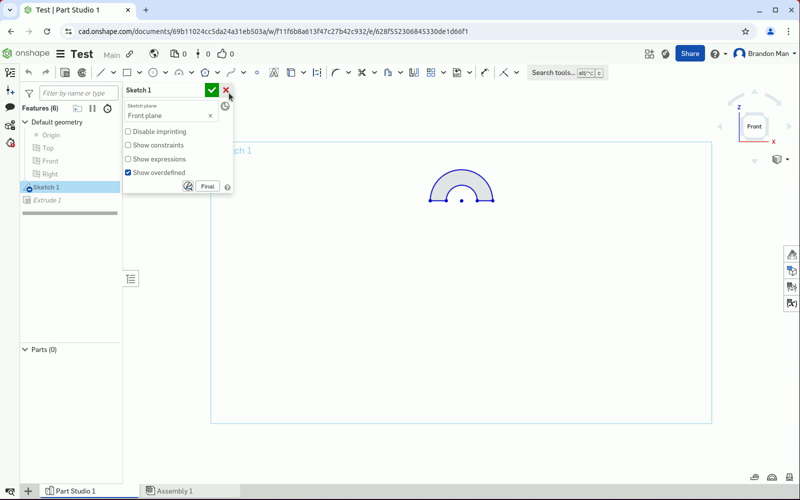
click(229, 92)
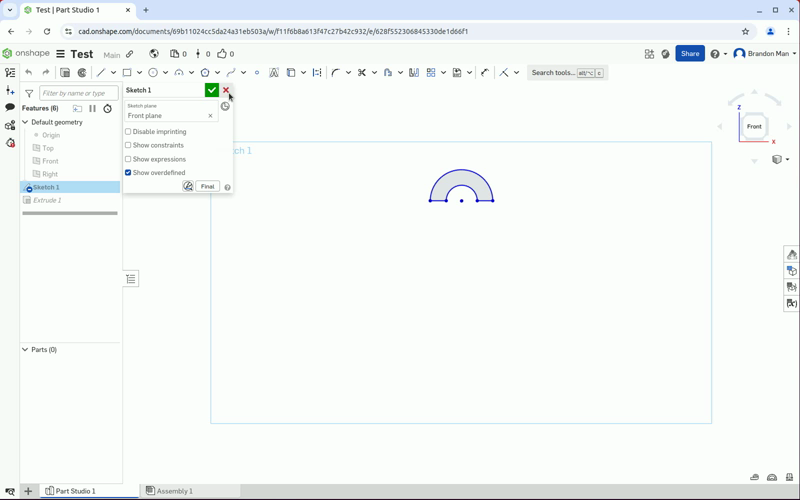
key(shift+s)
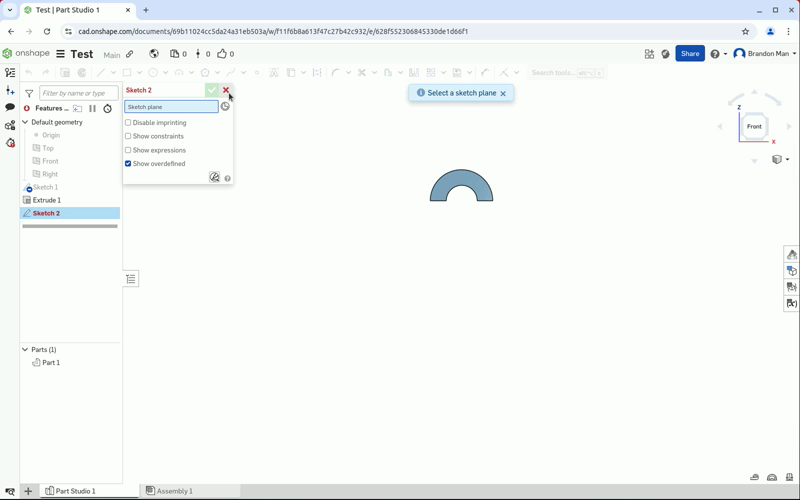
mouse_move(73, 163)
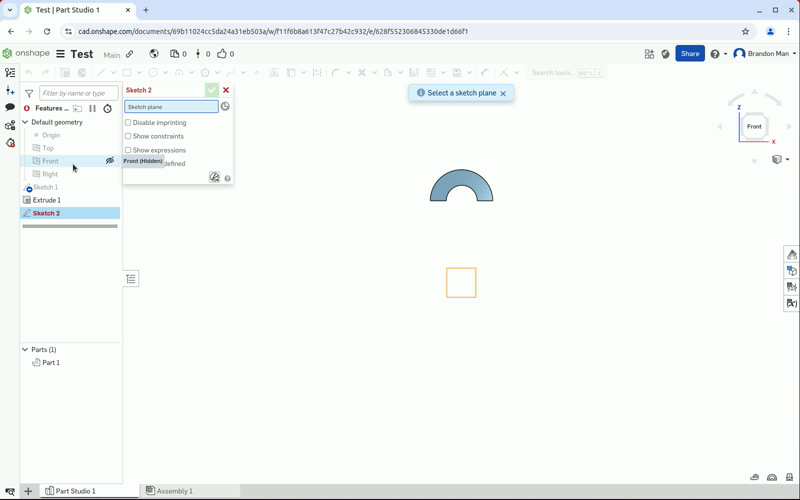
click(73, 163)
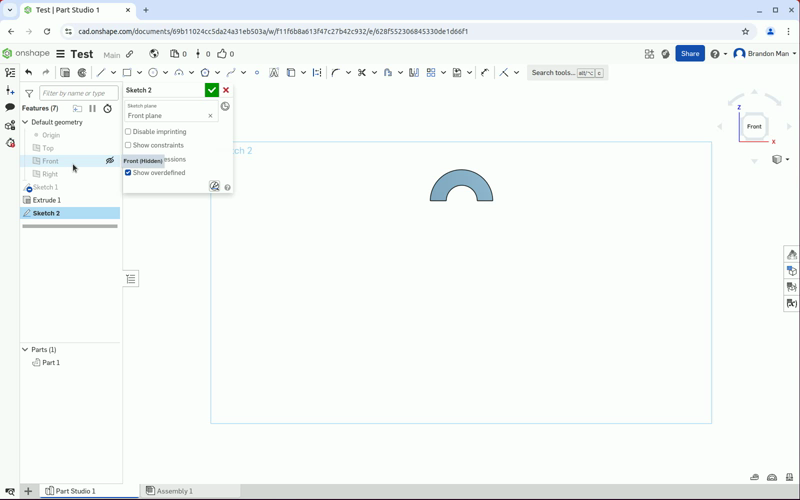
mouse_move(73, 352)
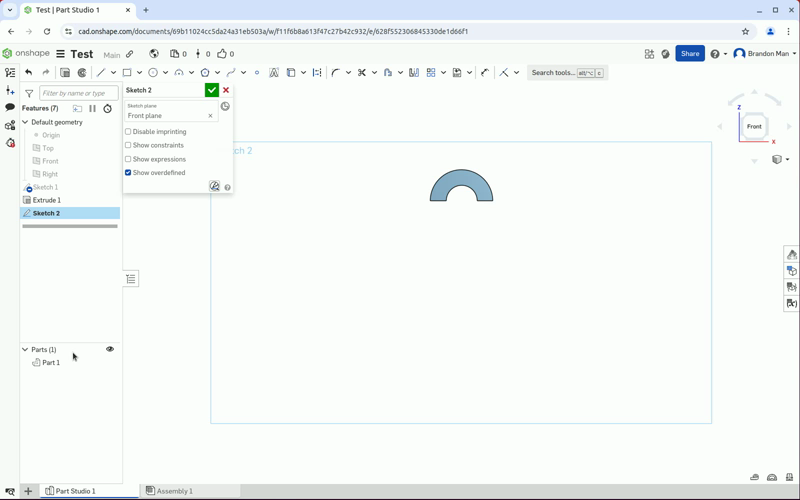
key(y)
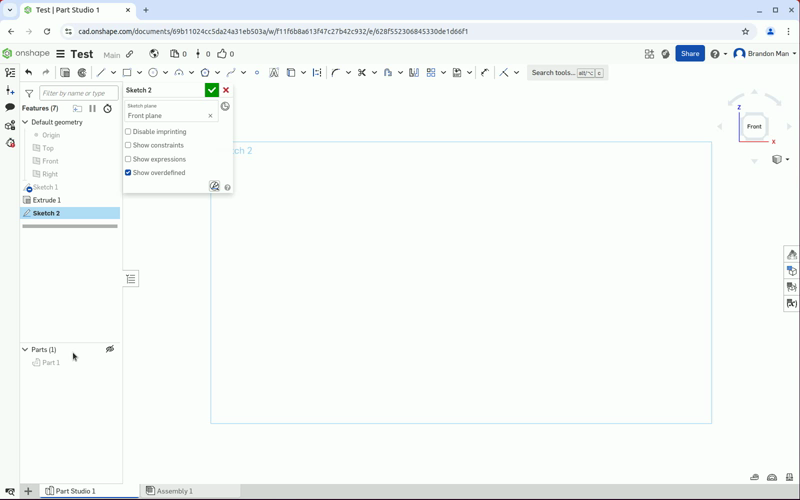
key(a)
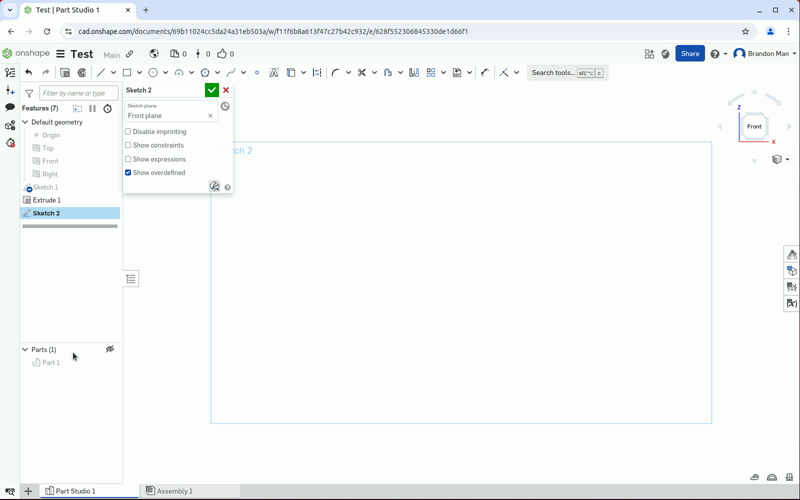
key_down(shift)
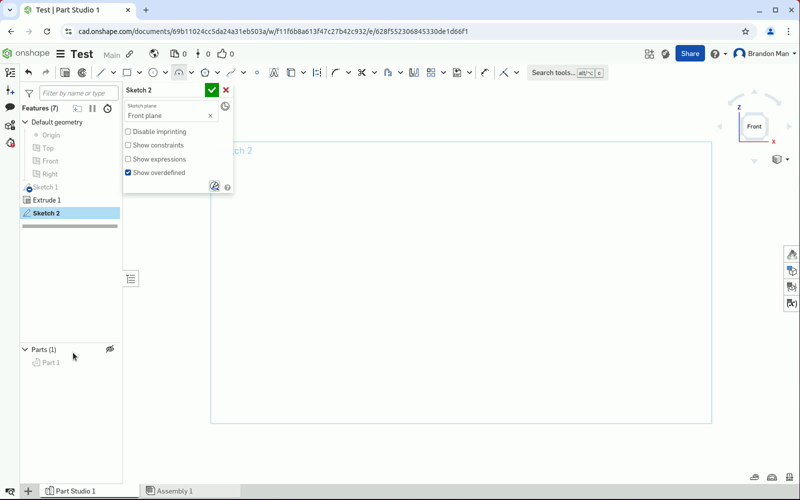
mouse_move(430, 200)
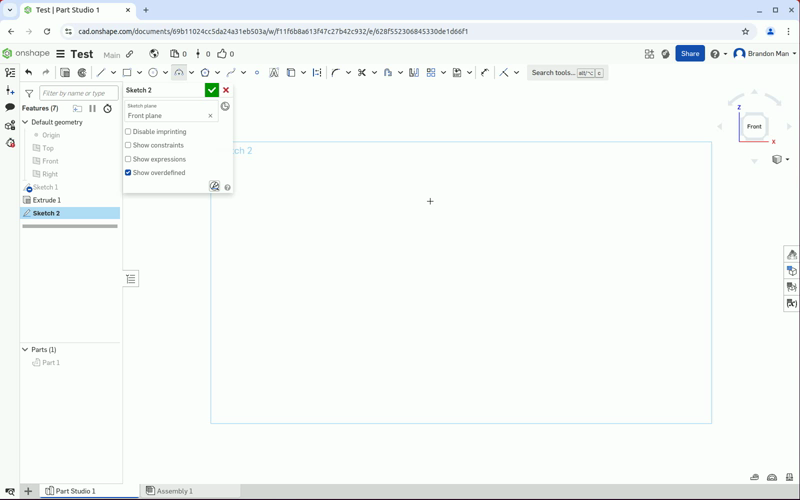
click(430, 200)
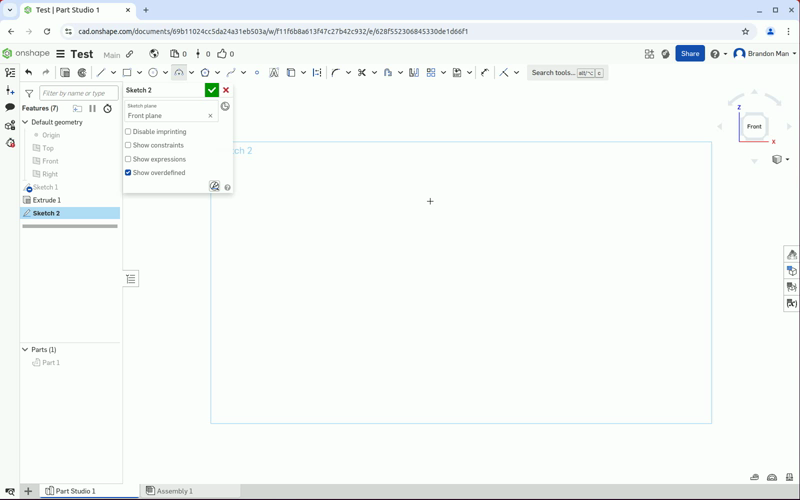
key_up(shift)
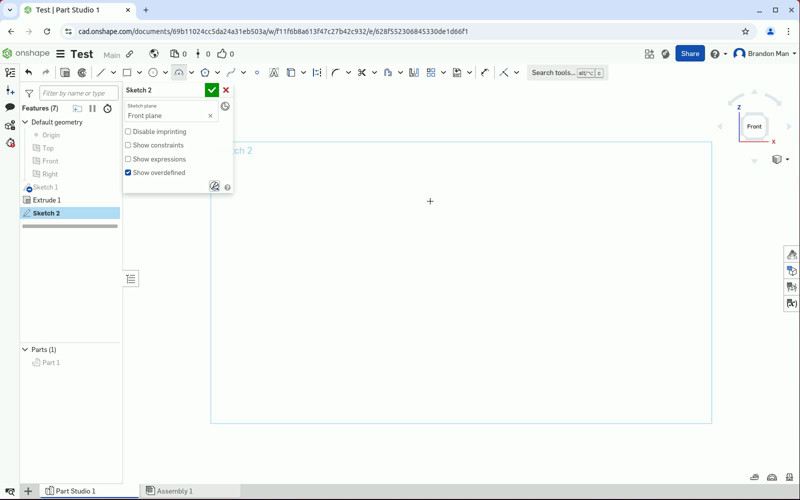
key_down(shift)
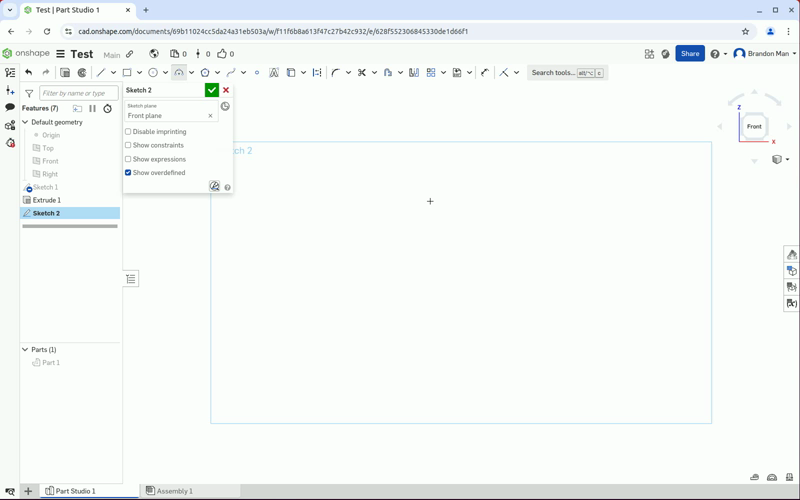
mouse_move(461, 232)
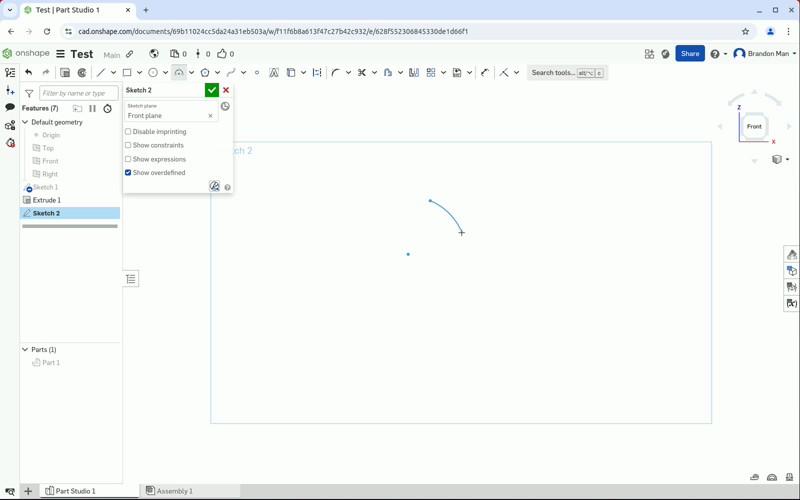
click(461, 232)
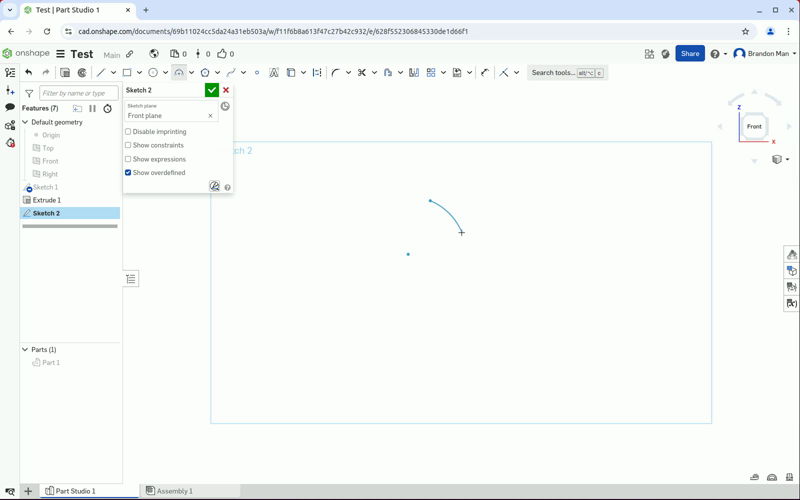
mouse_move(439, 222)
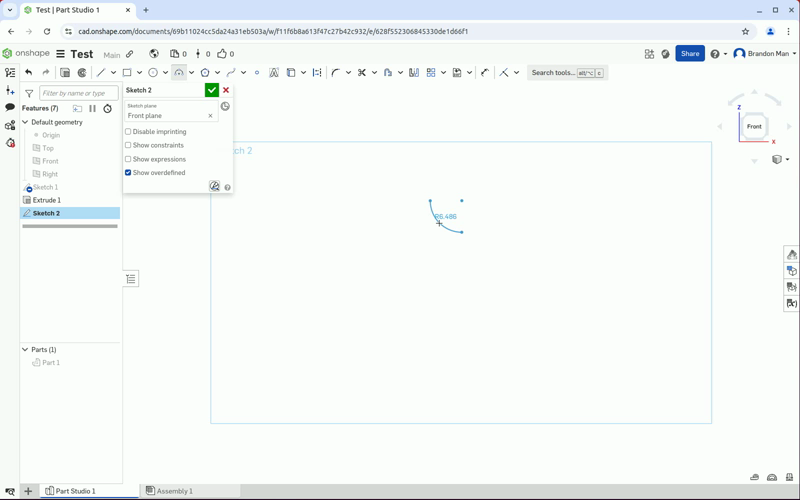
click(439, 222)
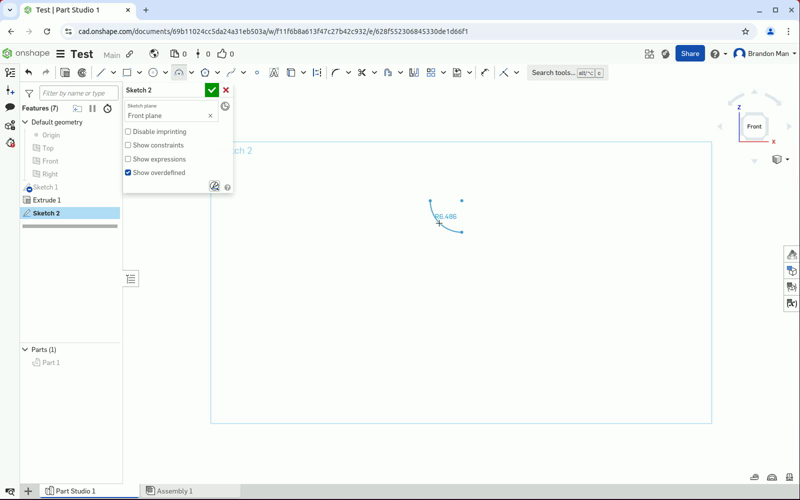
key_up(shift)
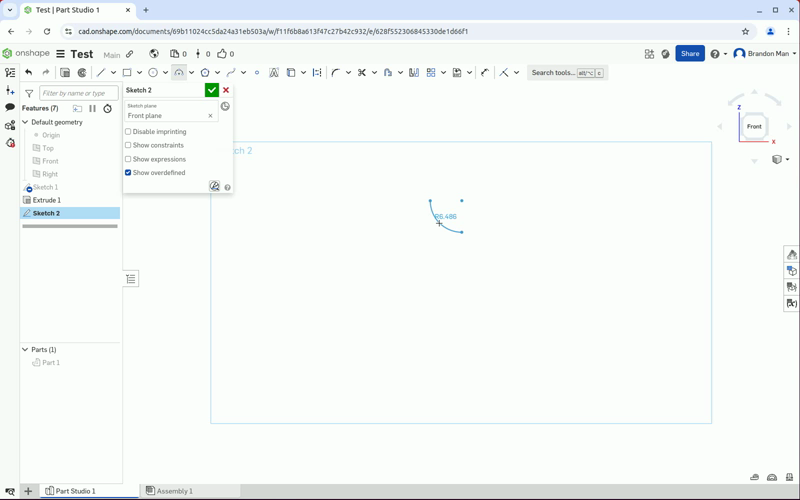
key(esc)
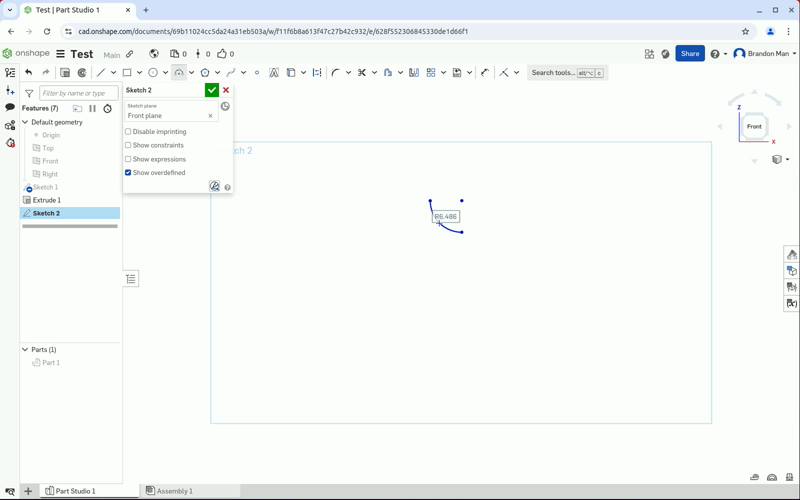
key(l)
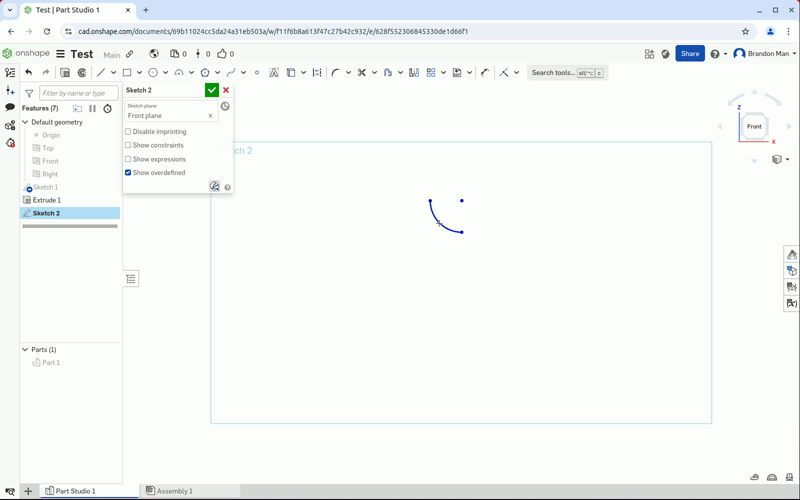
mouse_move(461, 232)
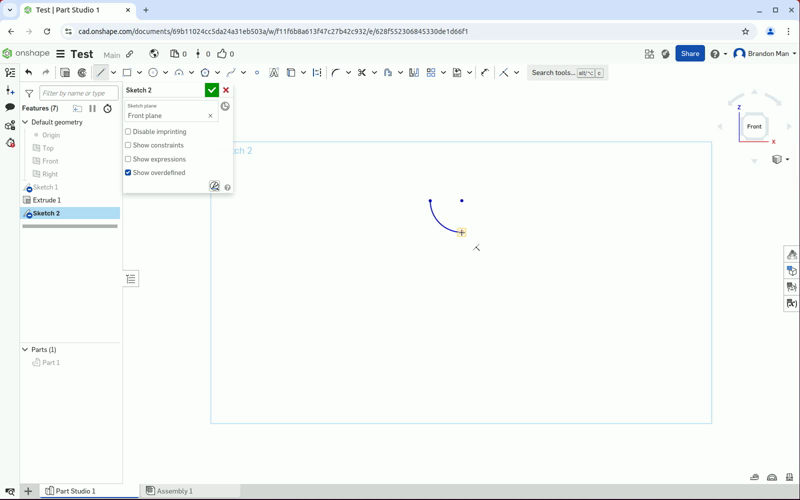
click(461, 232)
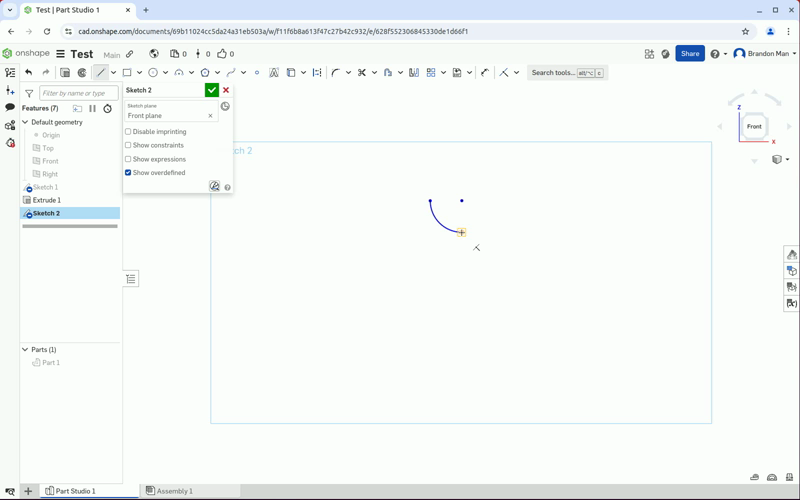
key_down(shift)
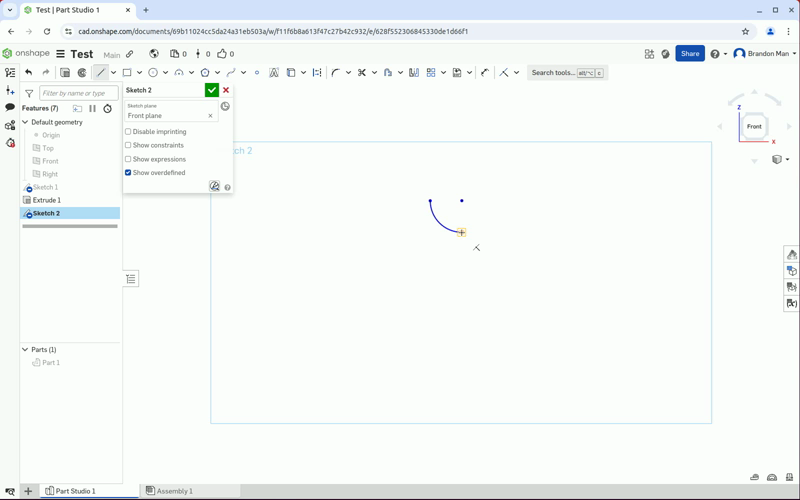
mouse_move(491, 232)
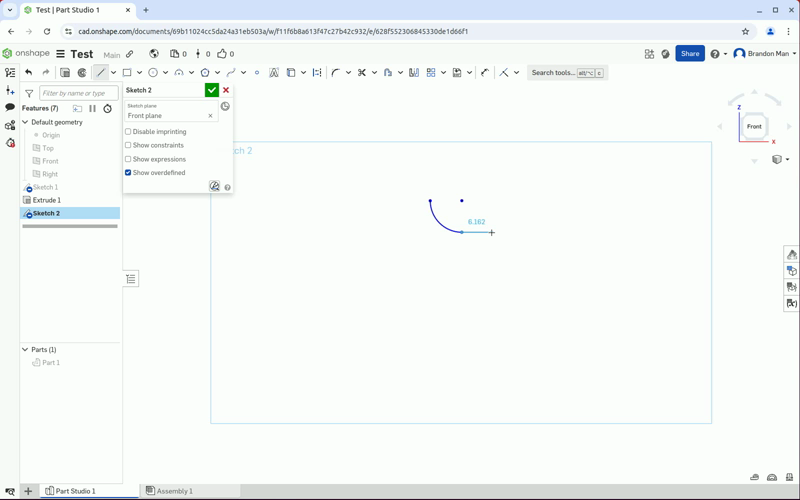
mouse_move(461, 216)
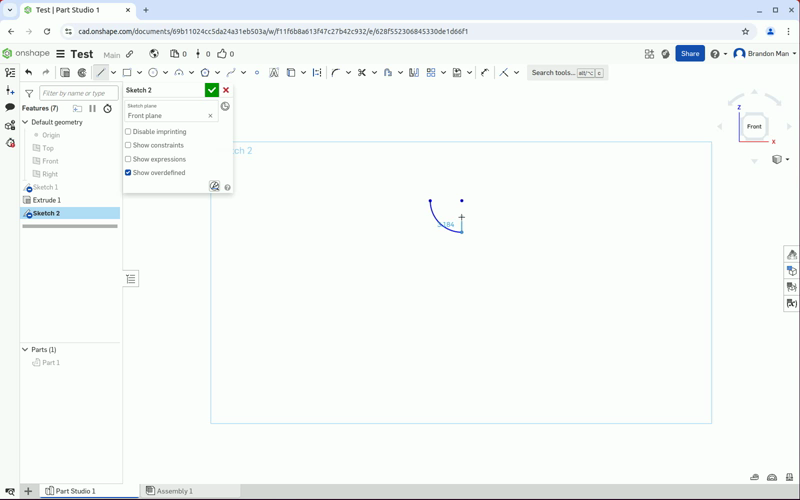
click(461, 216)
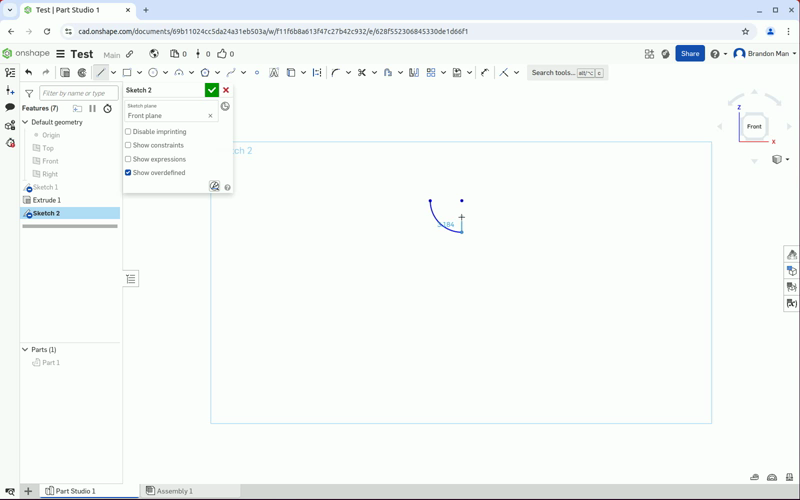
key_up(shift)
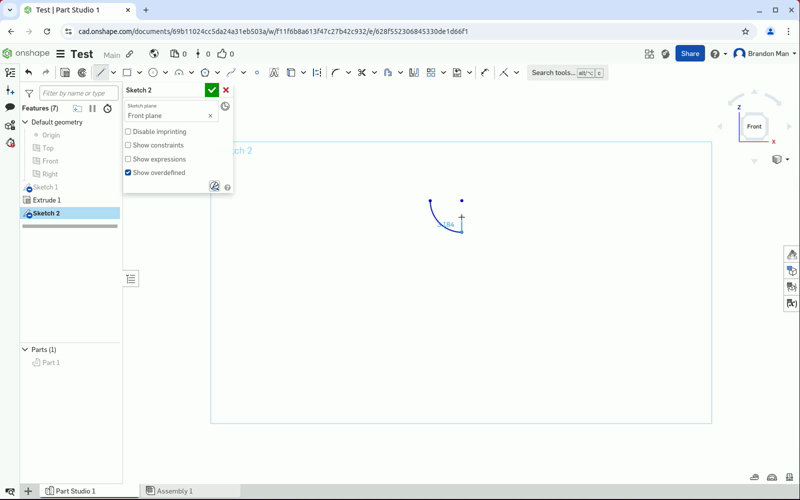
key(esc)
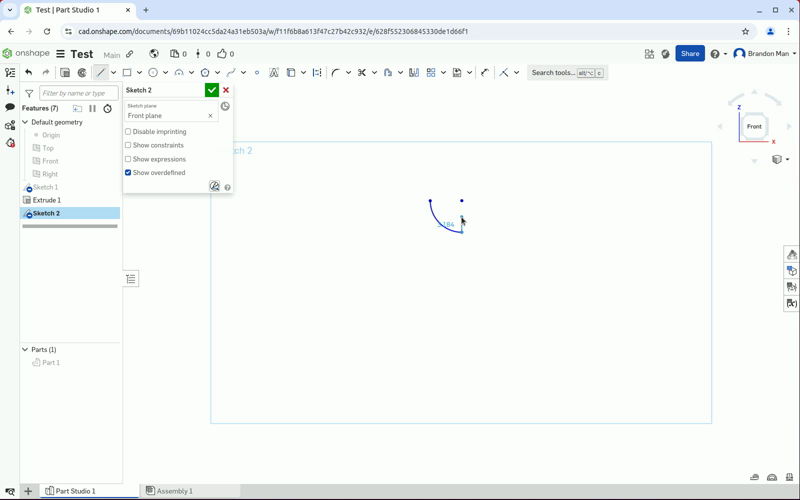
key(a)
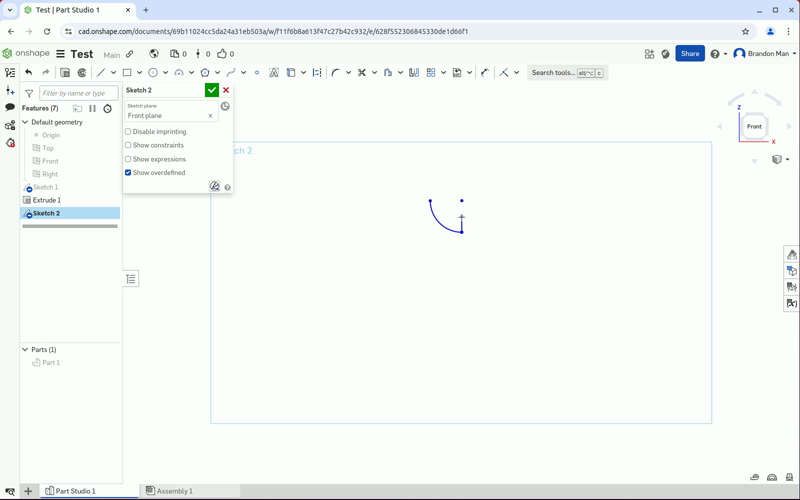
mouse_move(461, 216)
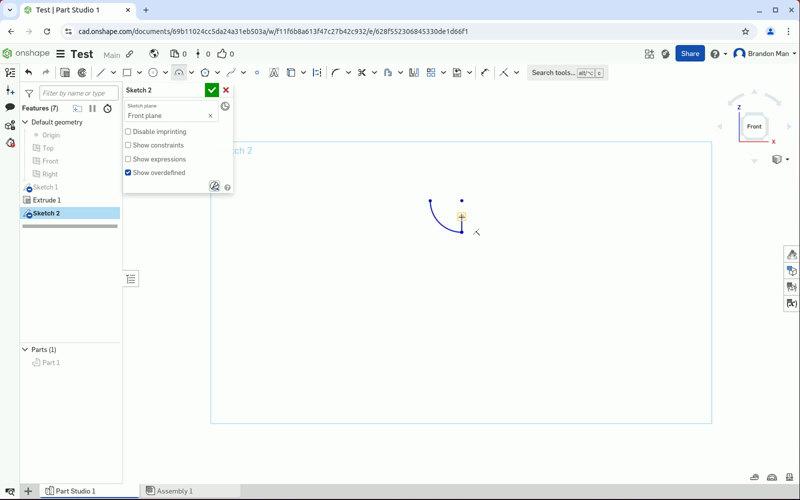
click(461, 216)
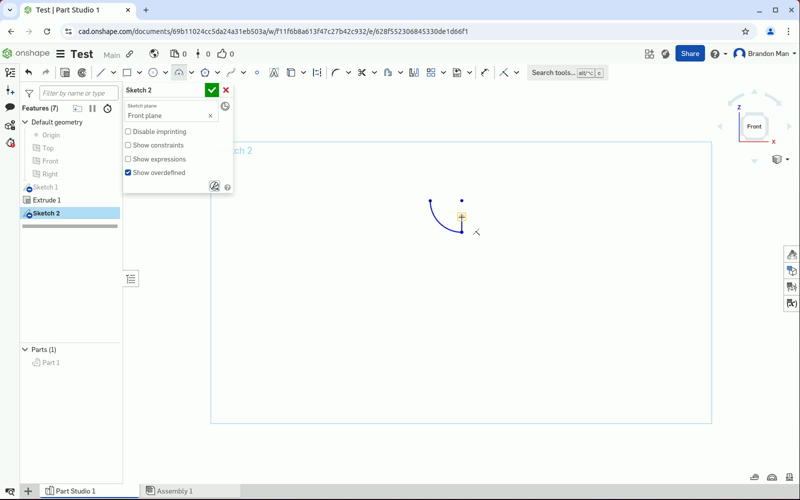
key_down(shift)
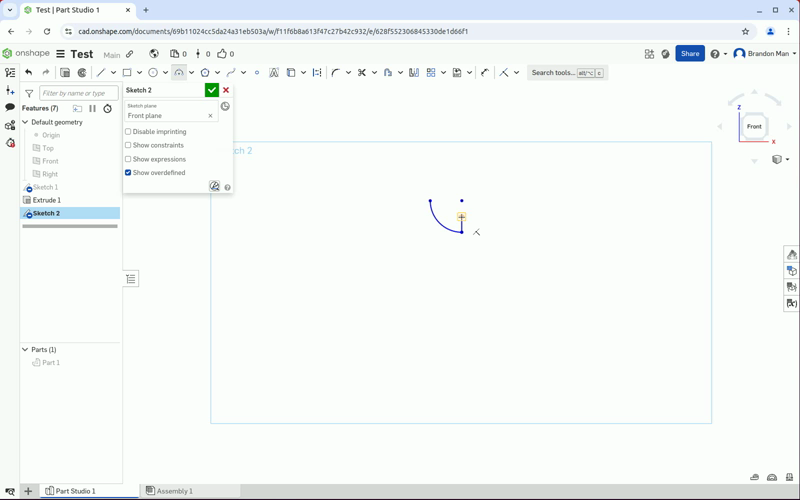
mouse_move(446, 200)
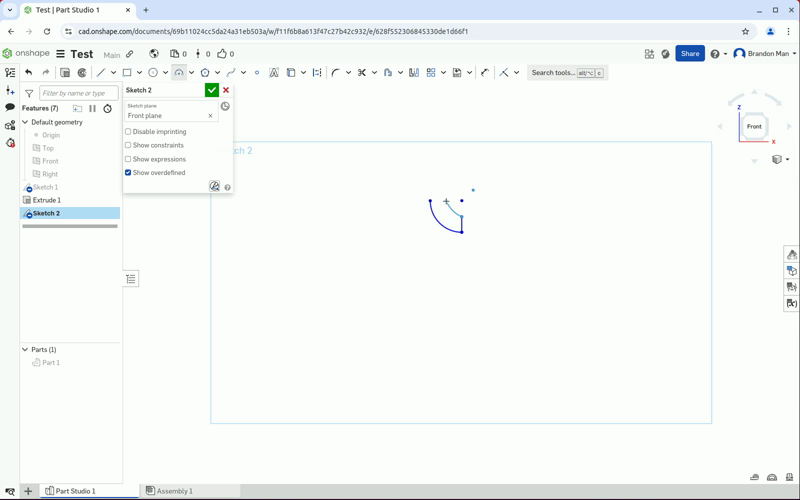
click(446, 200)
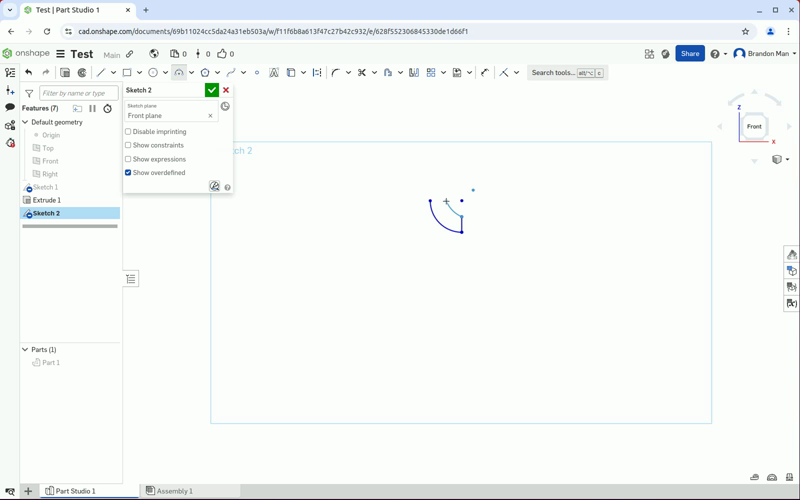
mouse_move(450, 212)
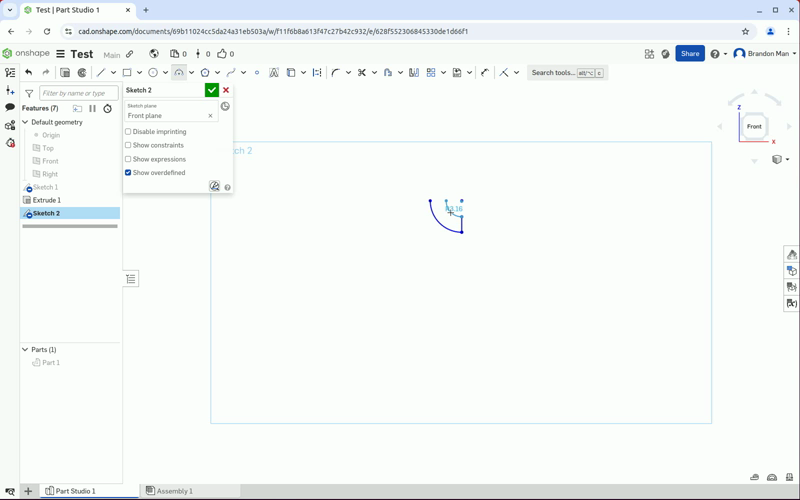
click(450, 212)
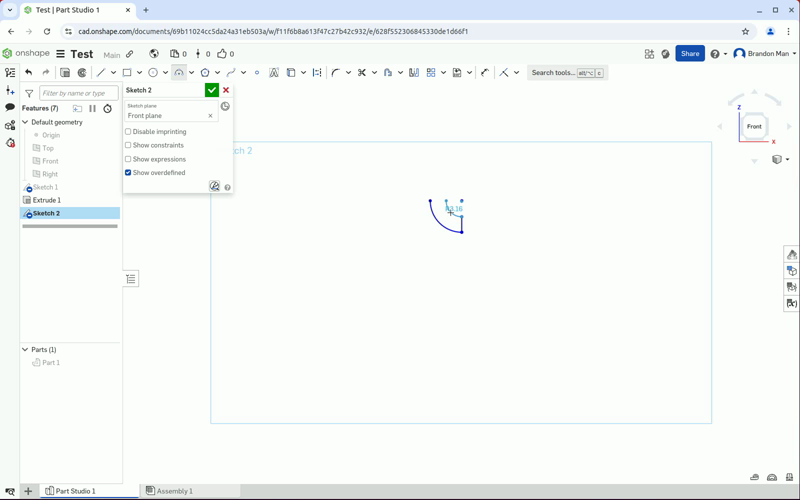
key_up(shift)
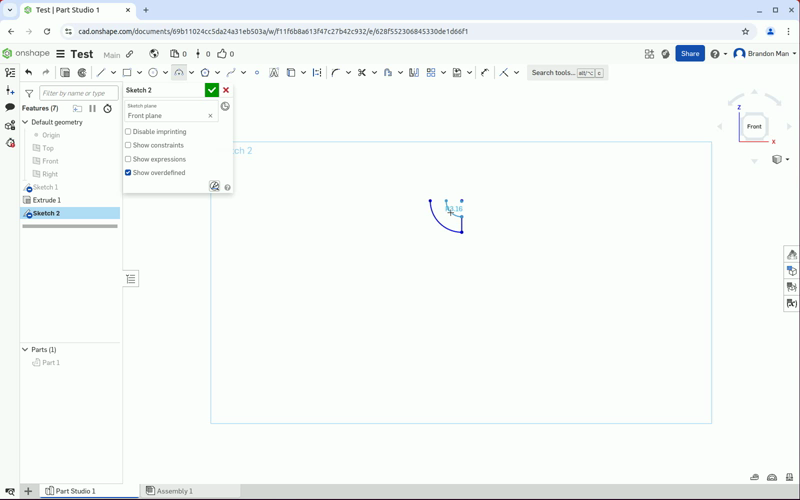
key(esc)
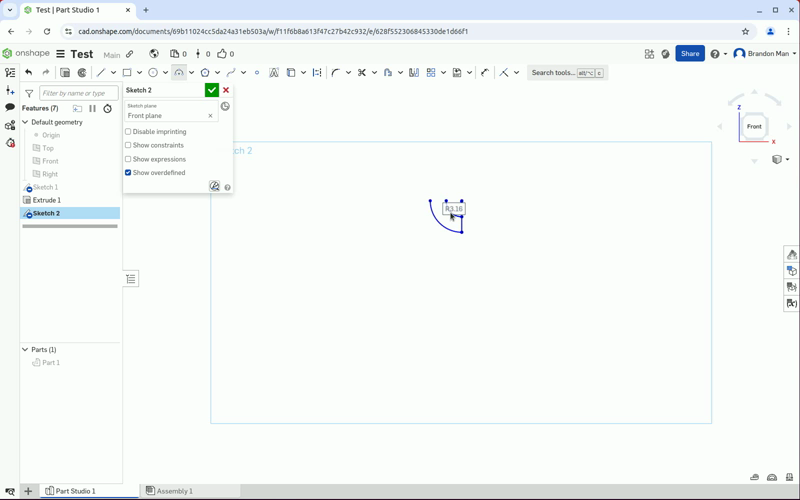
key(l)
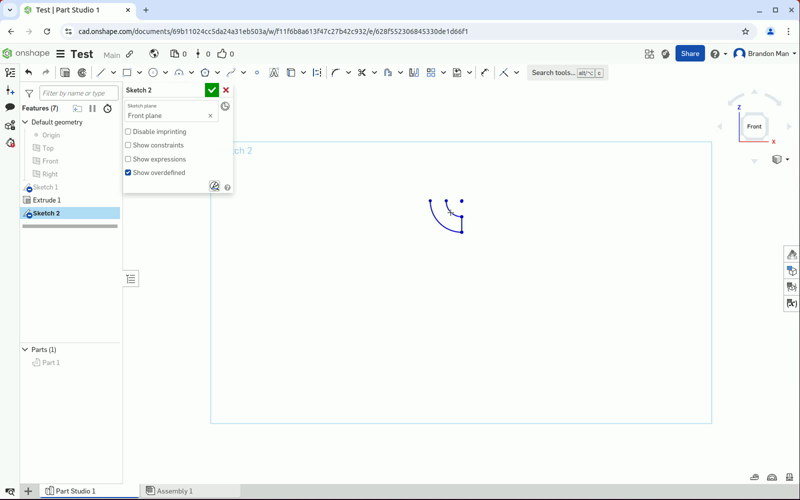
mouse_move(446, 200)
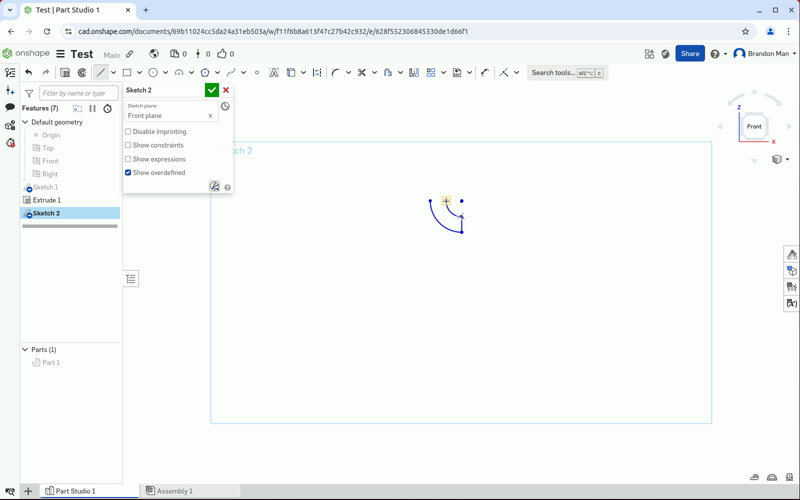
click(446, 200)
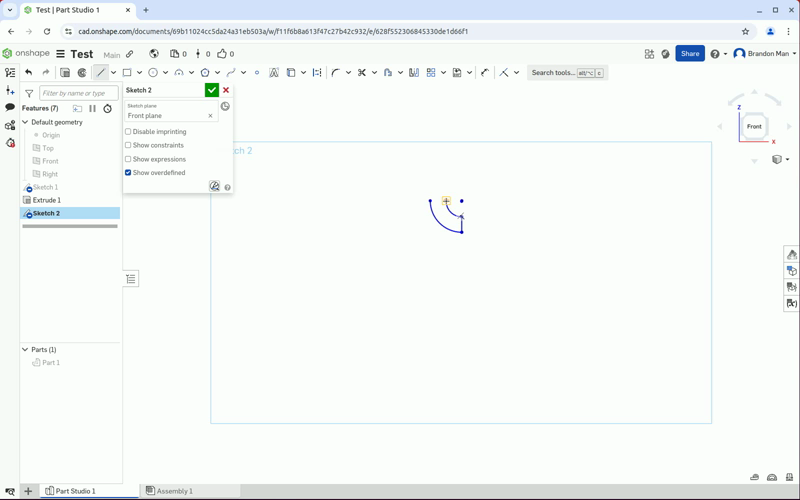
mouse_move(476, 200)
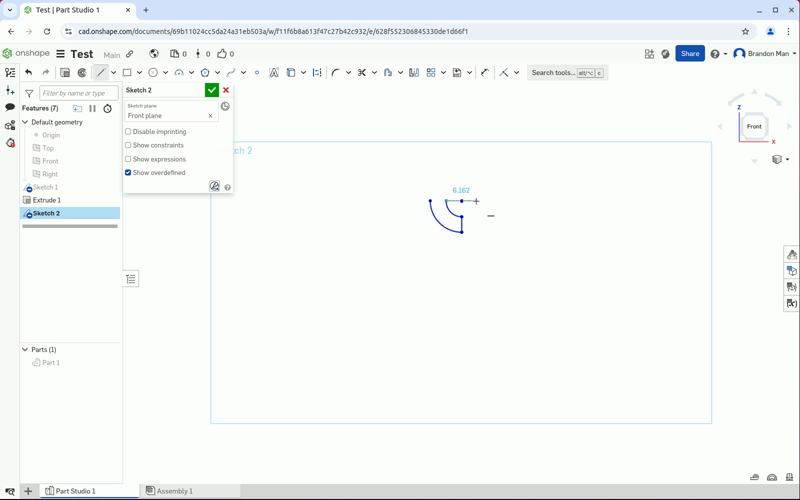
key_down(shift)
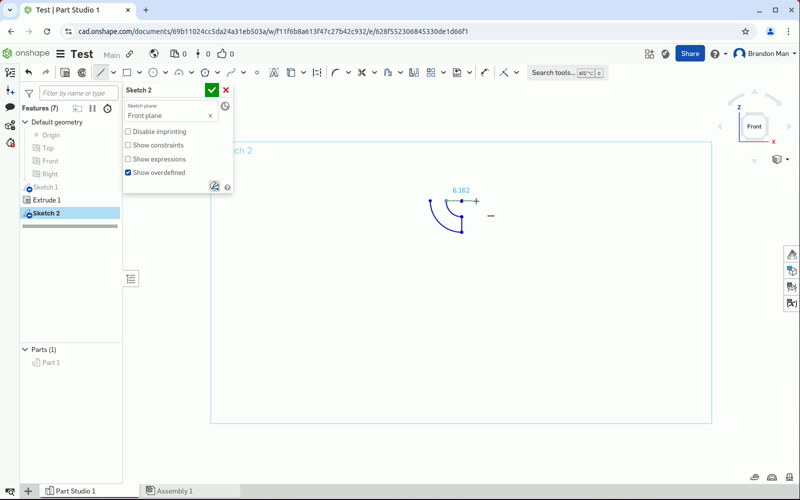
mouse_move(430, 200)
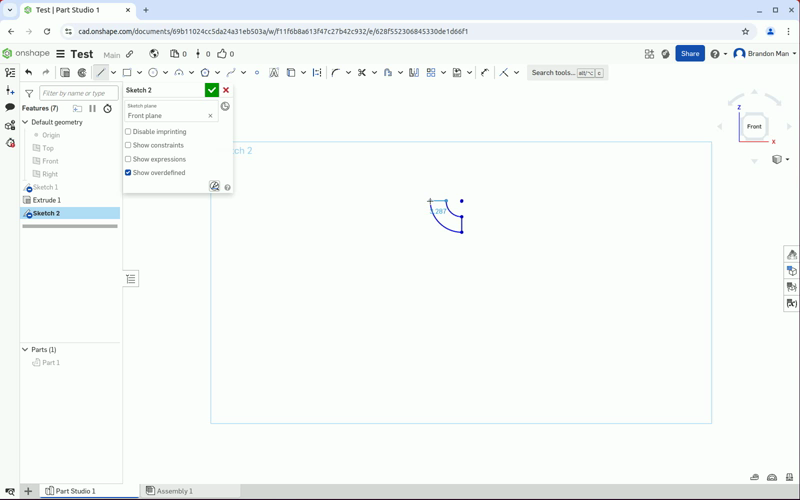
key_up(shift)
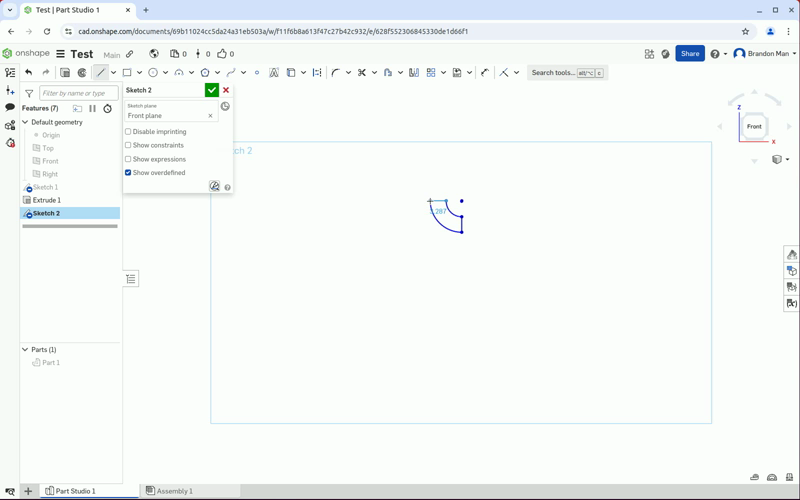
click(430, 200)
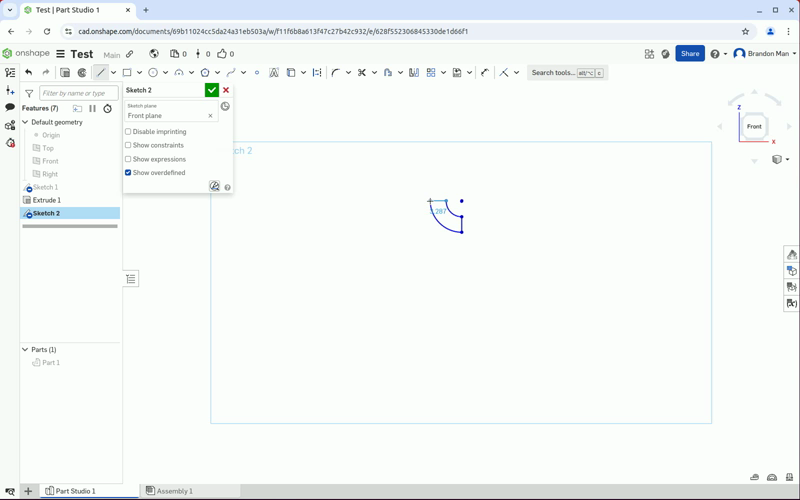
key(esc)
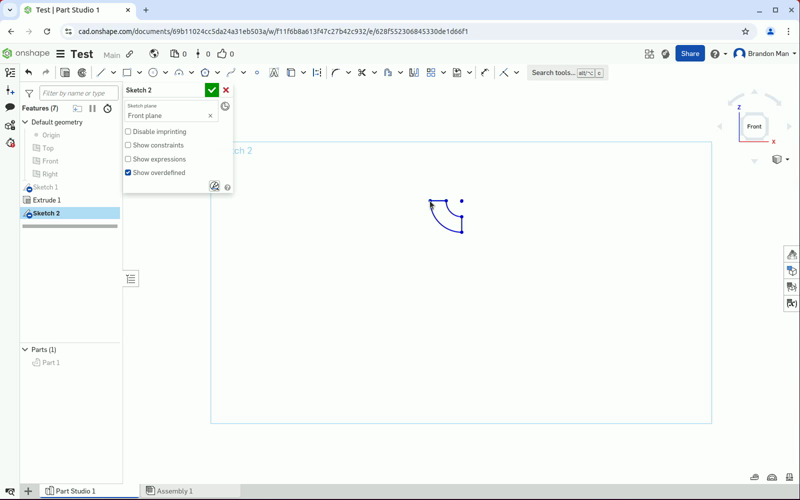
mouse_move(442, 224)
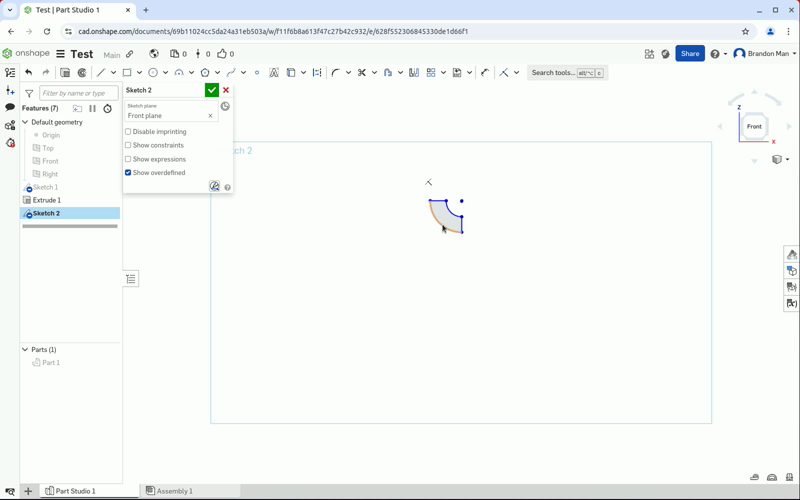
scroll(6)
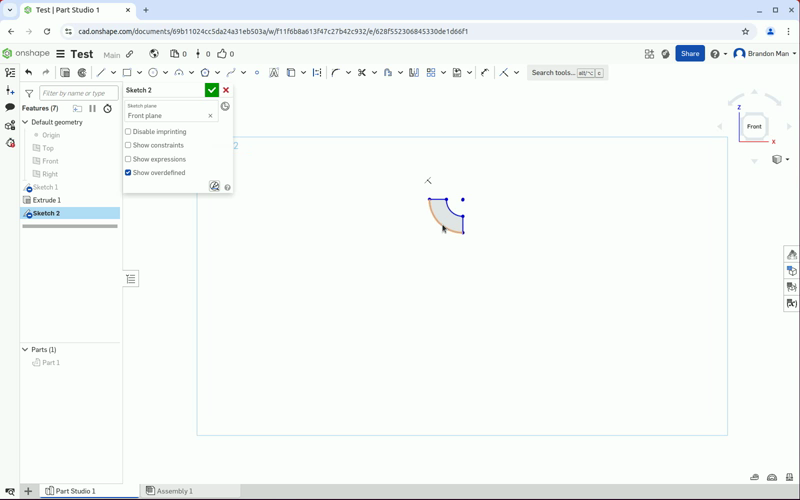
scroll(6)
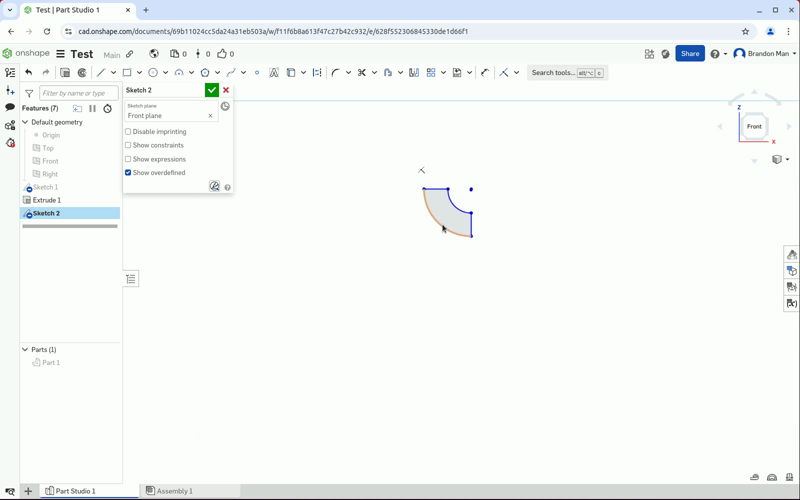
scroll(6)
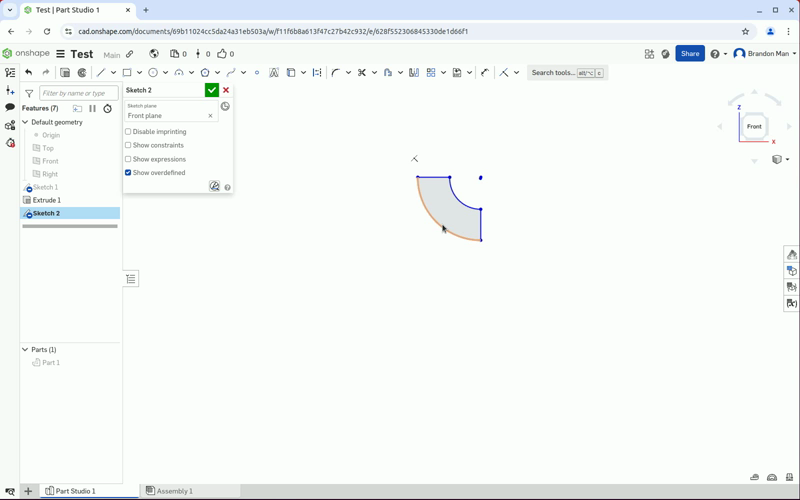
scroll(6)
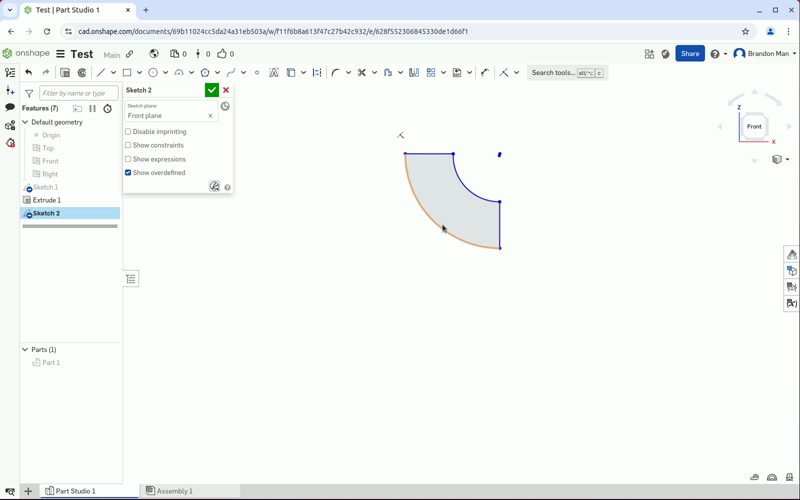
scroll(6)
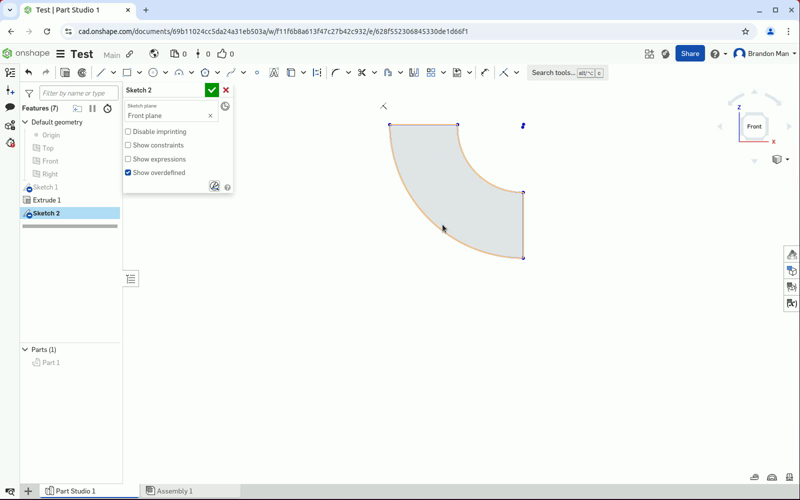
scroll(6)
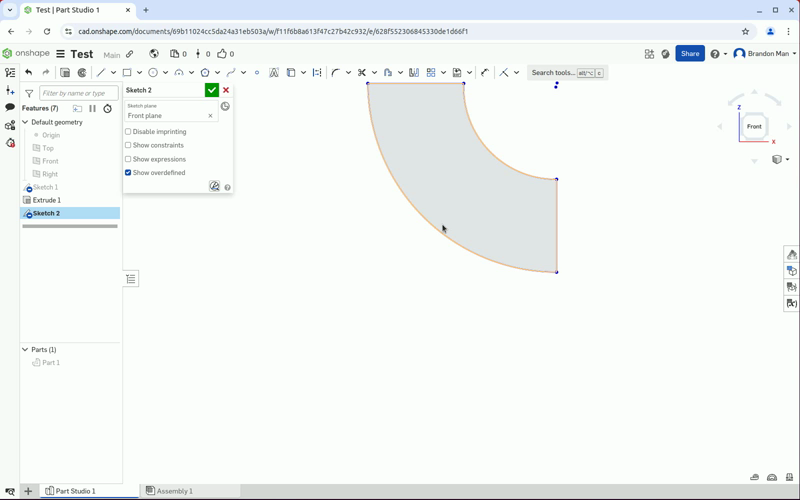
scroll(6)
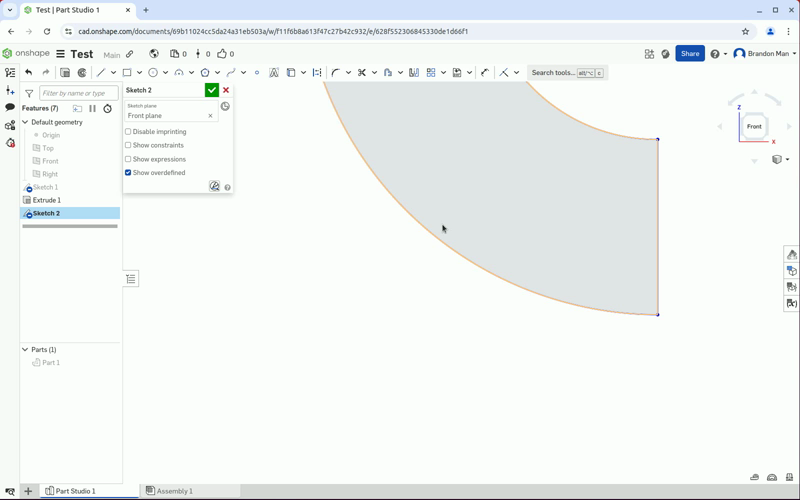
click(442, 224)
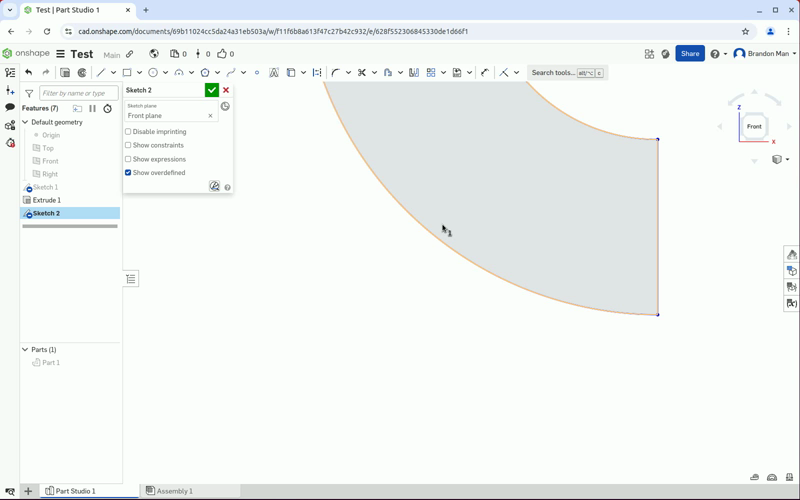
scroll(-6)
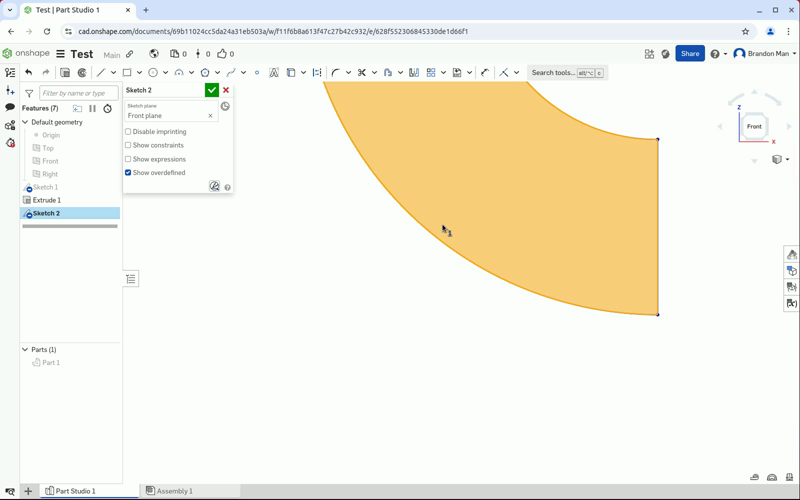
scroll(-6)
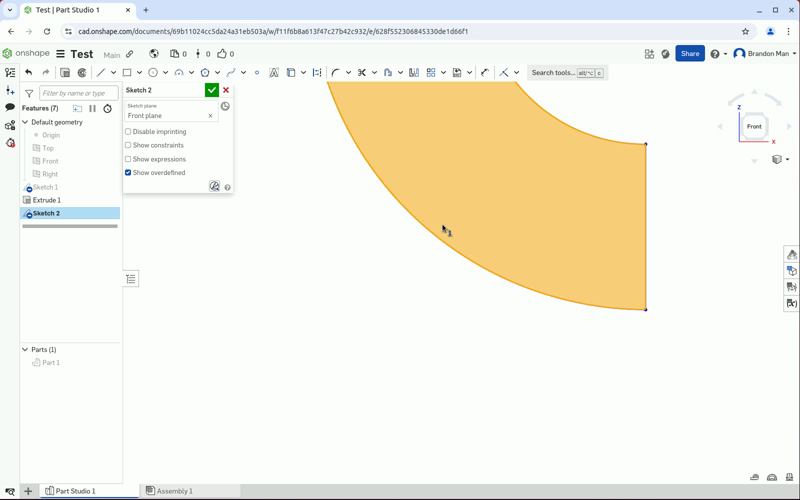
scroll(-6)
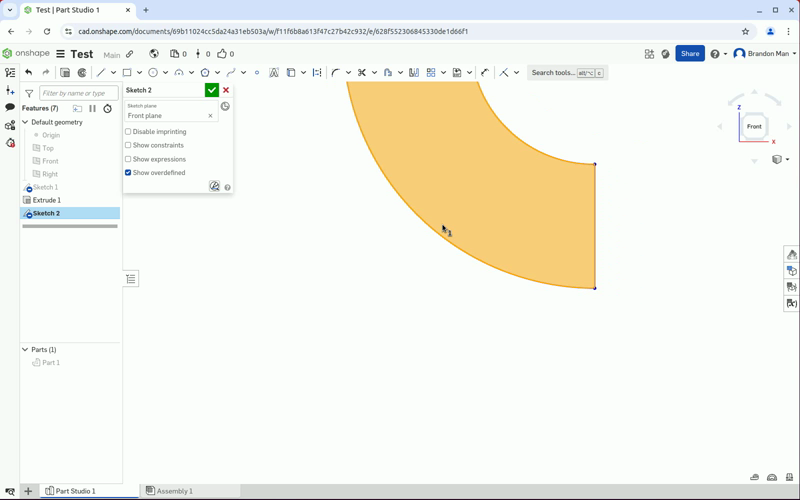
scroll(-6)
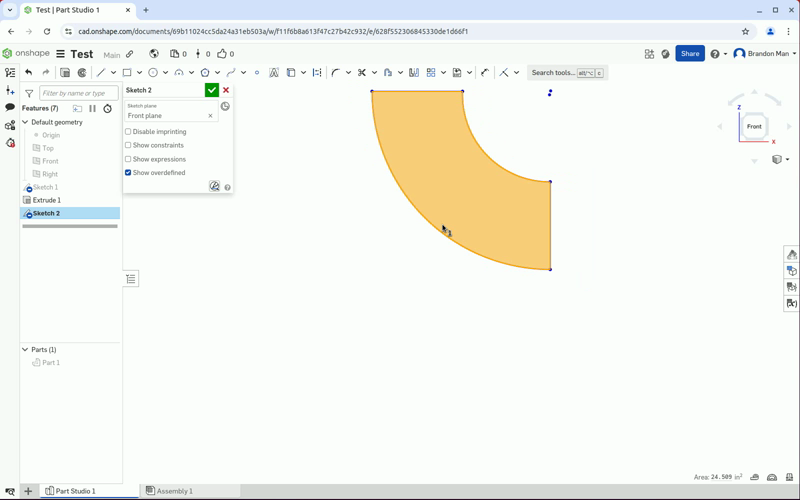
scroll(-6)
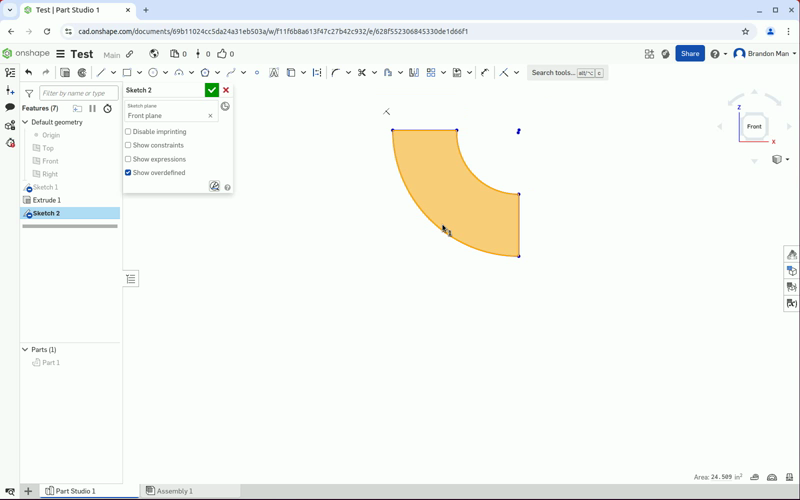
scroll(-6)
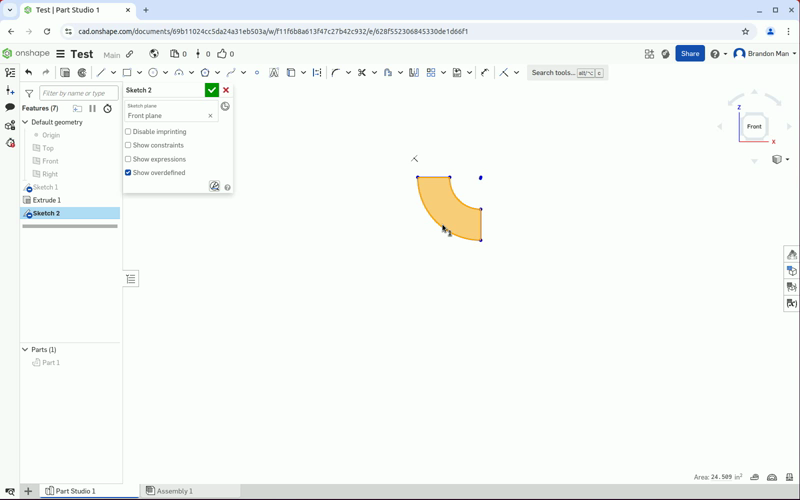
scroll(-6)
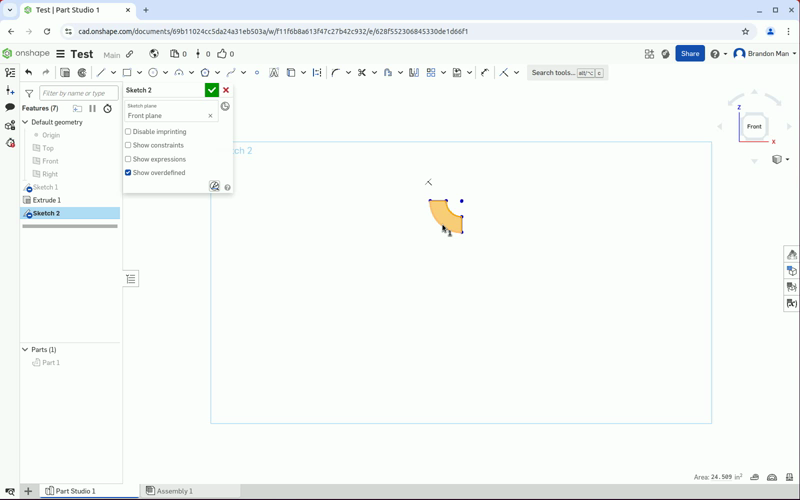
mouse_move(73, 352)
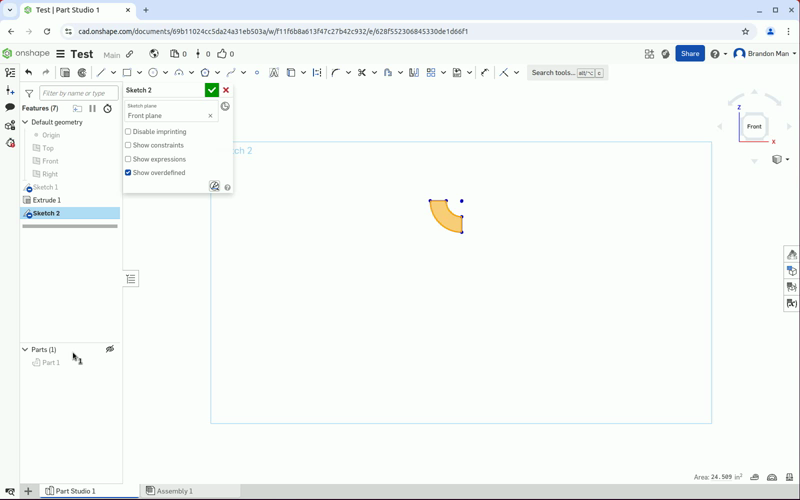
key(shift+y)
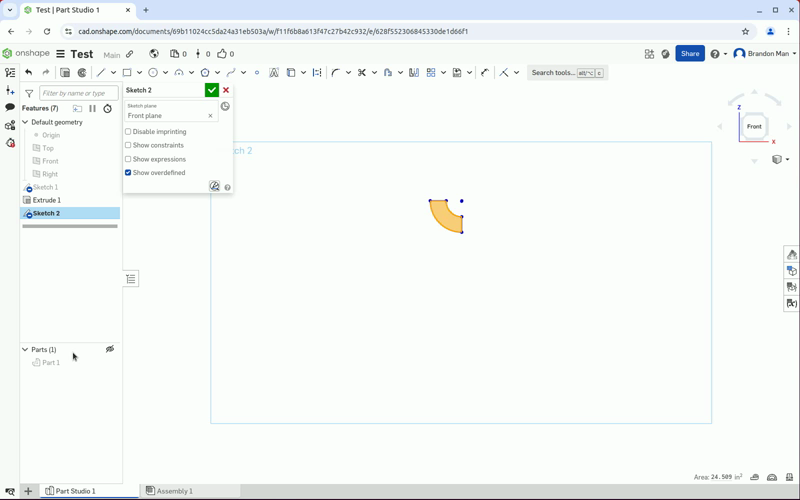
key(shift+e)
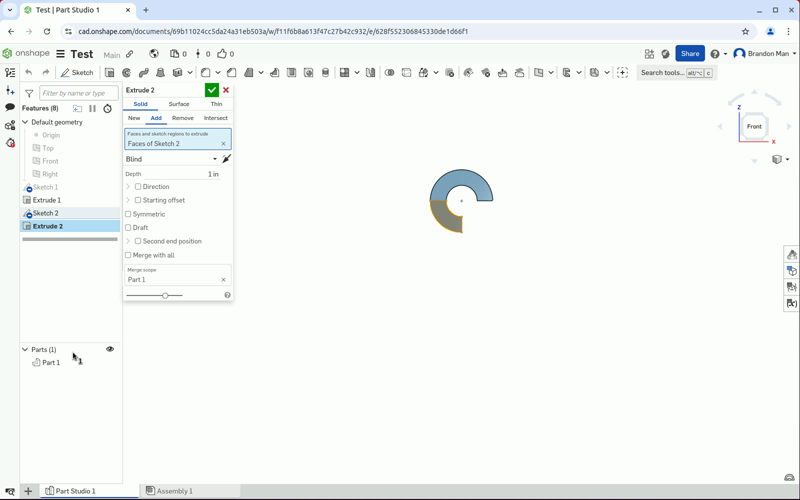
mouse_move(143, 106)
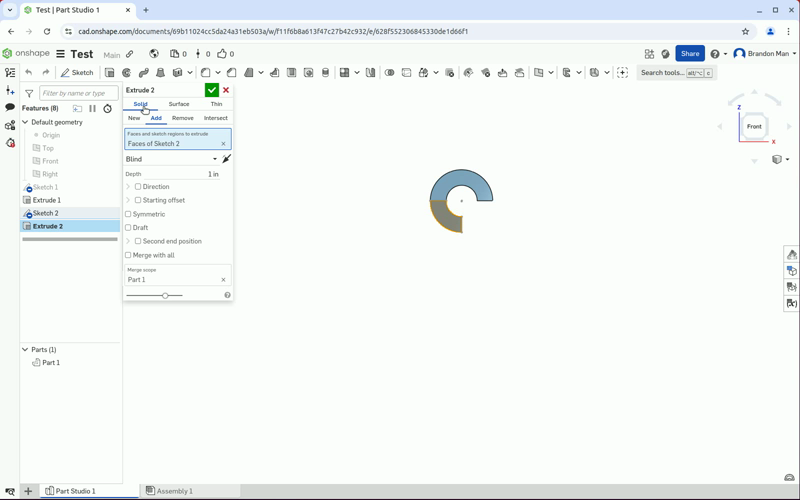
click(143, 106)
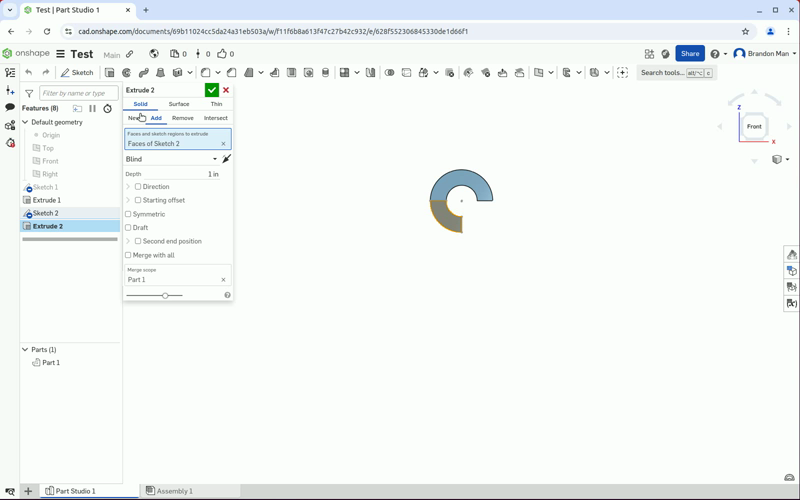
mouse_move(137, 120)
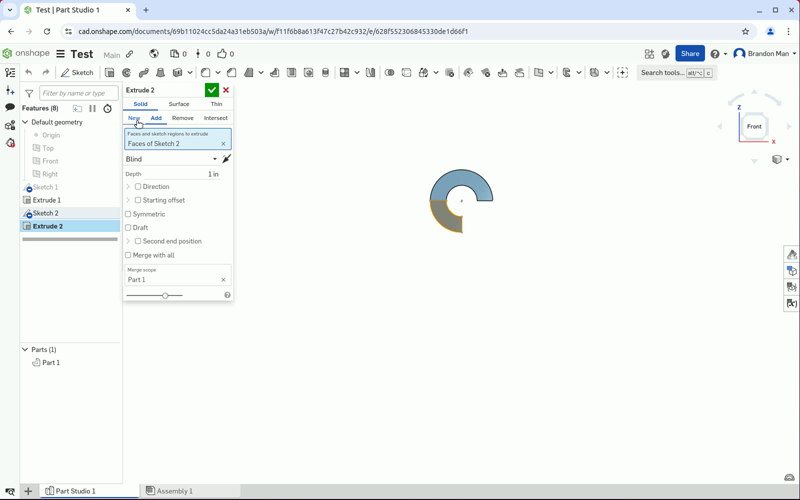
click(137, 120)
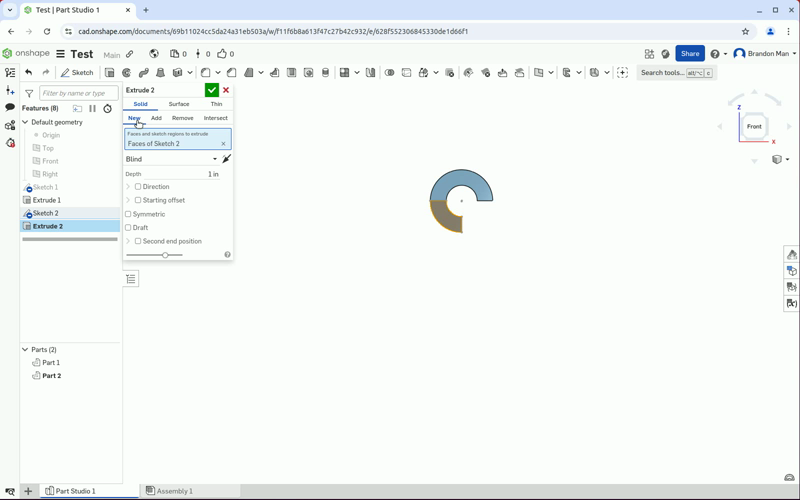
key(tab, 4)
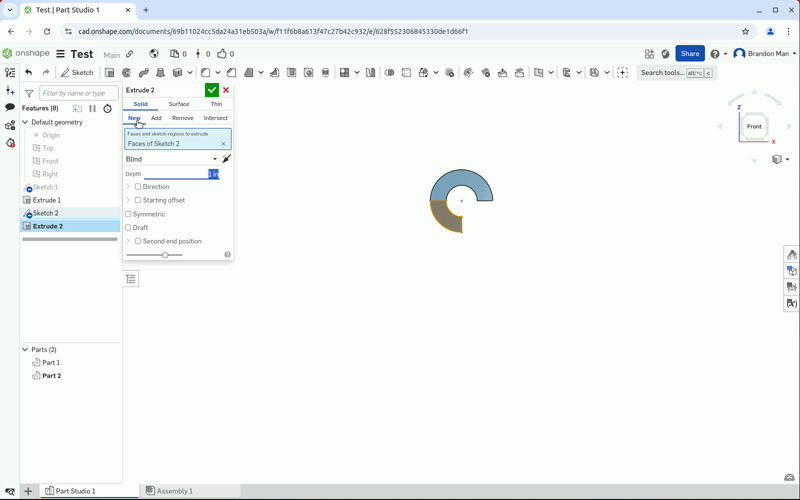
text(1.685)
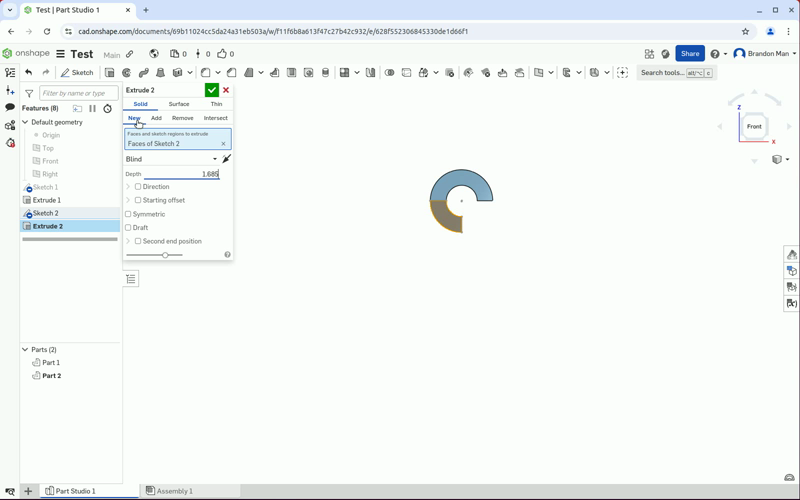
key(enter)
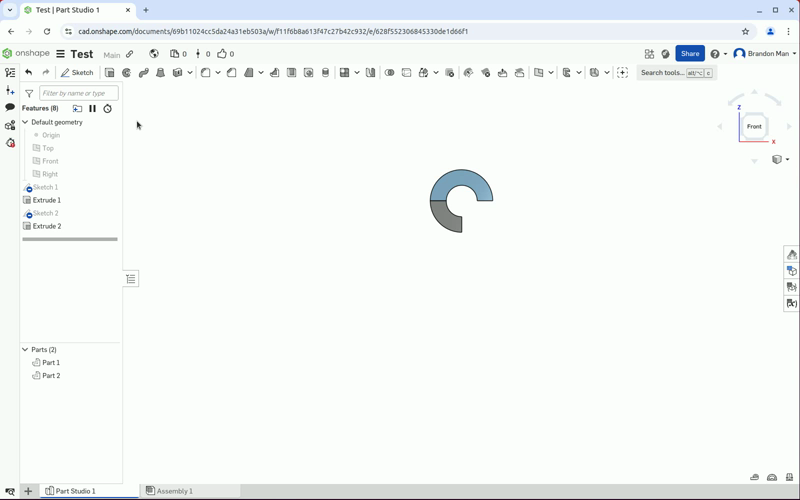
key(shift+h)
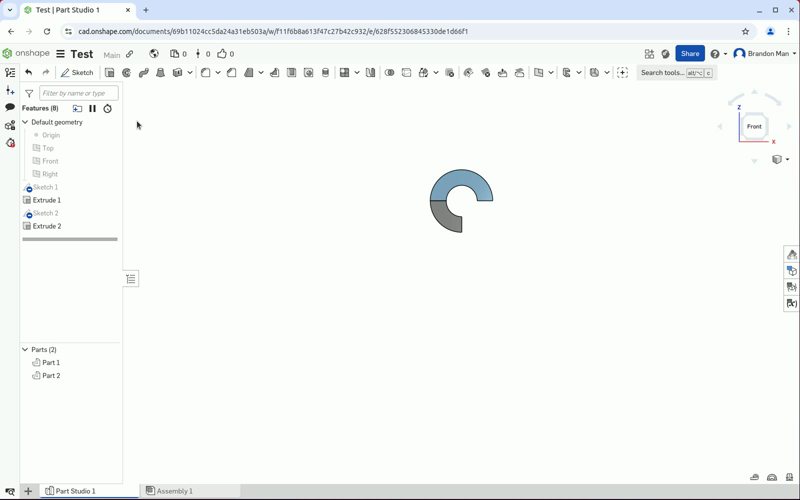
key(shift+h)
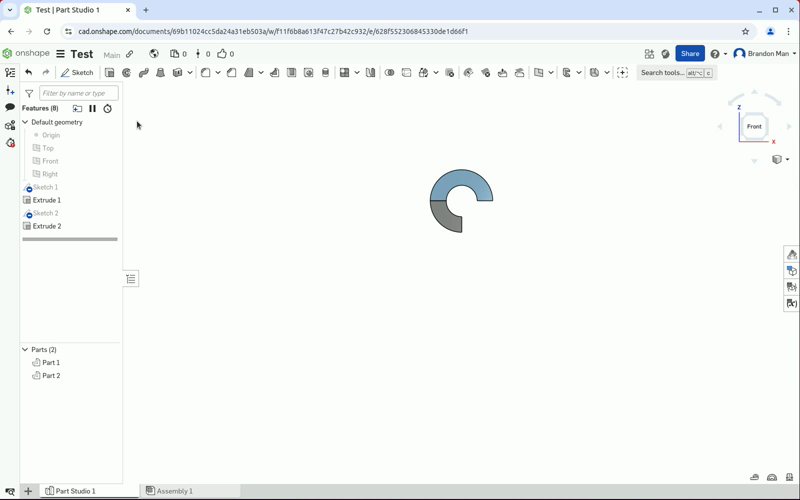
mouse_move(73, 189)
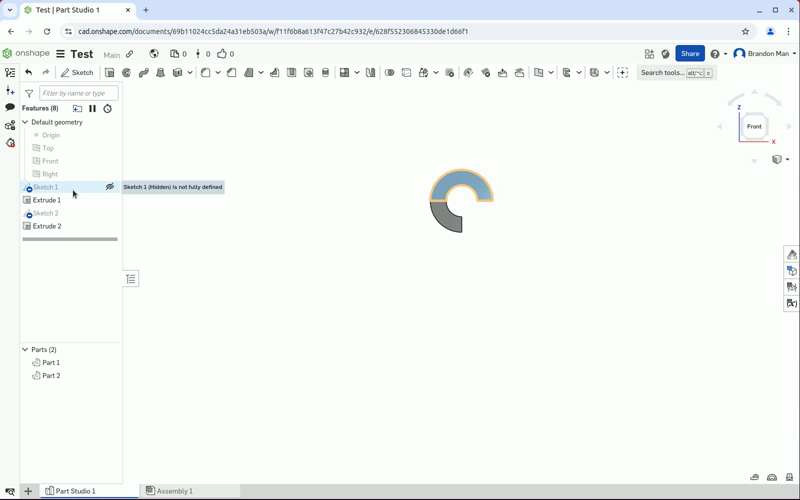
click(73, 189)
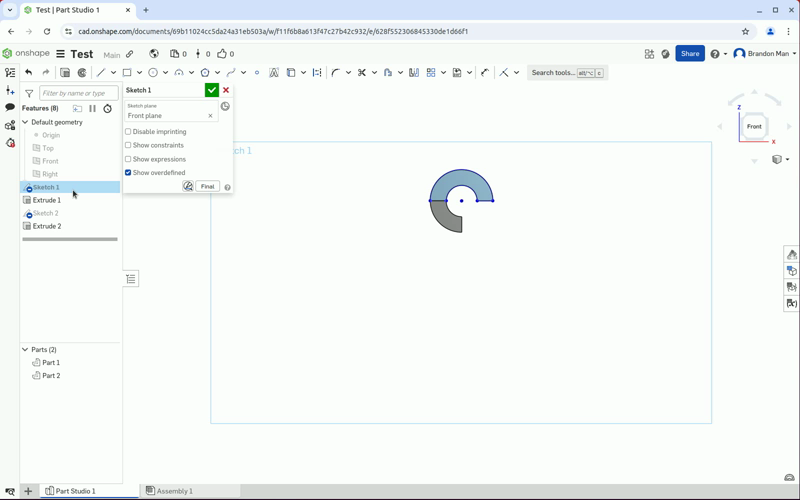
mouse_move(229, 92)
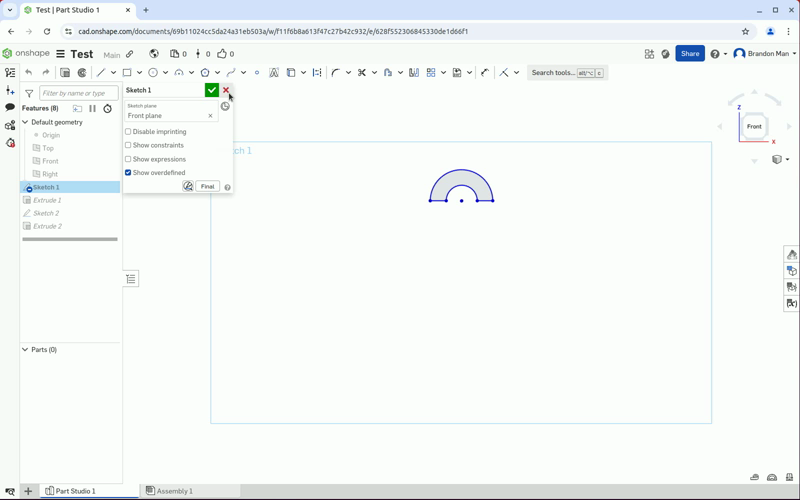
click(229, 92)
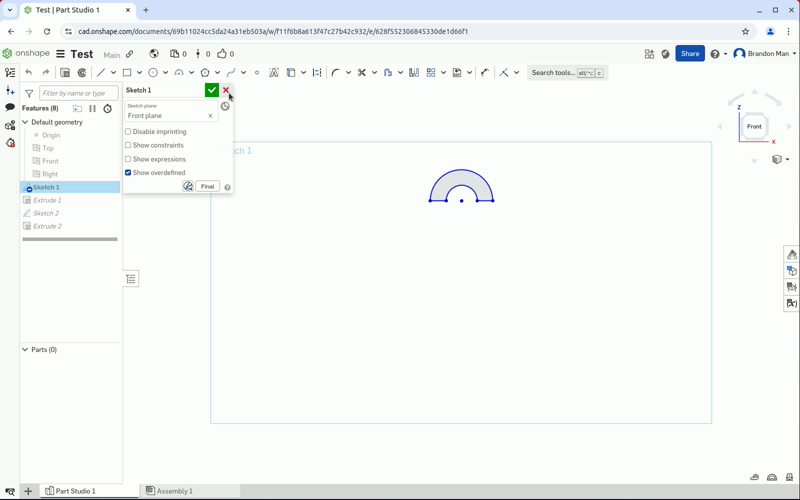
key(shift+s)
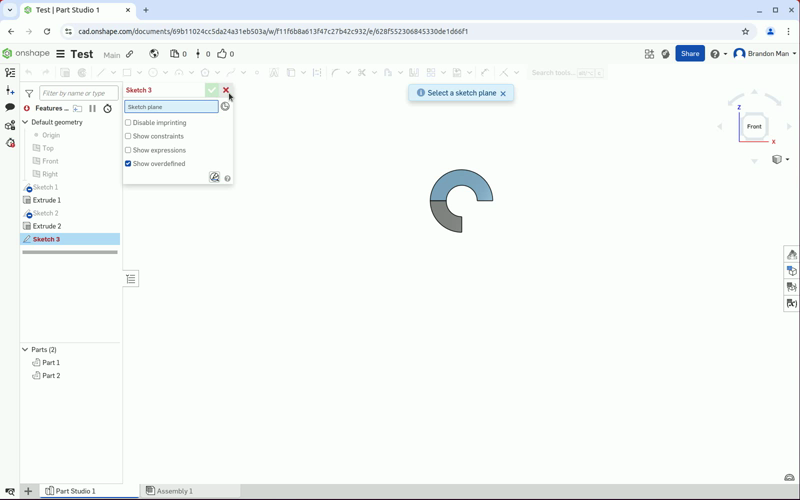
mouse_move(73, 163)
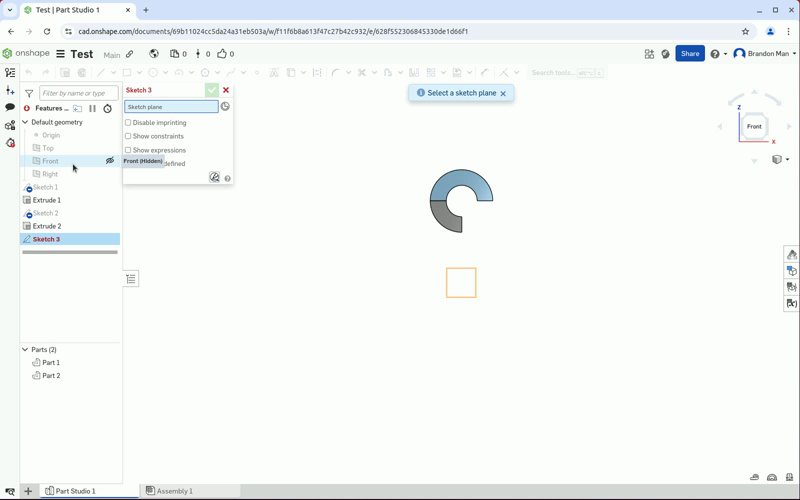
click(73, 163)
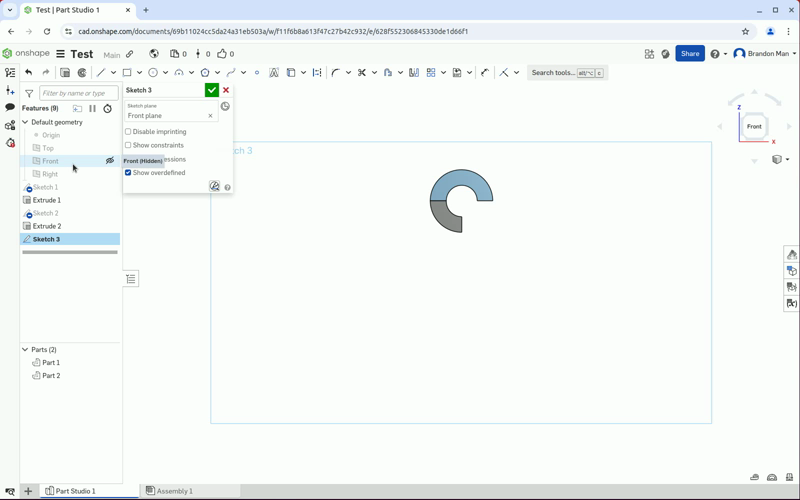
mouse_move(73, 352)
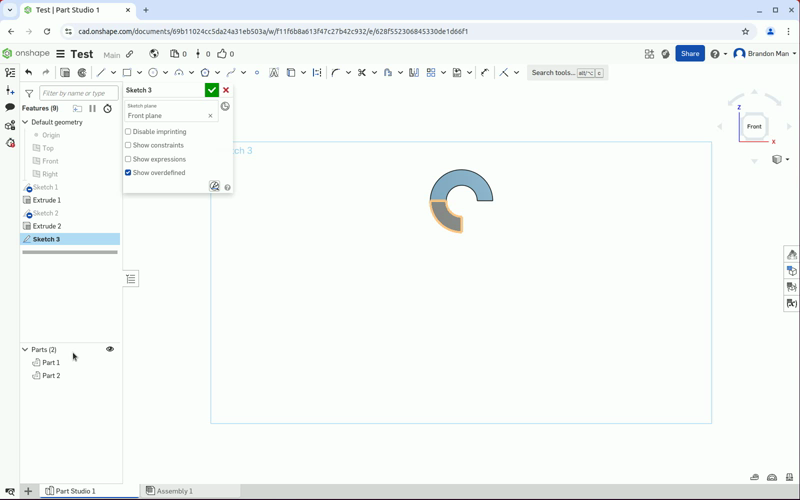
key(y)
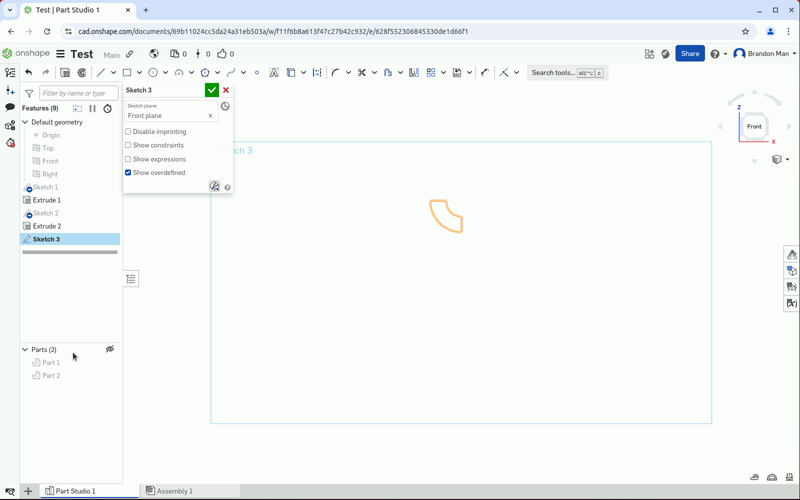
key(a)
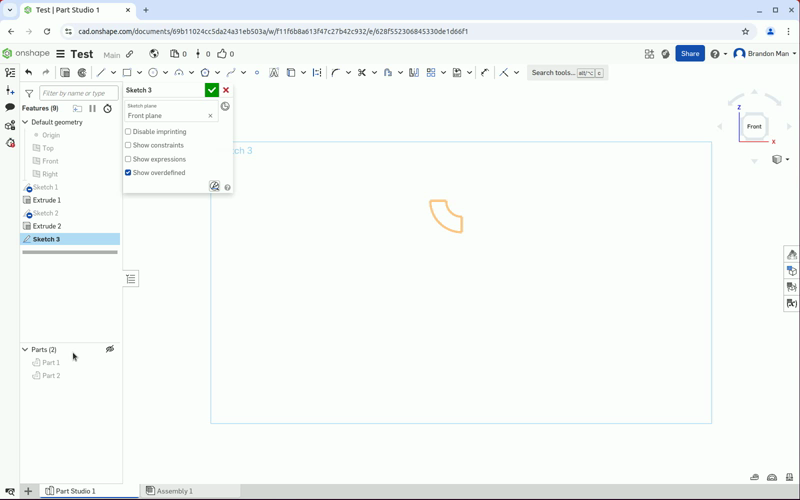
key_down(shift)
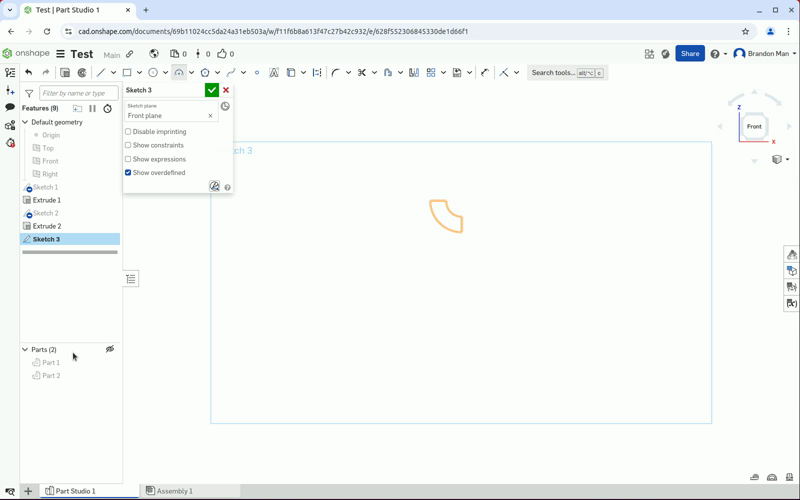
mouse_move(460, 232)
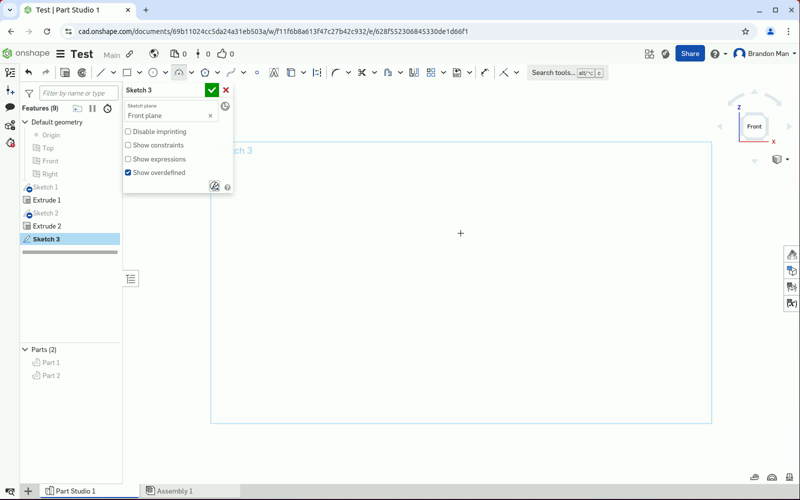
click(460, 232)
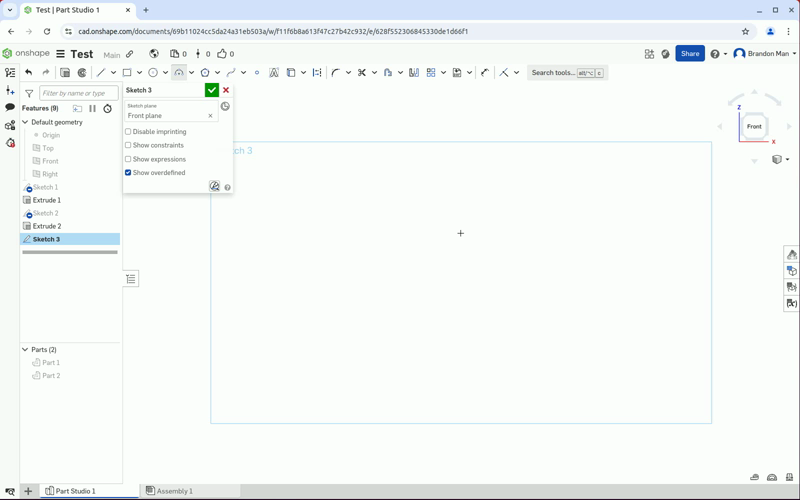
key_up(shift)
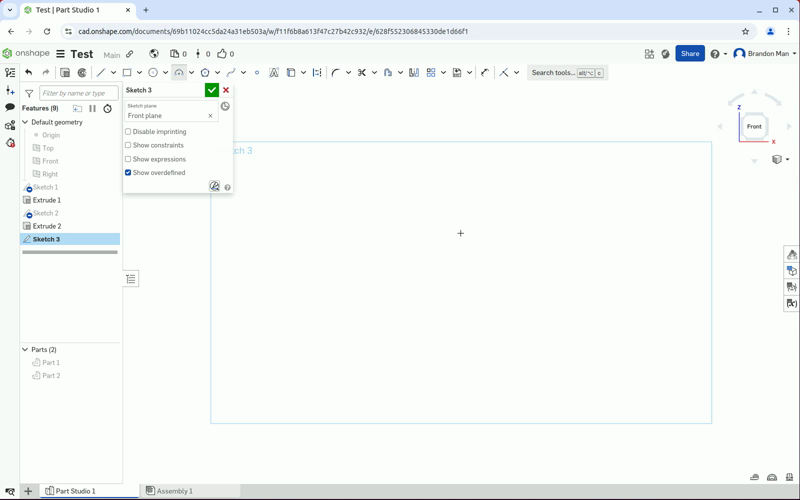
key_down(shift)
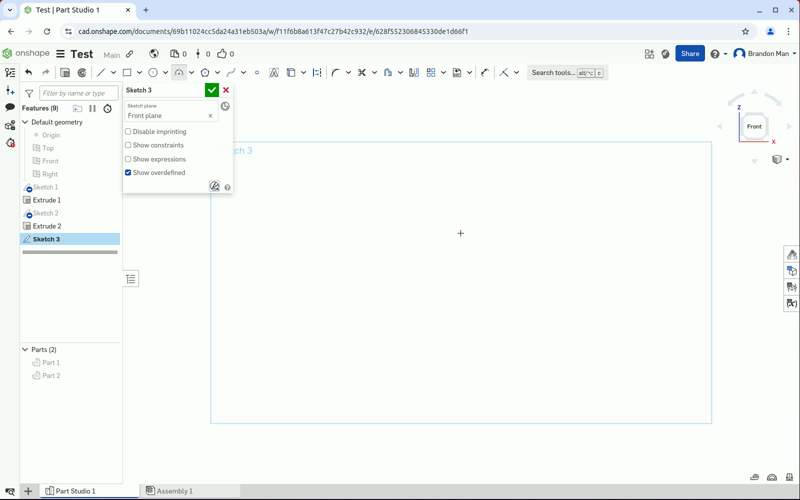
mouse_move(492, 201)
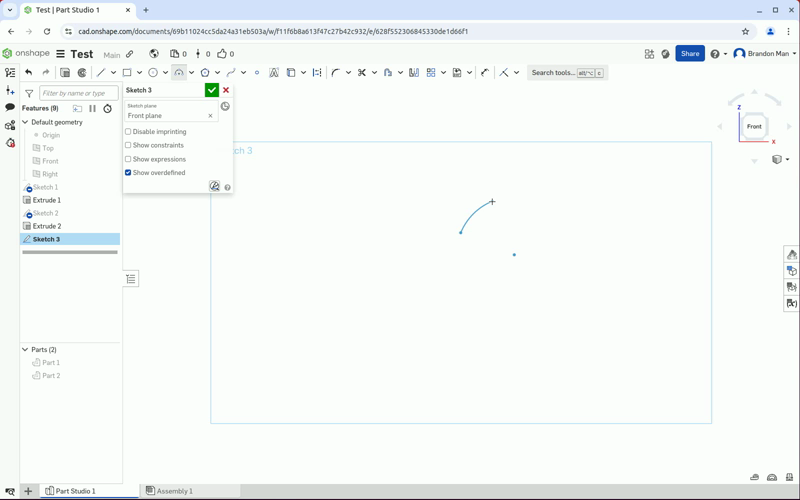
click(492, 201)
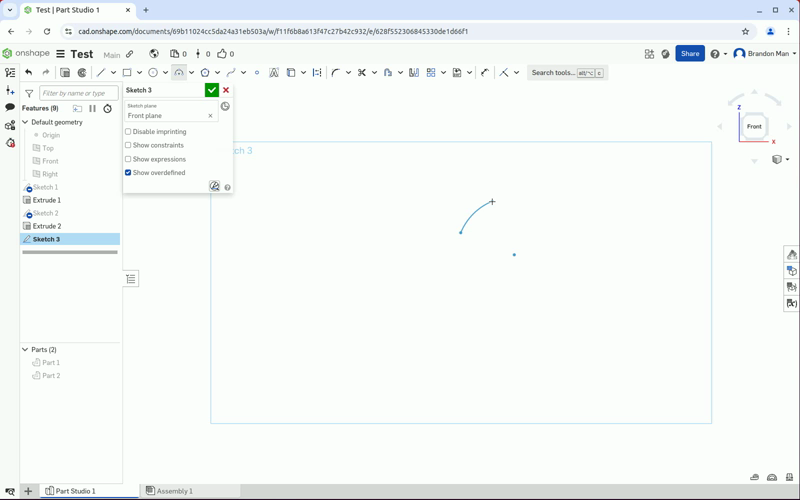
mouse_move(483, 223)
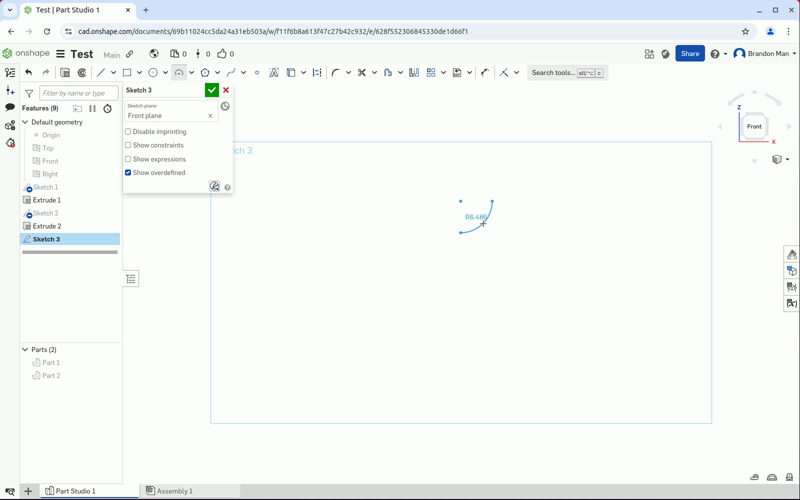
click(483, 223)
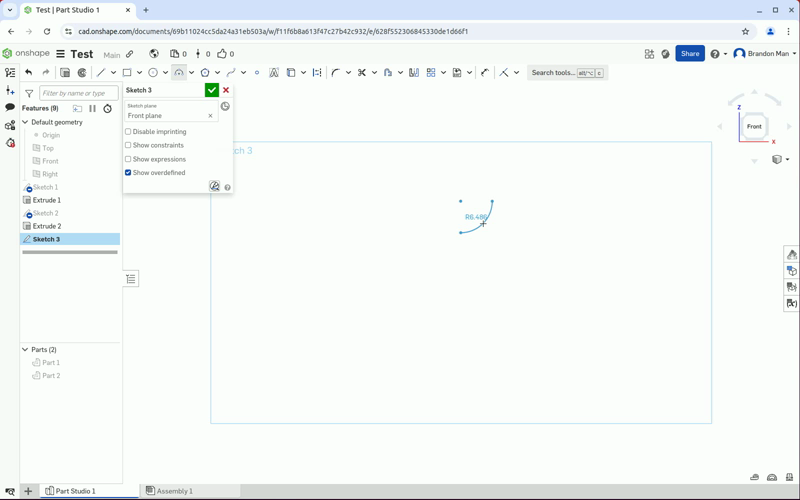
key_up(shift)
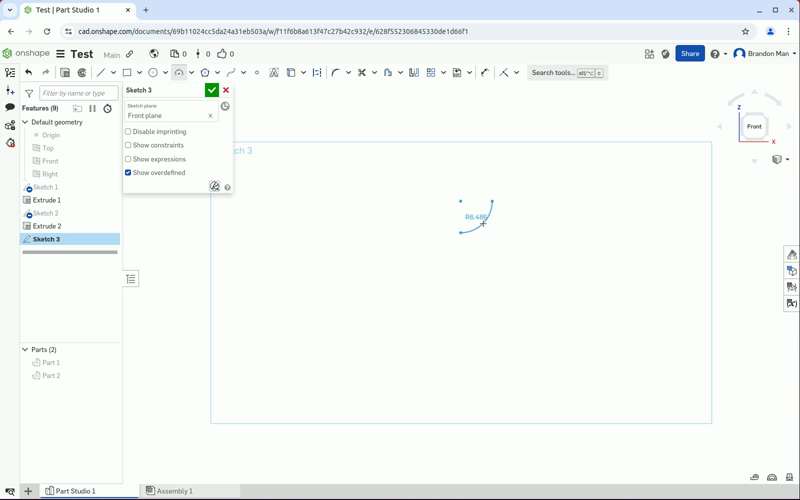
key(esc)
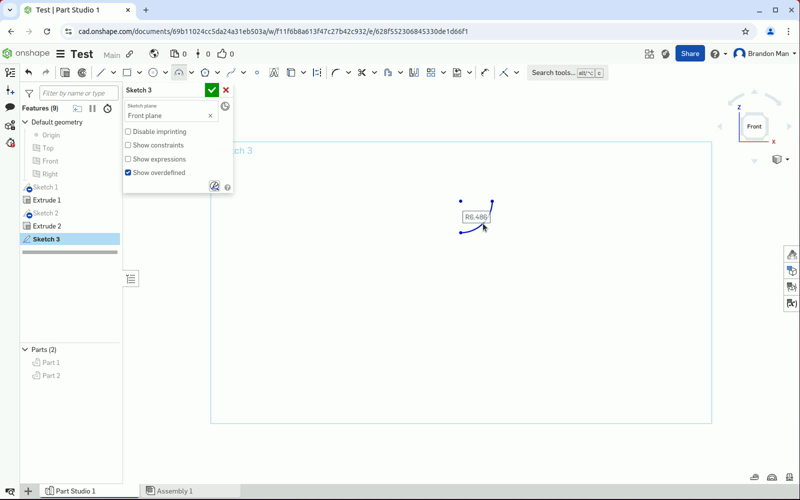
key(l)
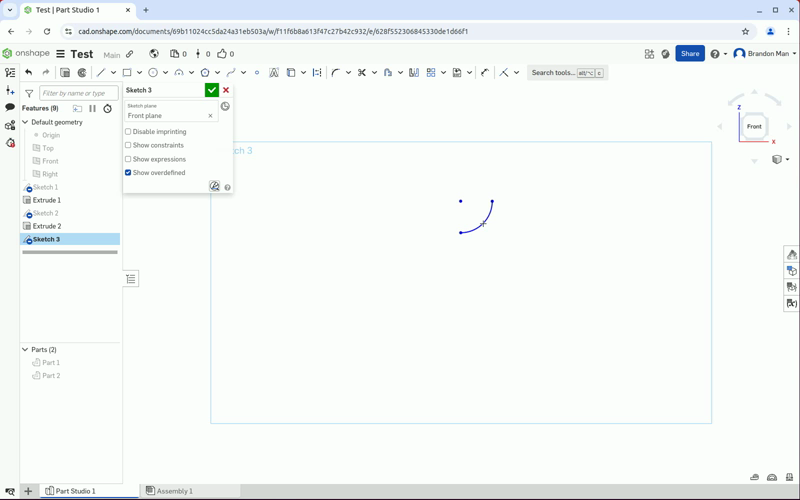
mouse_move(492, 201)
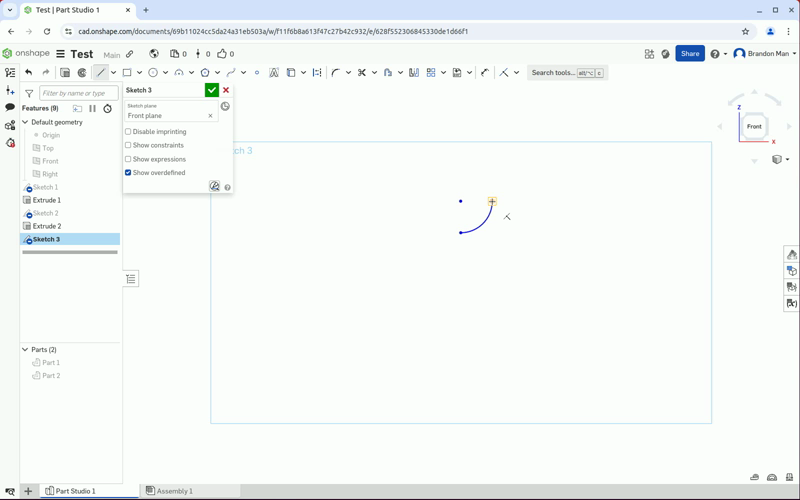
click(492, 201)
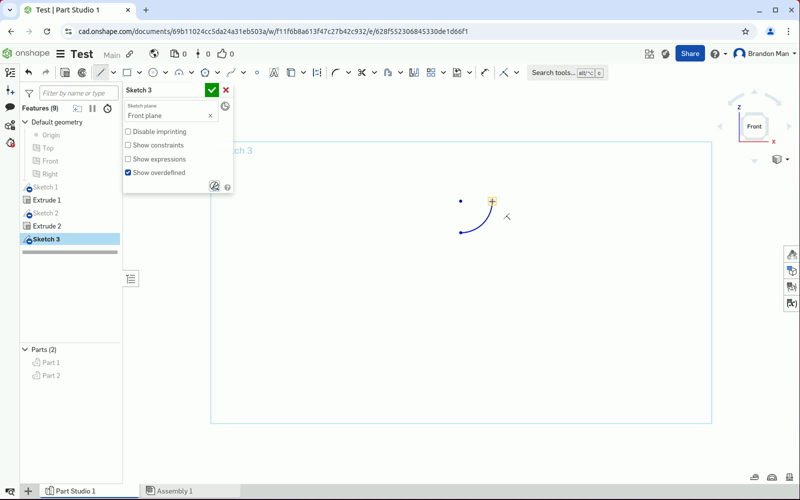
key_down(shift)
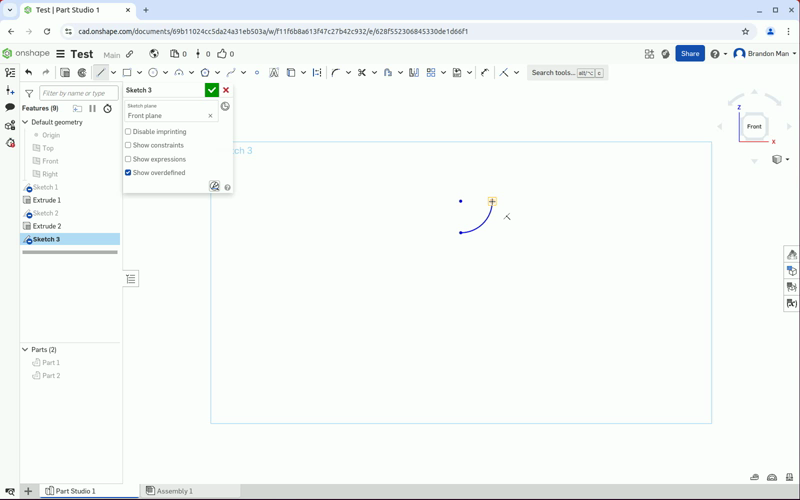
mouse_move(522, 201)
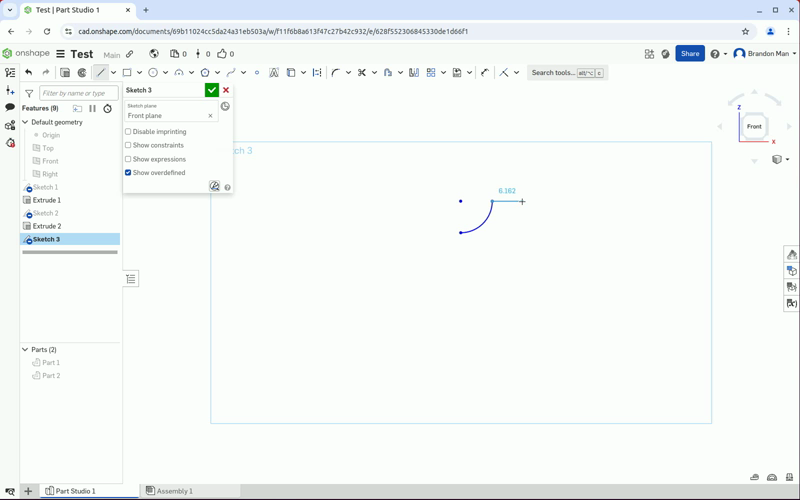
mouse_move(476, 201)
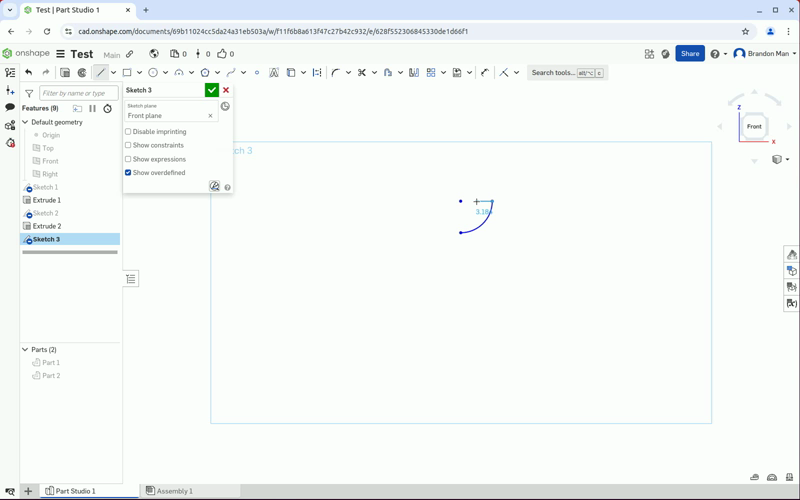
click(476, 201)
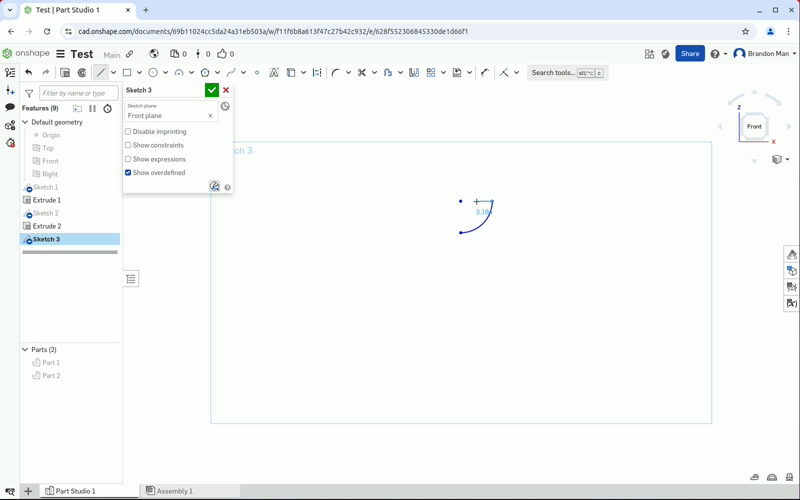
key_up(shift)
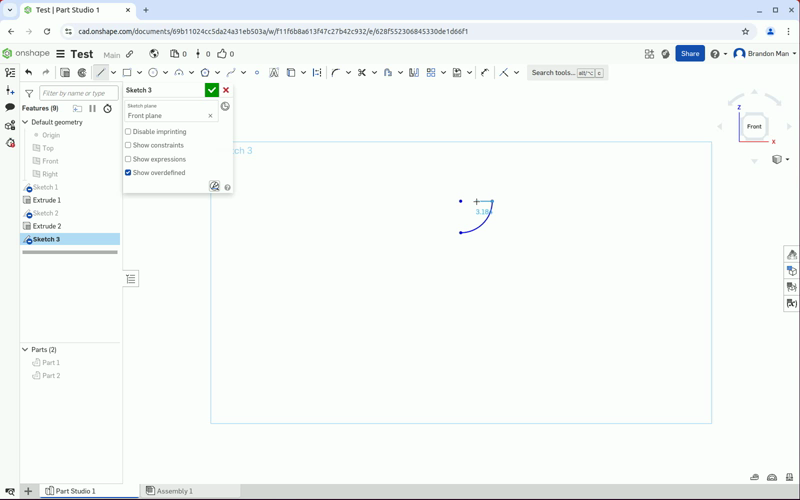
key(esc)
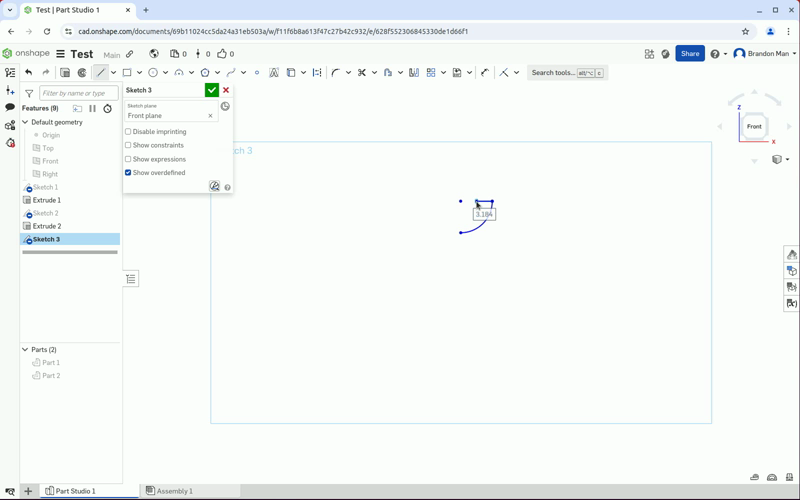
key(a)
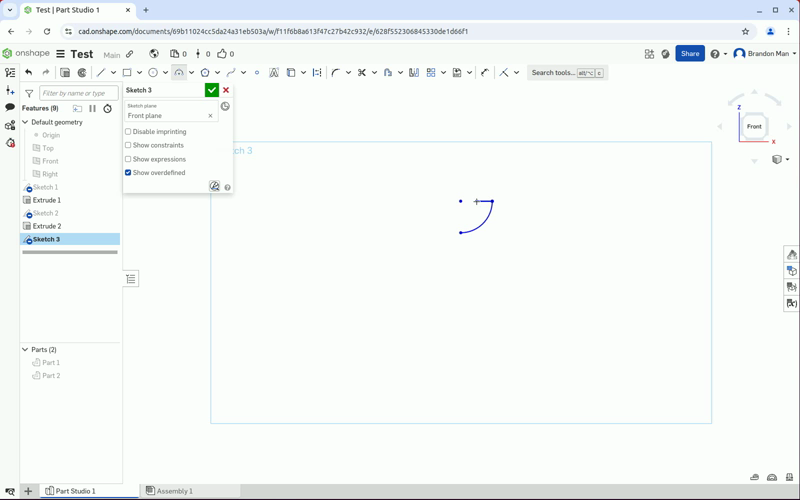
mouse_move(476, 201)
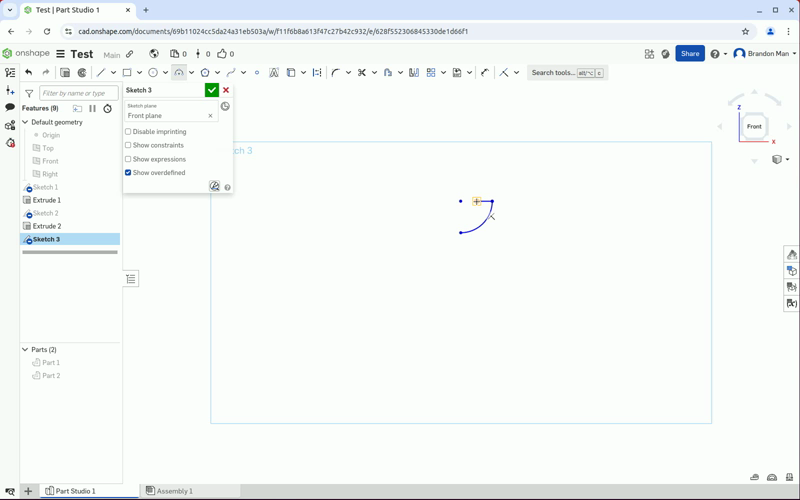
click(476, 201)
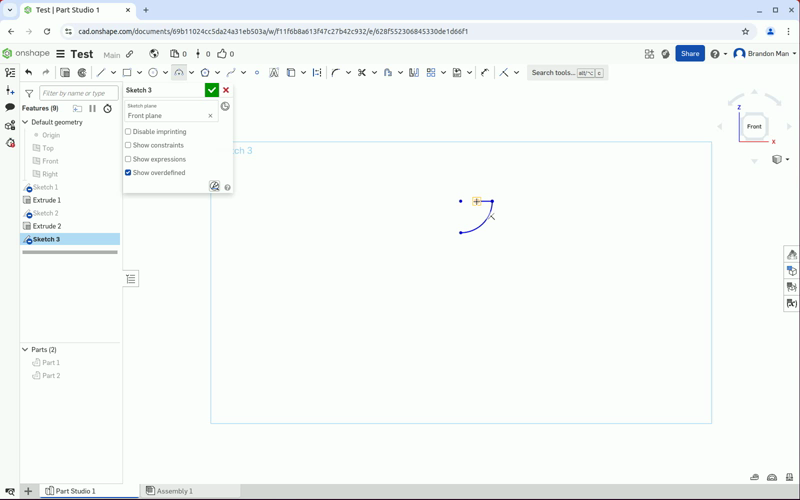
key_down(shift)
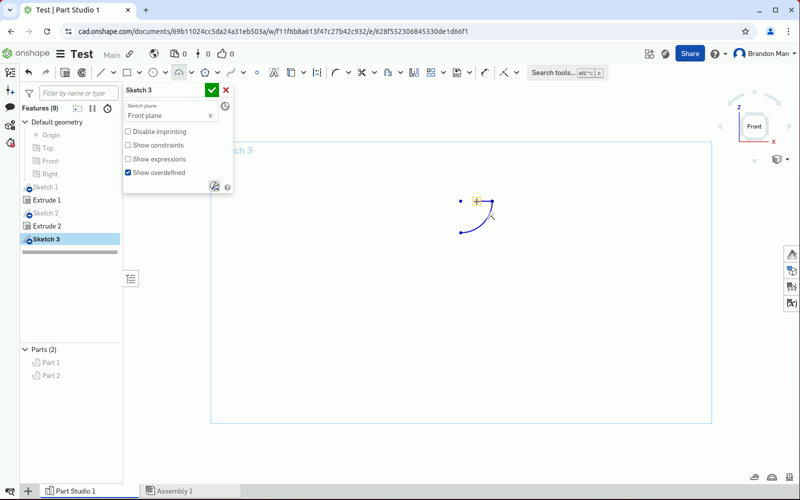
mouse_move(460, 216)
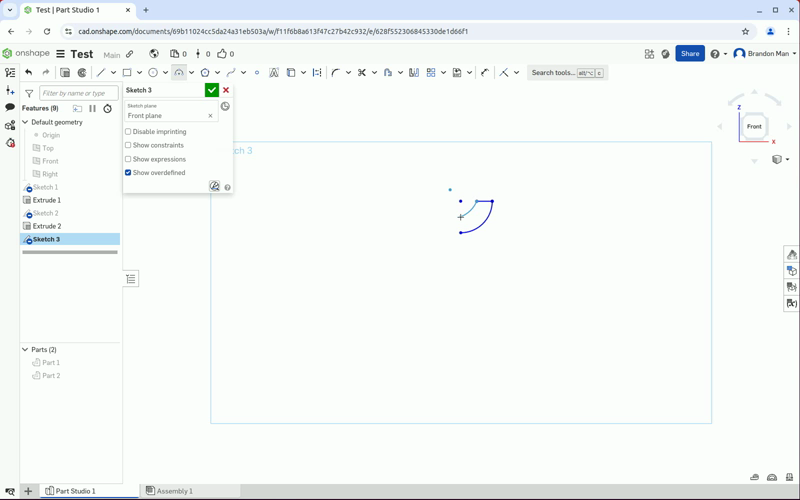
click(460, 216)
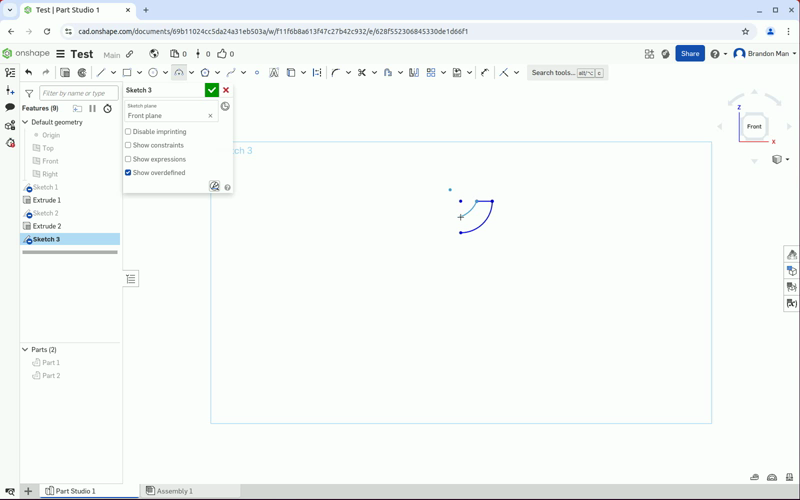
mouse_move(471, 212)
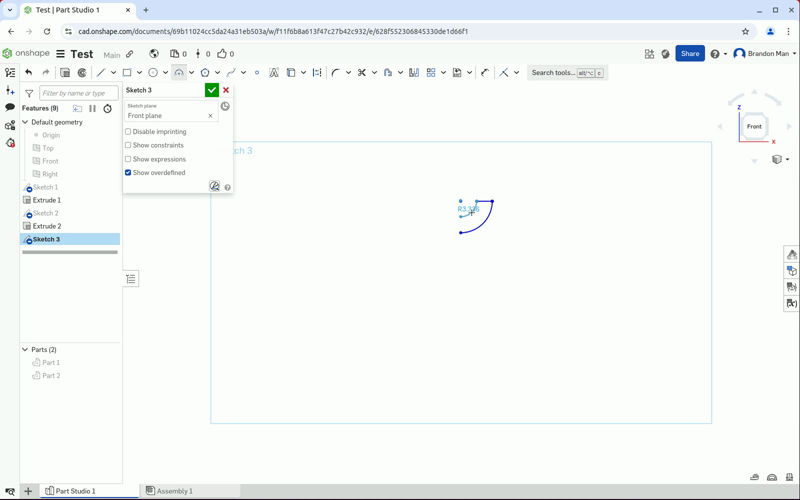
click(471, 212)
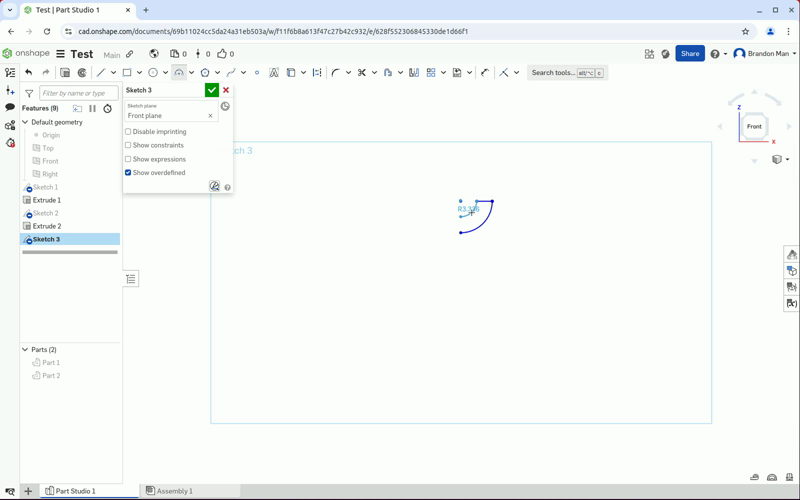
key_up(shift)
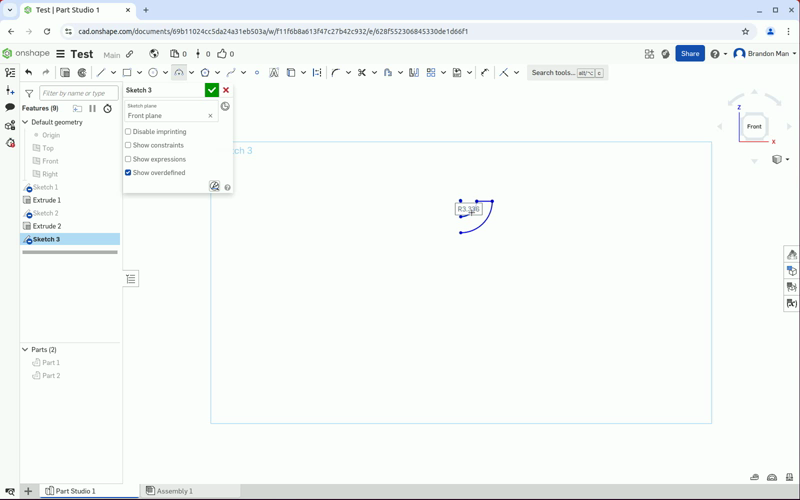
key(esc)
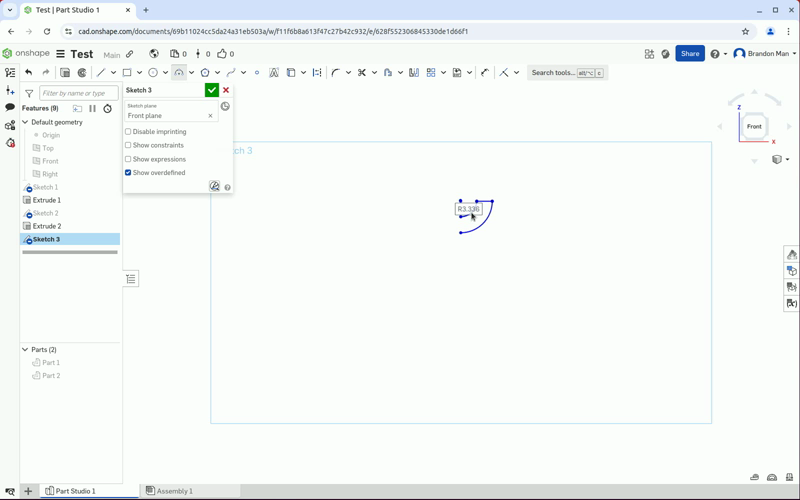
key(l)
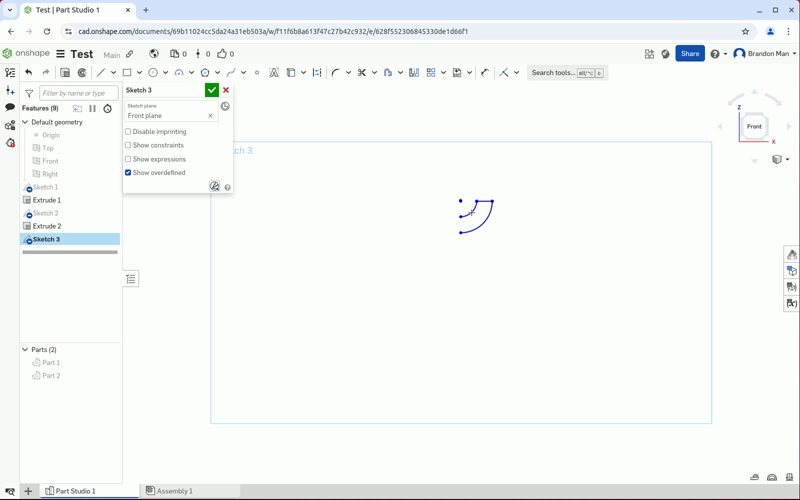
mouse_move(460, 216)
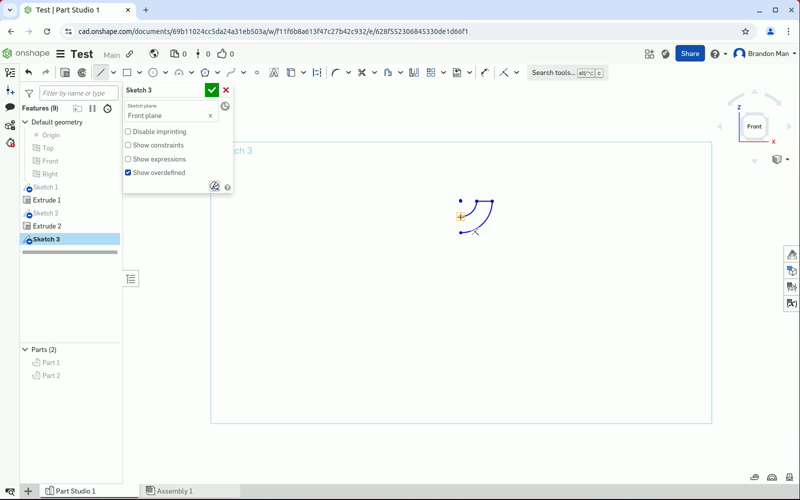
click(460, 216)
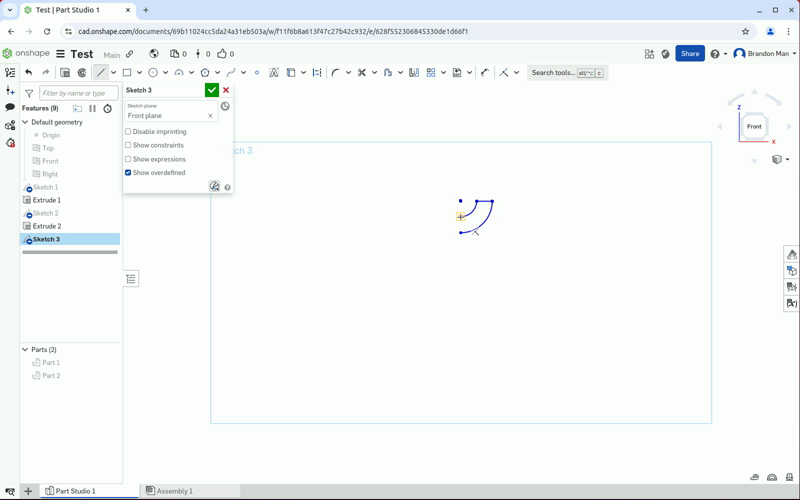
mouse_move(490, 216)
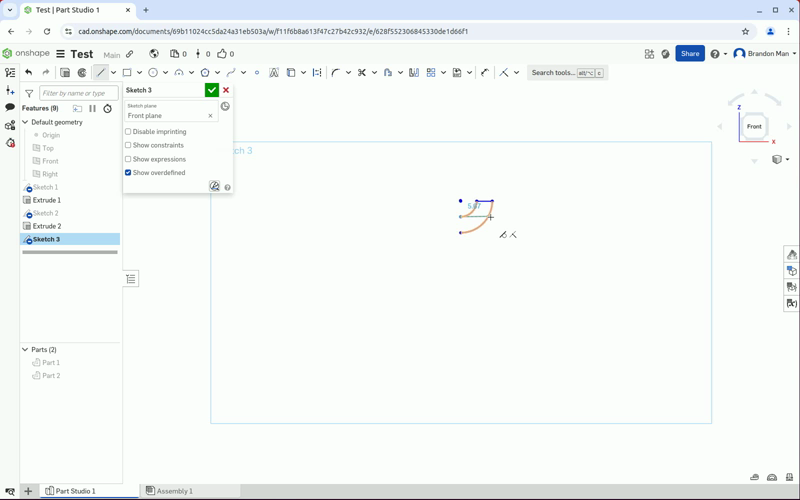
key_down(shift)
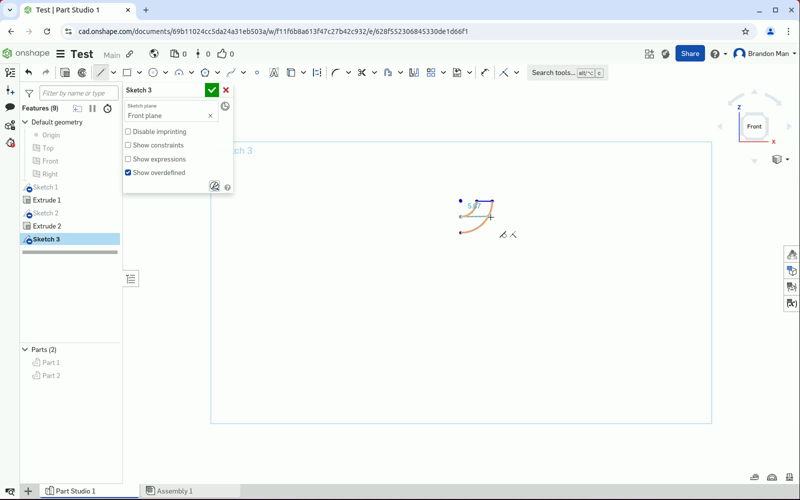
mouse_move(460, 232)
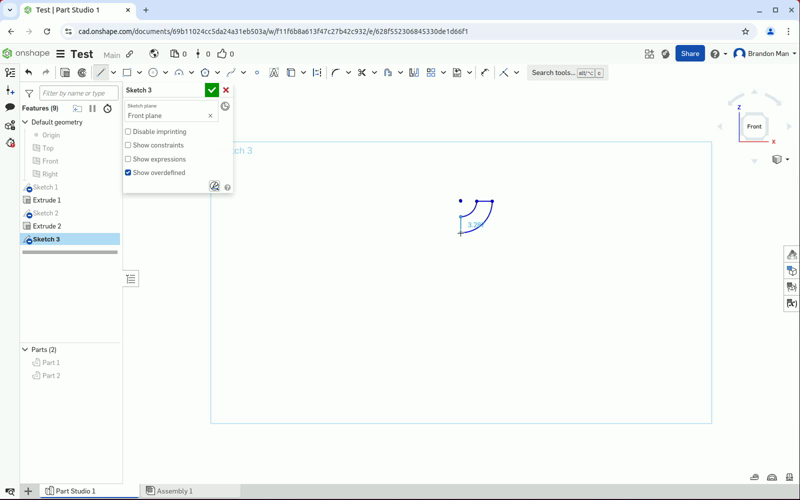
key_up(shift)
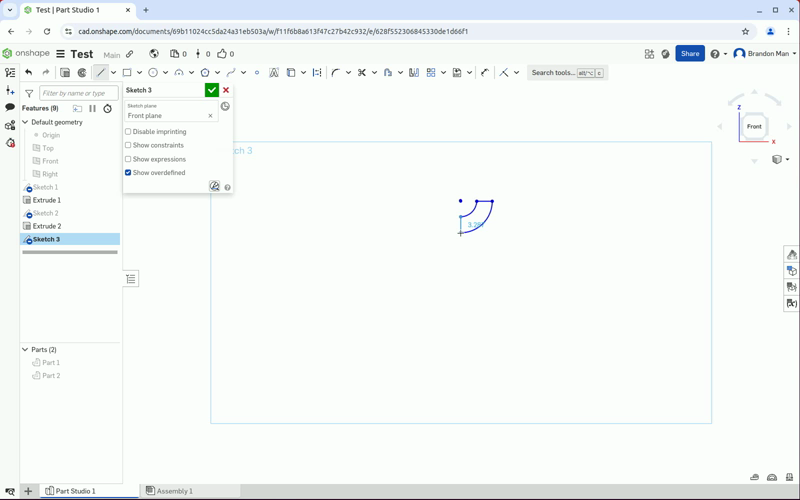
click(460, 232)
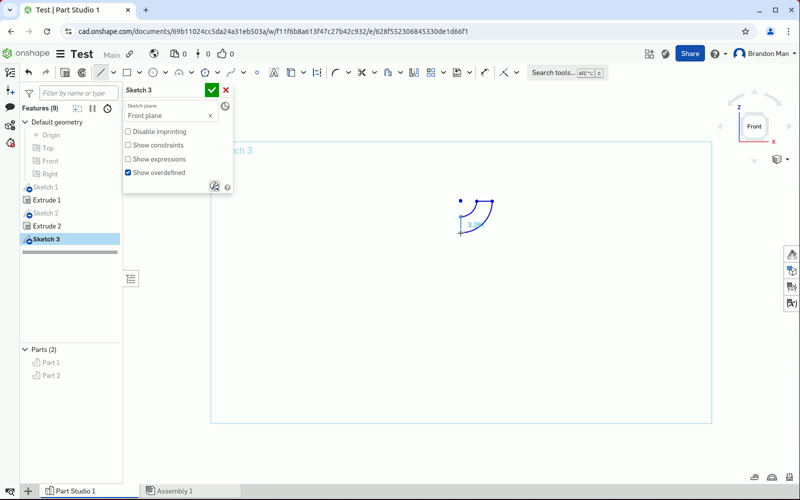
key(esc)
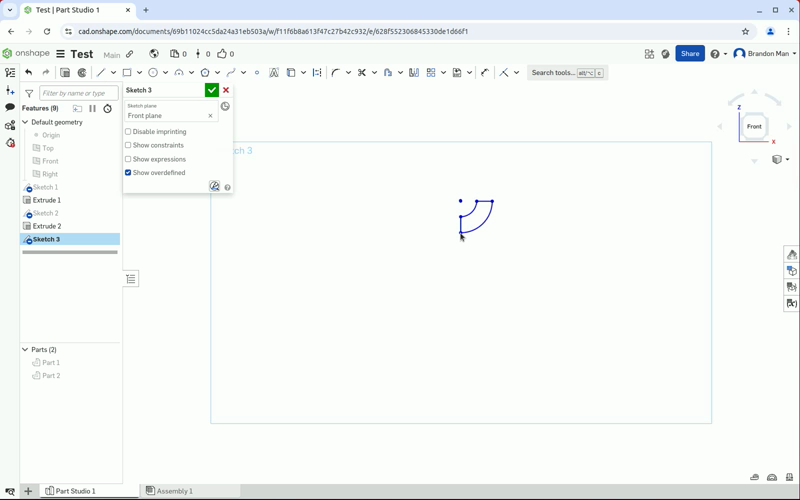
mouse_move(483, 204)
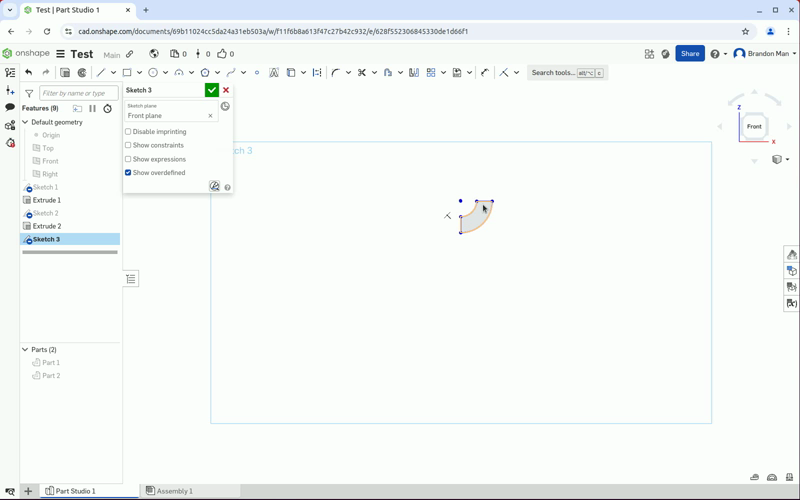
scroll(6)
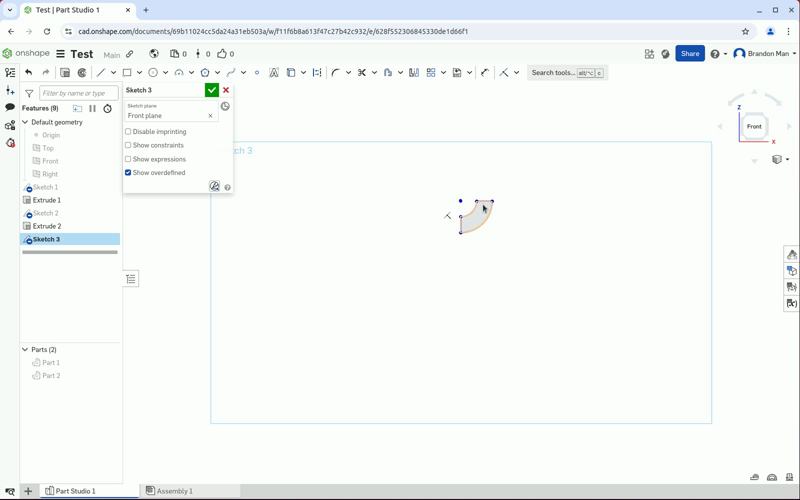
scroll(6)
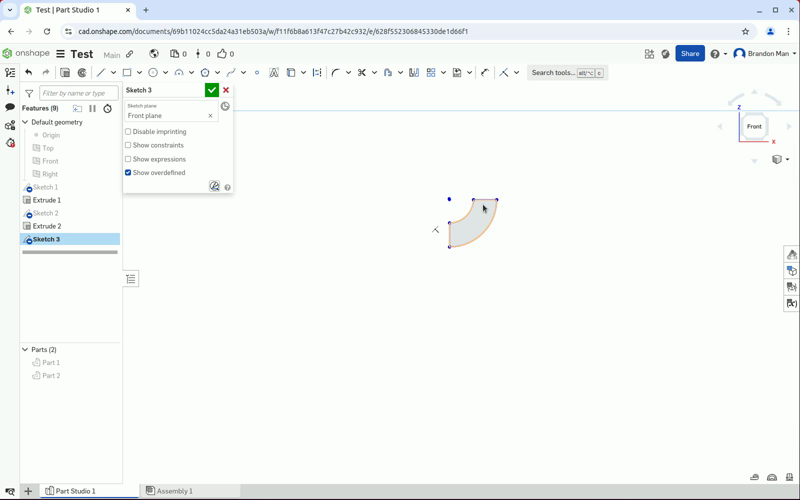
scroll(6)
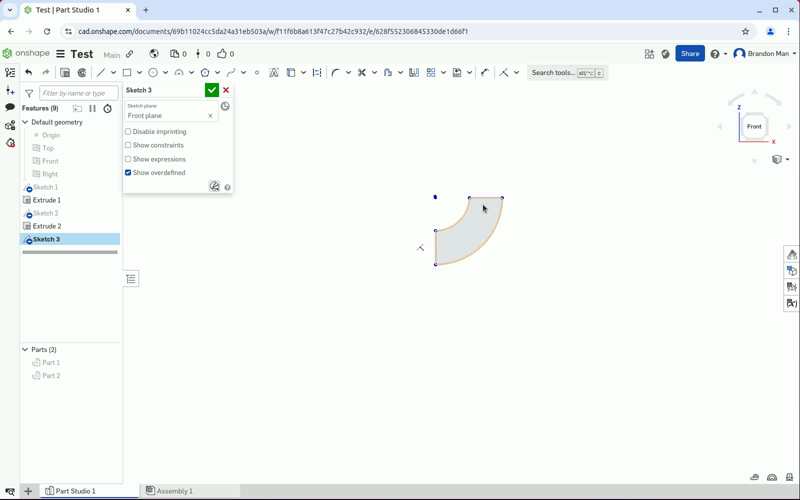
scroll(6)
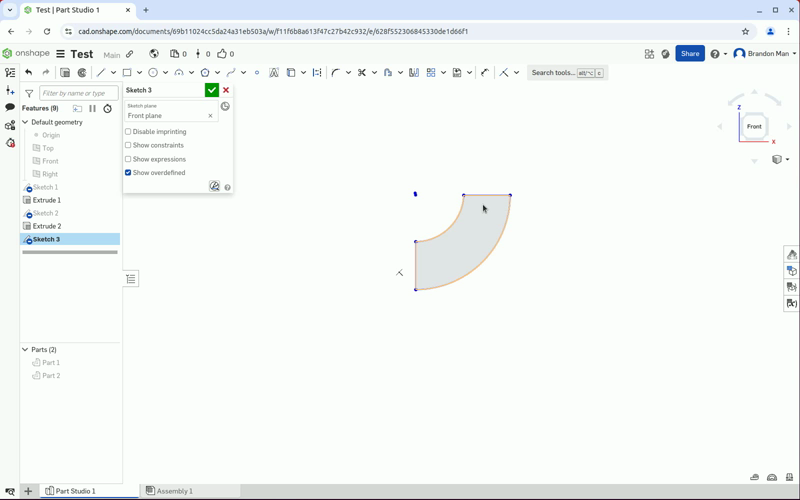
scroll(6)
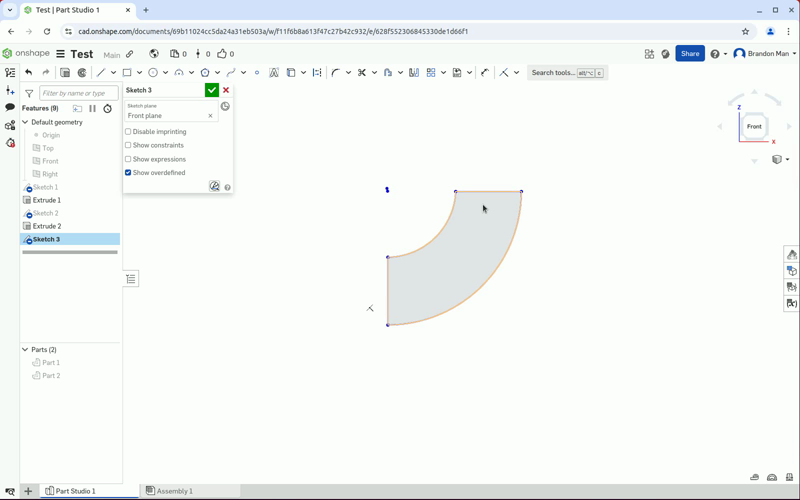
scroll(6)
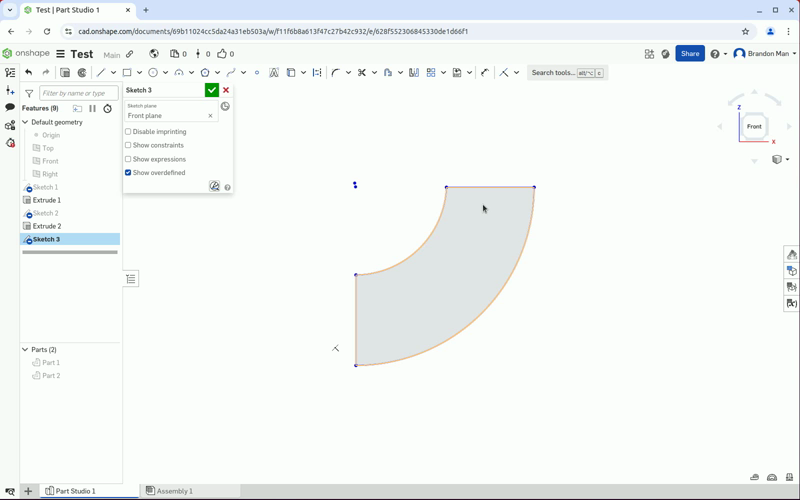
scroll(6)
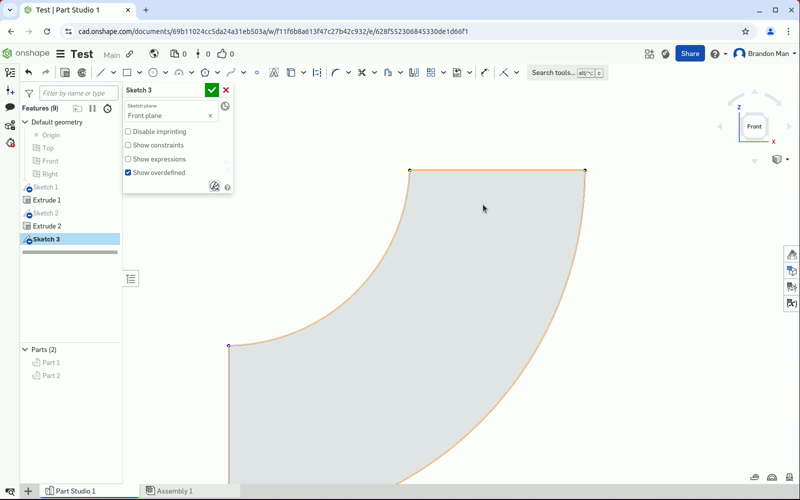
click(483, 204)
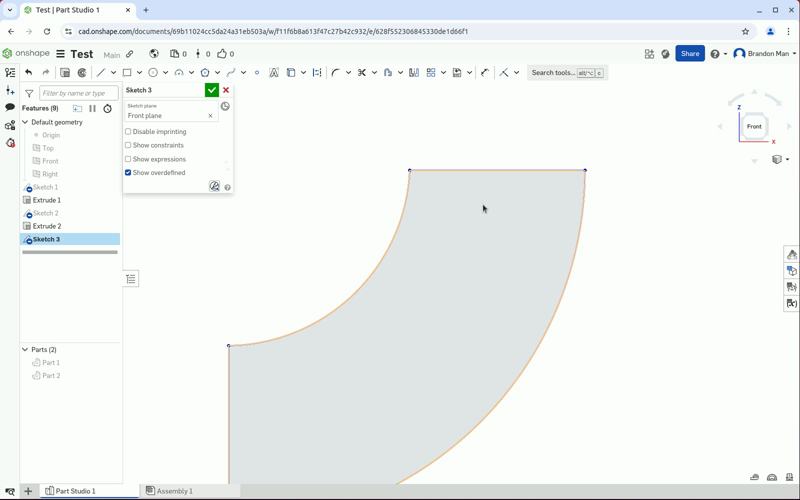
scroll(-6)
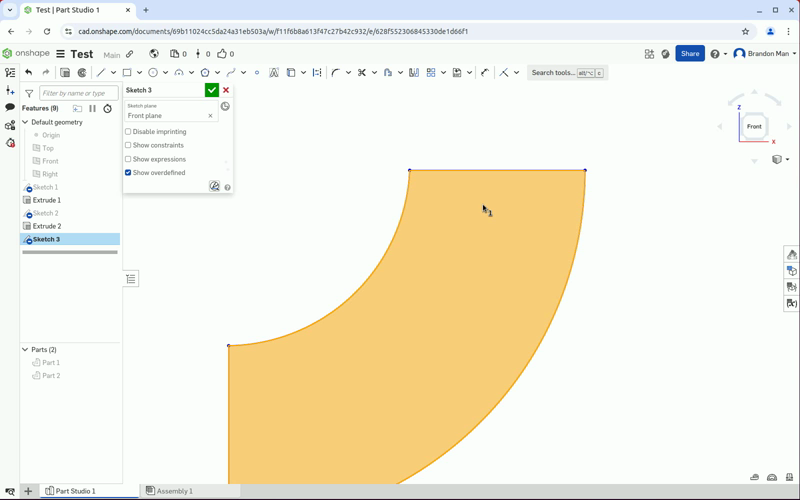
scroll(-6)
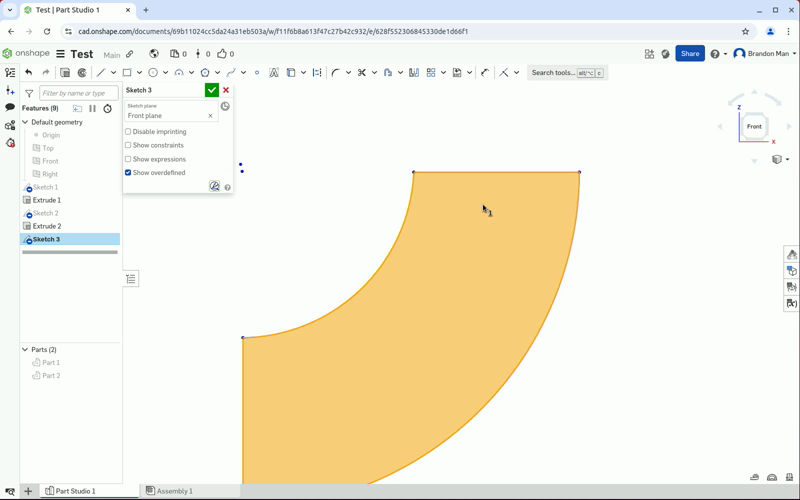
scroll(-6)
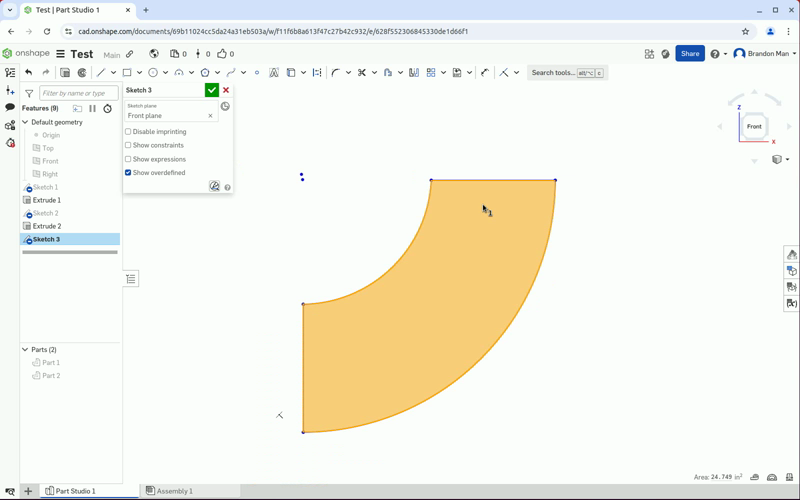
scroll(-6)
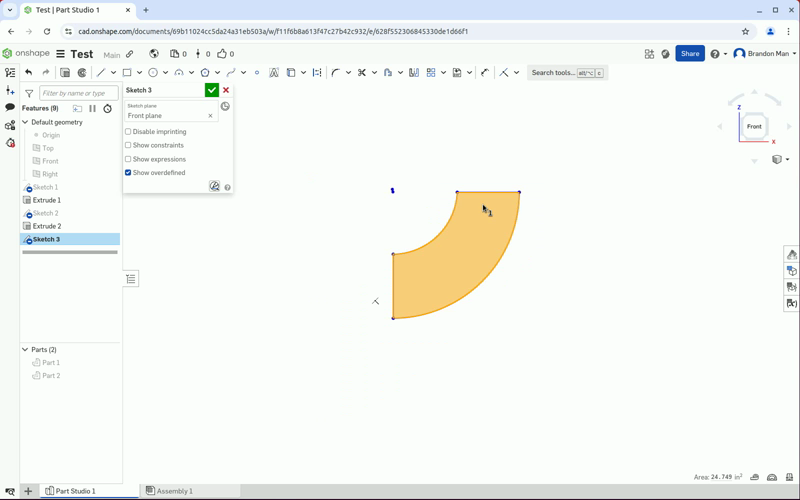
scroll(-6)
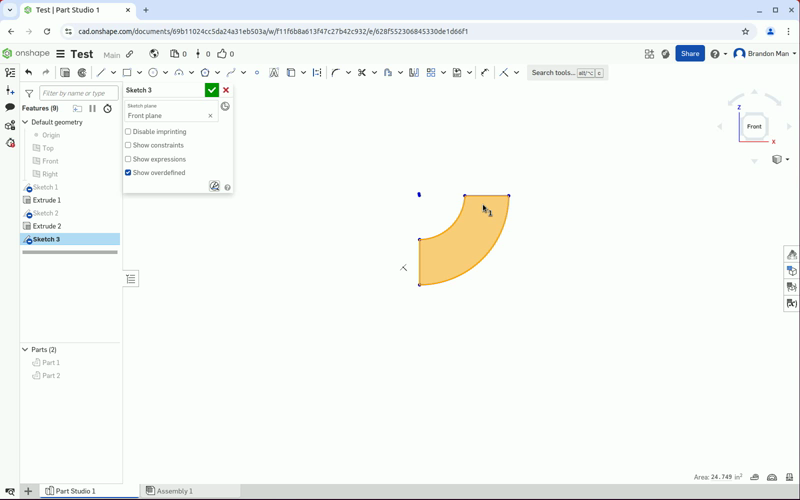
scroll(-6)
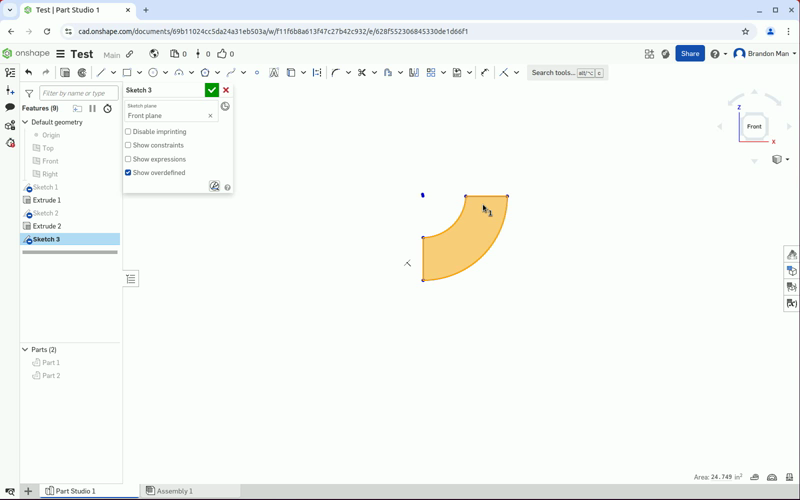
scroll(-6)
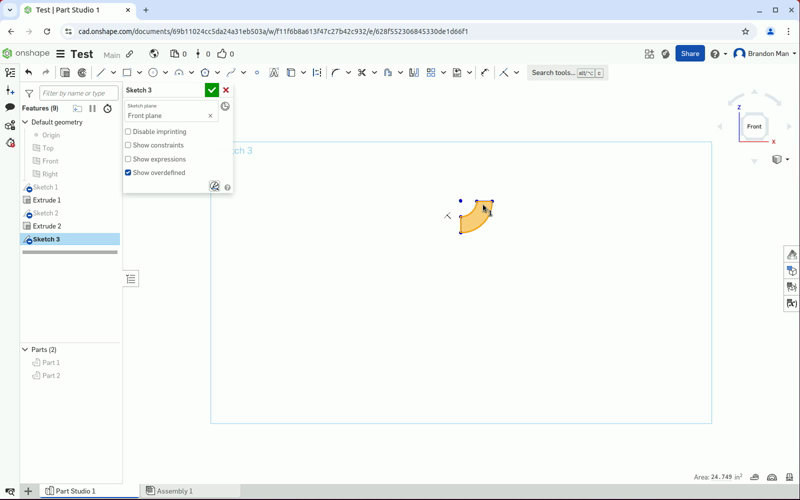
mouse_move(73, 352)
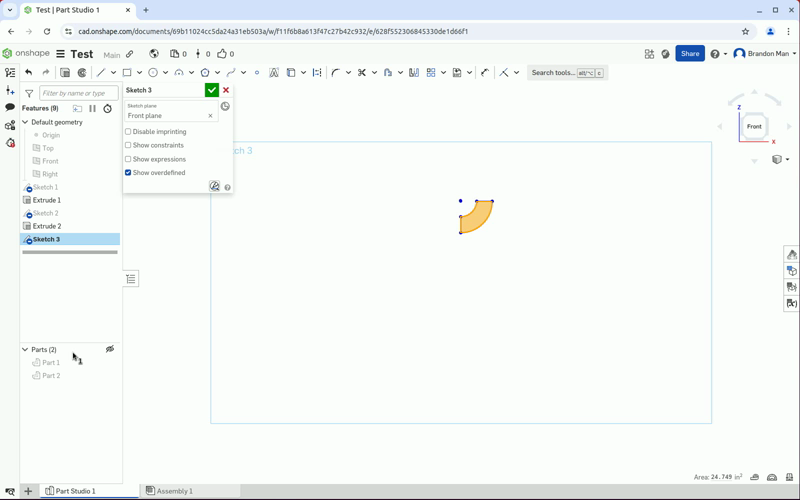
key(shift+y)
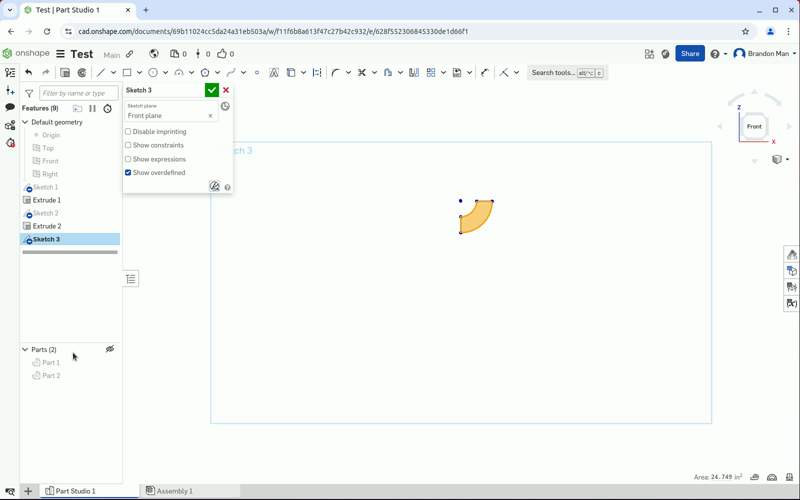
key(shift+e)
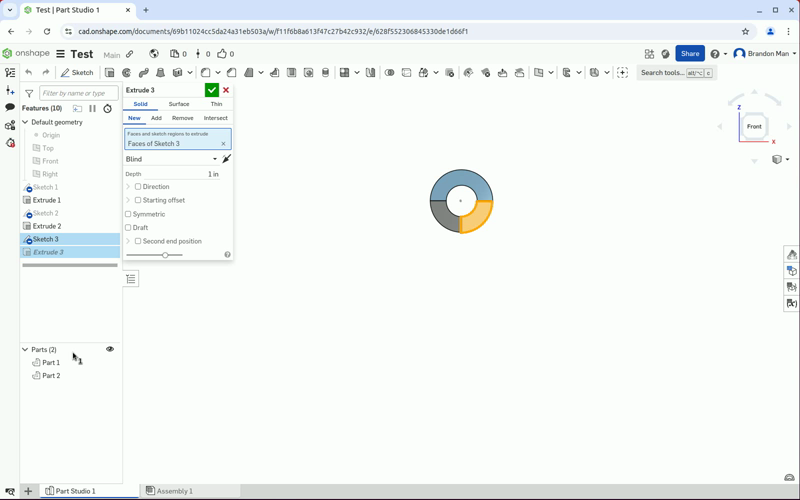
mouse_move(143, 106)
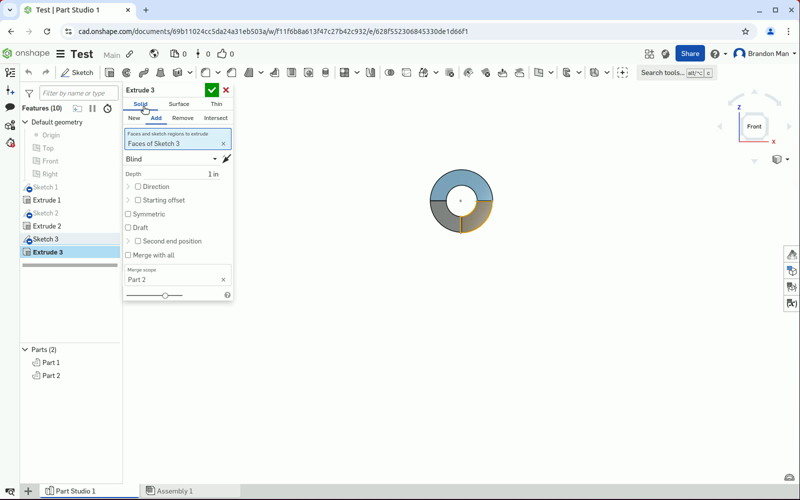
click(143, 106)
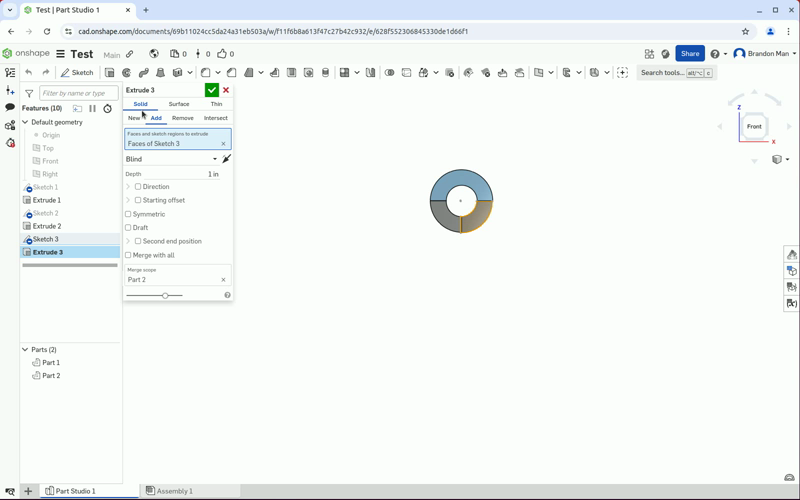
mouse_move(137, 120)
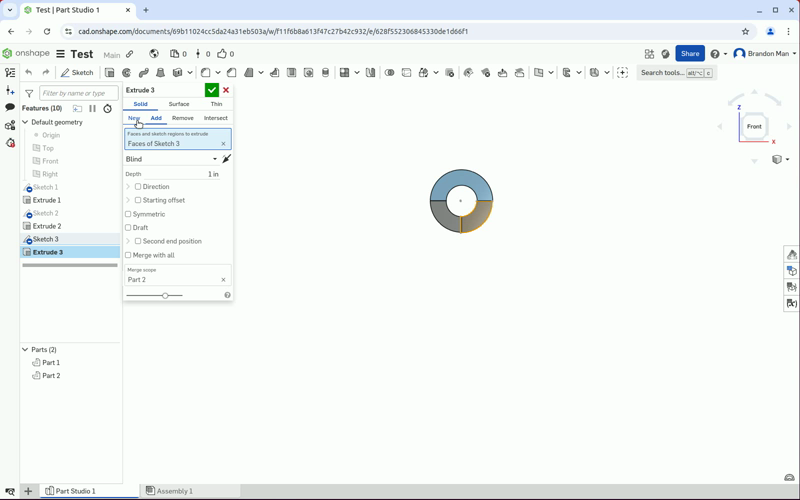
click(137, 120)
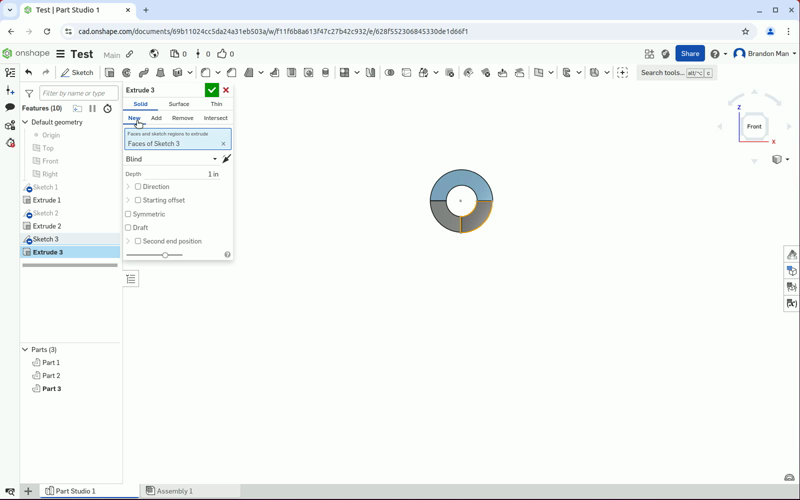
key(tab, 4)
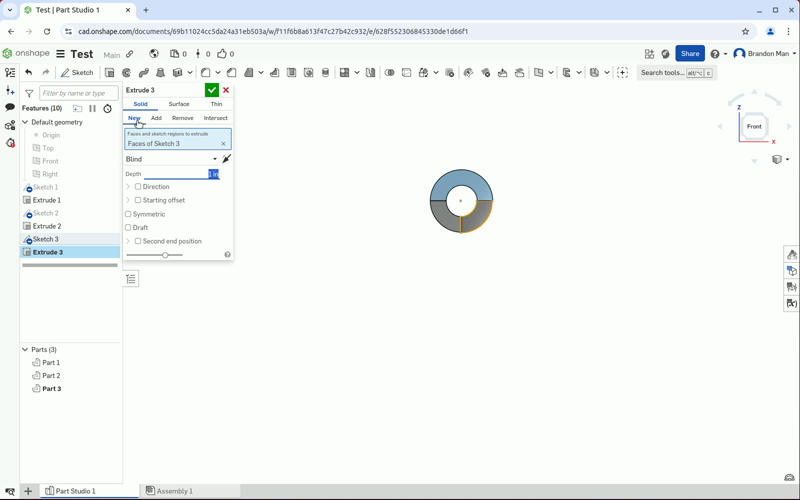
text(1.685)
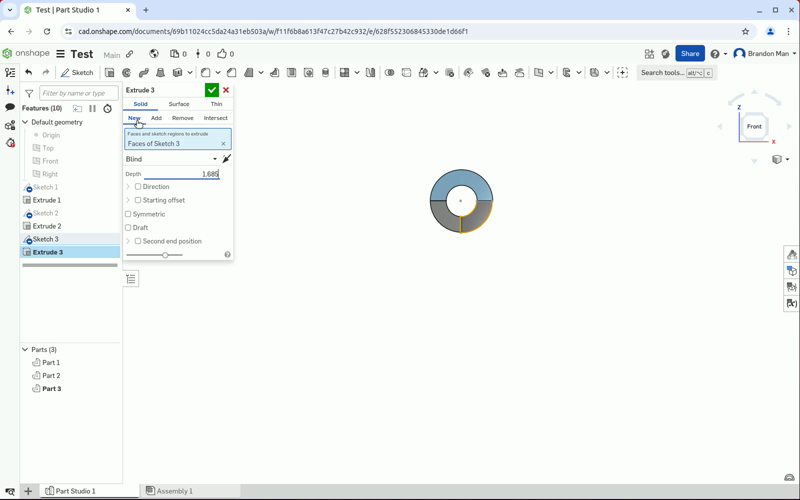
key(enter)
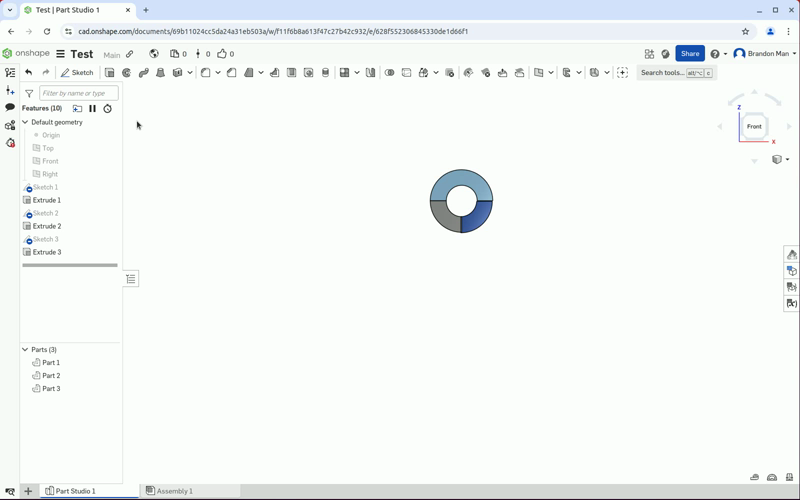
key(shift+h)
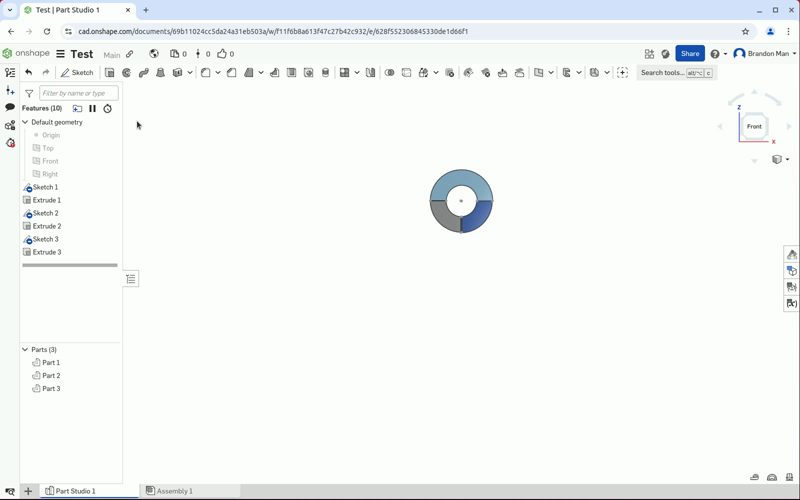
key(shift+h)
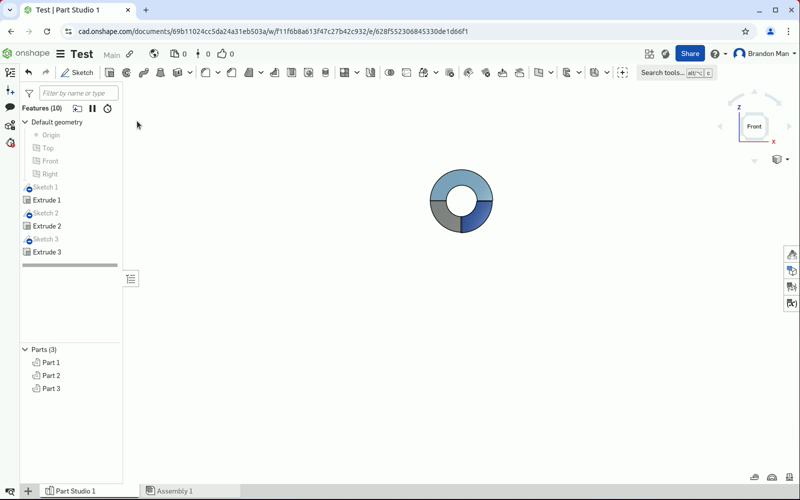
mouse_move(73, 189)
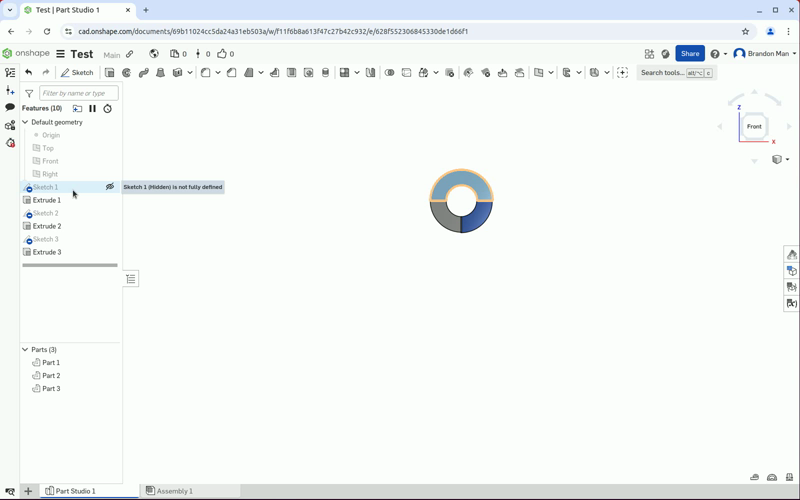
click(73, 189)
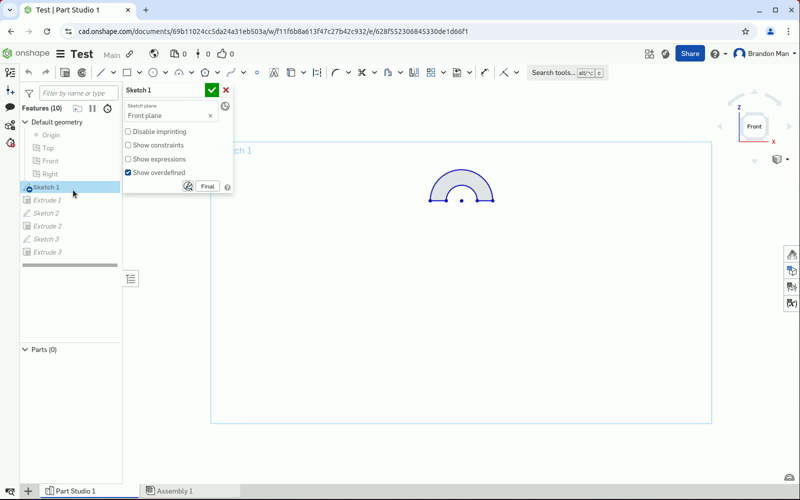
mouse_move(229, 92)
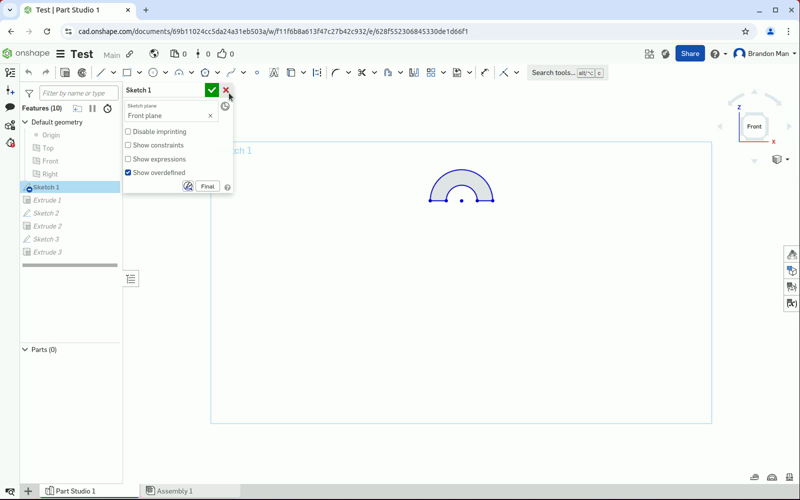
click(229, 92)
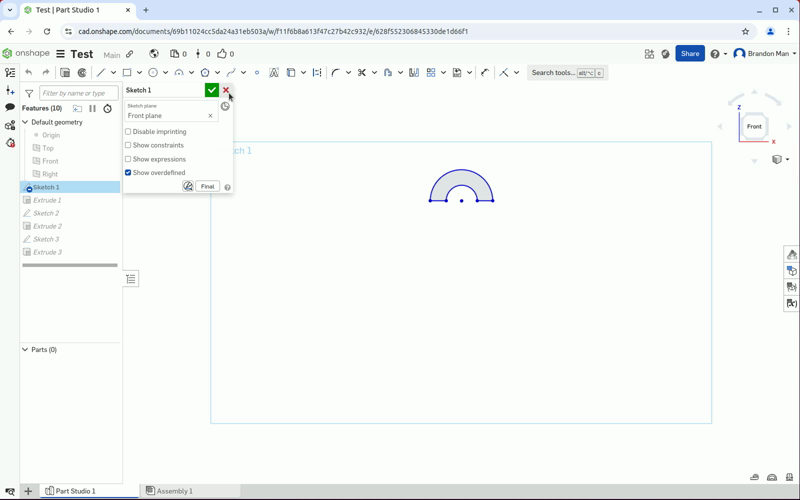
key(shift+s)
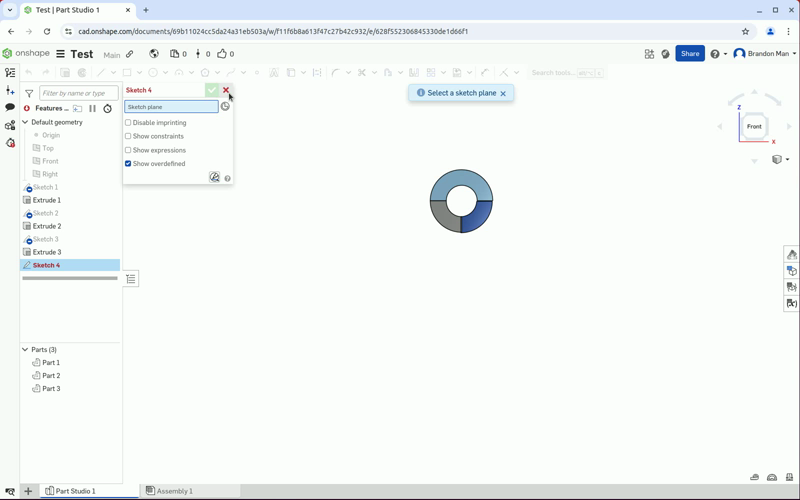
mouse_move(73, 163)
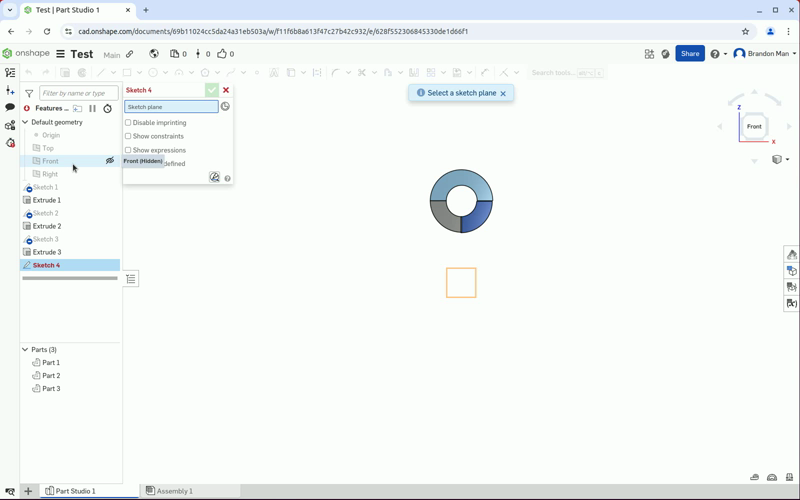
click(73, 163)
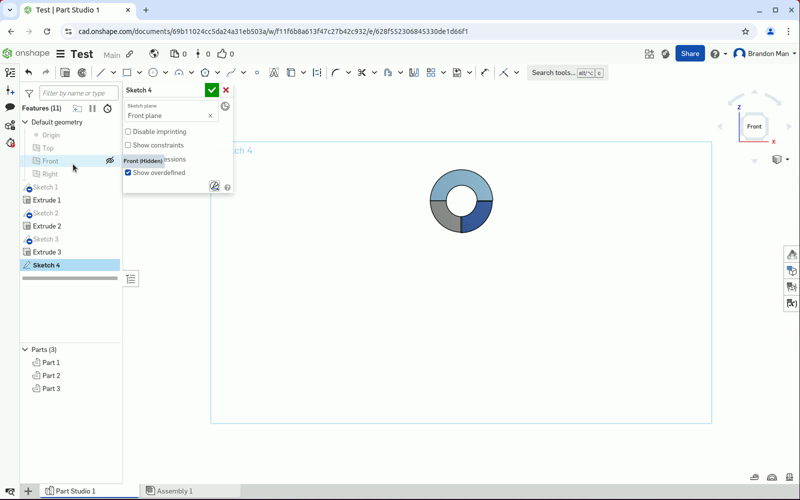
mouse_move(73, 352)
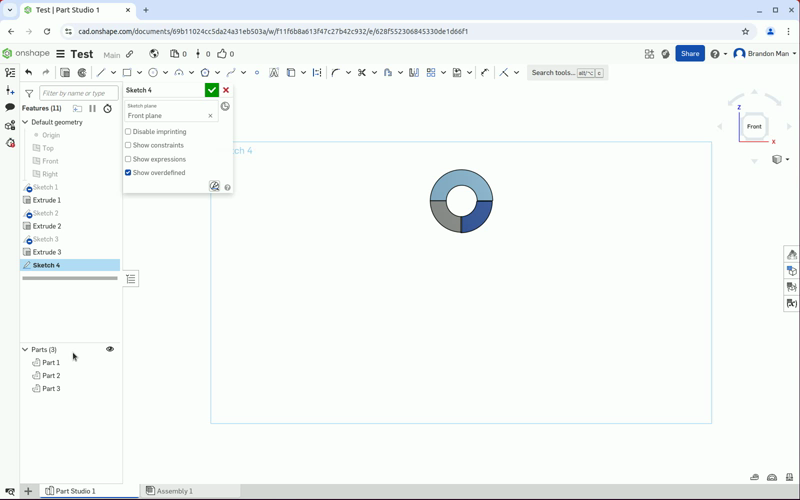
key(y)
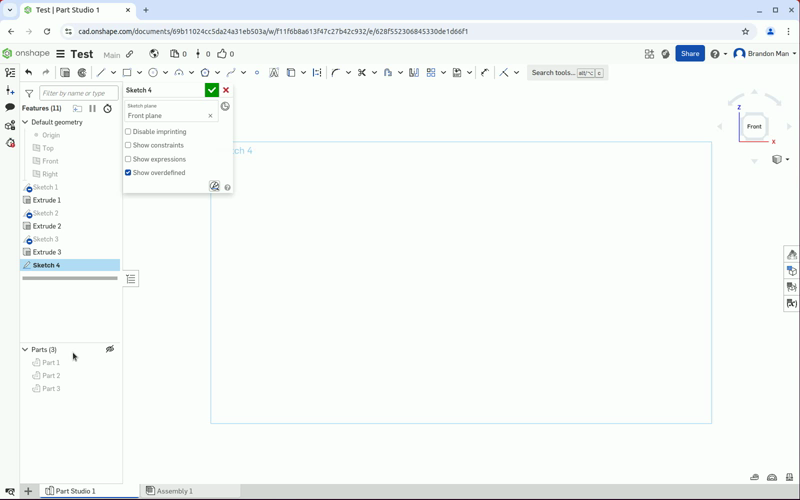
key(a)
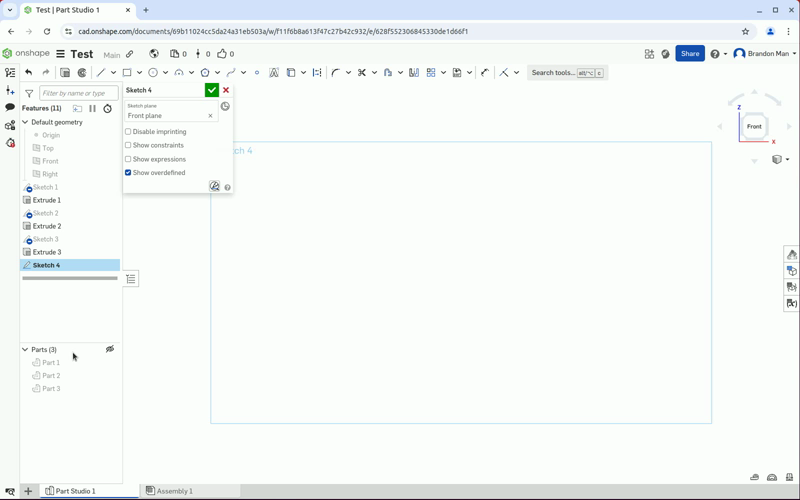
key_down(shift)
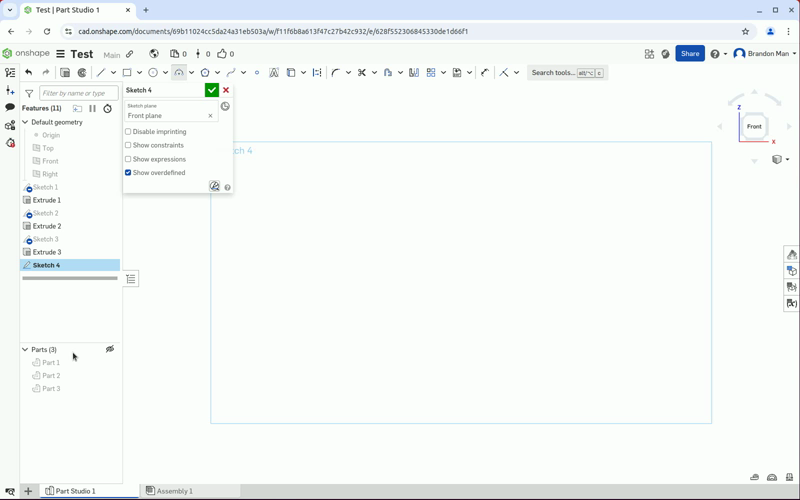
mouse_move(460, 294)
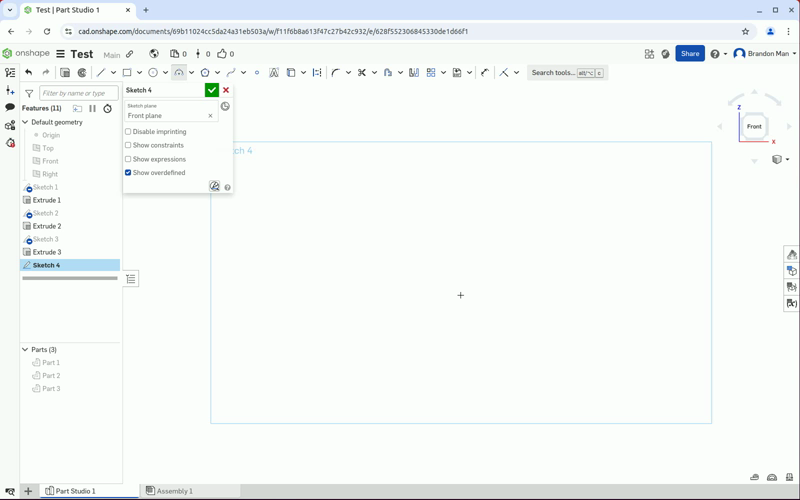
click(460, 294)
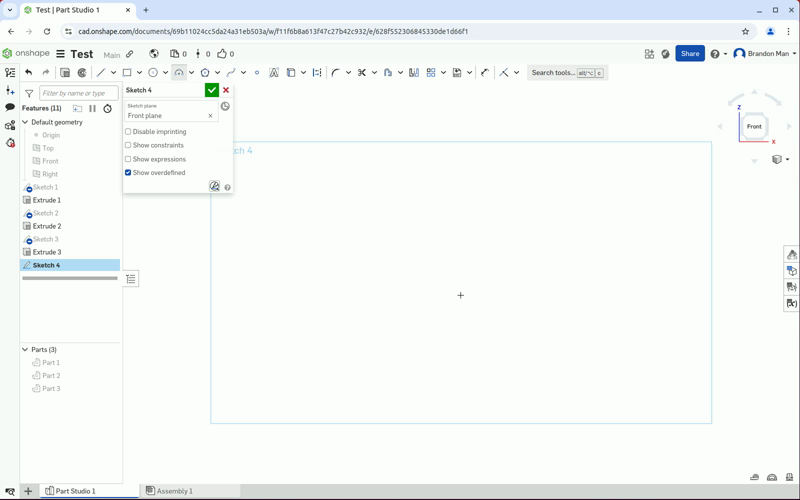
key_up(shift)
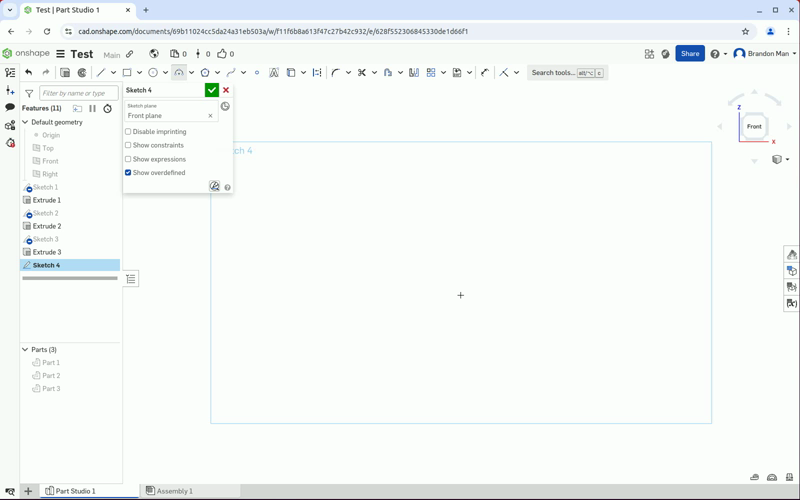
key_down(shift)
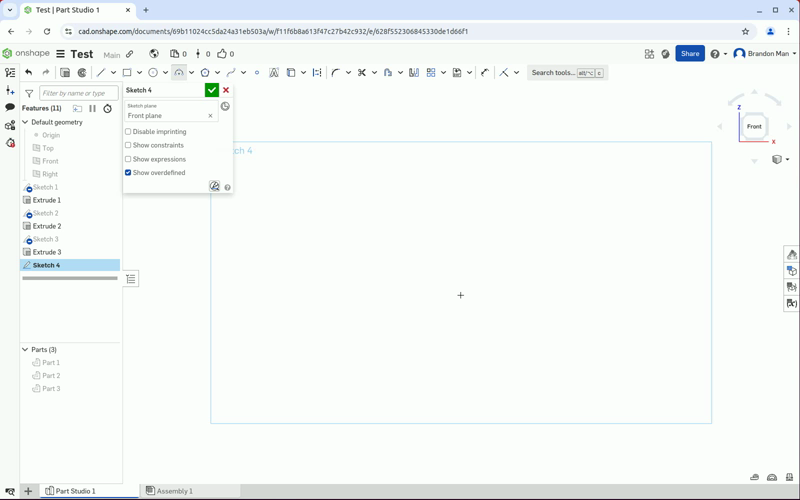
mouse_move(492, 325)
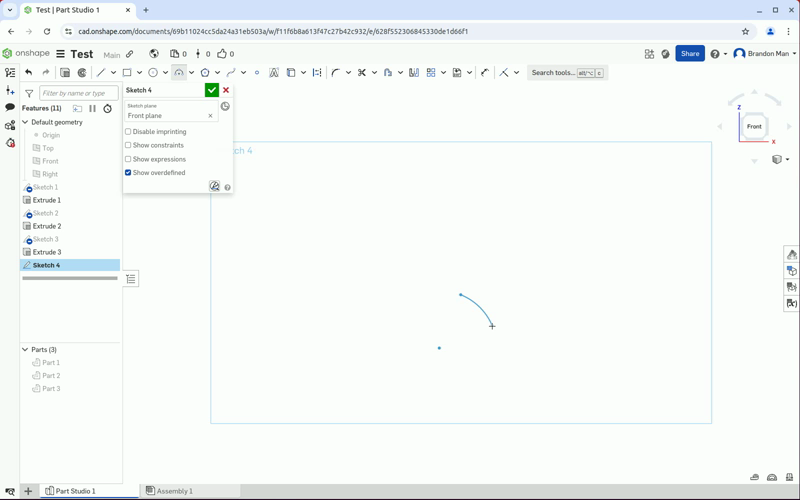
click(492, 325)
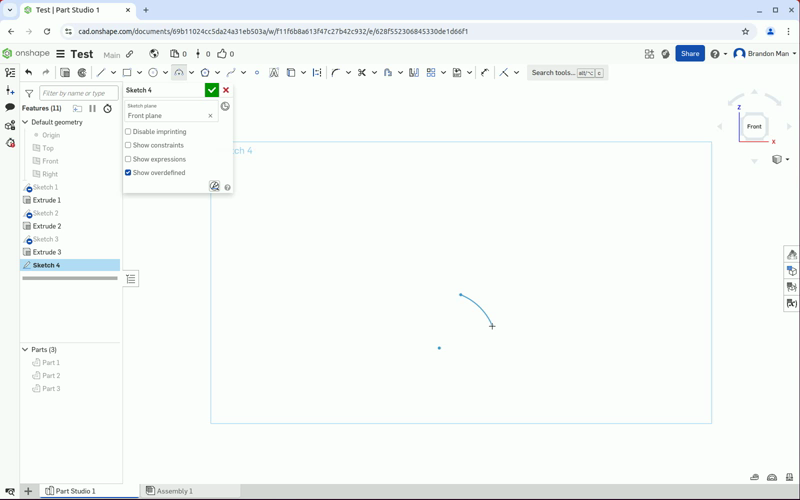
mouse_move(483, 303)
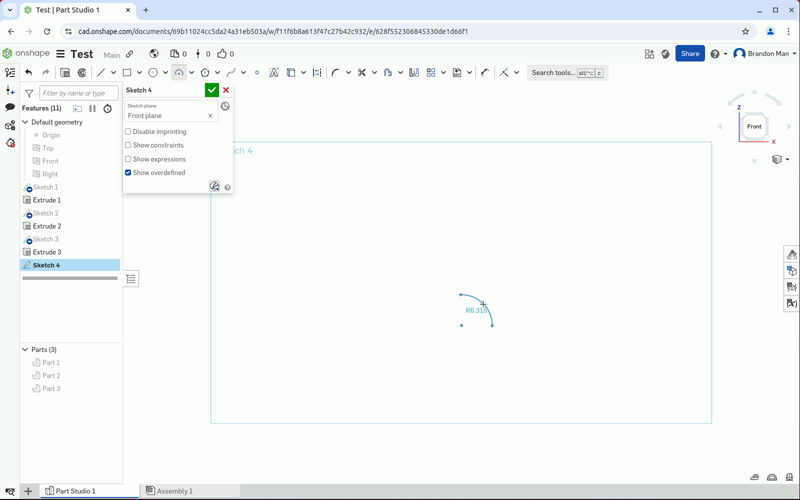
click(483, 303)
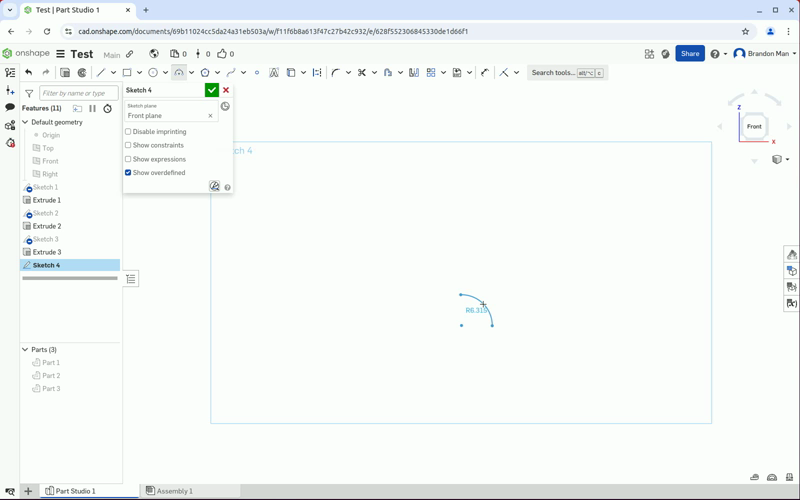
key_up(shift)
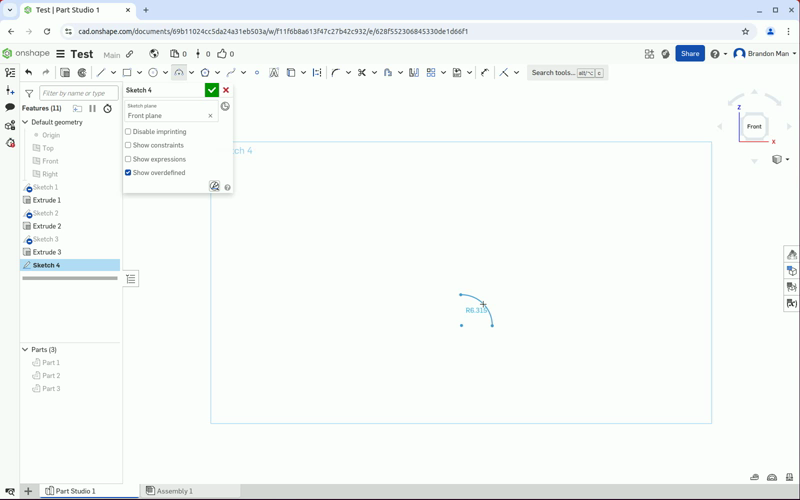
key(esc)
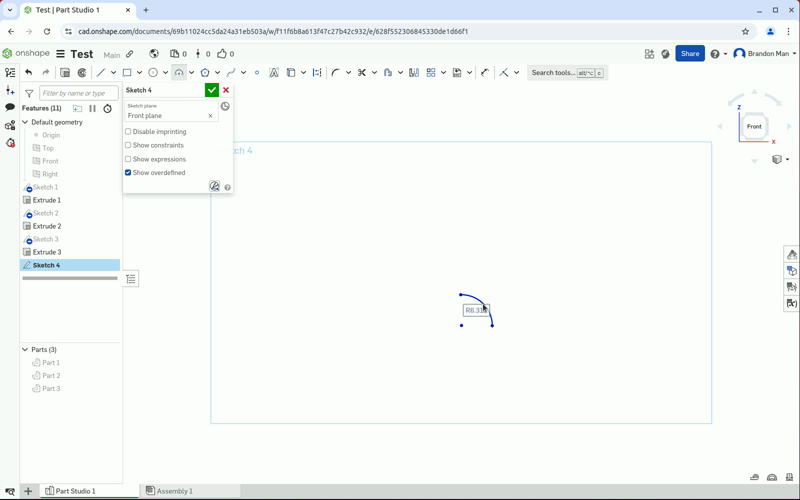
key(l)
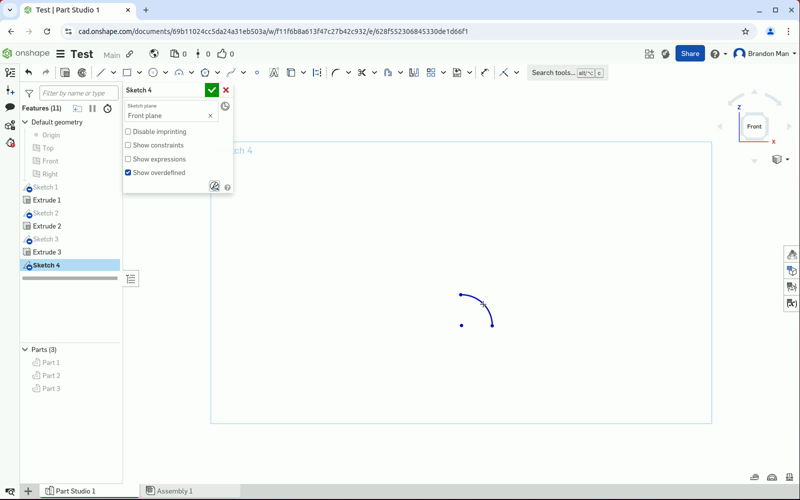
mouse_move(492, 325)
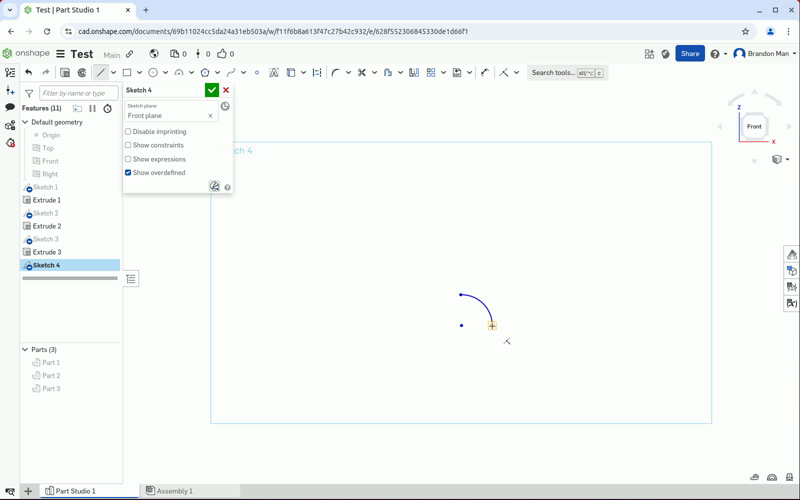
click(492, 325)
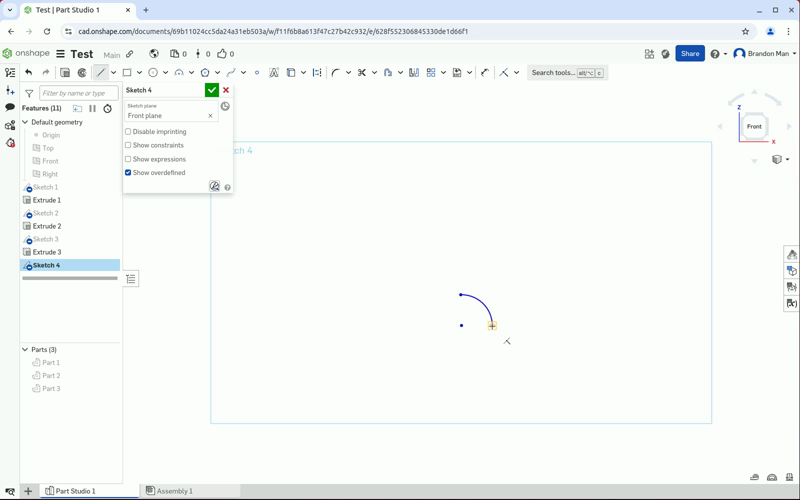
key_down(shift)
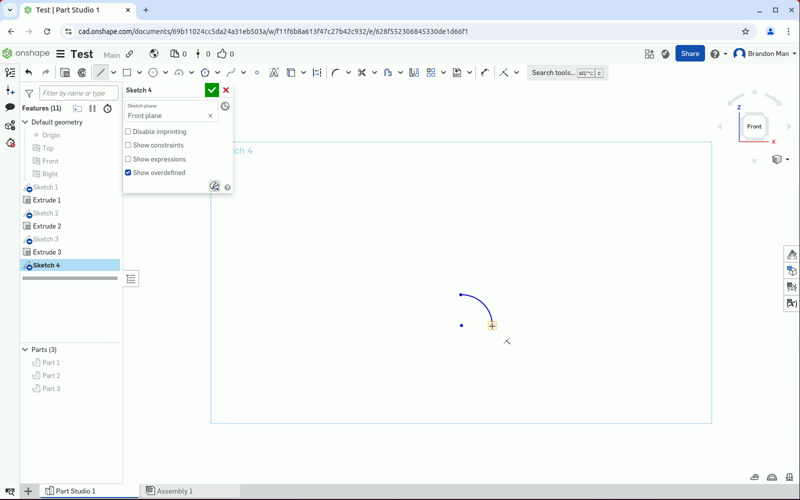
mouse_move(492, 201)
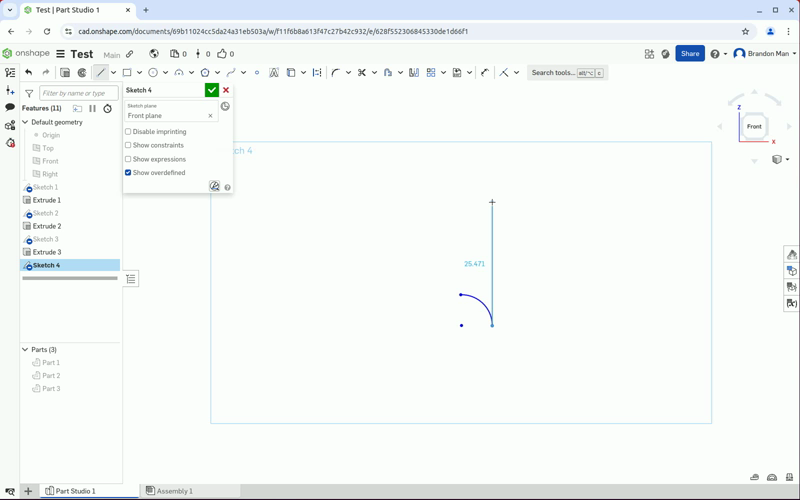
click(492, 201)
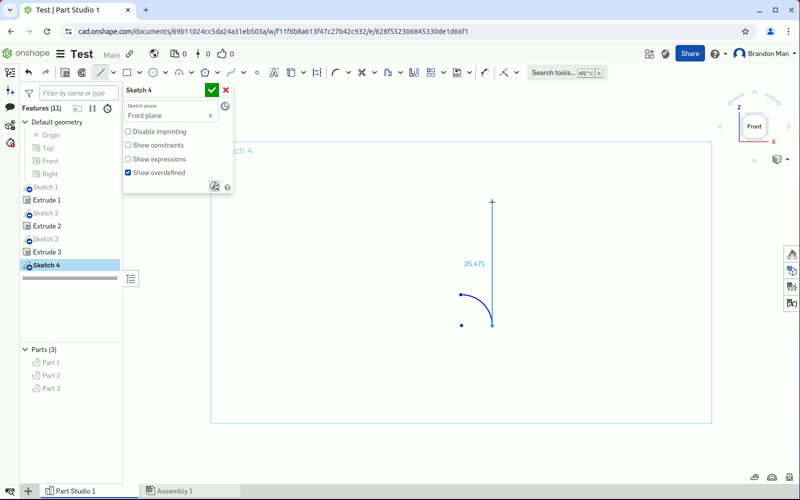
key_up(shift)
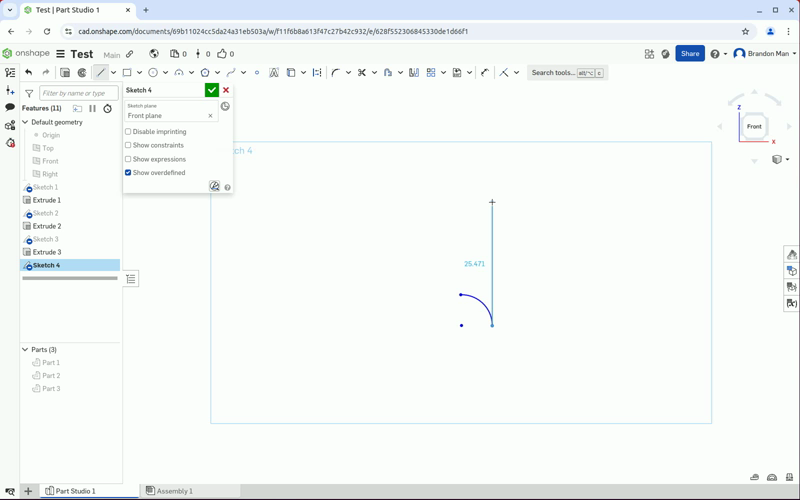
key(esc)
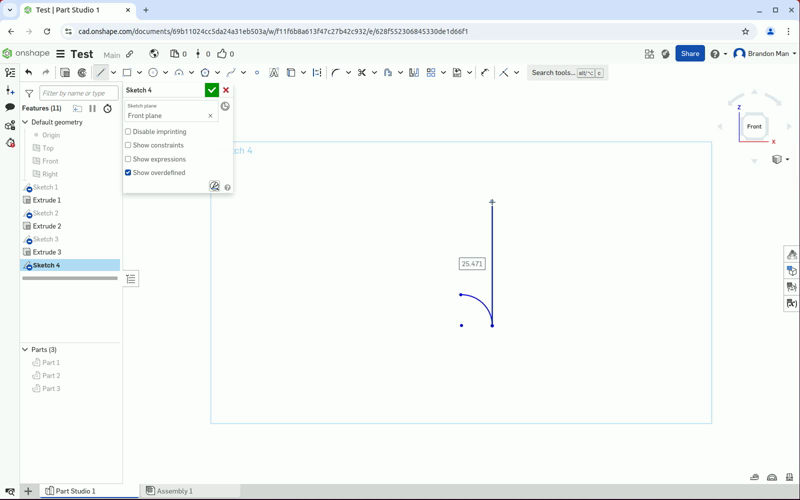
key(a)
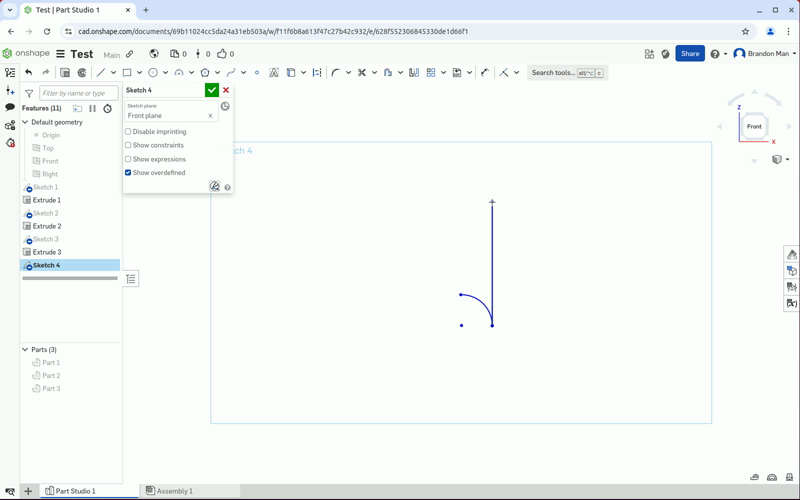
mouse_move(492, 201)
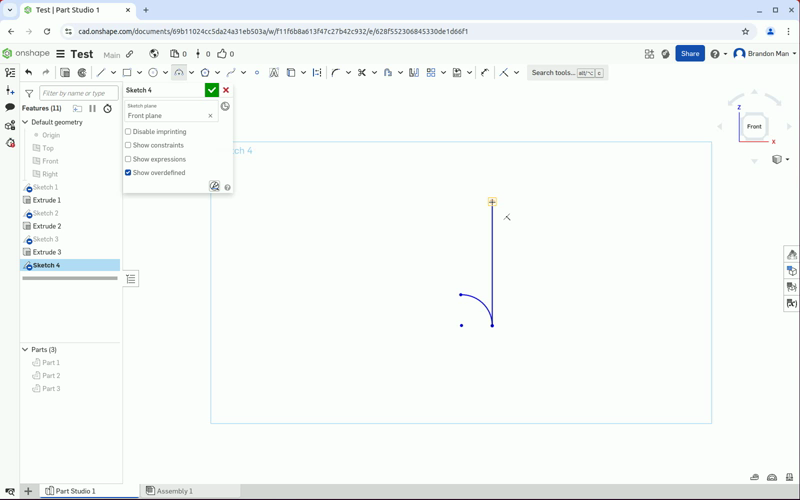
click(492, 201)
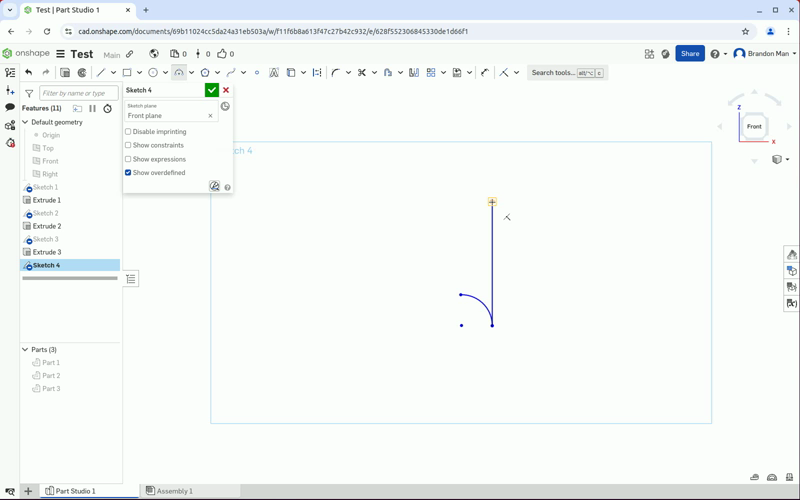
key_down(shift)
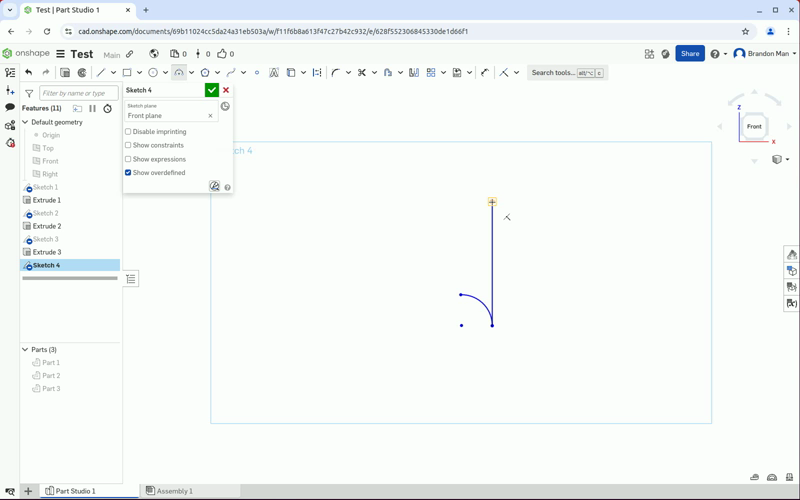
mouse_move(460, 233)
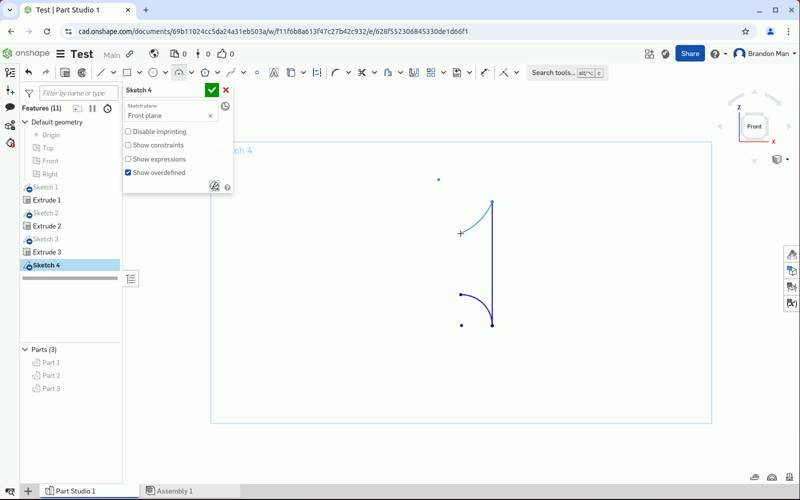
click(460, 233)
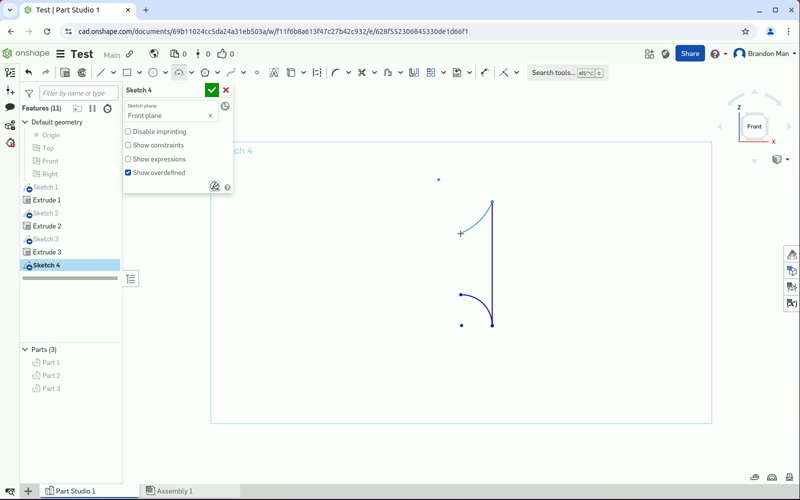
mouse_move(483, 223)
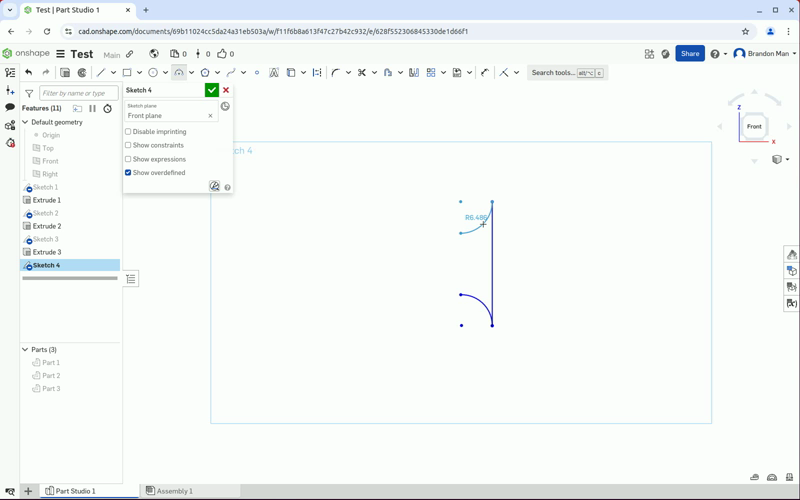
click(483, 223)
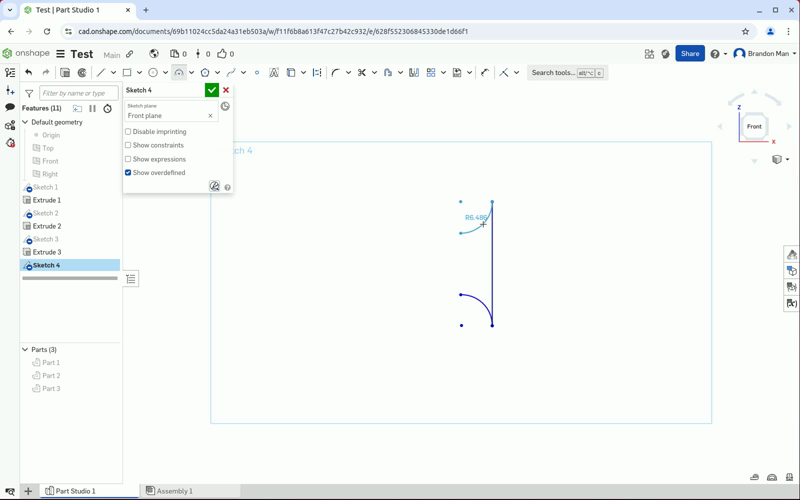
key_up(shift)
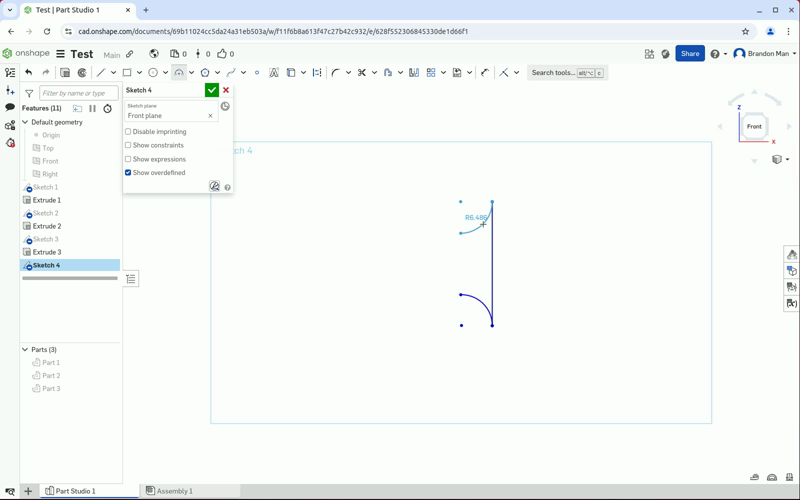
key(esc)
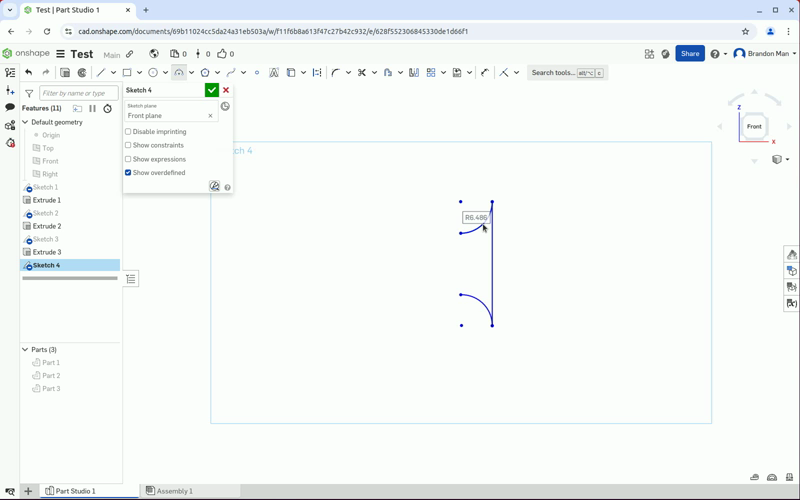
key(l)
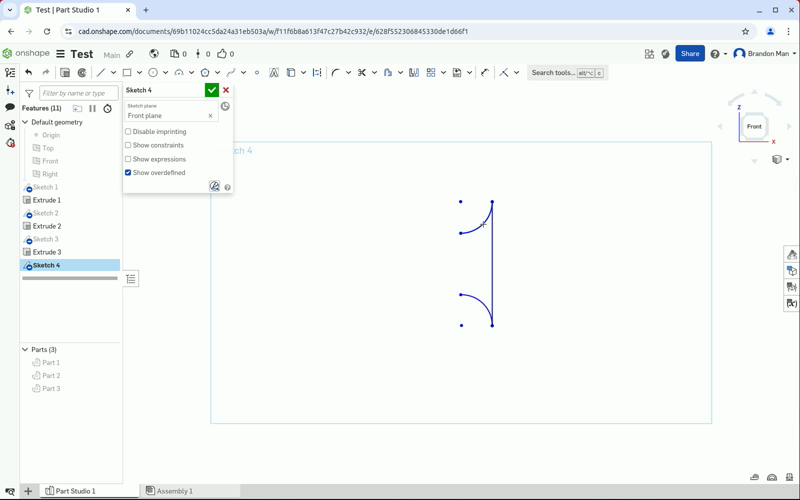
mouse_move(460, 233)
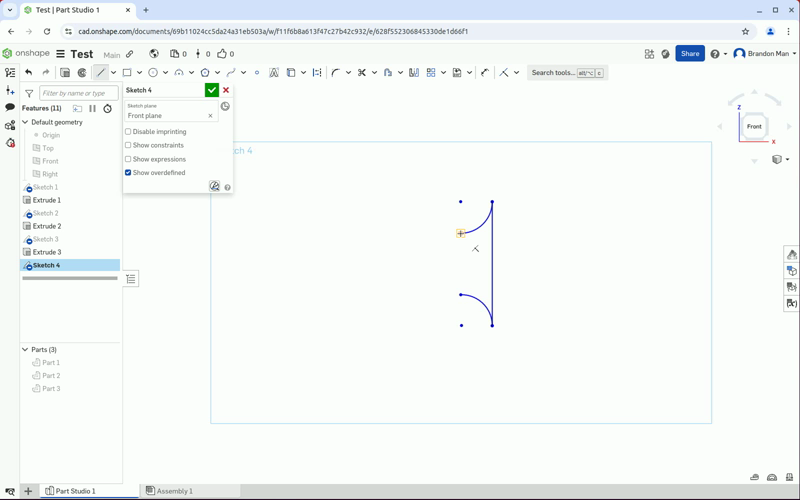
click(460, 233)
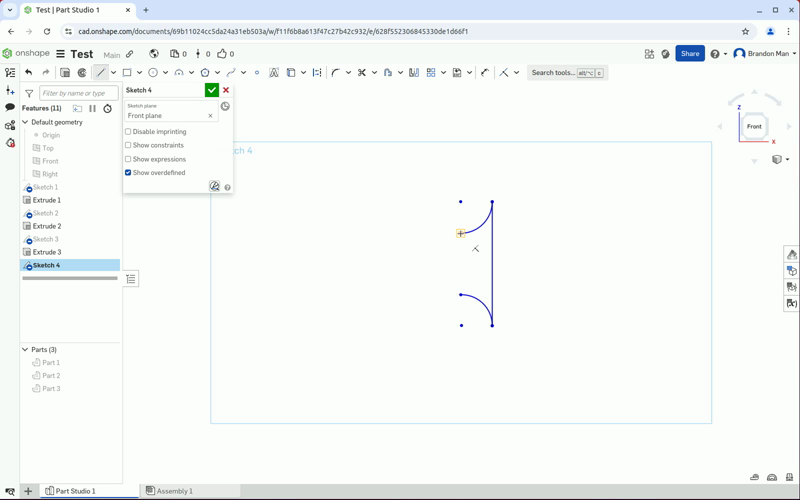
key_down(shift)
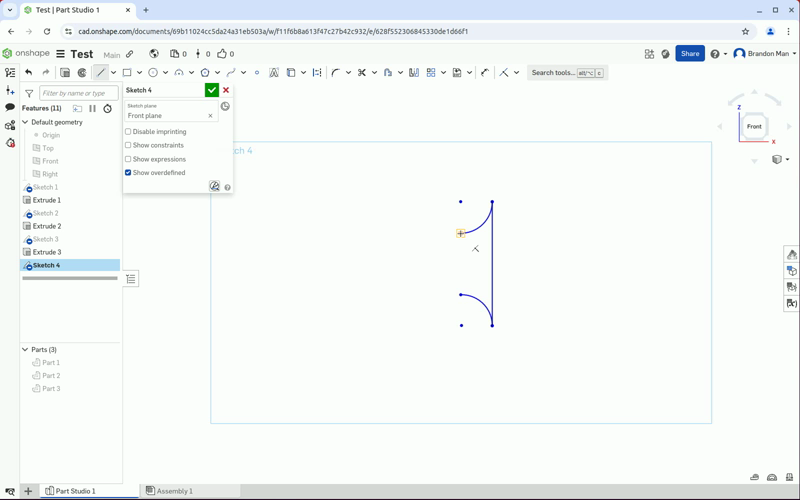
mouse_move(460, 294)
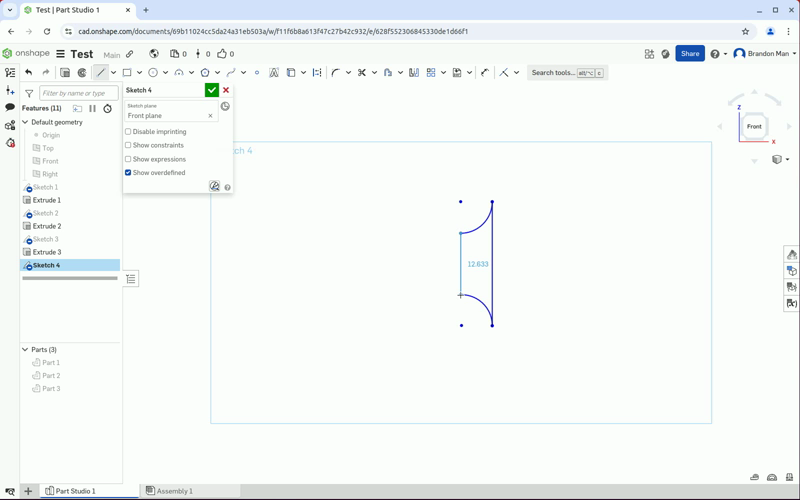
key_up(shift)
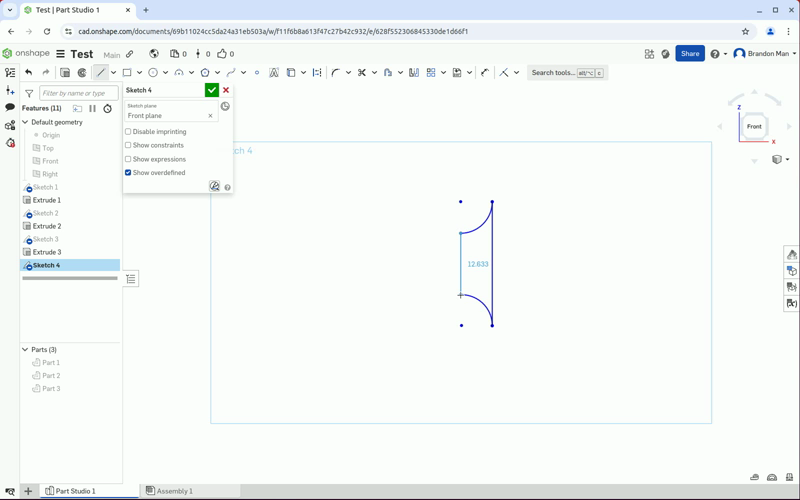
click(460, 294)
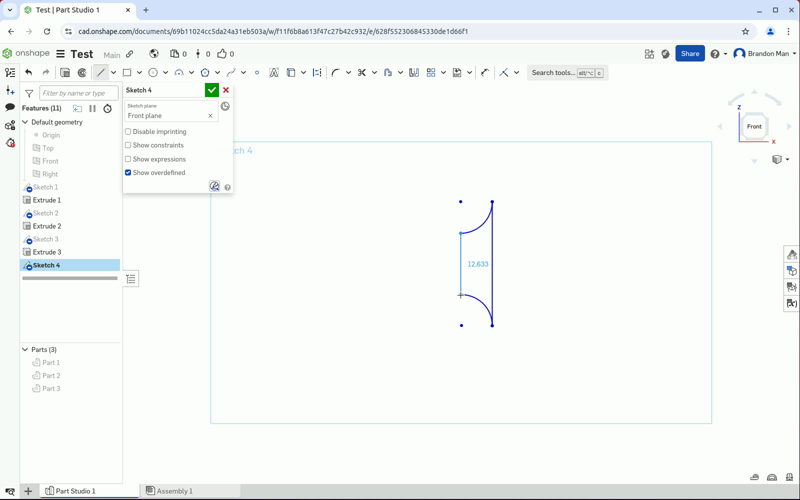
key(esc)
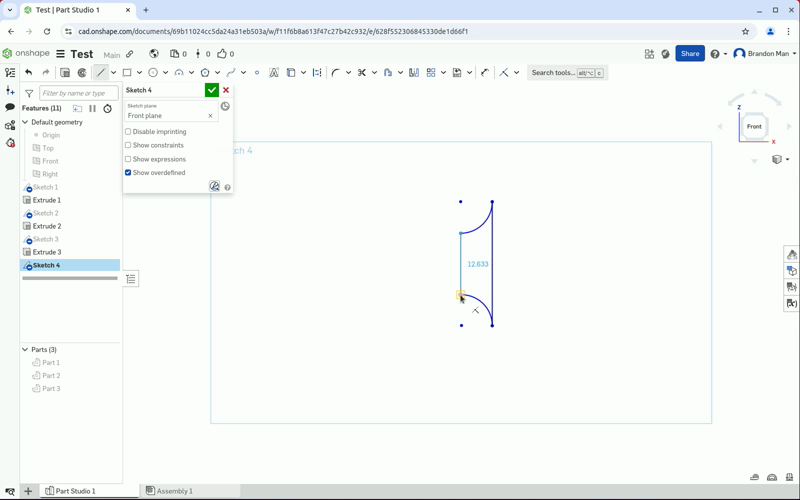
mouse_move(486, 267)
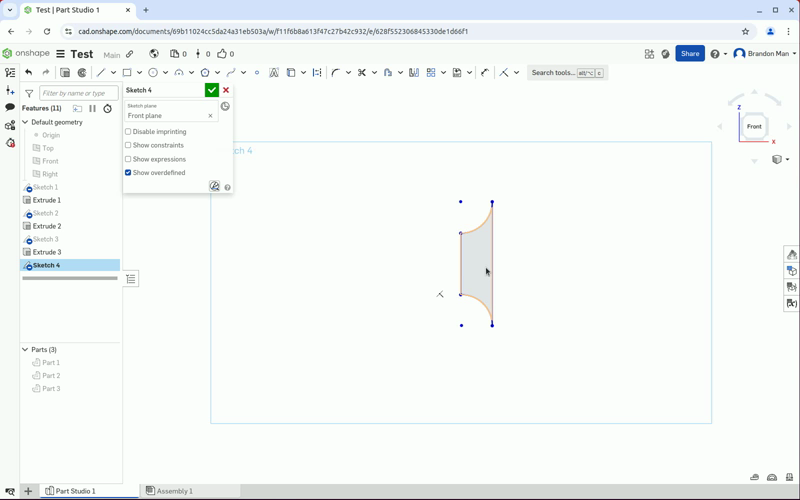
click(486, 267)
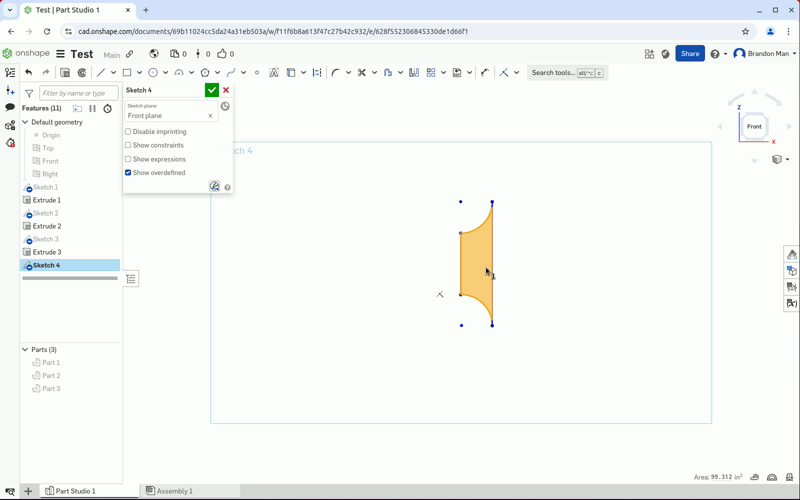
mouse_move(73, 352)
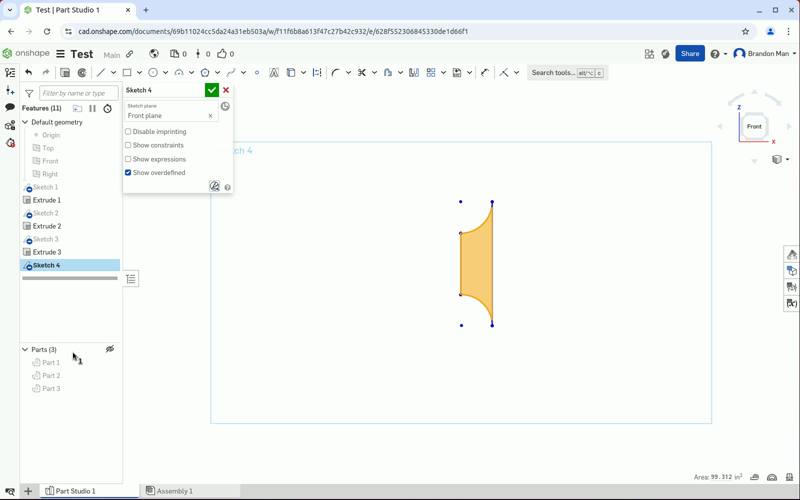
key(shift+y)
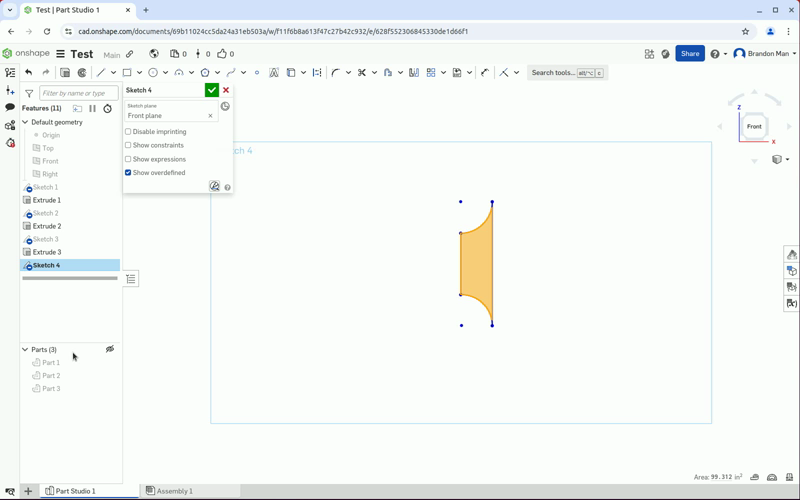
key(shift+e)
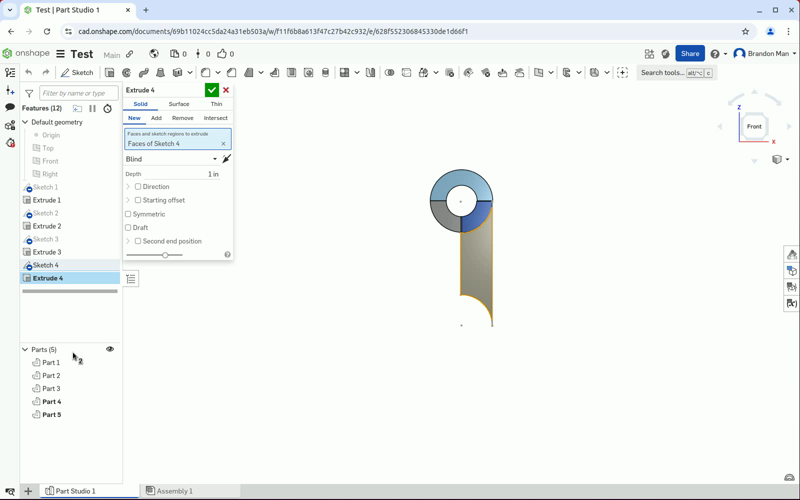
mouse_move(143, 106)
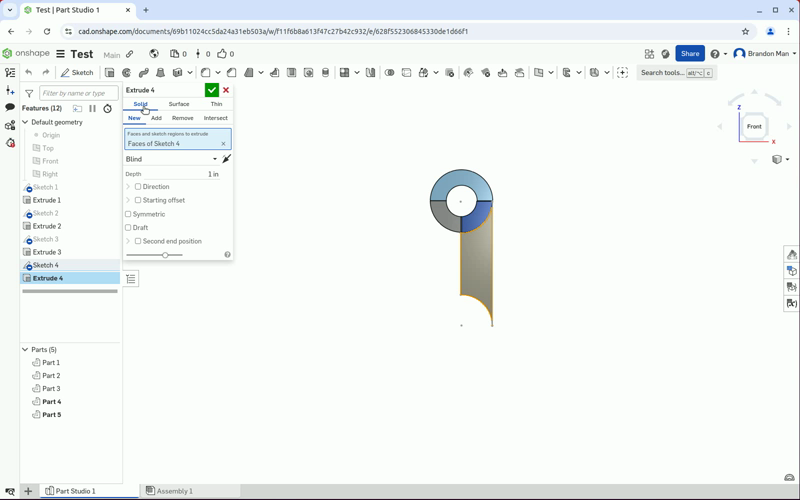
click(143, 106)
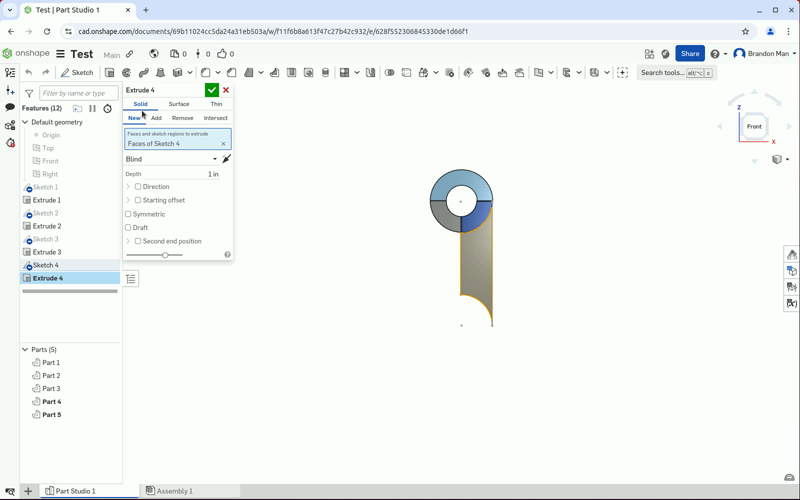
mouse_move(137, 120)
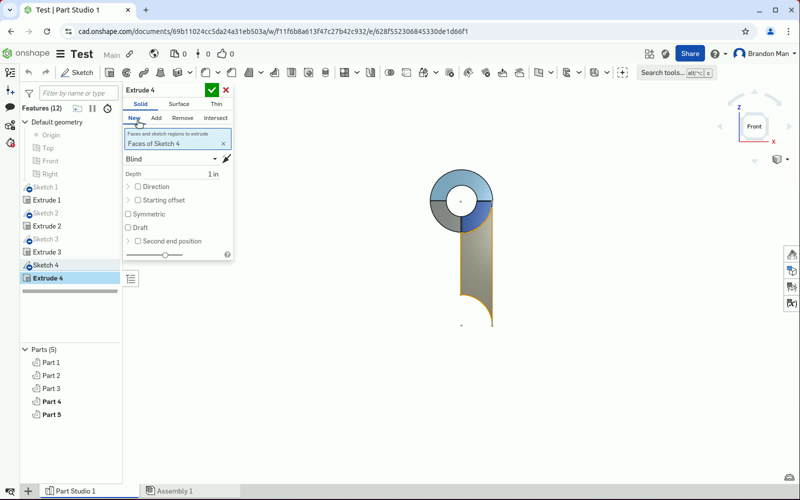
click(137, 120)
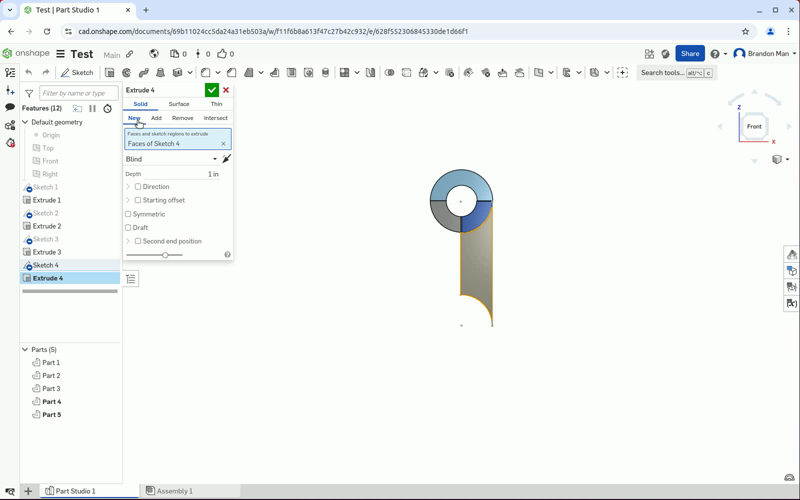
key(tab, 4)
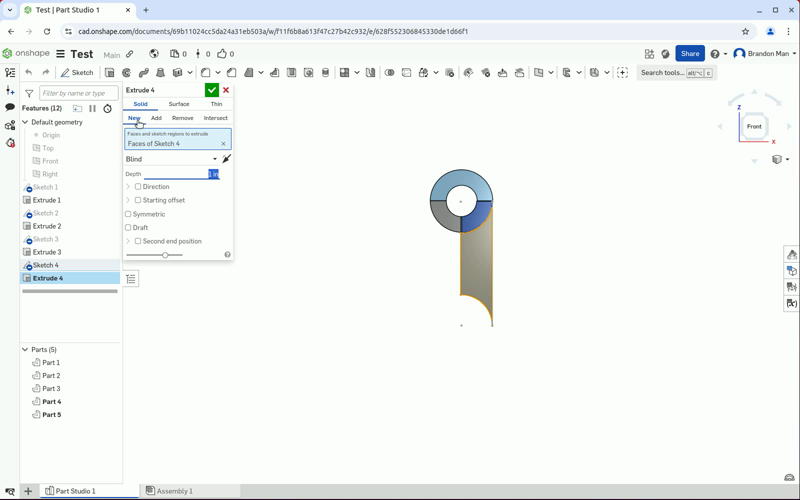
text(1.685)
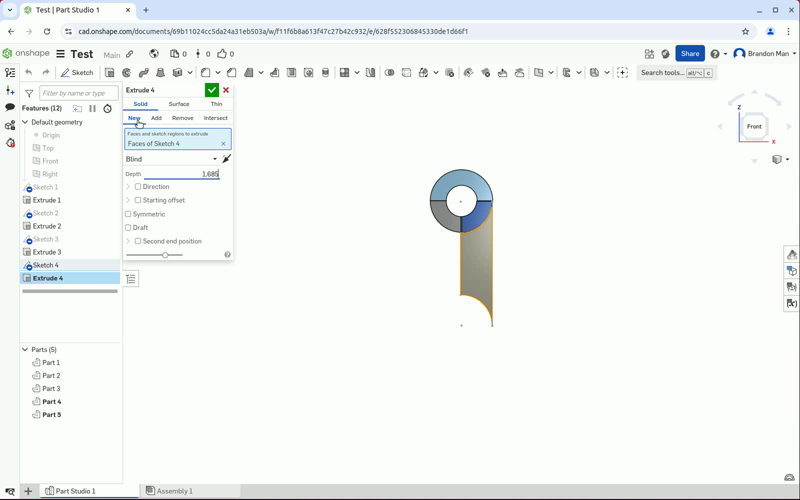
key(enter)
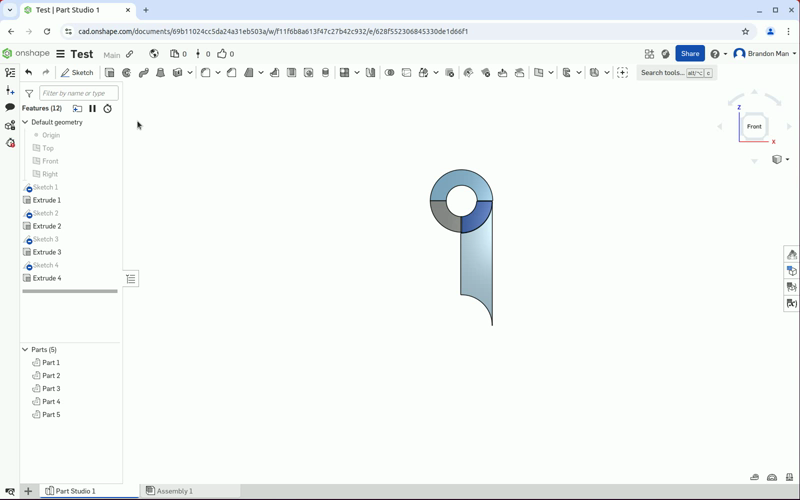
key(shift+h)
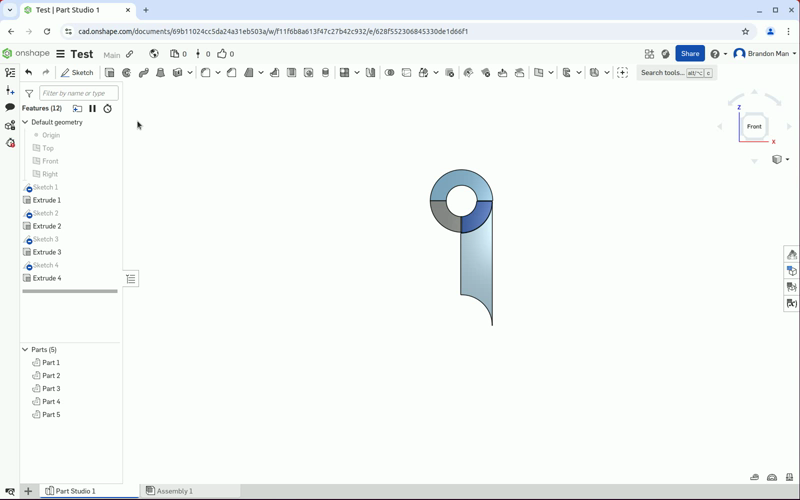
key(shift+h)
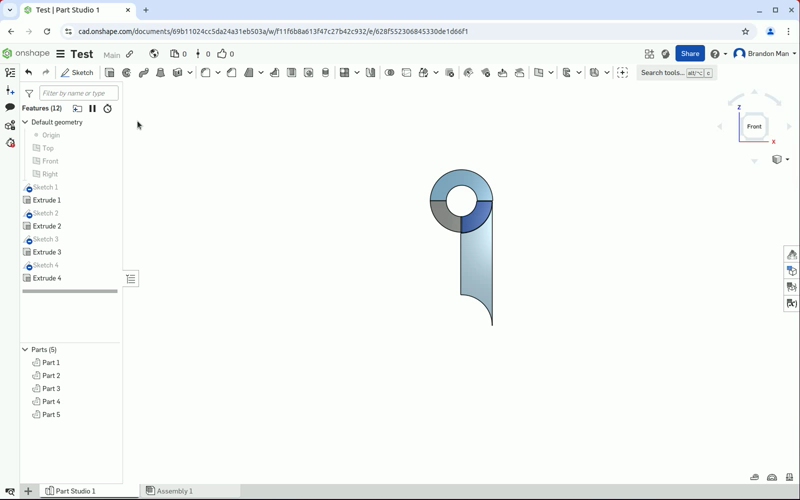
mouse_move(73, 189)
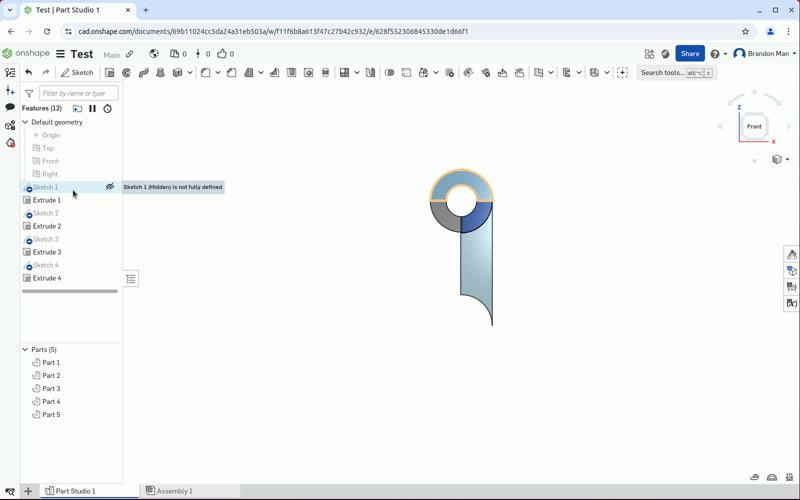
click(73, 189)
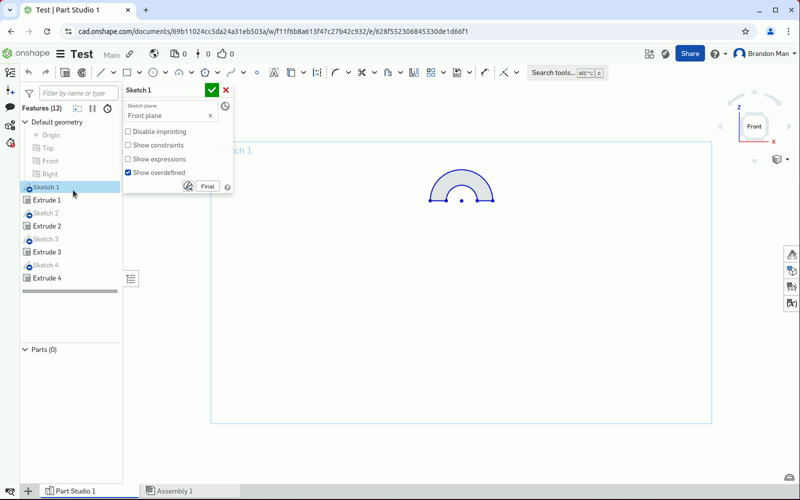
mouse_move(229, 92)
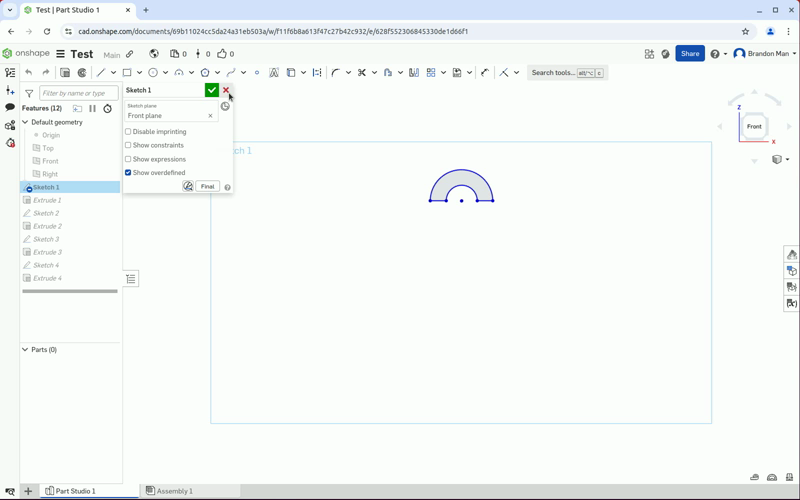
click(229, 92)
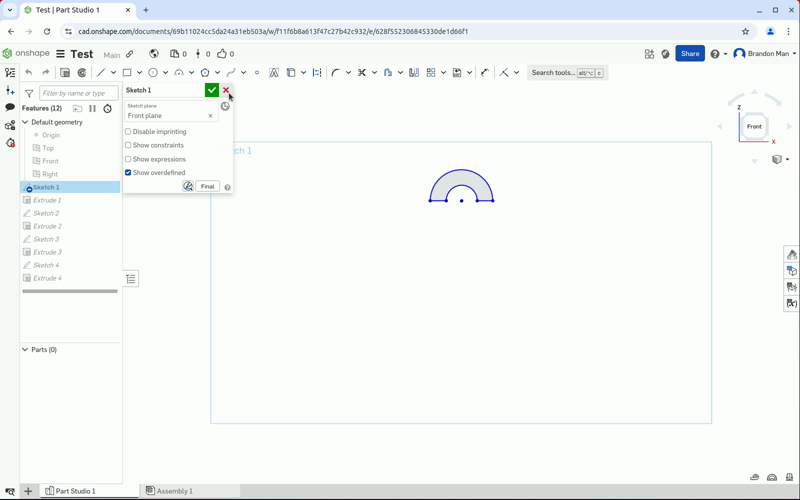
key(shift+s)
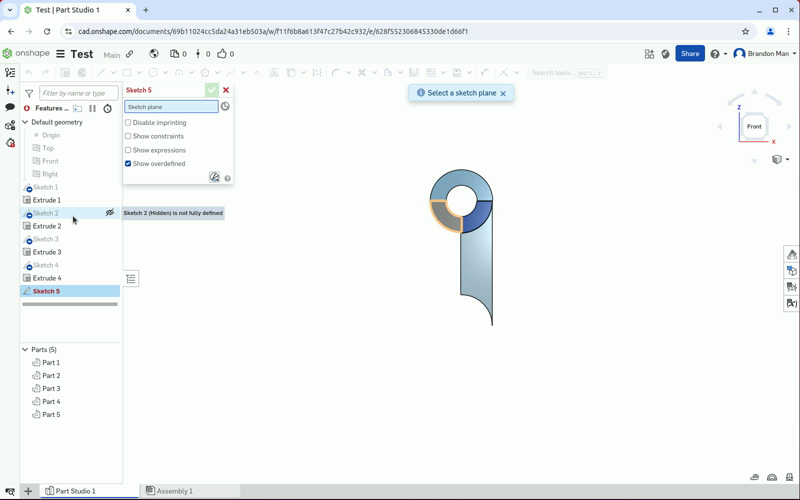
scroll(3)
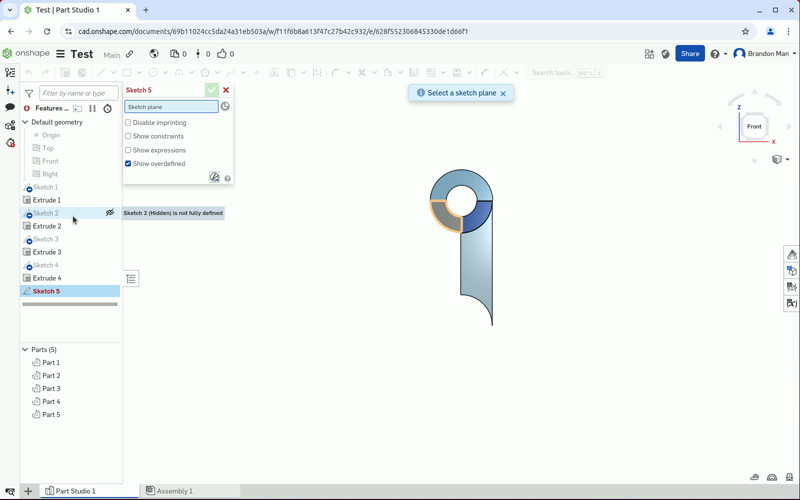
mouse_move(73, 163)
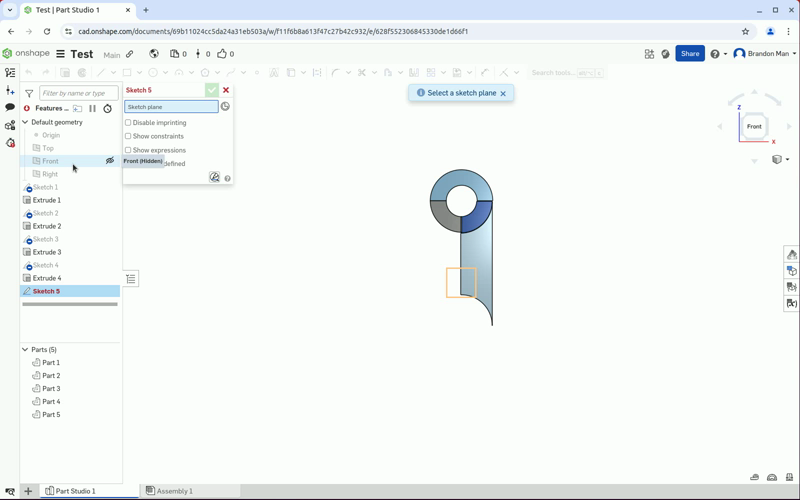
click(73, 163)
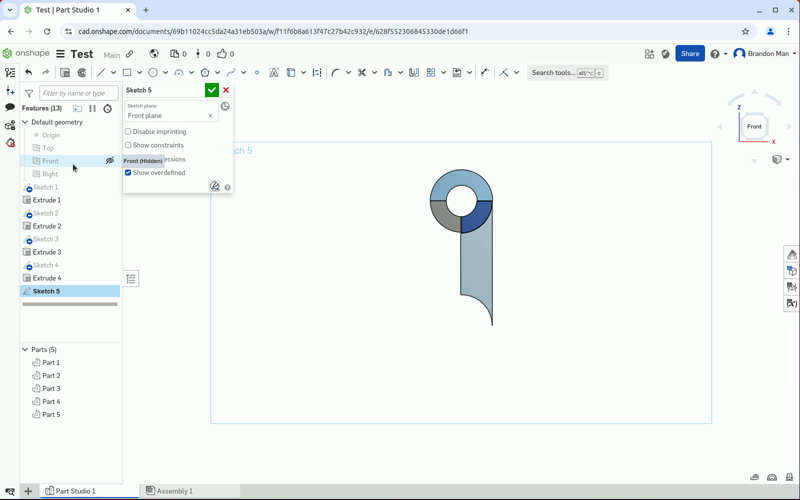
mouse_move(73, 352)
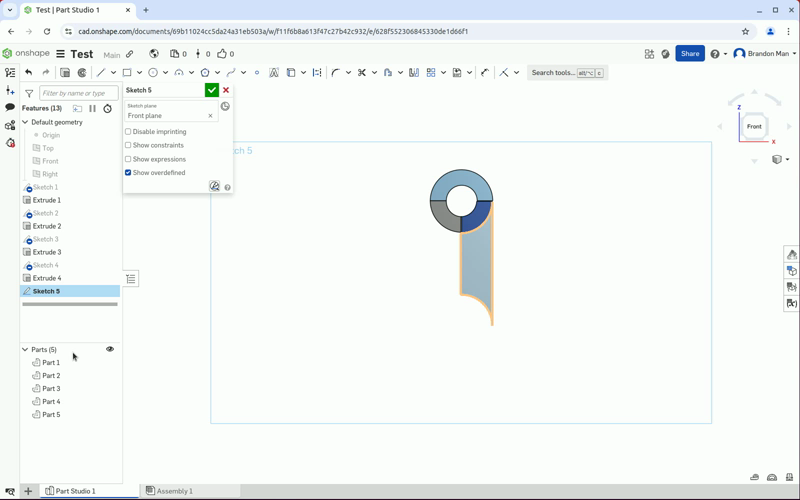
key(y)
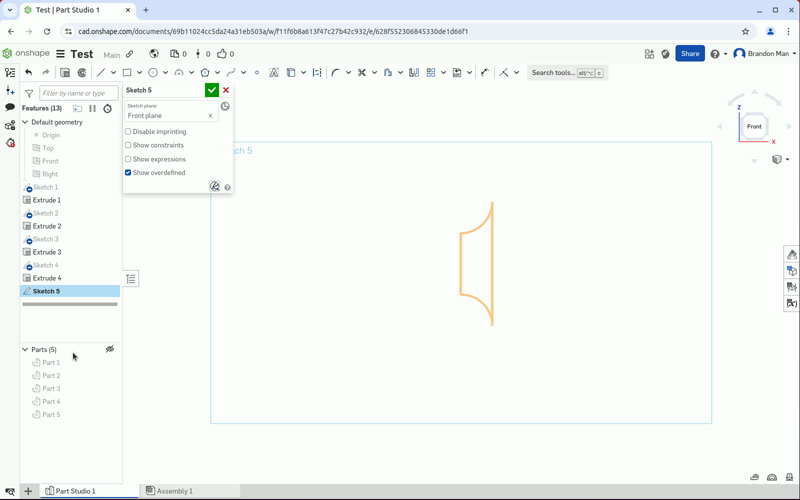
key(a)
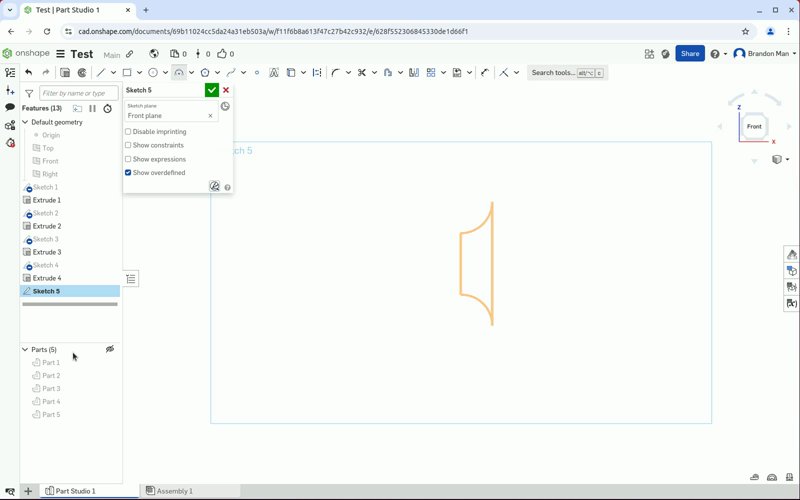
key_down(shift)
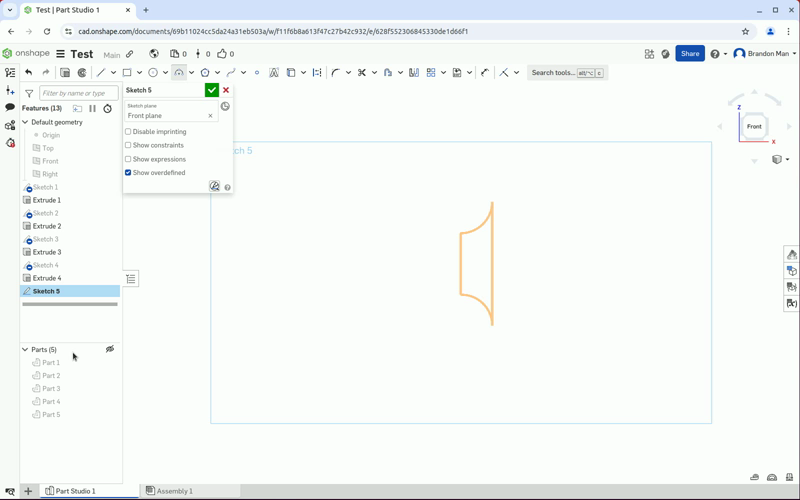
mouse_move(430, 325)
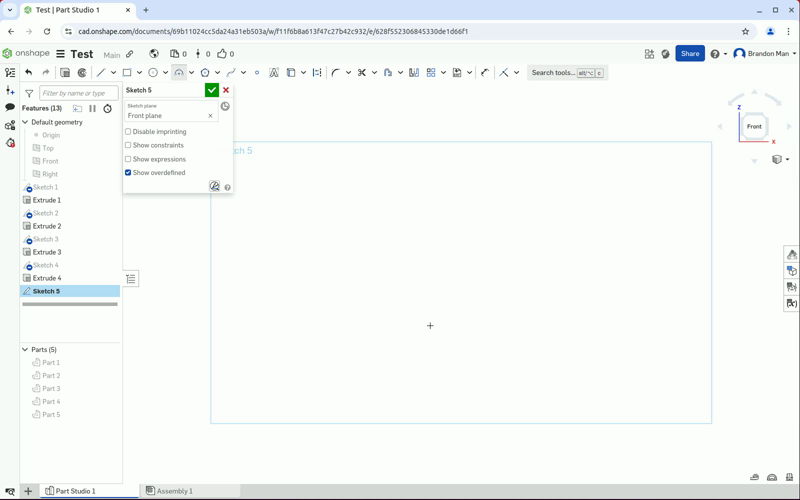
click(430, 325)
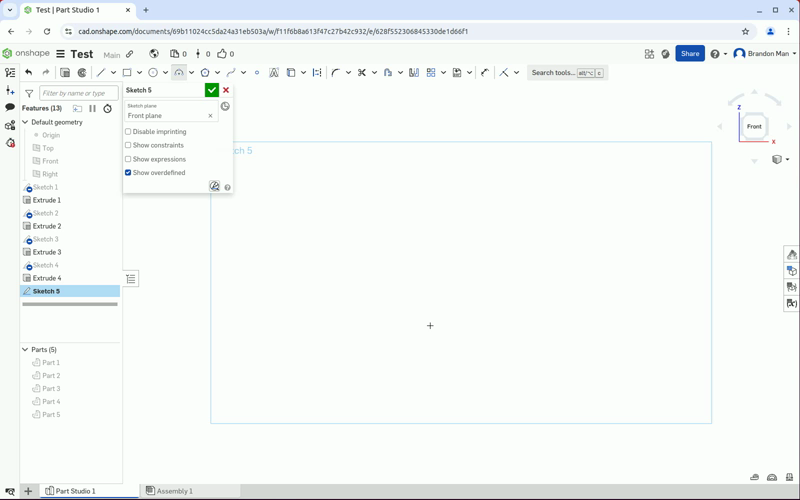
key_up(shift)
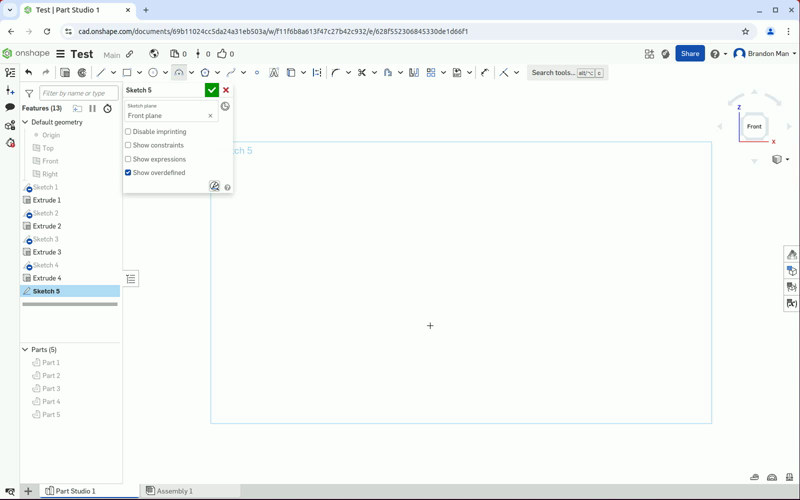
key_down(shift)
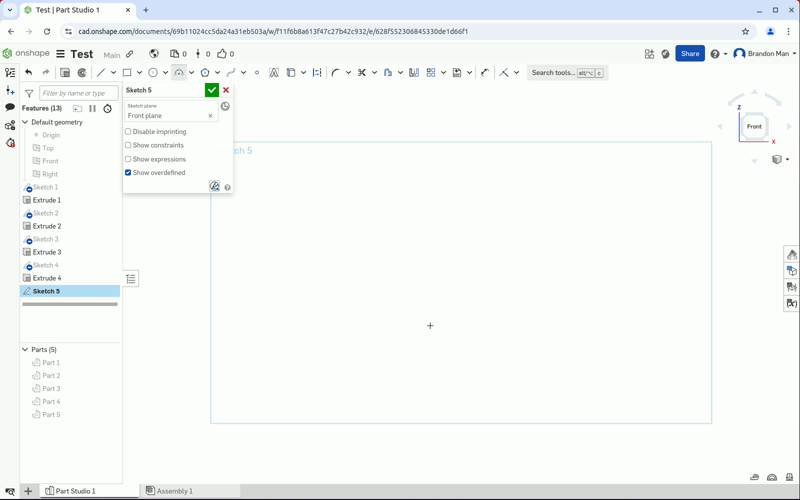
mouse_move(461, 293)
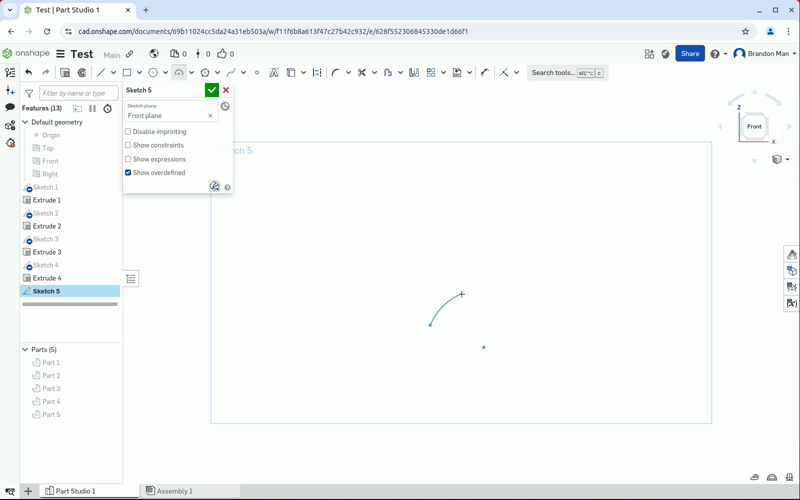
click(461, 293)
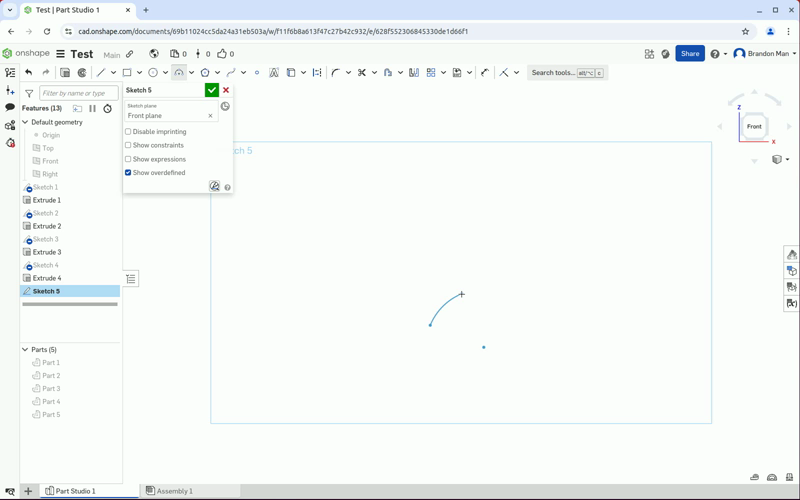
mouse_move(439, 303)
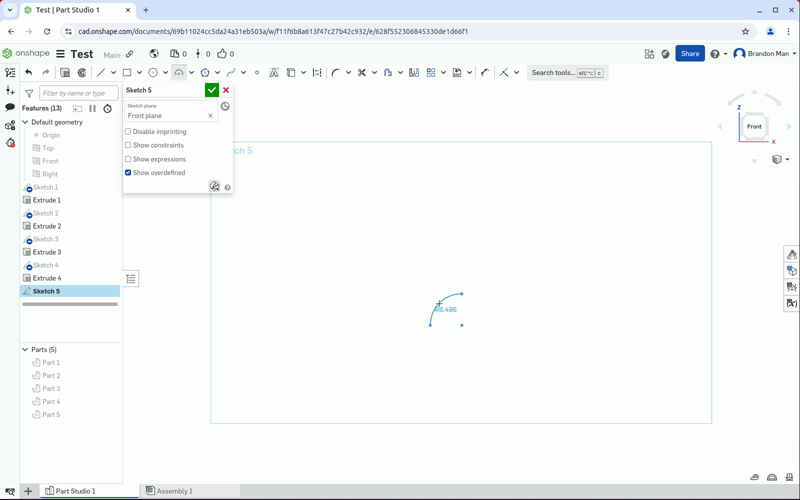
click(439, 303)
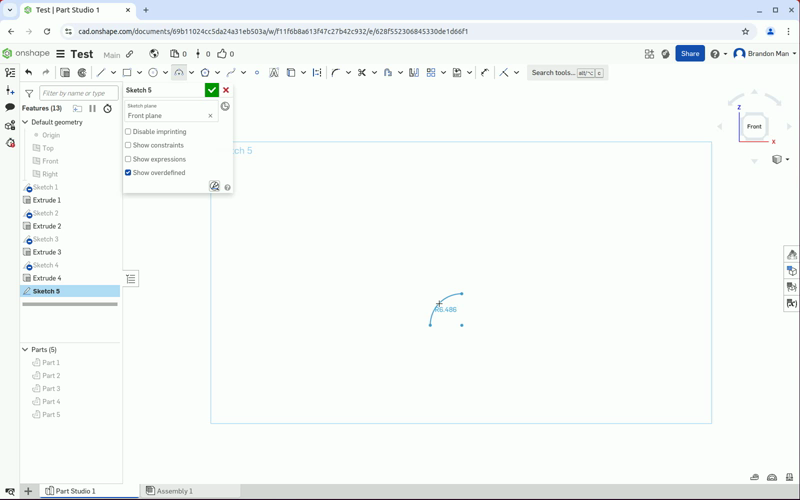
key_up(shift)
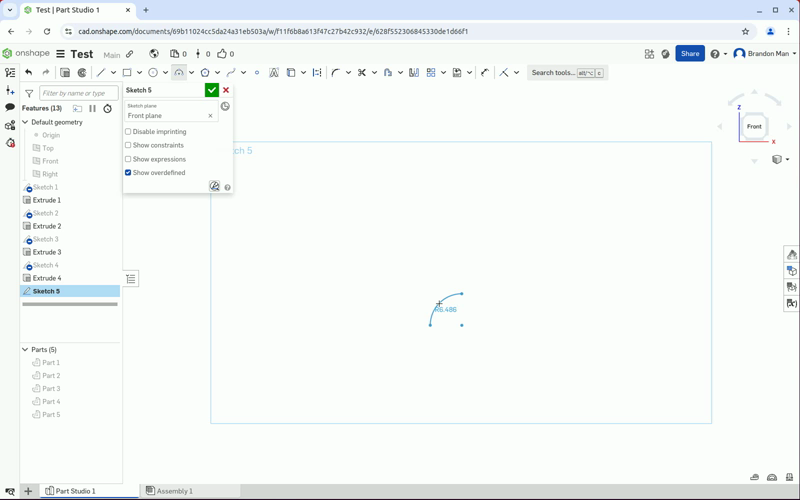
key(esc)
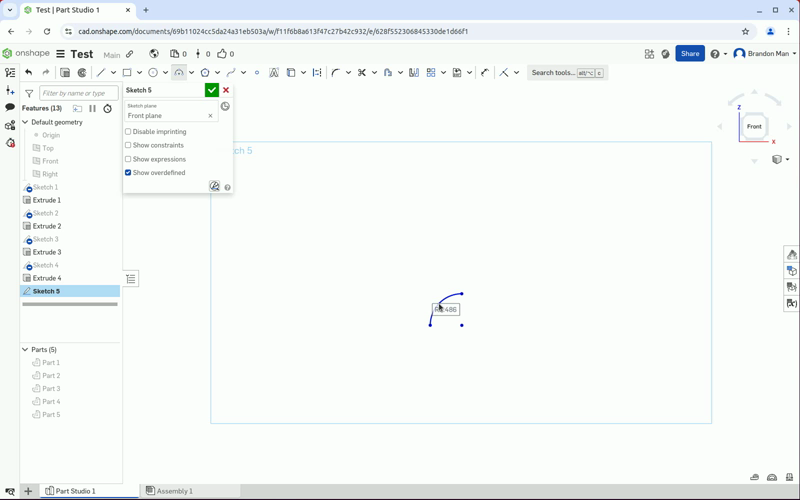
key(l)
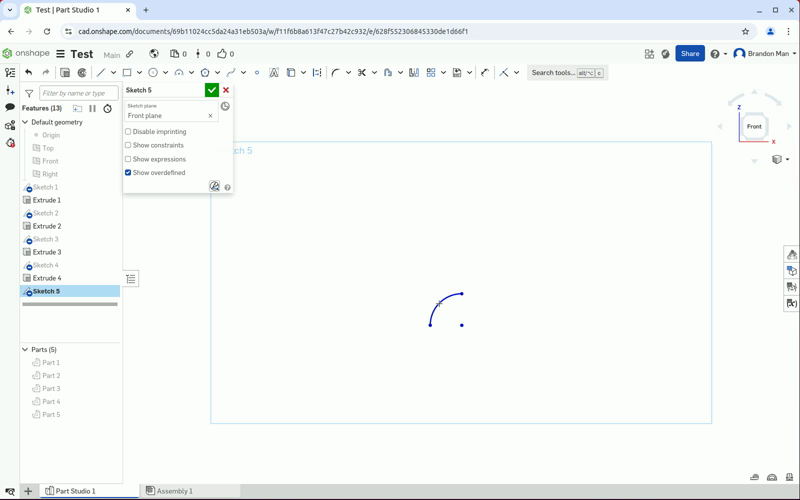
mouse_move(461, 293)
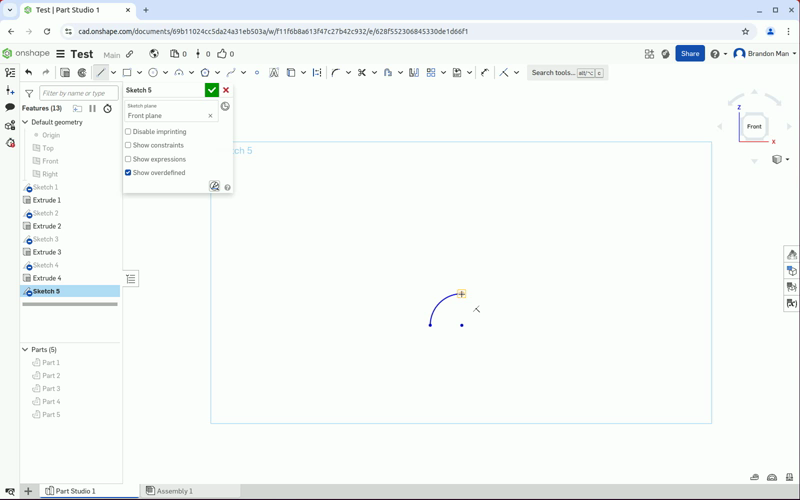
click(461, 293)
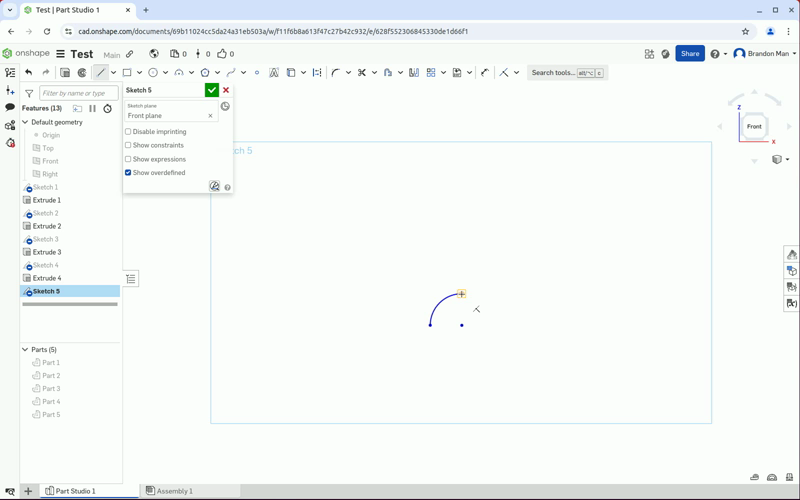
key_down(shift)
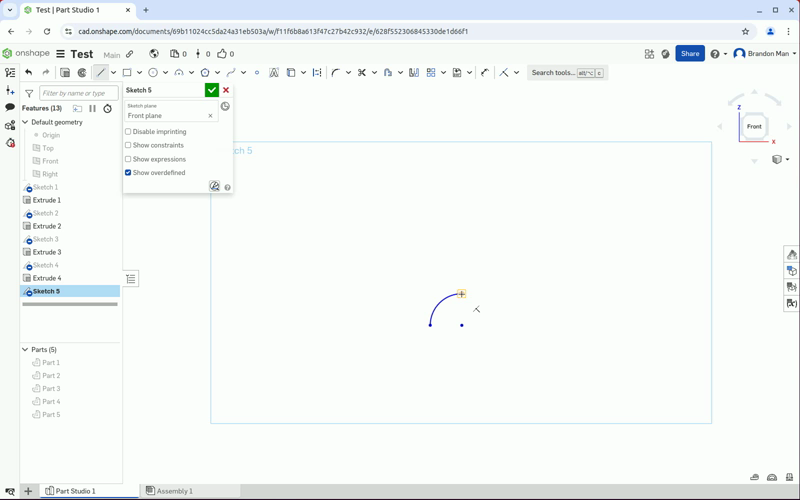
mouse_move(461, 232)
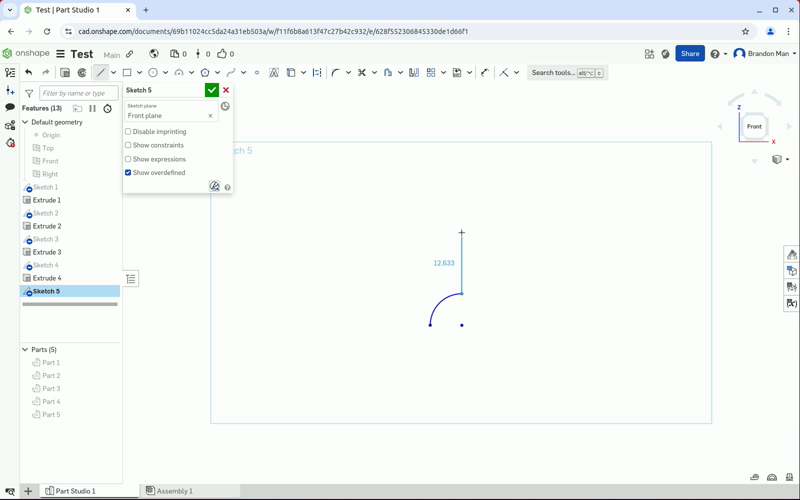
click(461, 232)
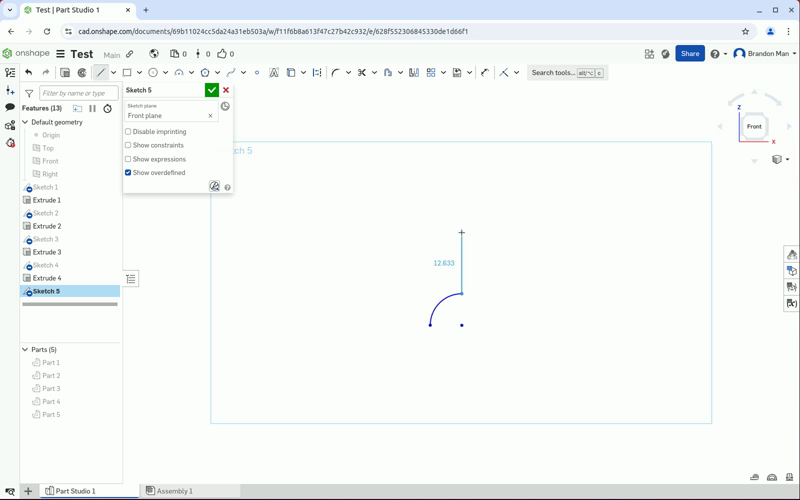
key_up(shift)
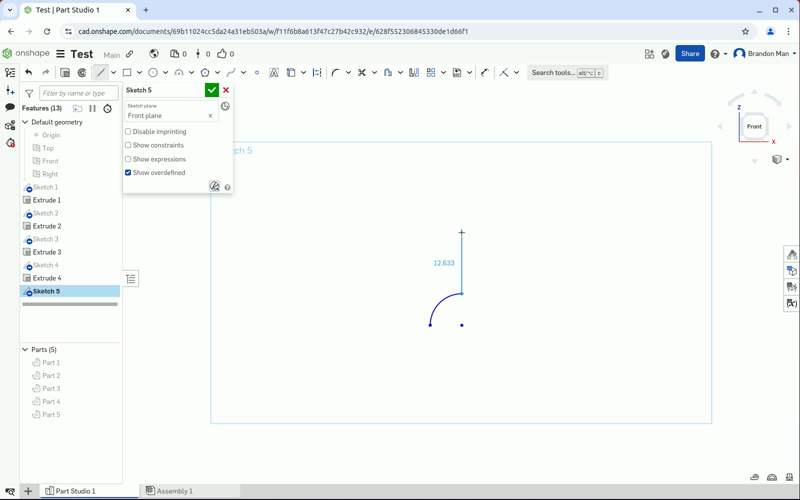
key(esc)
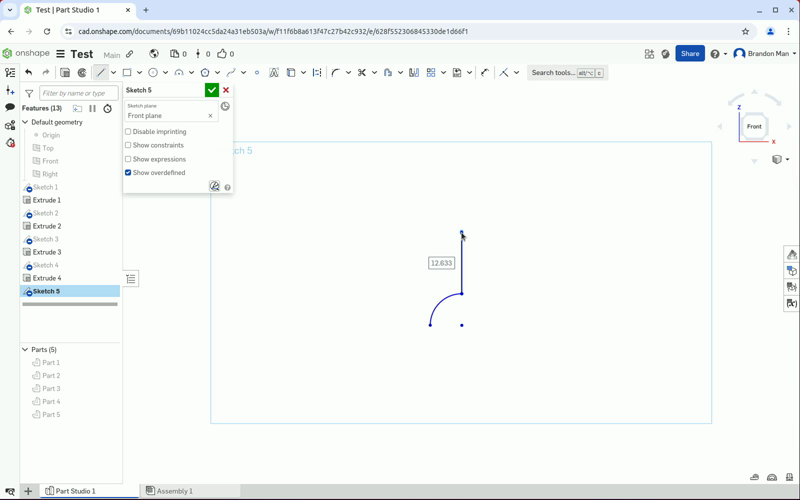
key(a)
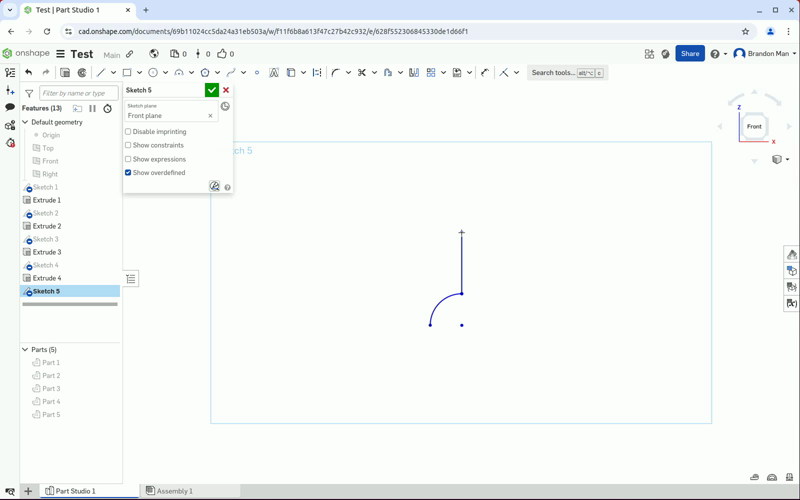
mouse_move(461, 232)
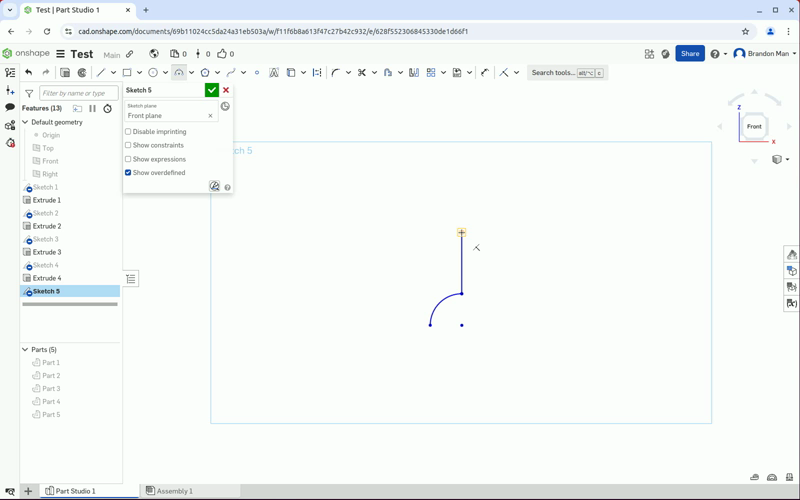
click(461, 232)
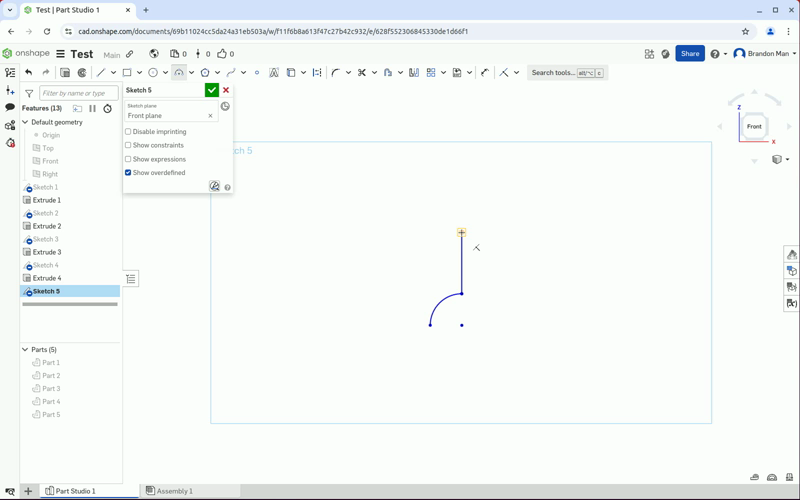
key_down(shift)
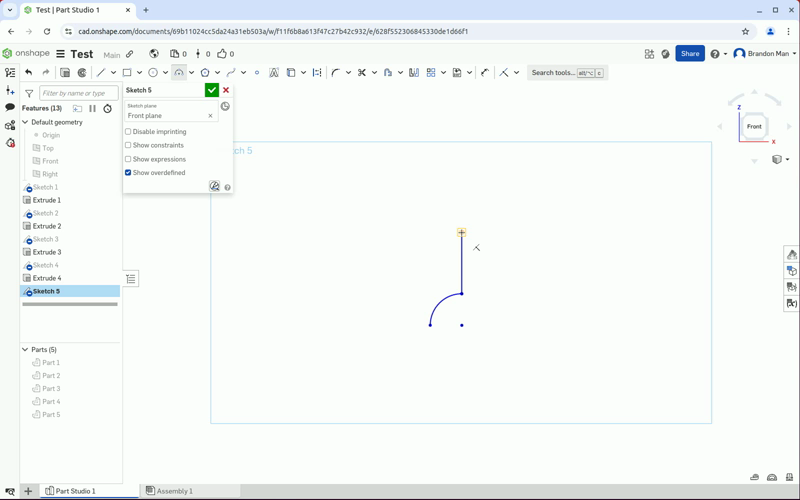
mouse_move(430, 201)
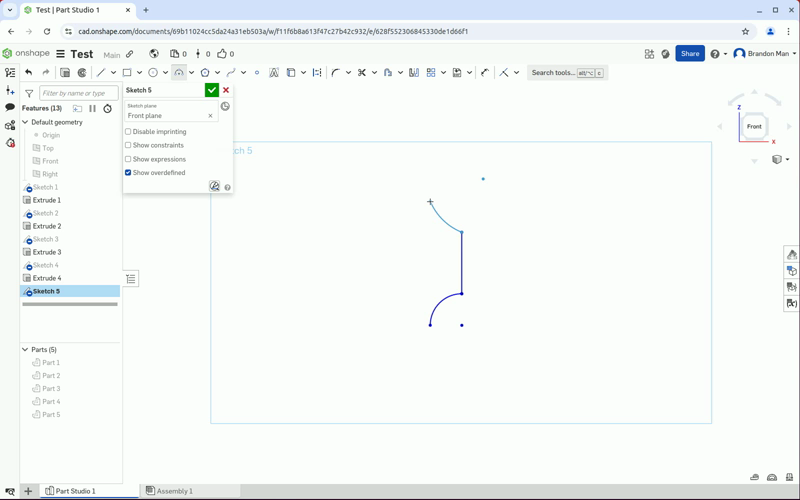
click(430, 201)
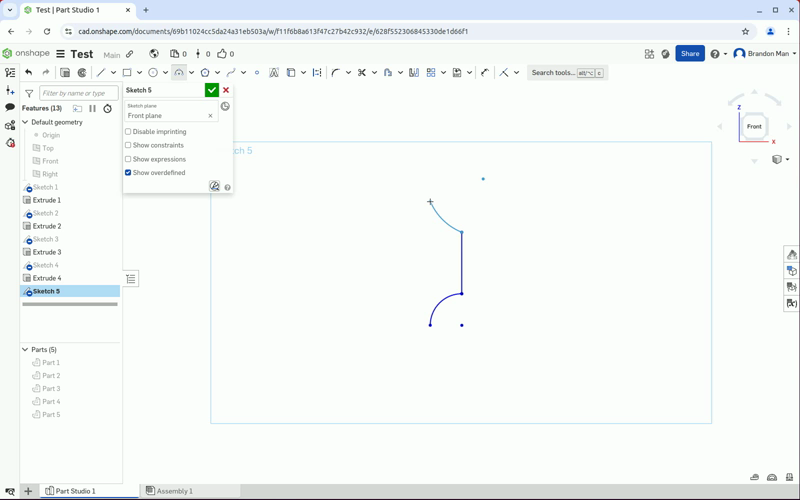
mouse_move(439, 223)
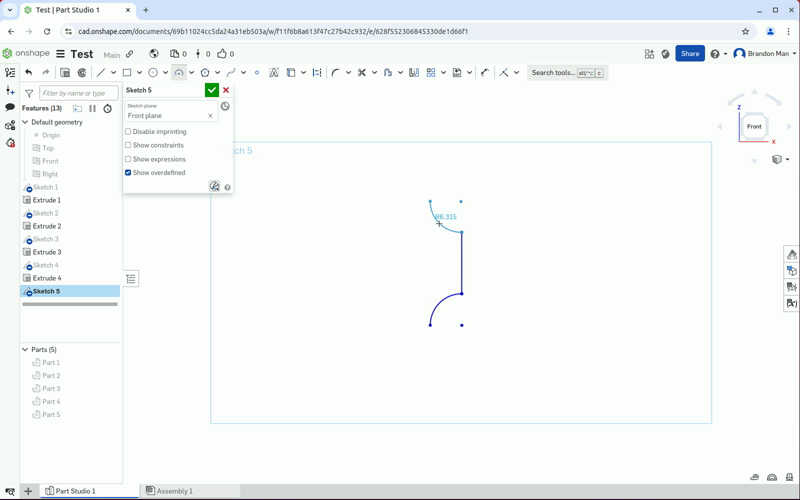
click(439, 223)
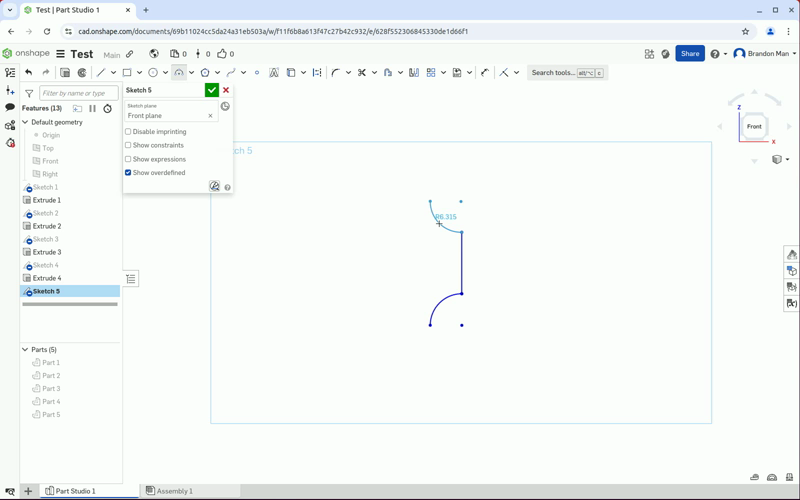
key_up(shift)
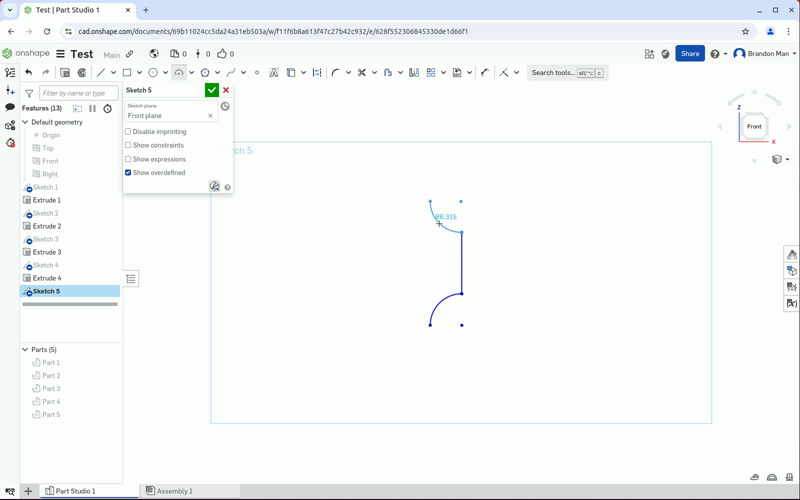
key(esc)
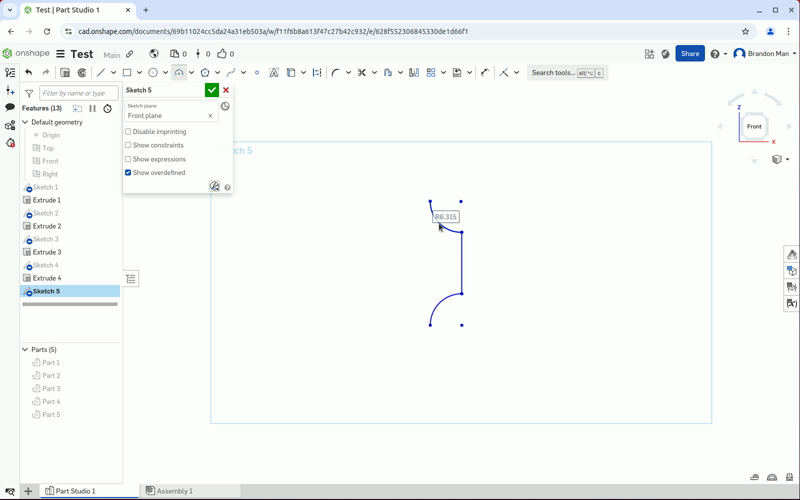
key(l)
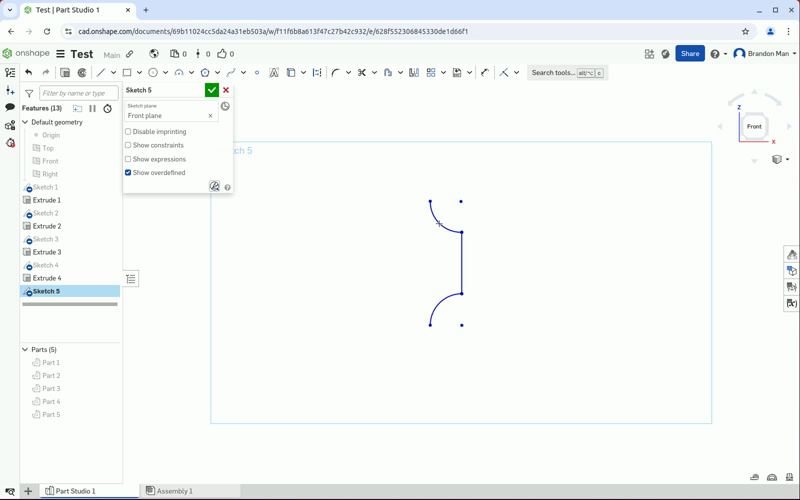
mouse_move(430, 201)
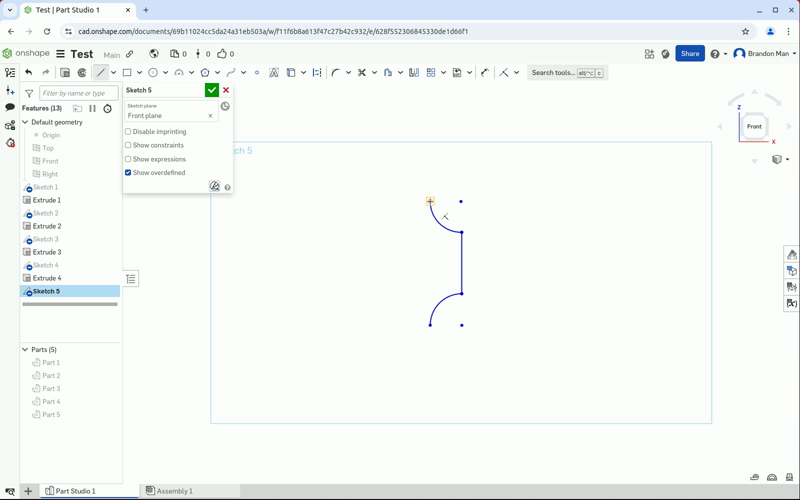
click(430, 201)
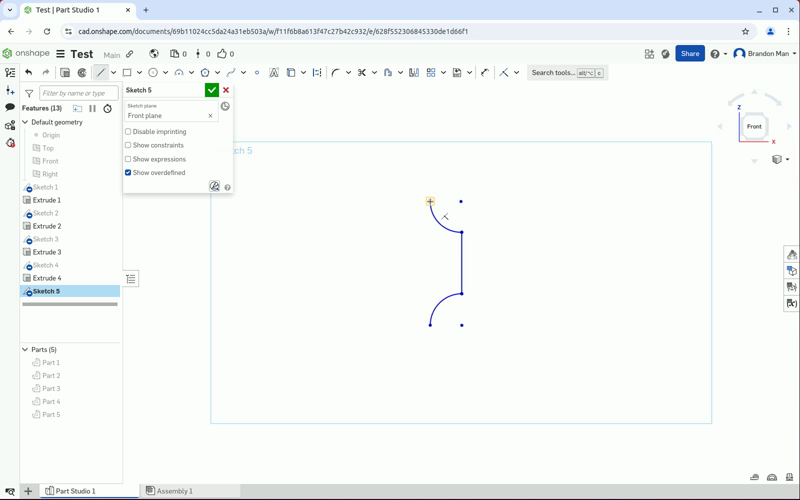
key_down(shift)
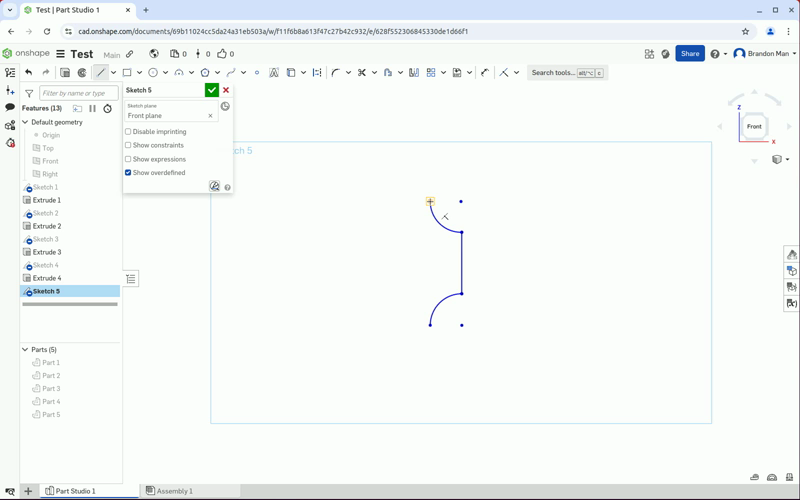
mouse_move(430, 325)
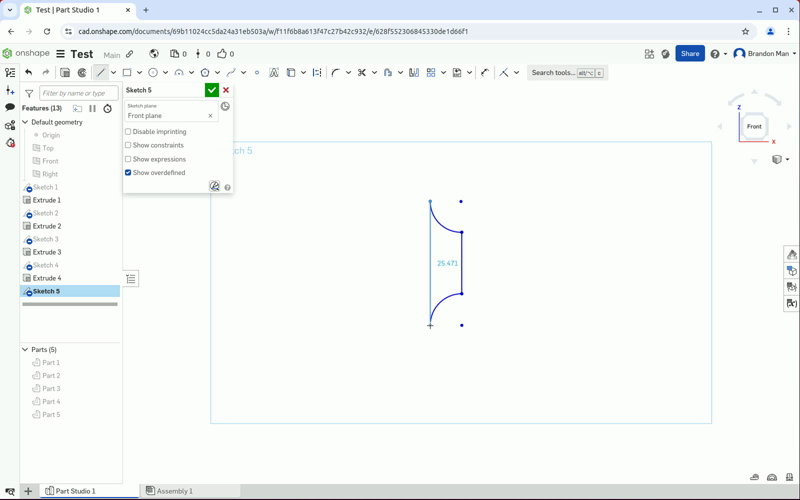
key_up(shift)
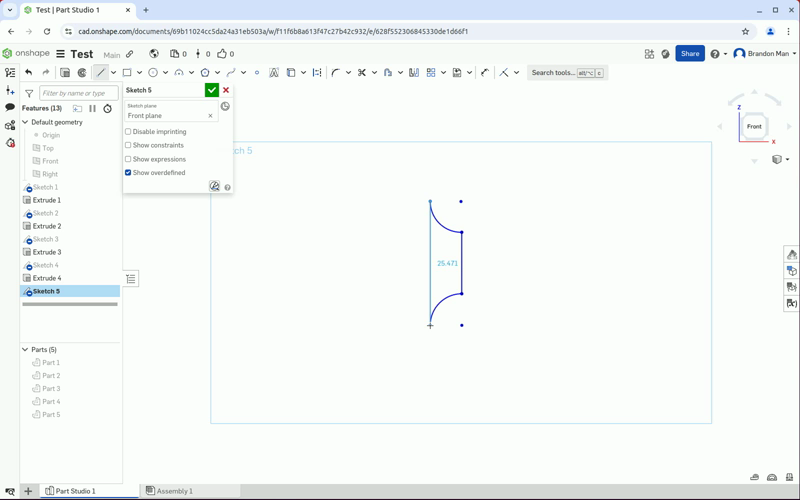
click(430, 325)
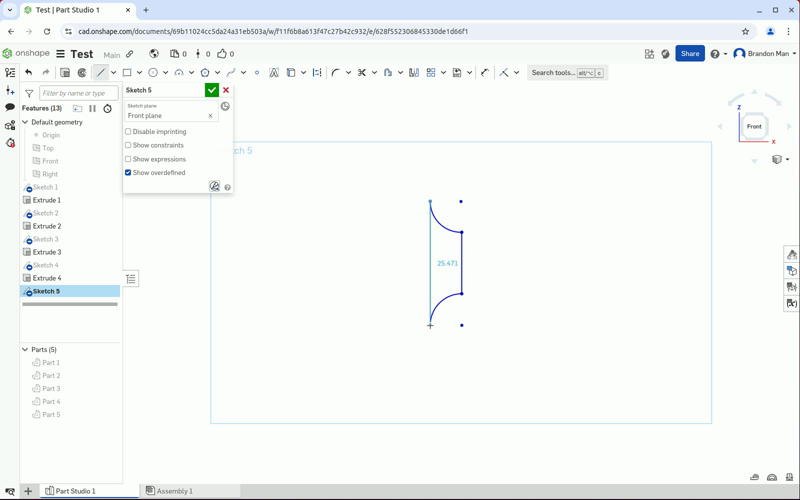
key(esc)
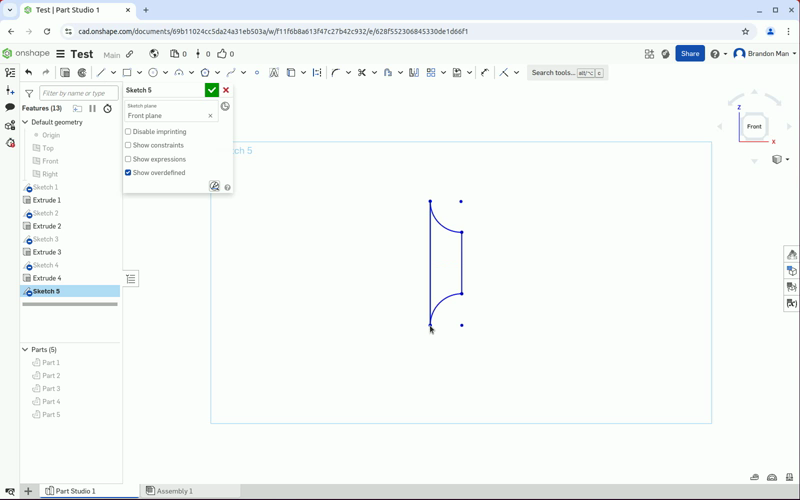
mouse_move(452, 244)
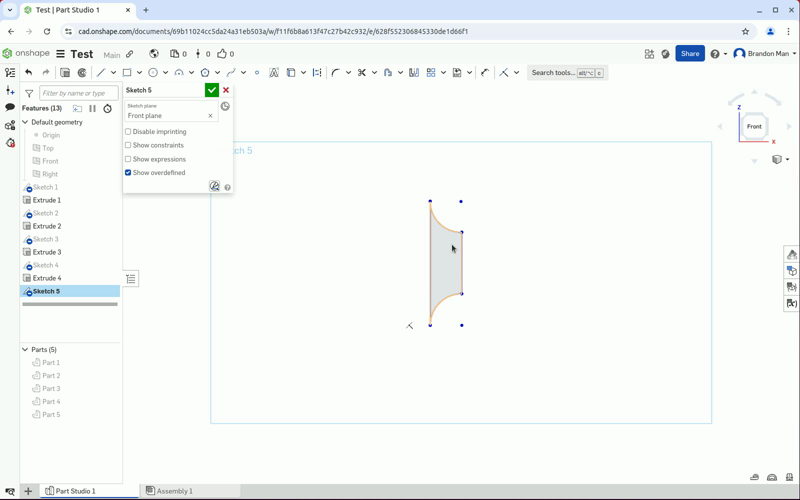
click(452, 244)
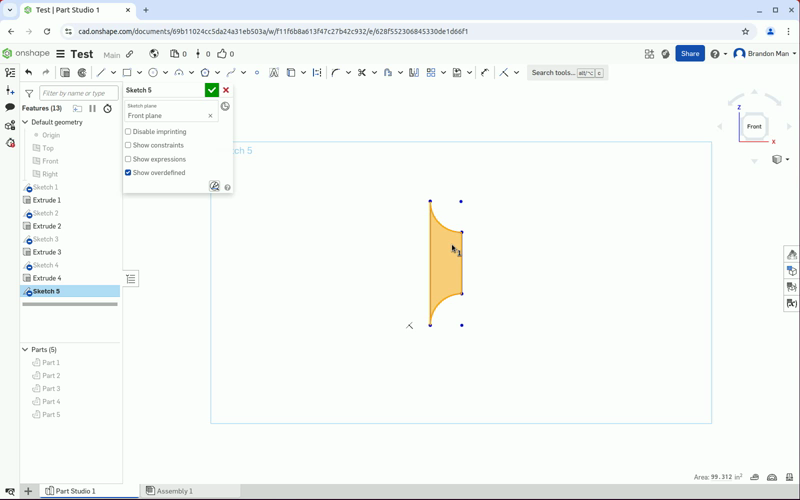
mouse_move(73, 352)
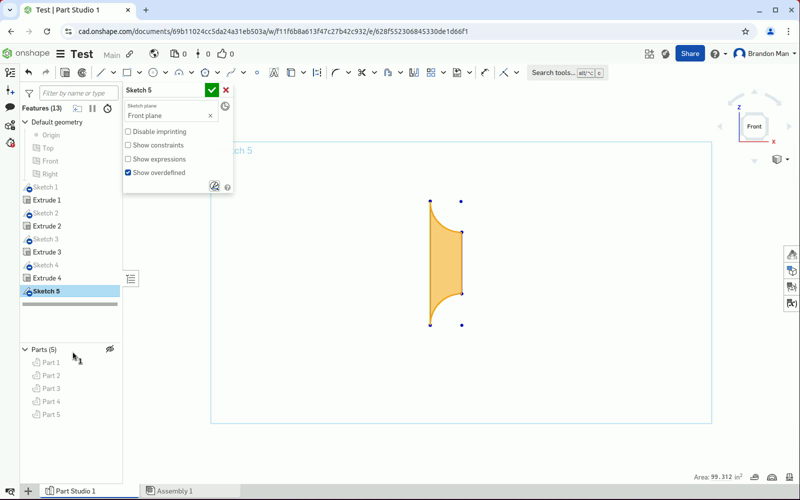
key(shift+y)
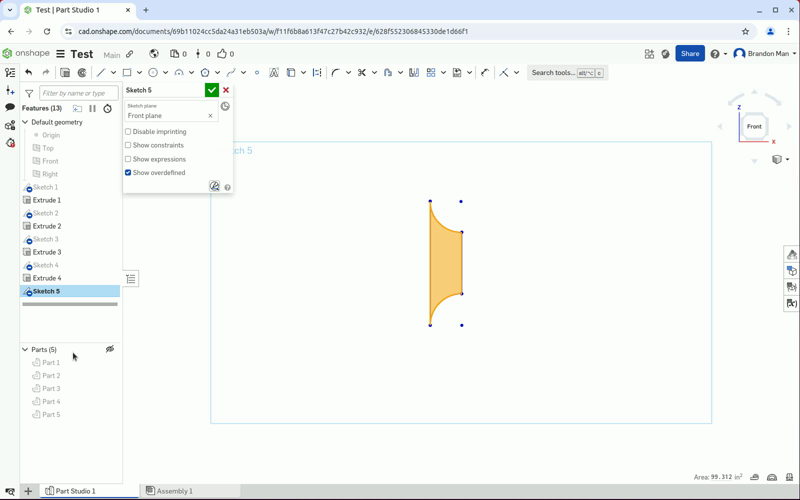
key(shift+e)
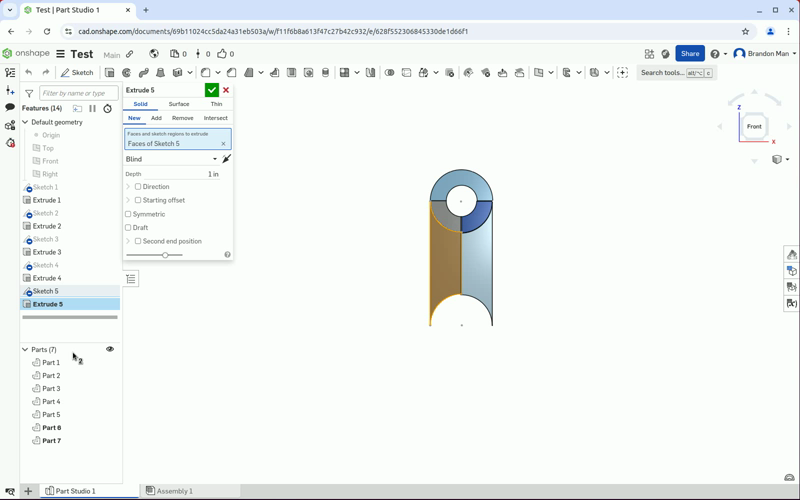
mouse_move(143, 106)
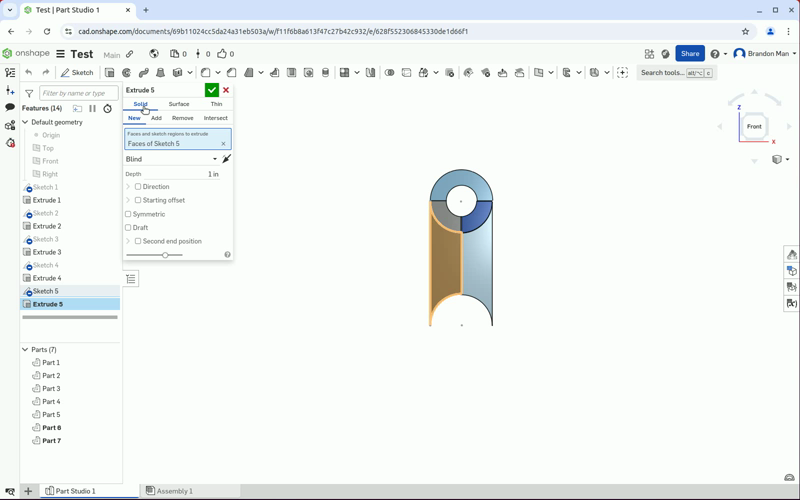
click(143, 106)
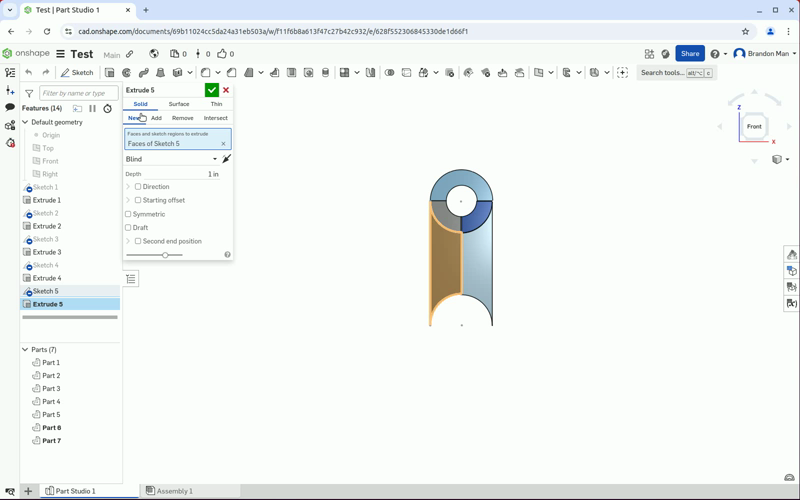
mouse_move(137, 120)
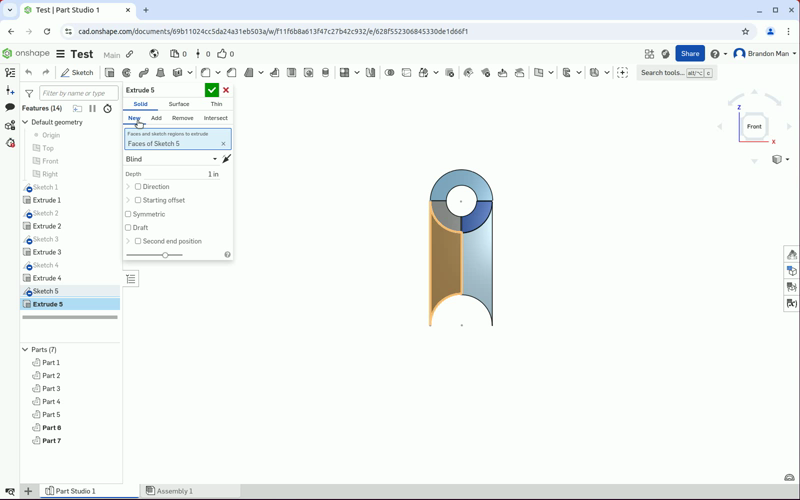
click(137, 120)
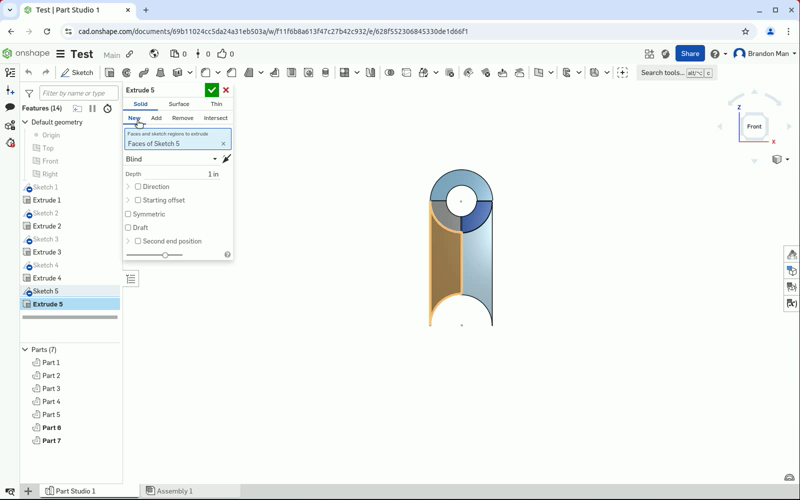
key(tab, 4)
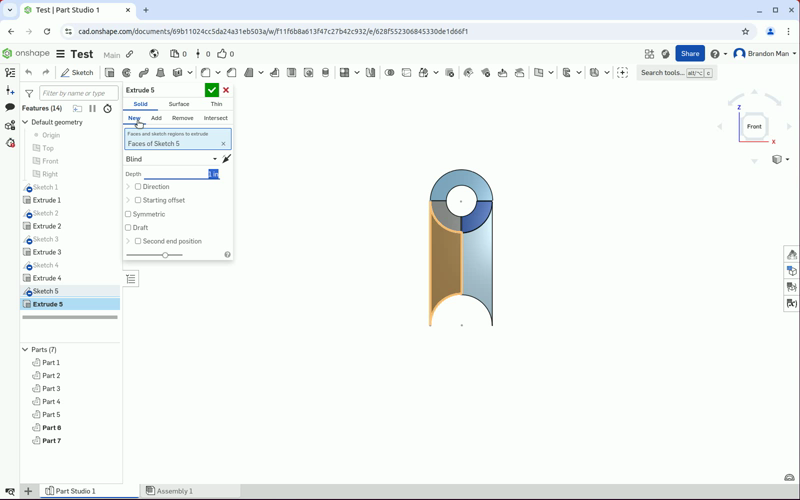
text(1.685)
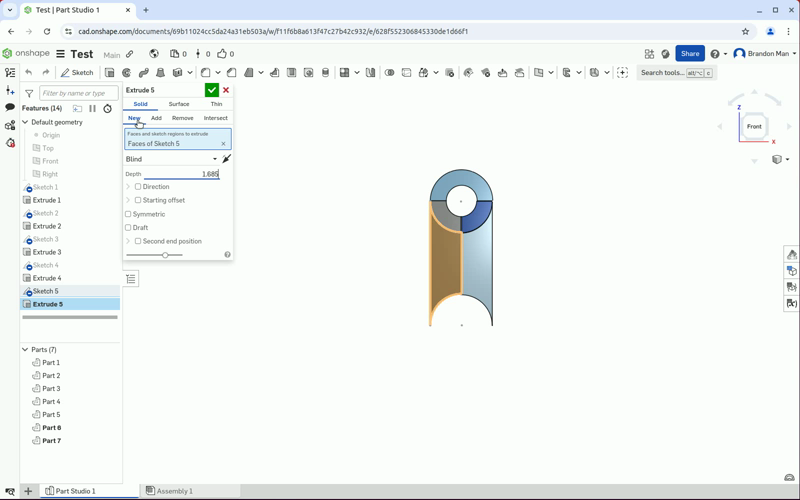
key(enter)
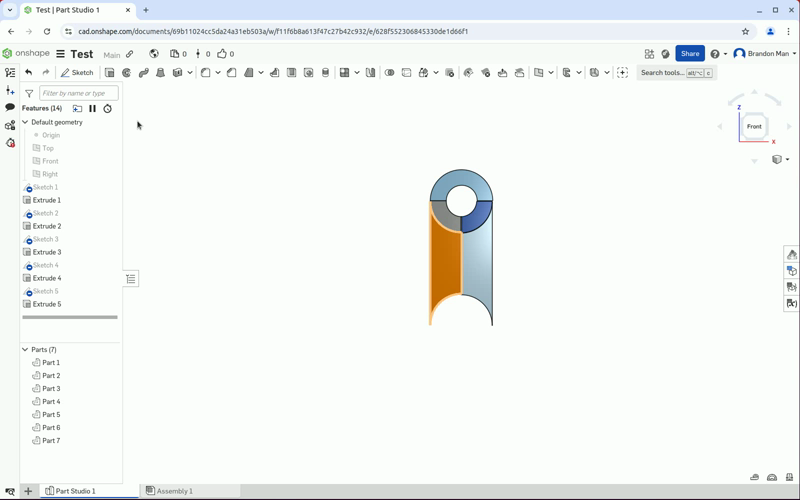
key(shift+h)
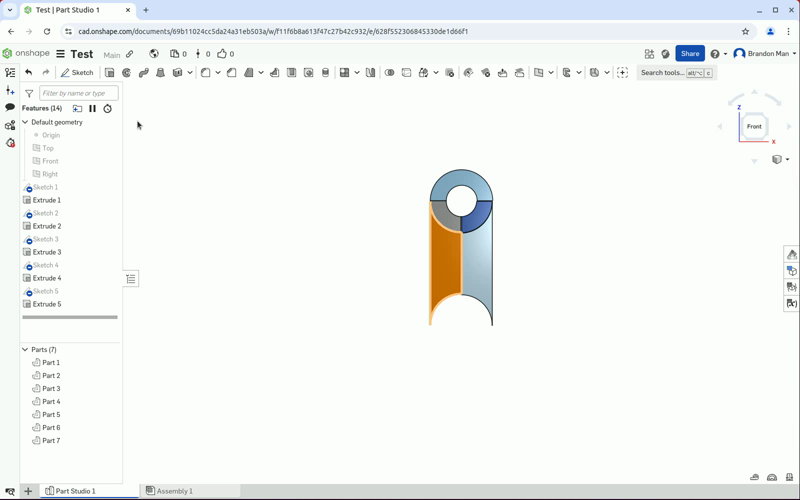
key(shift+h)
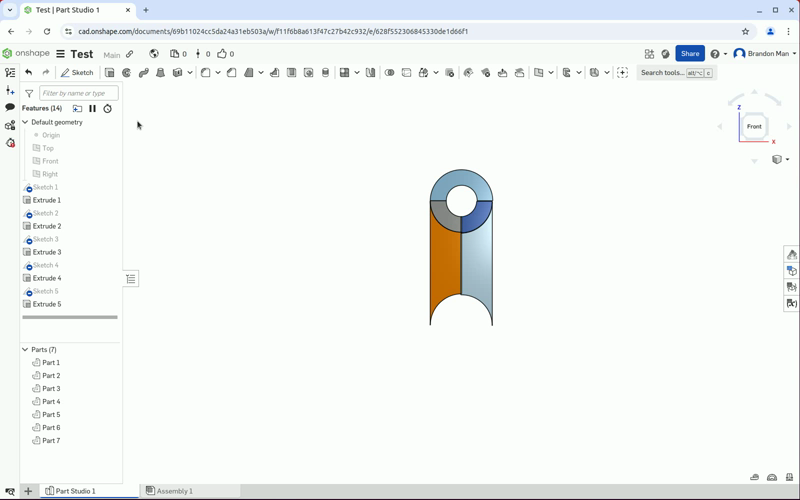
mouse_move(73, 189)
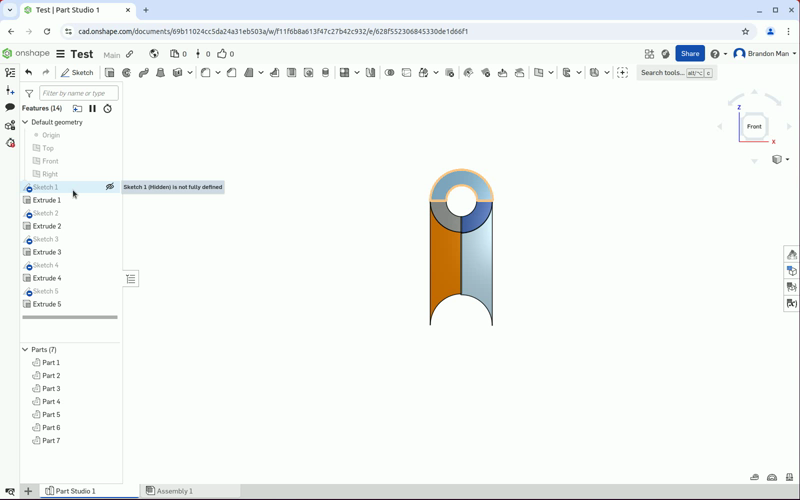
click(73, 189)
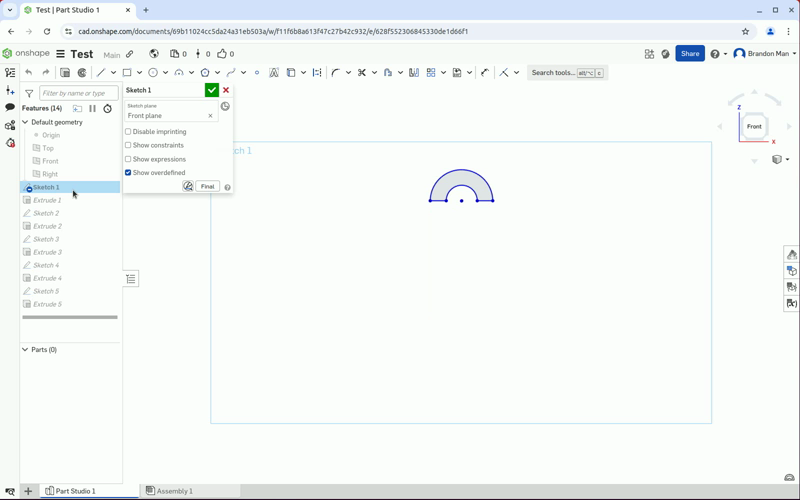
mouse_move(229, 92)
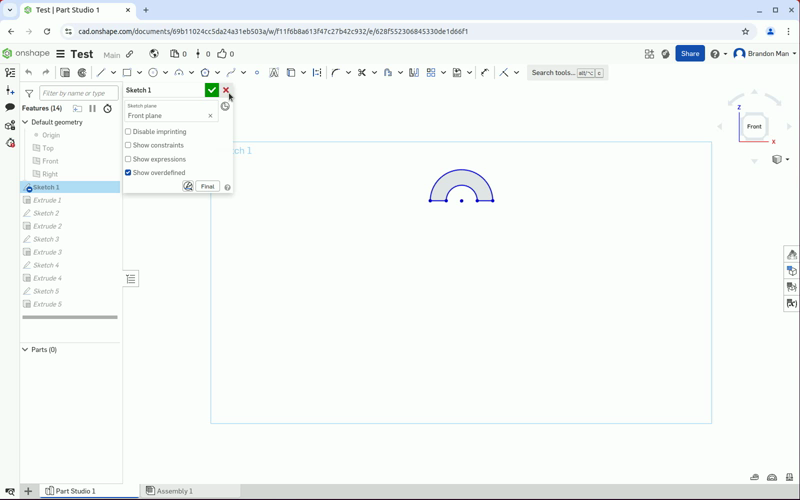
click(229, 92)
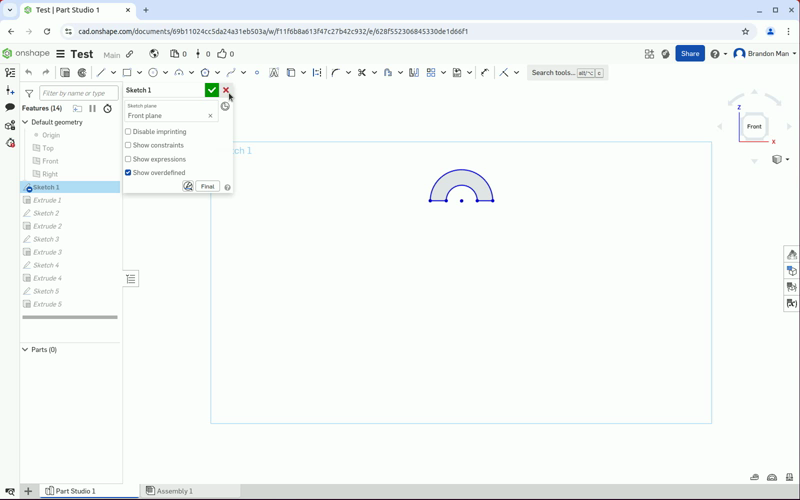
key(shift+s)
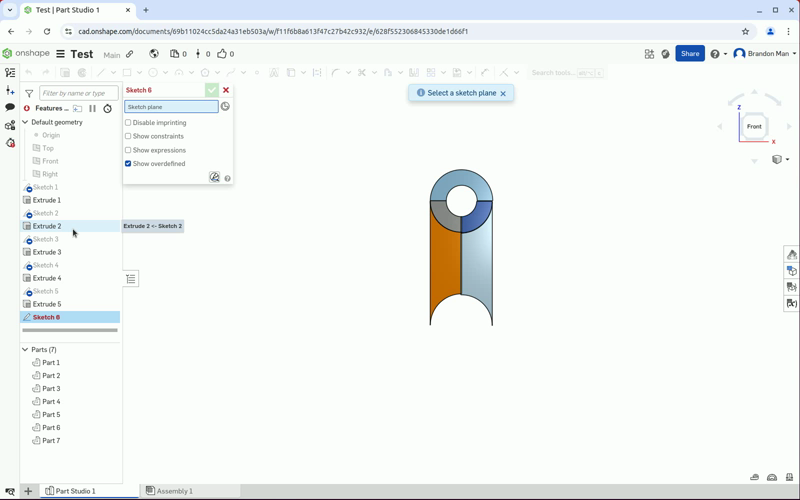
scroll(3)
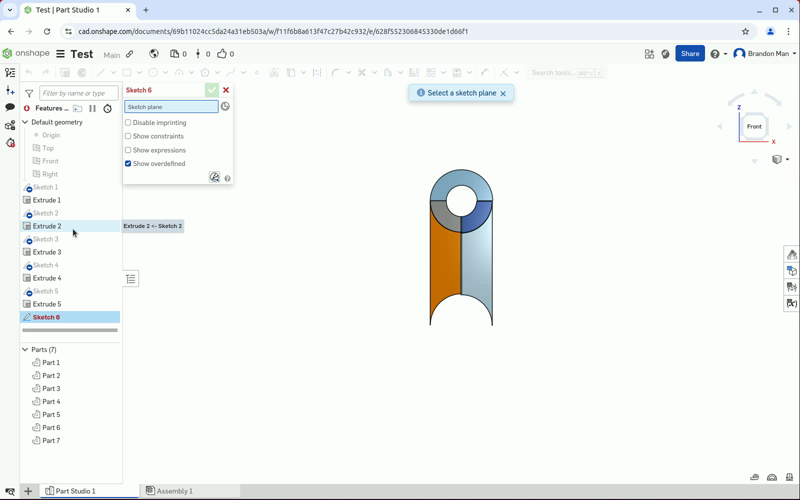
mouse_move(73, 163)
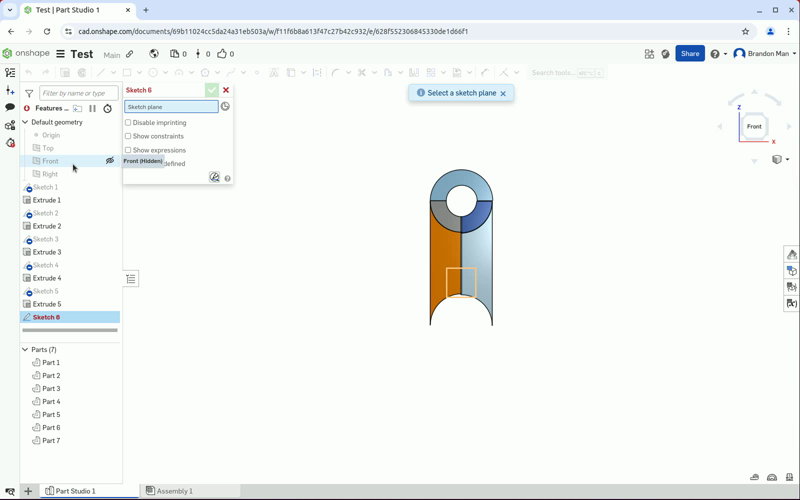
click(73, 163)
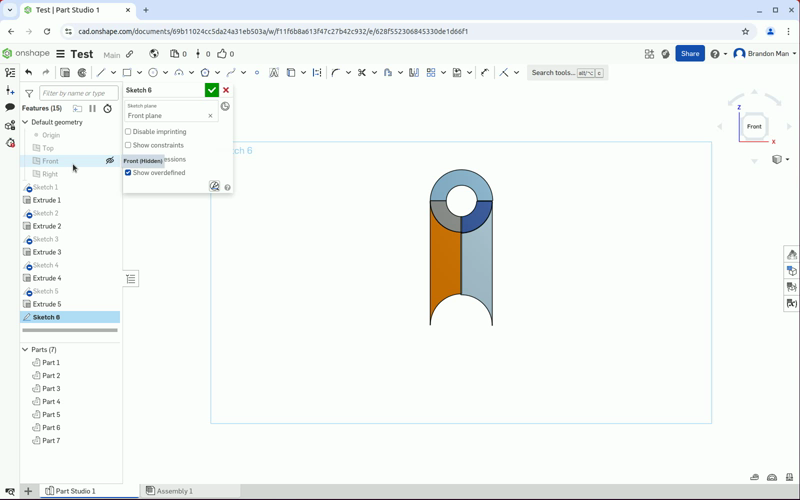
mouse_move(73, 352)
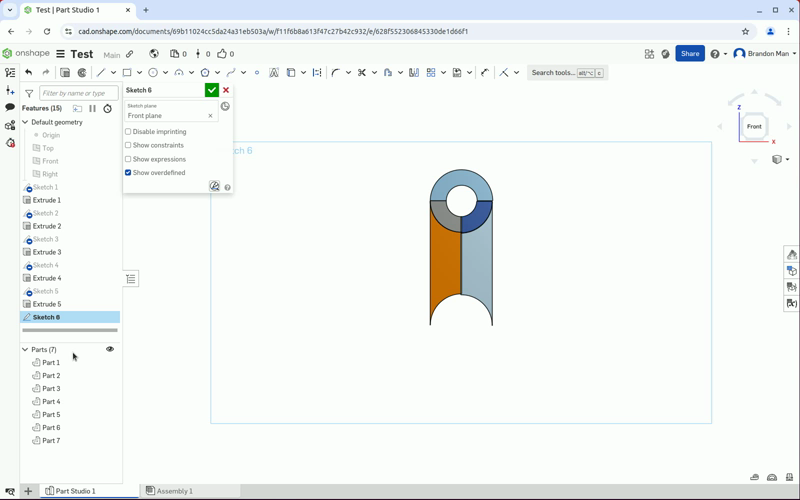
key(y)
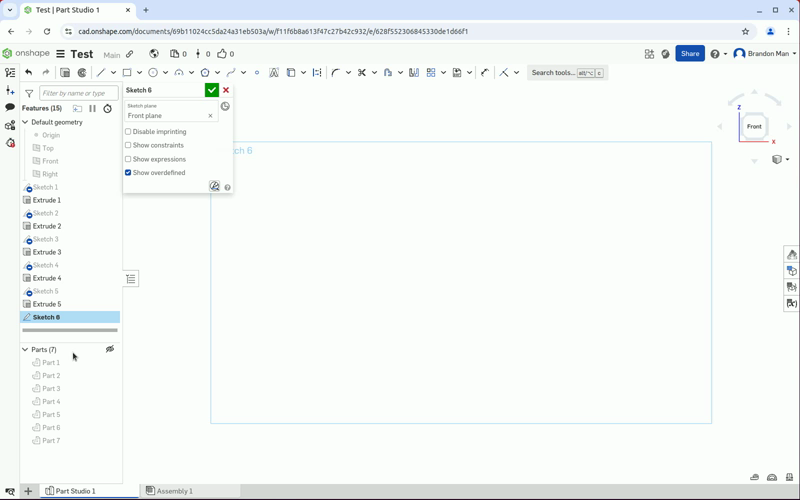
key(l)
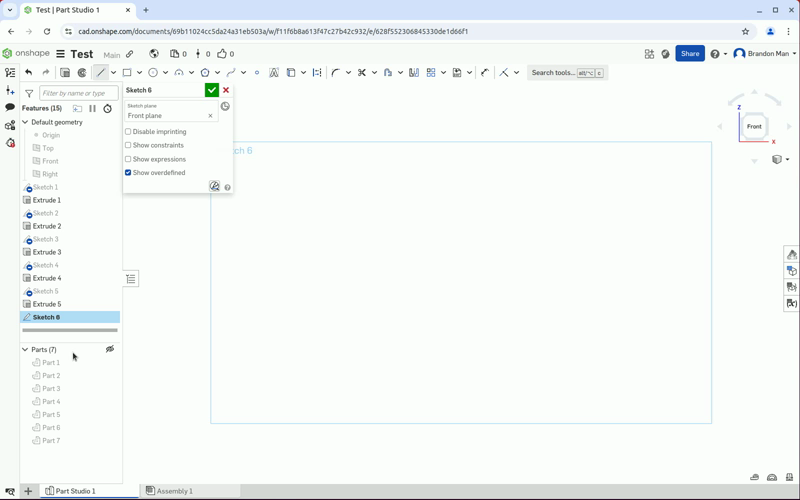
key_down(shift)
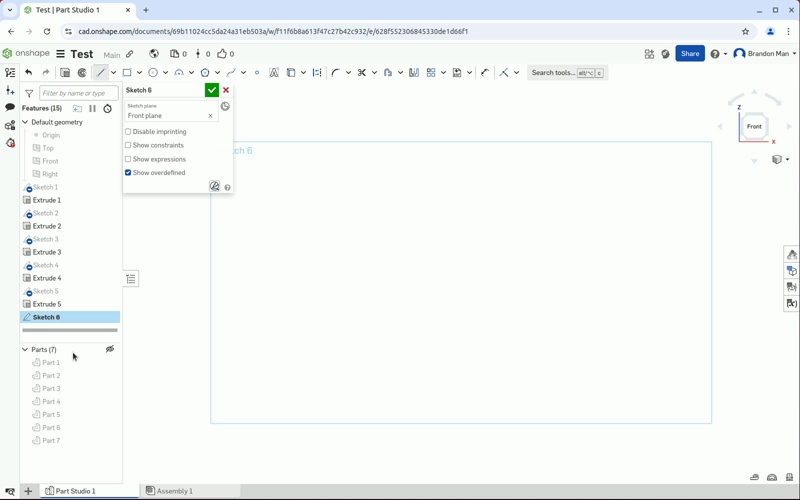
mouse_move(430, 325)
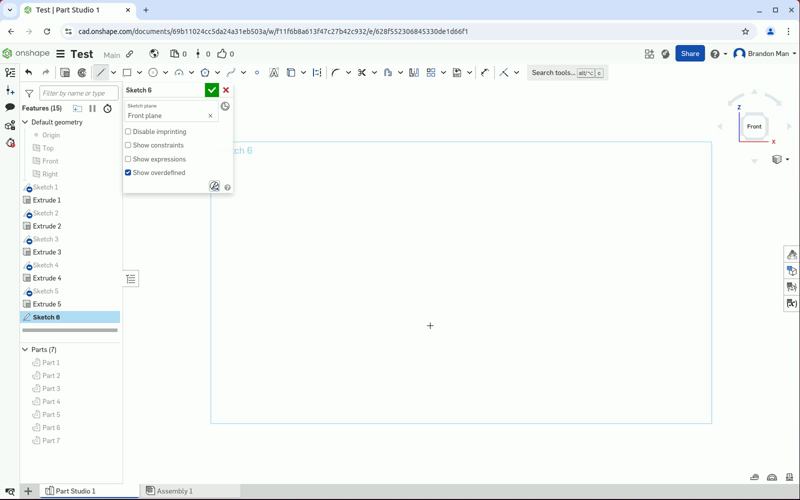
click(430, 325)
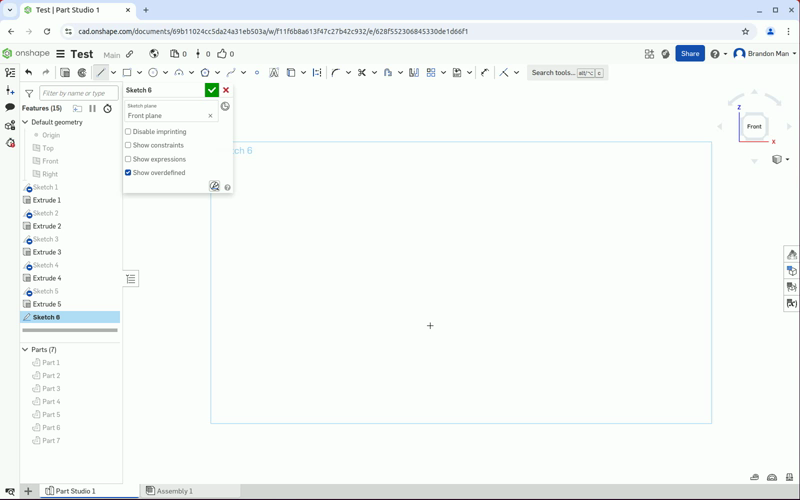
key_up(shift)
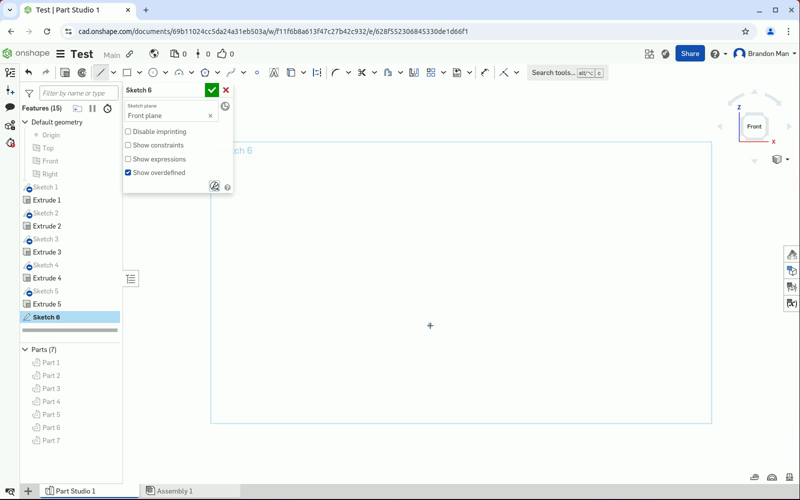
key_down(shift)
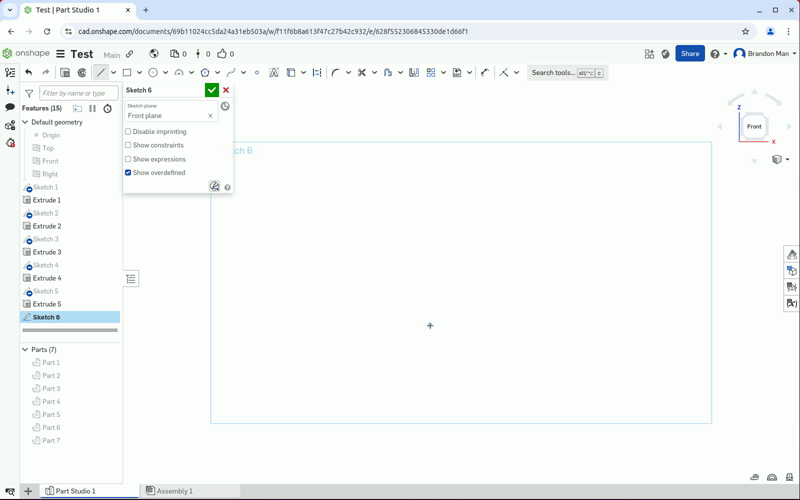
mouse_move(460, 325)
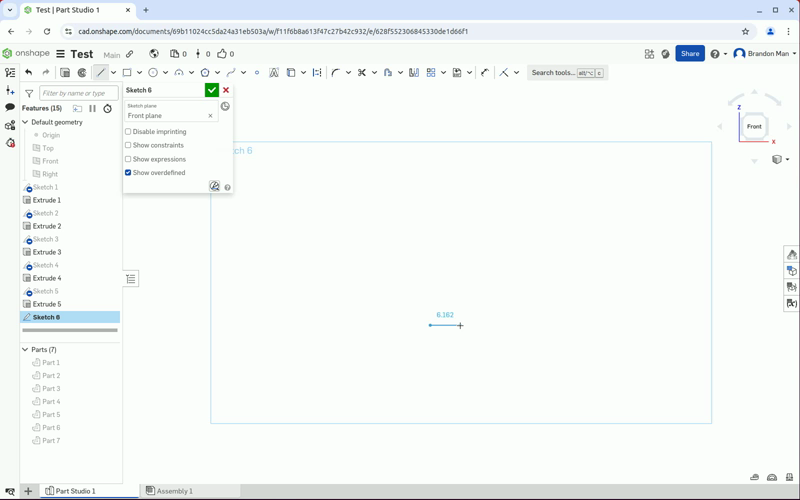
mouse_move(446, 325)
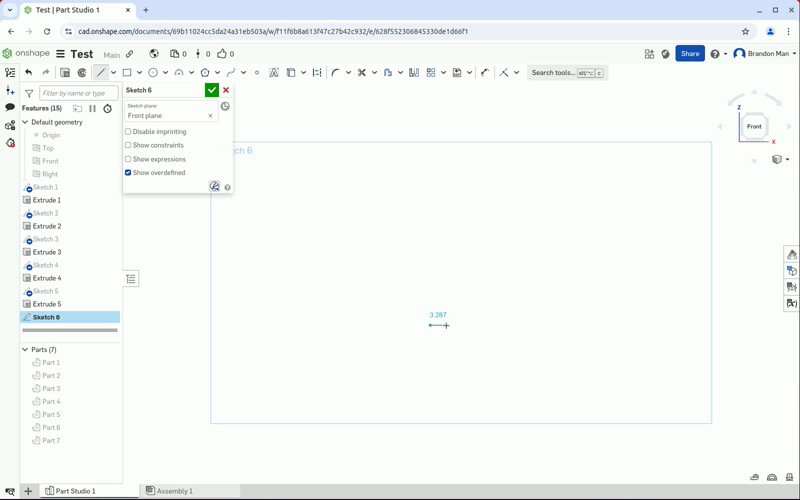
click(446, 325)
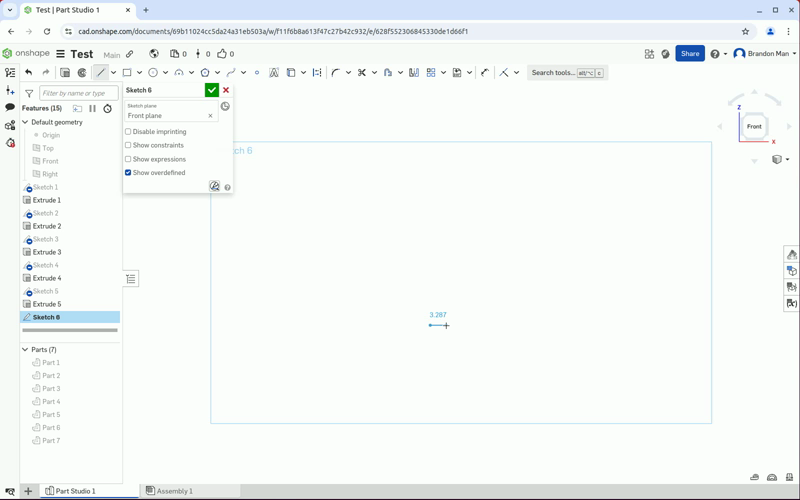
key_up(shift)
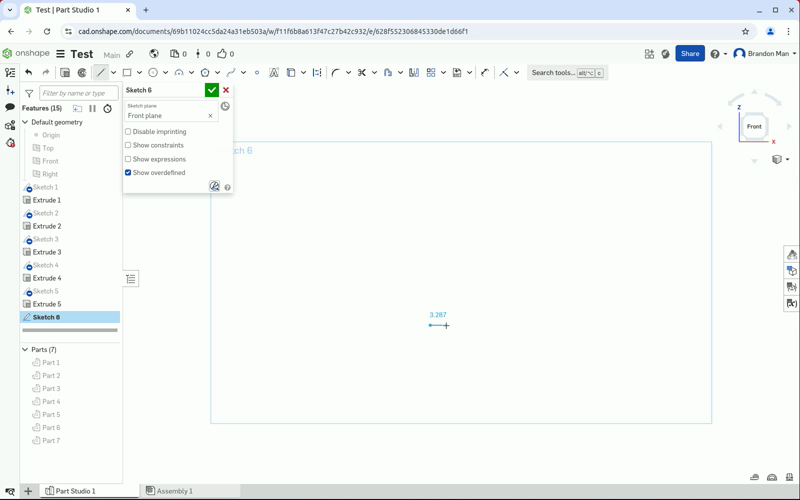
key(esc)
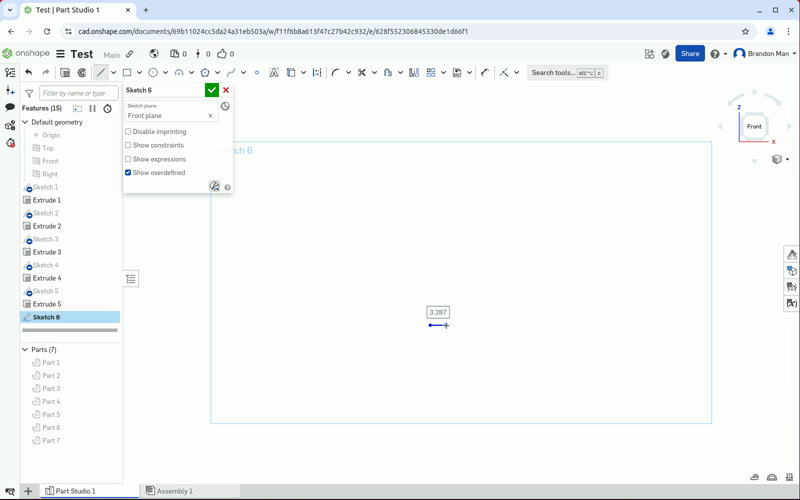
key(a)
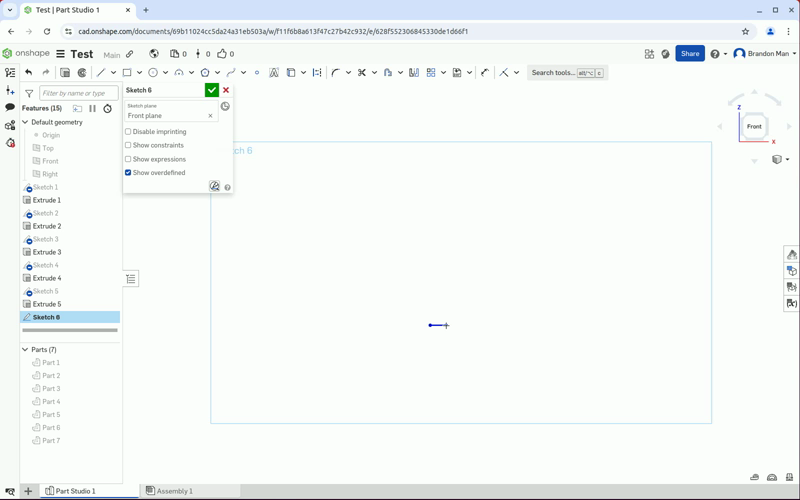
mouse_move(446, 325)
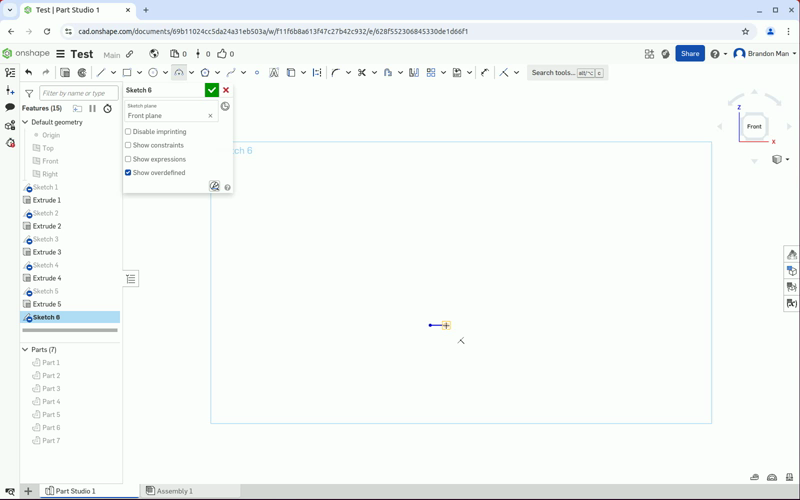
click(446, 325)
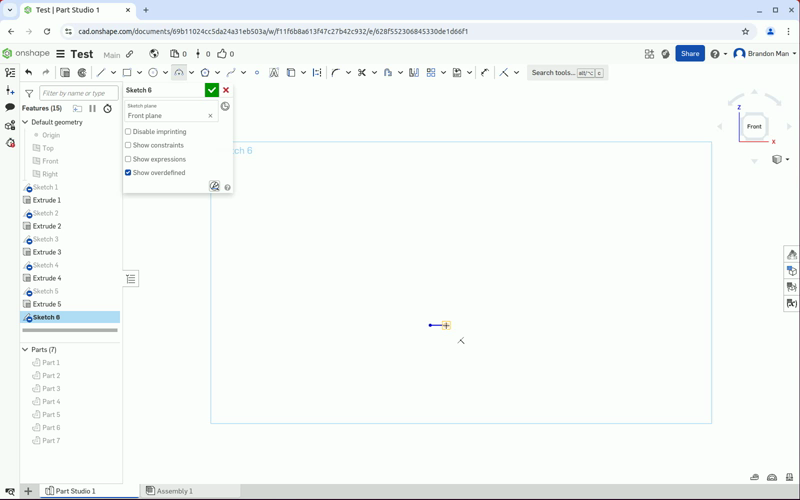
key_down(shift)
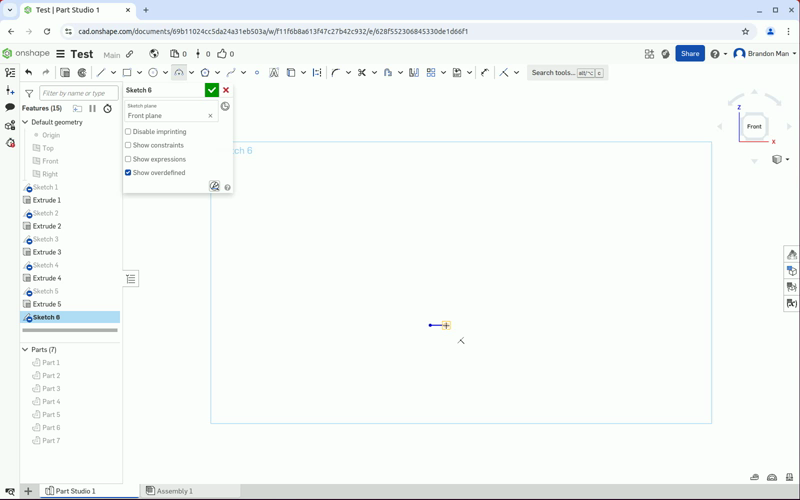
mouse_move(461, 309)
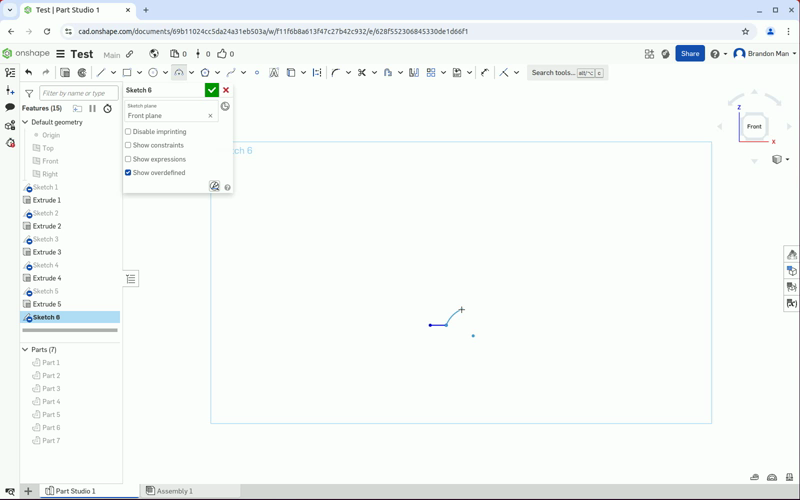
click(461, 309)
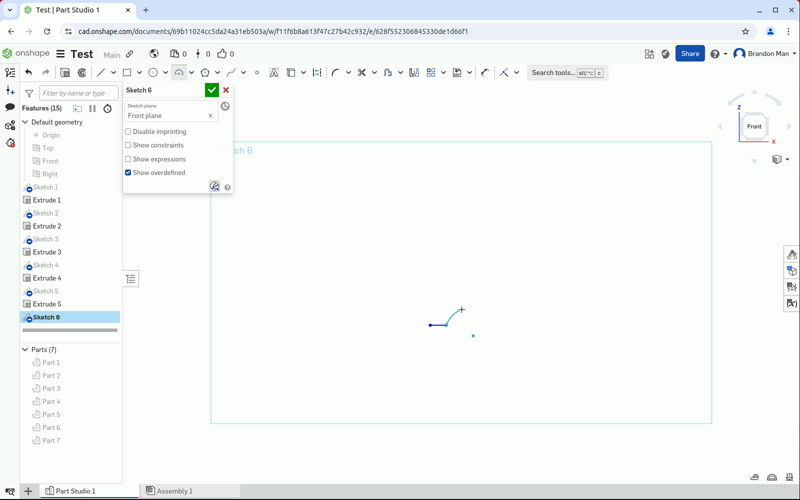
mouse_move(450, 313)
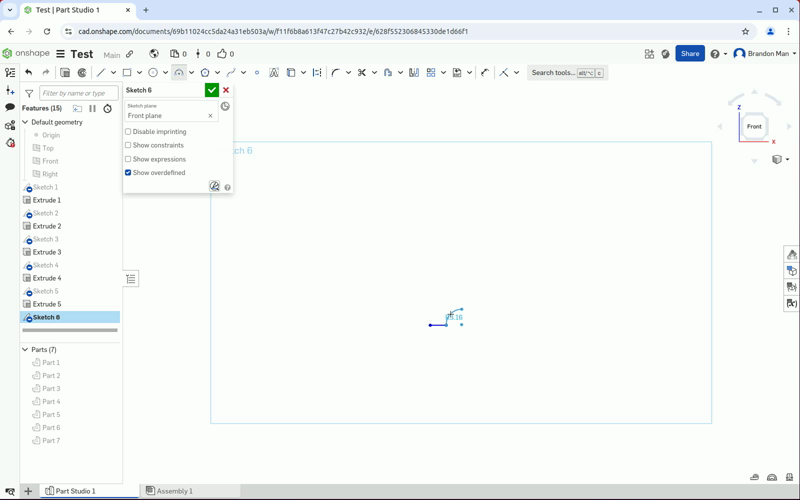
click(450, 313)
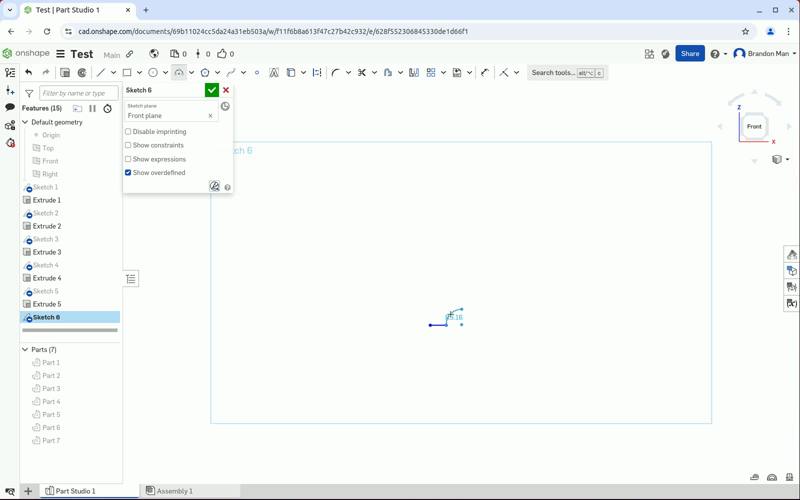
key_up(shift)
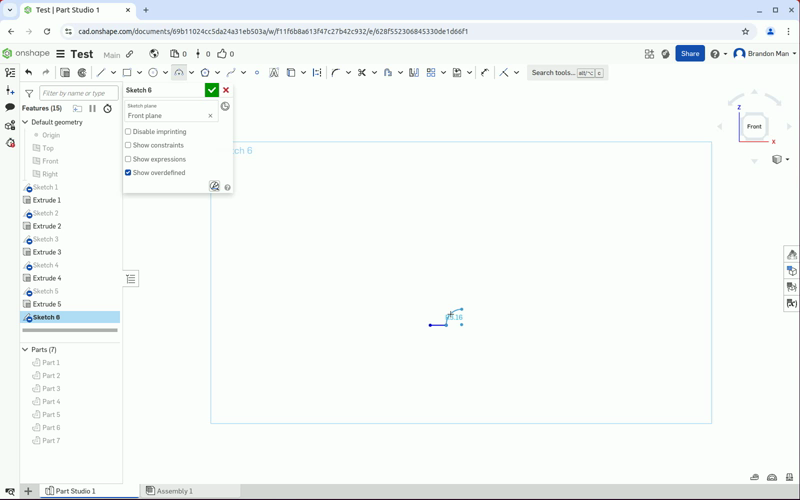
key(esc)
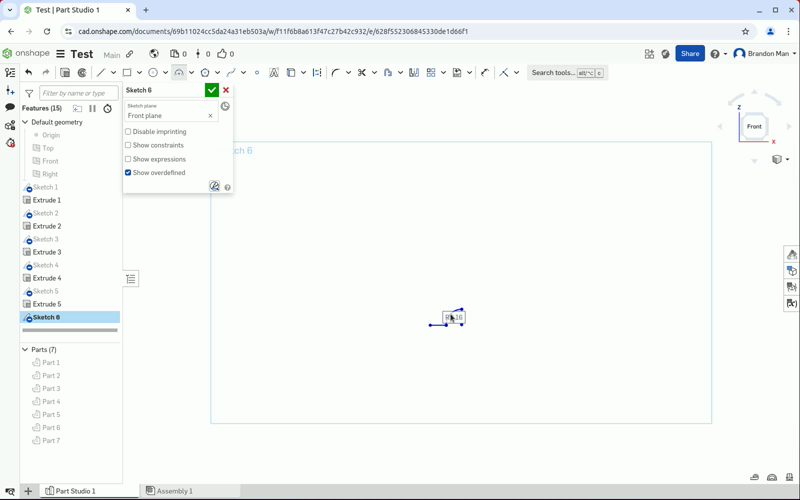
key(l)
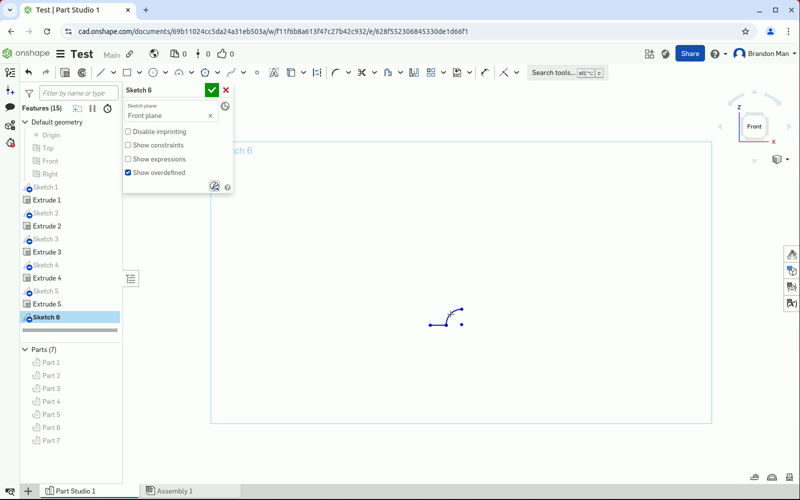
mouse_move(461, 309)
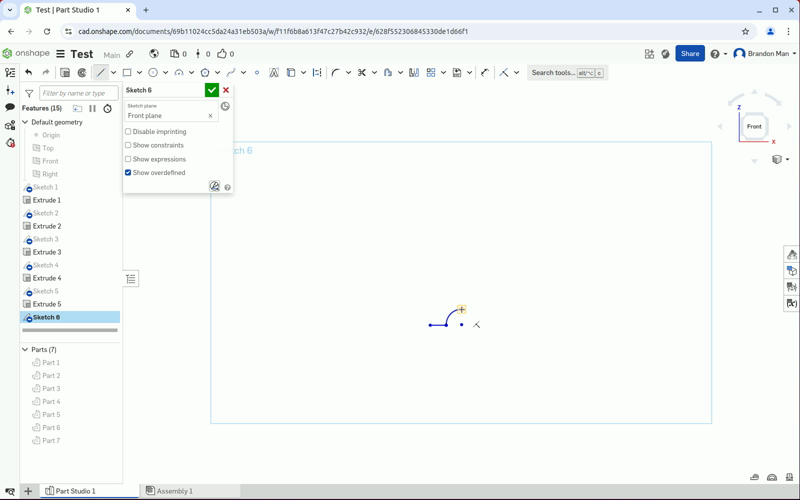
click(461, 309)
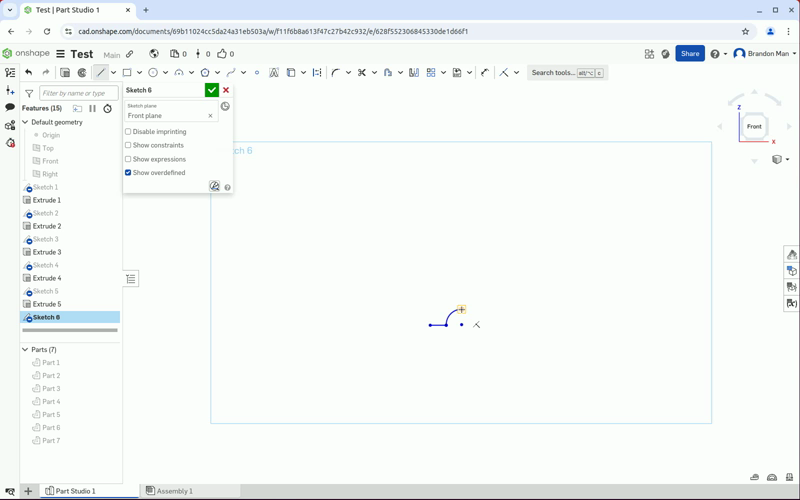
key_down(shift)
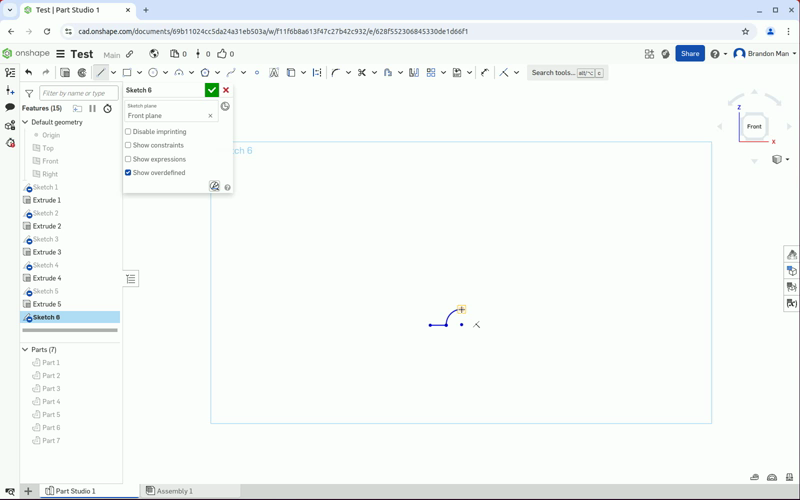
mouse_move(491, 309)
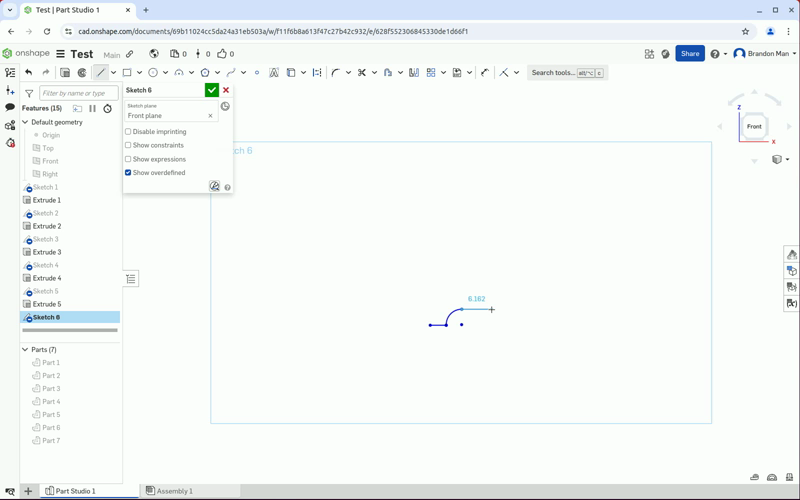
mouse_move(461, 293)
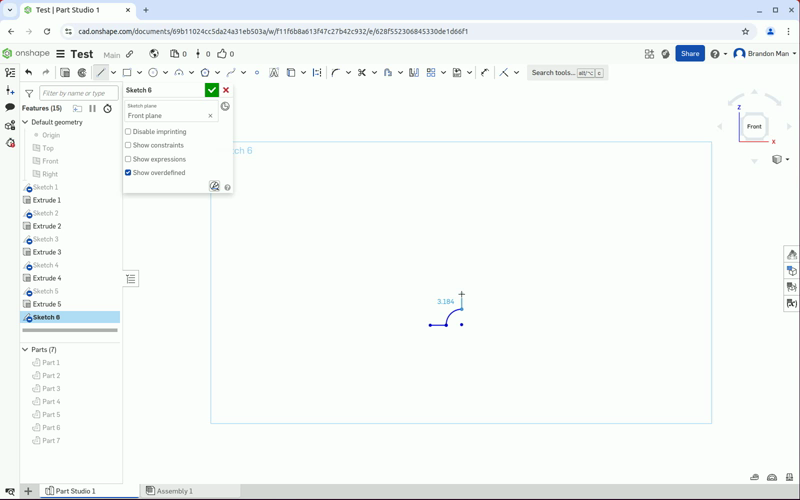
click(461, 293)
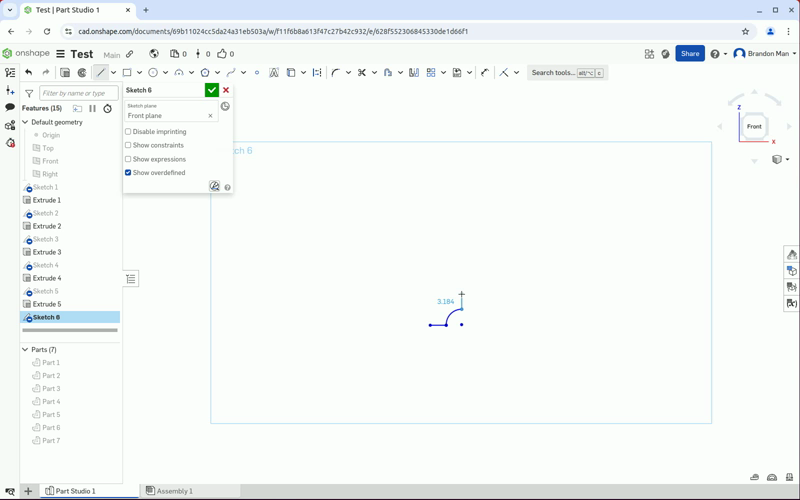
key_up(shift)
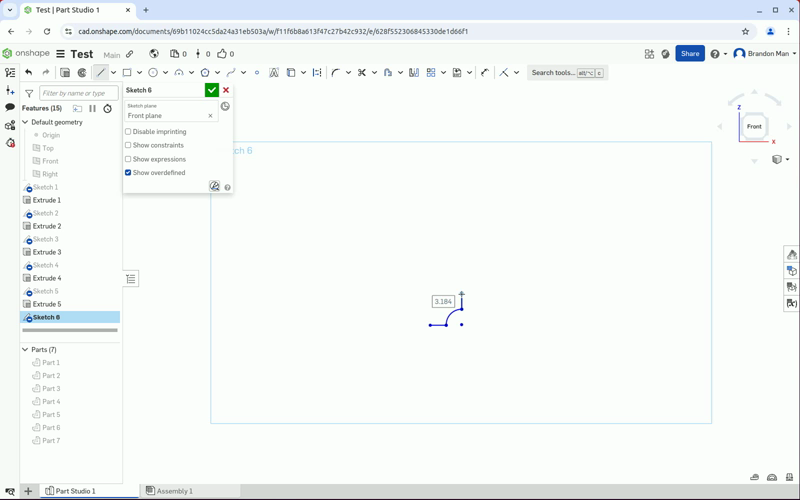
key(esc)
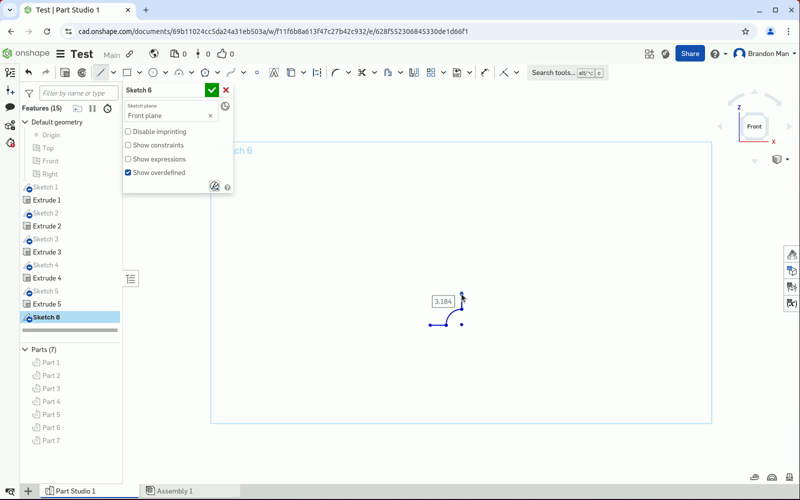
key(a)
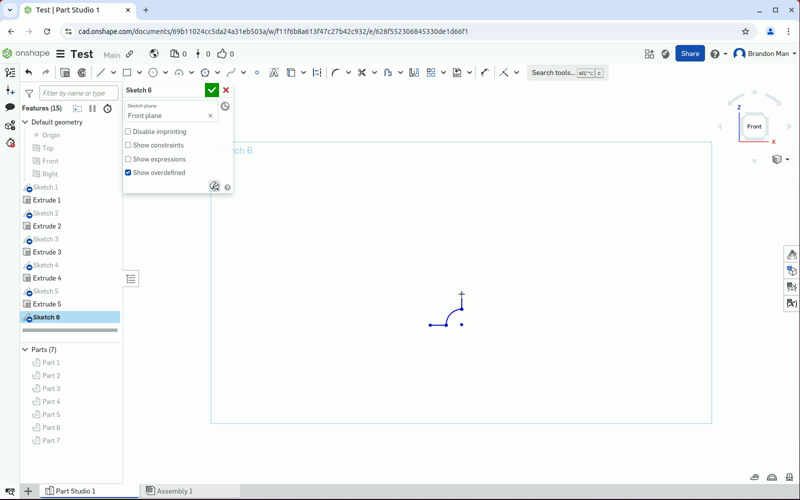
mouse_move(461, 293)
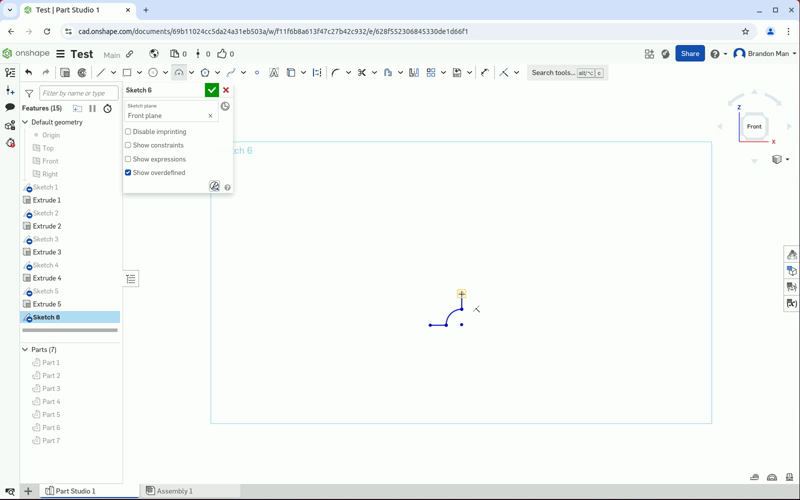
click(461, 293)
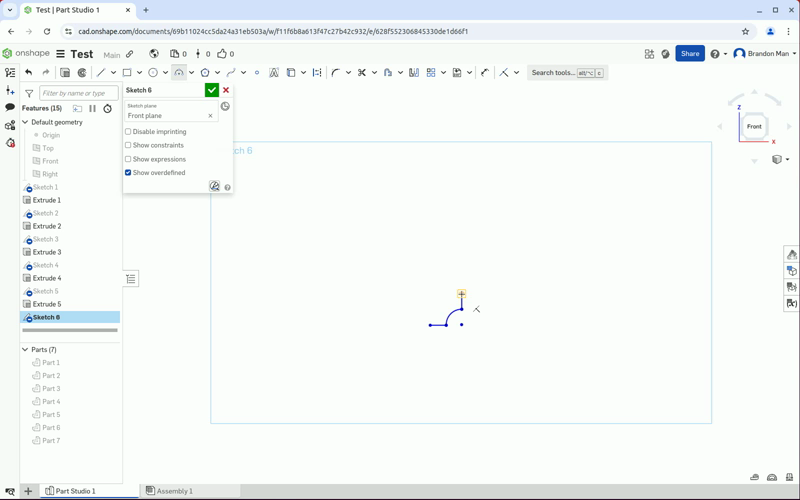
mouse_move(430, 325)
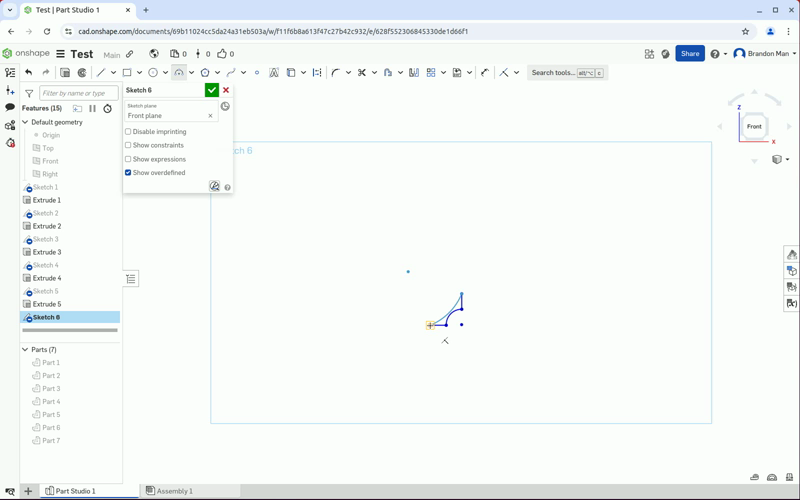
click(430, 325)
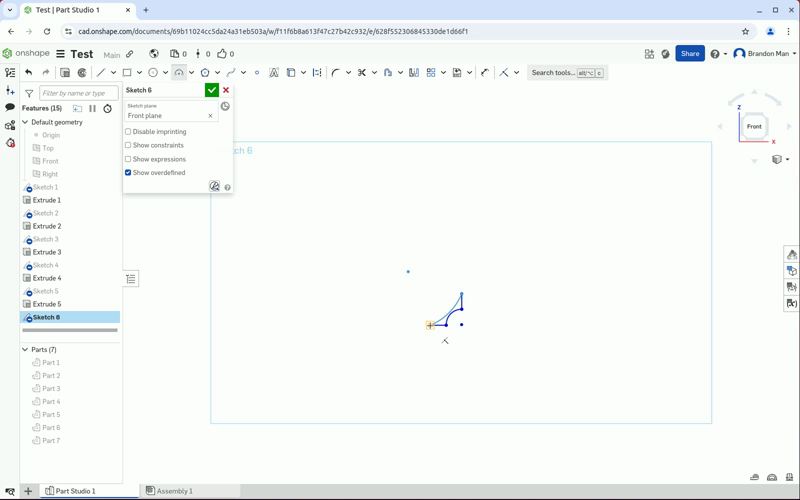
key_down(shift)
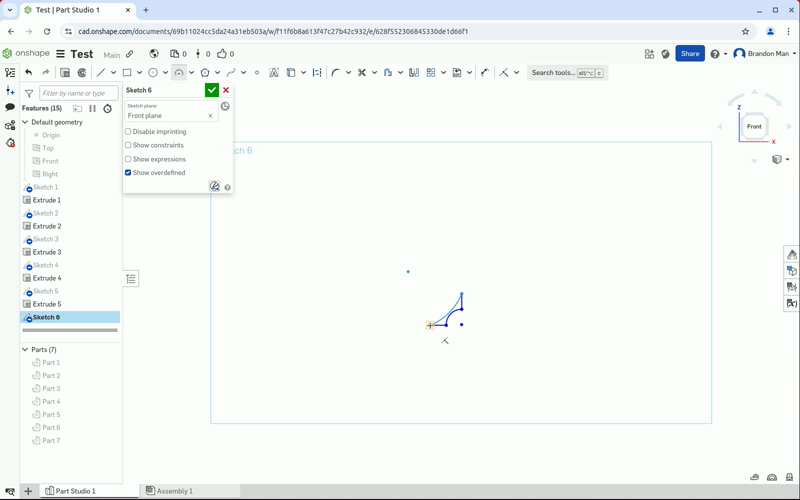
mouse_move(439, 303)
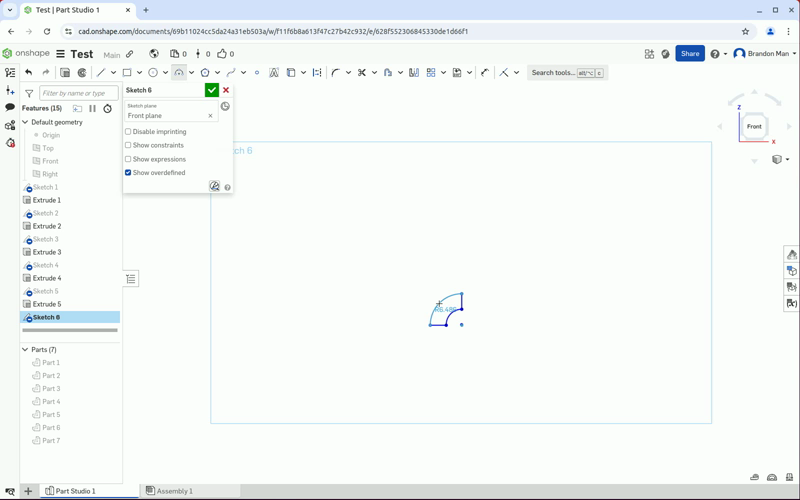
click(439, 303)
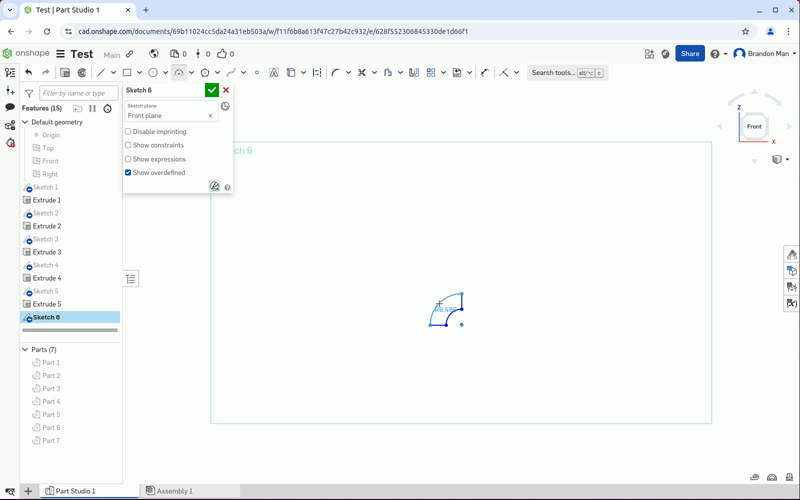
key_up(shift)
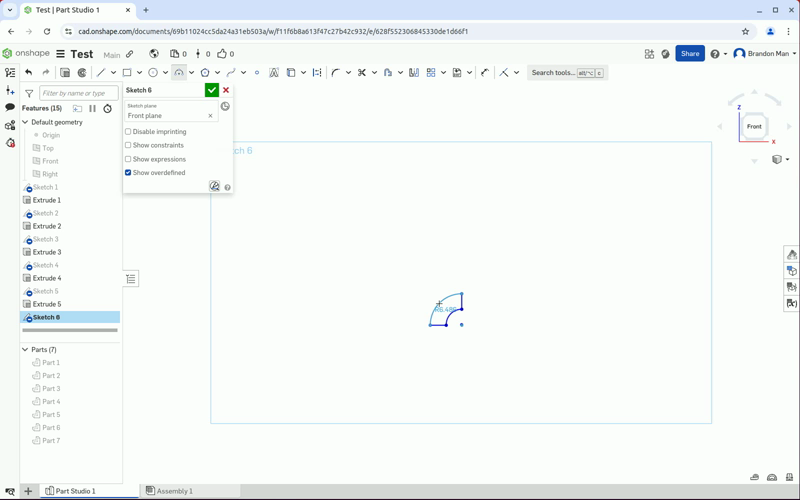
key(esc)
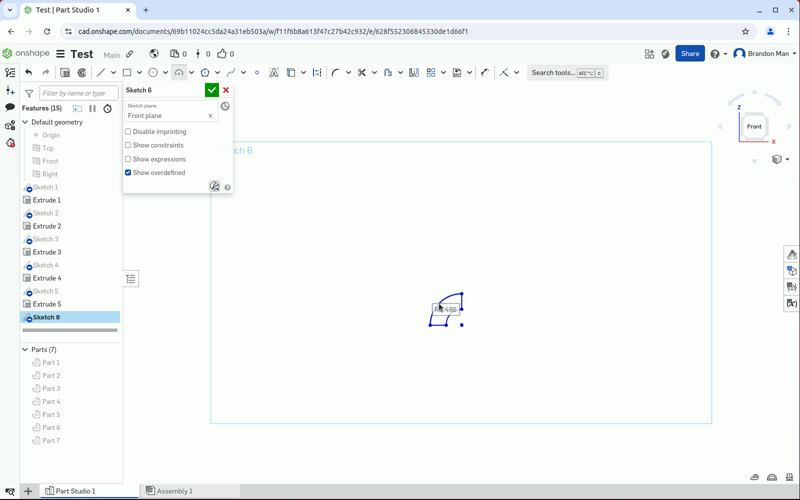
mouse_move(450, 304)
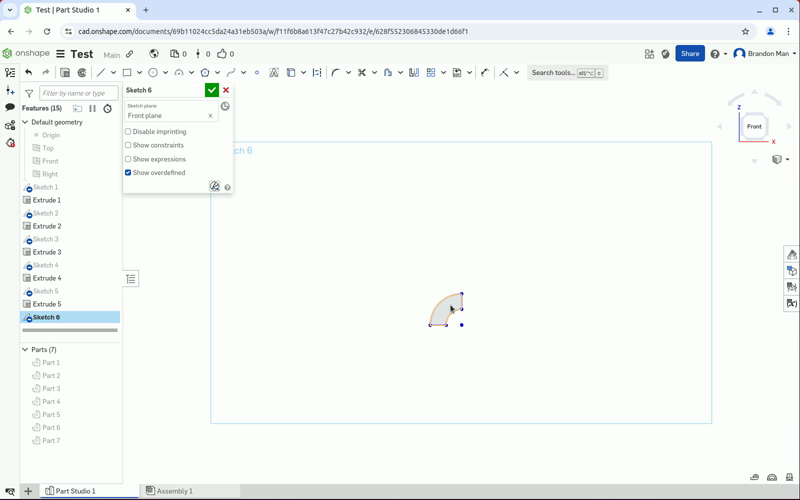
scroll(6)
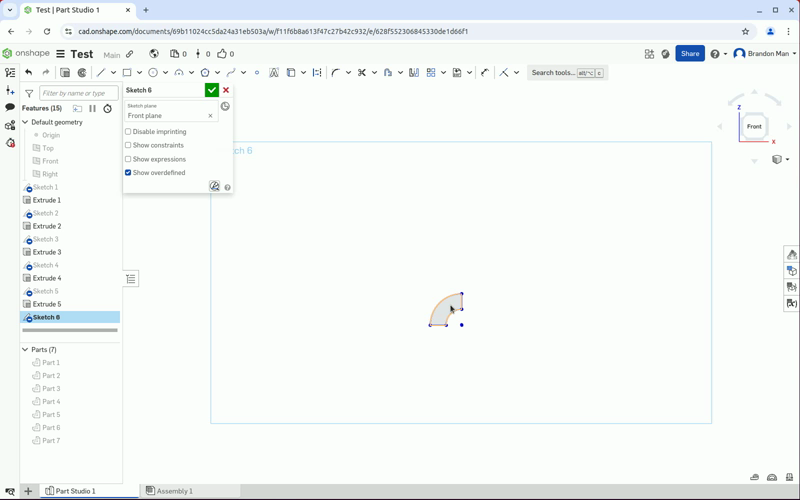
scroll(6)
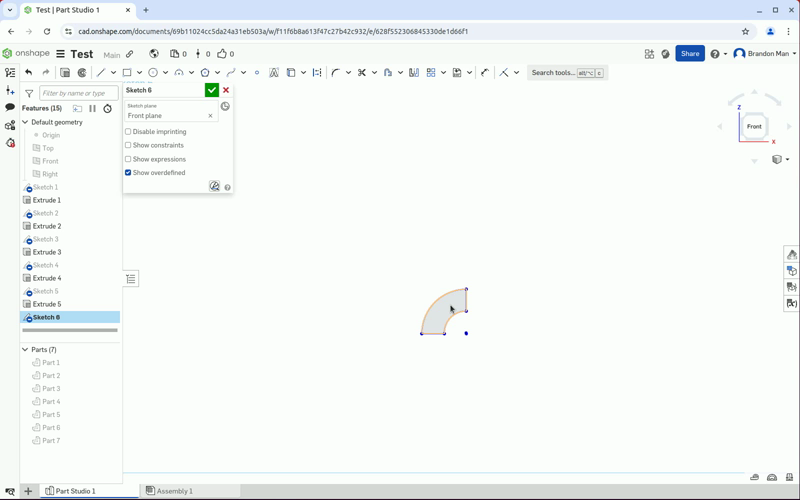
scroll(6)
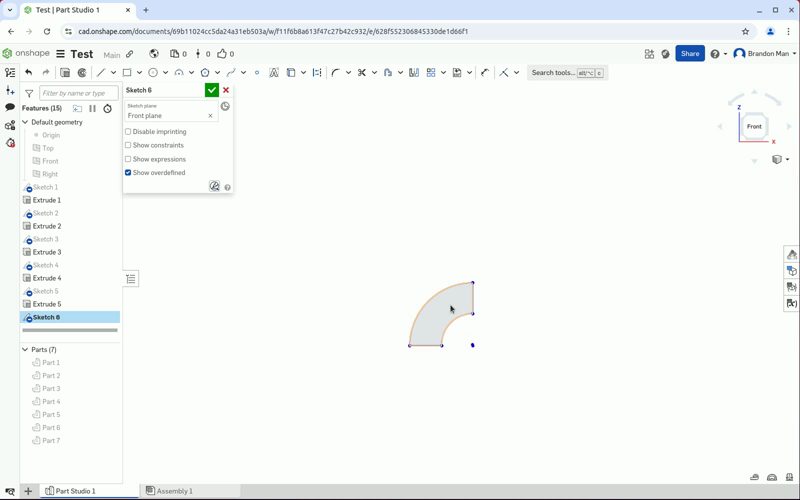
scroll(6)
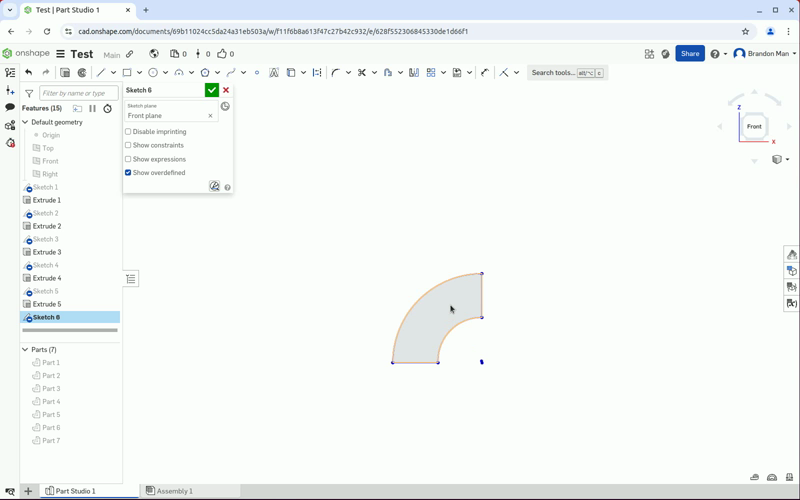
scroll(6)
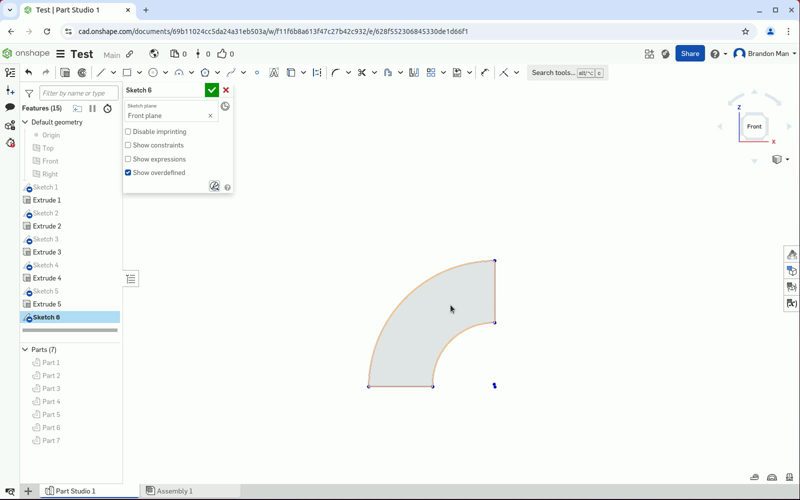
scroll(6)
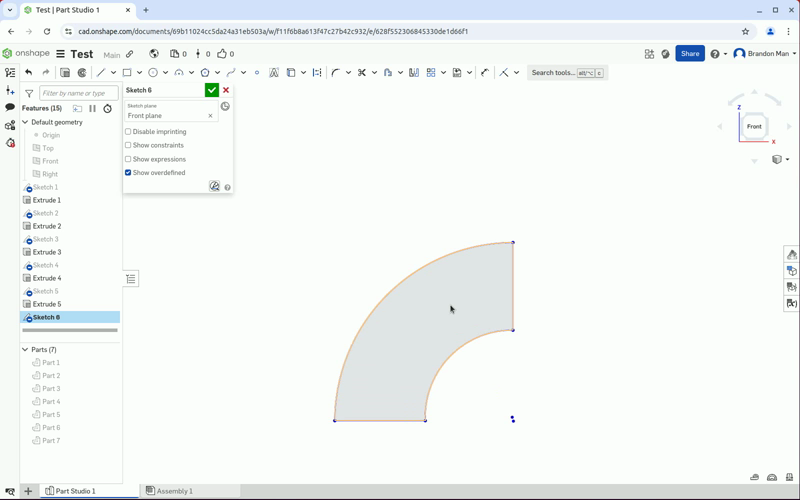
scroll(6)
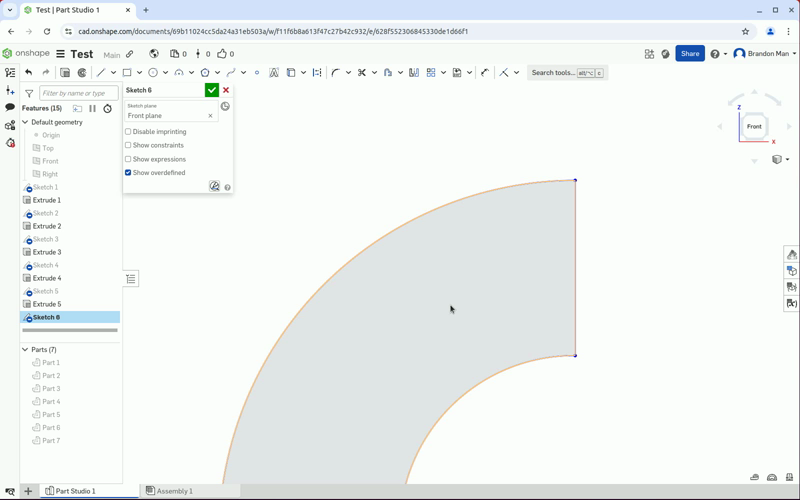
click(450, 304)
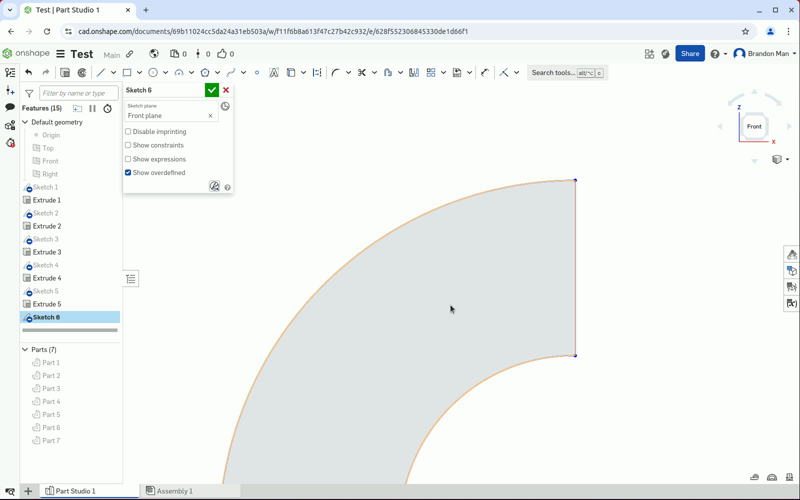
scroll(-6)
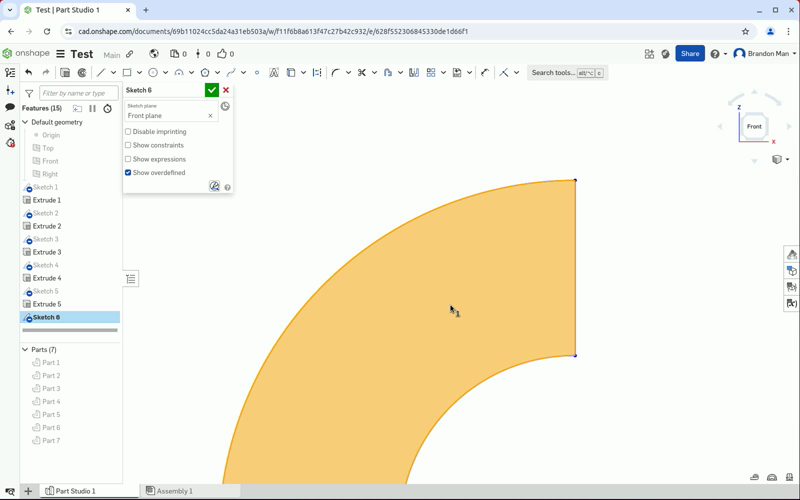
scroll(-6)
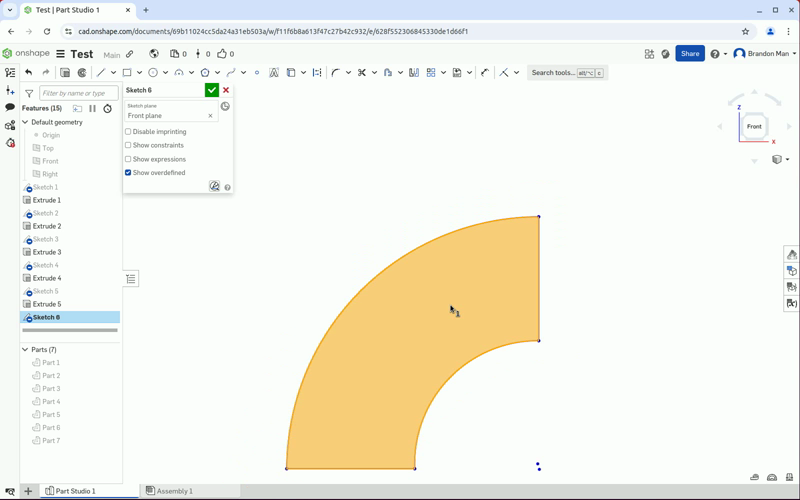
scroll(-6)
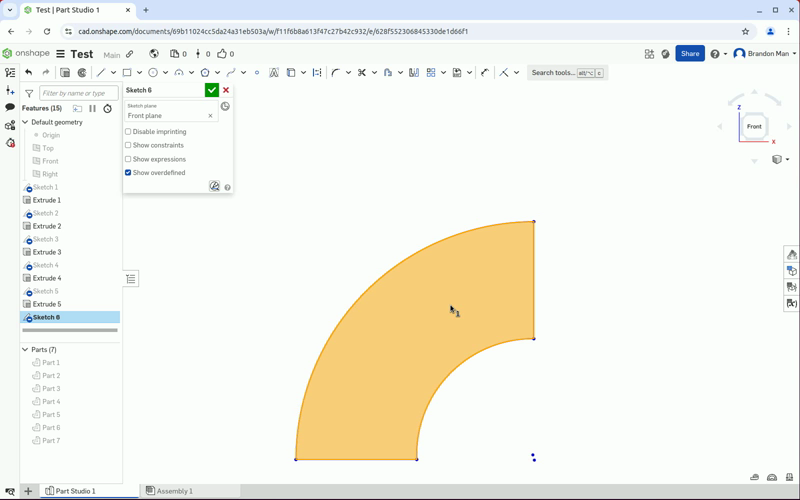
scroll(-6)
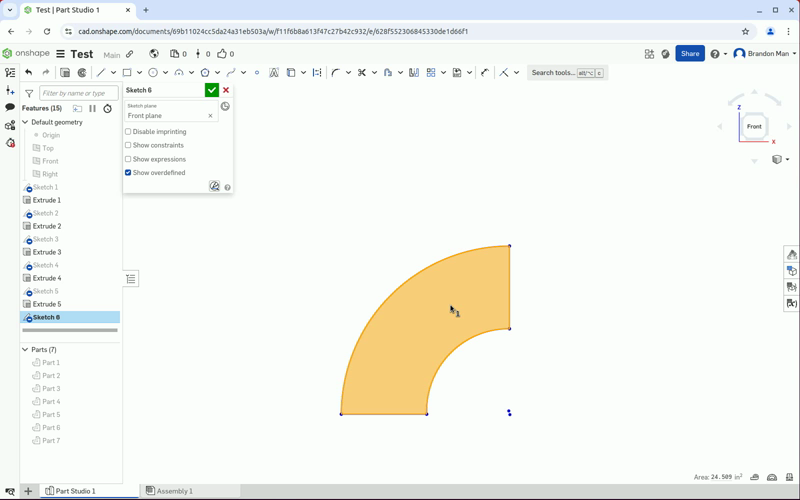
scroll(-6)
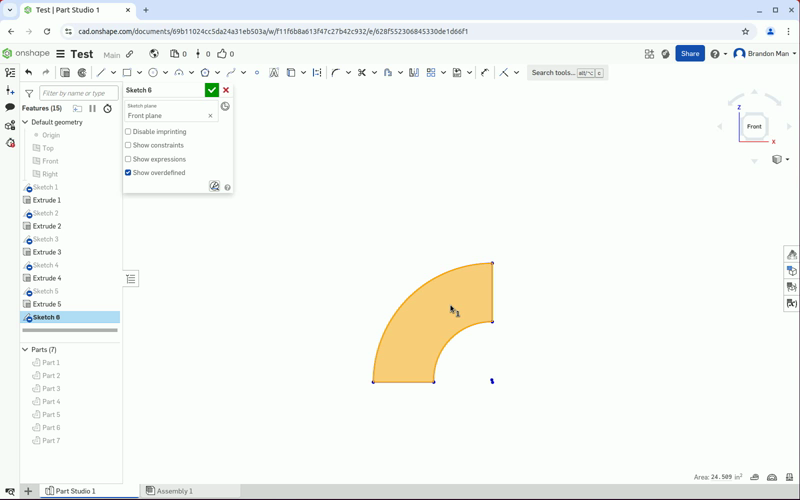
scroll(-6)
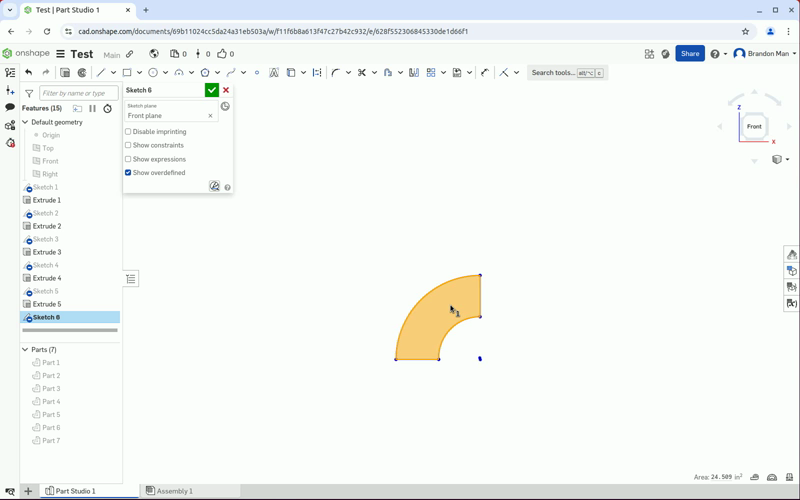
scroll(-6)
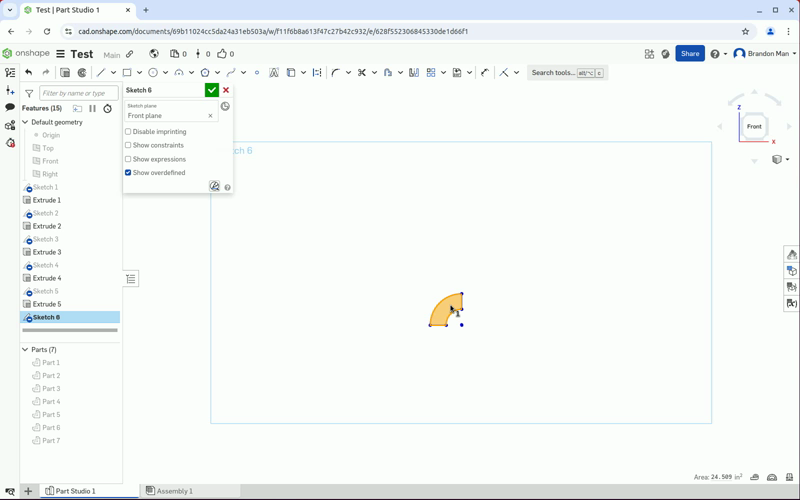
mouse_move(73, 352)
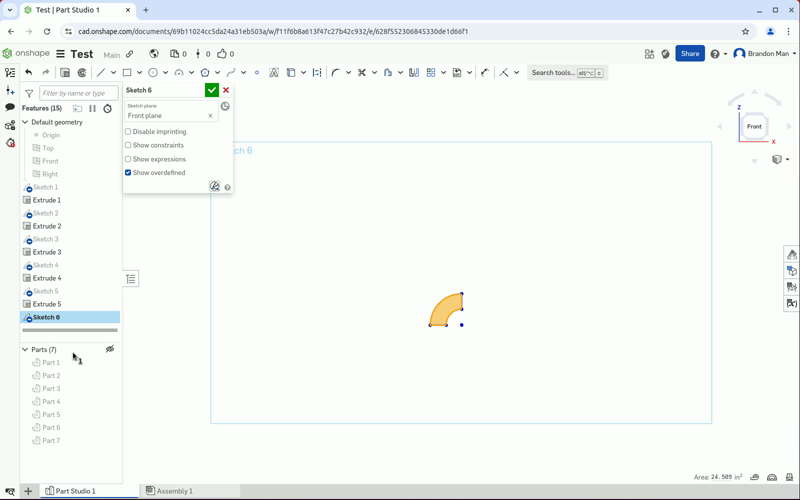
key(shift+y)
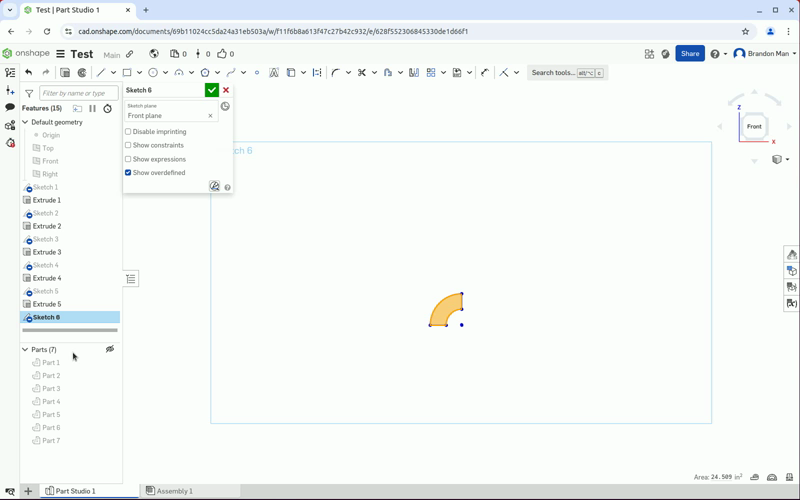
key(shift+e)
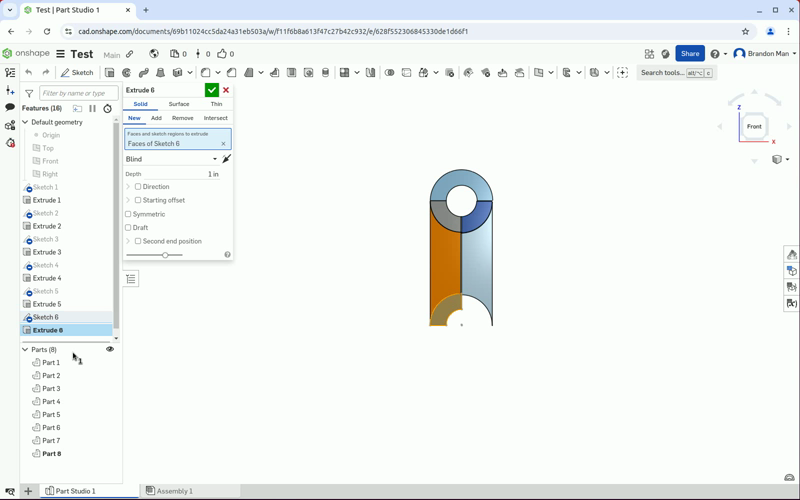
mouse_move(143, 106)
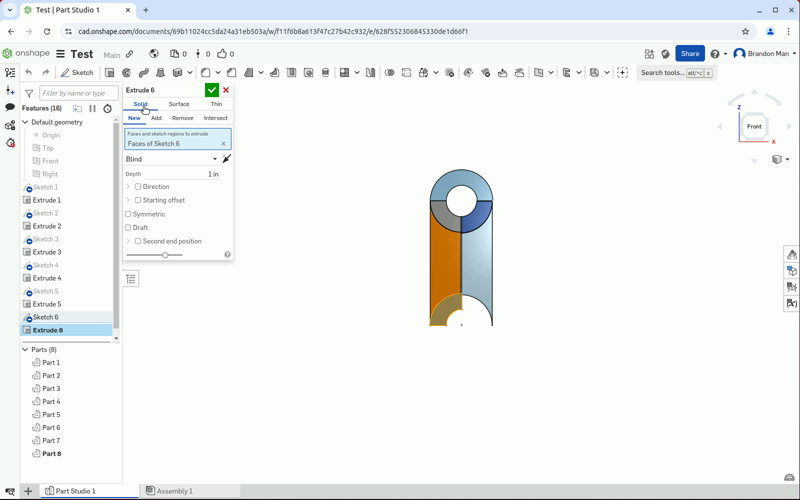
click(143, 106)
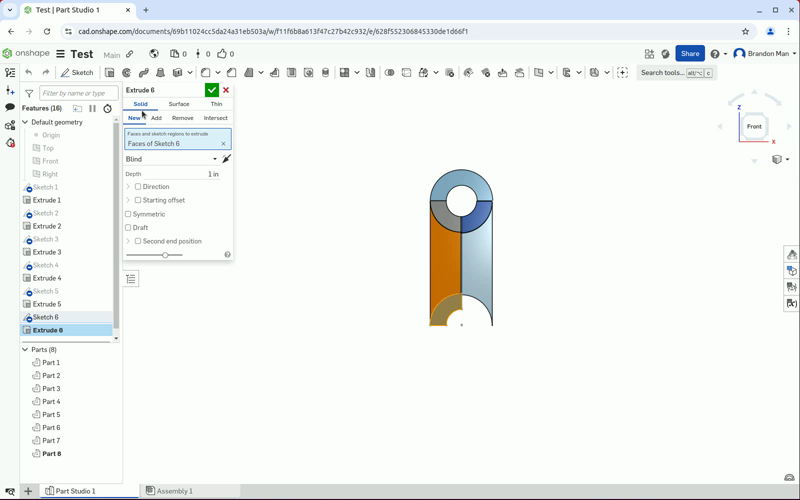
mouse_move(137, 120)
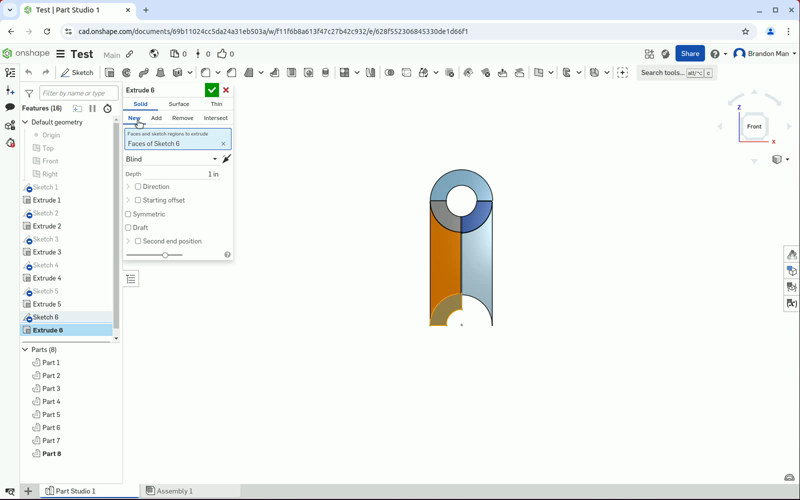
click(137, 120)
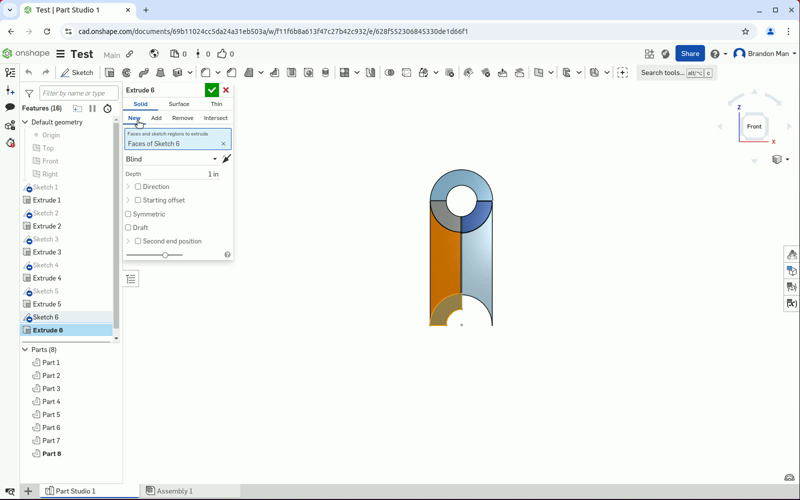
key(tab, 4)
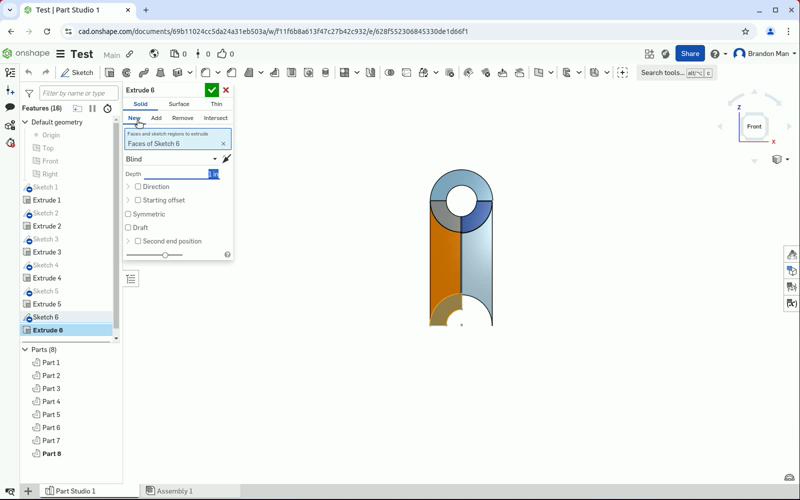
text(1.685)
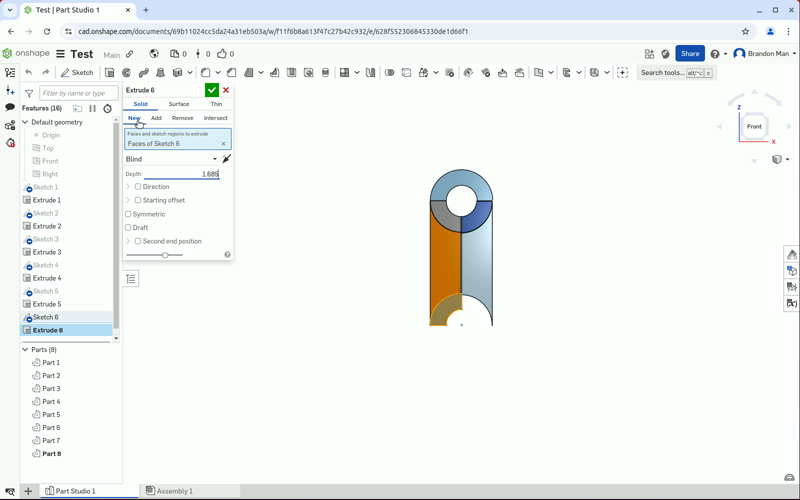
key(enter)
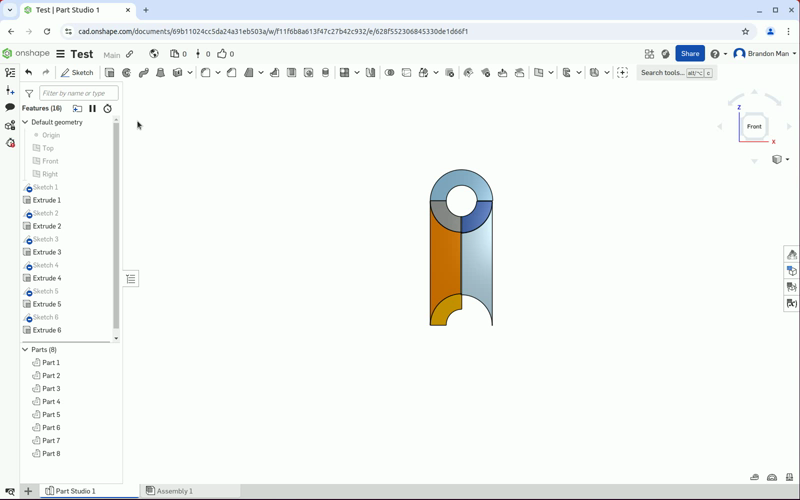
key(shift+h)
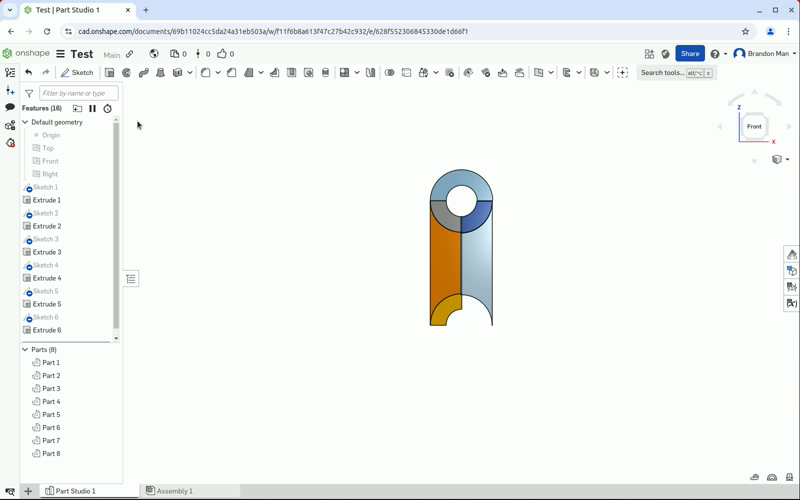
key(shift+h)
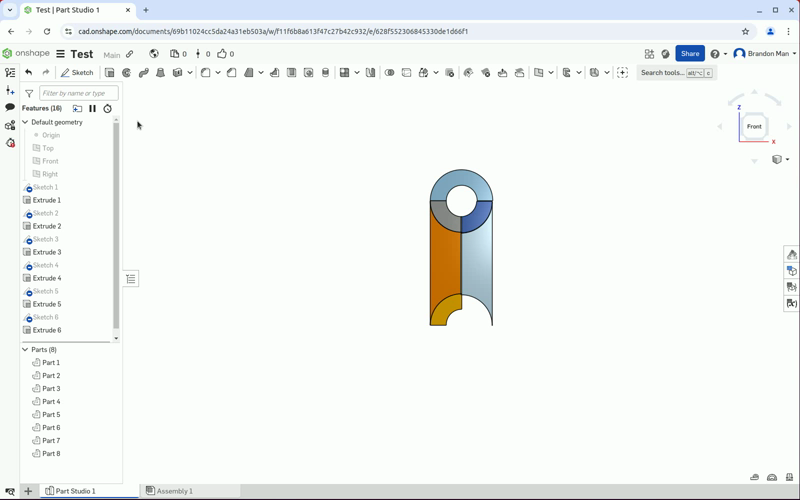
mouse_move(69, 189)
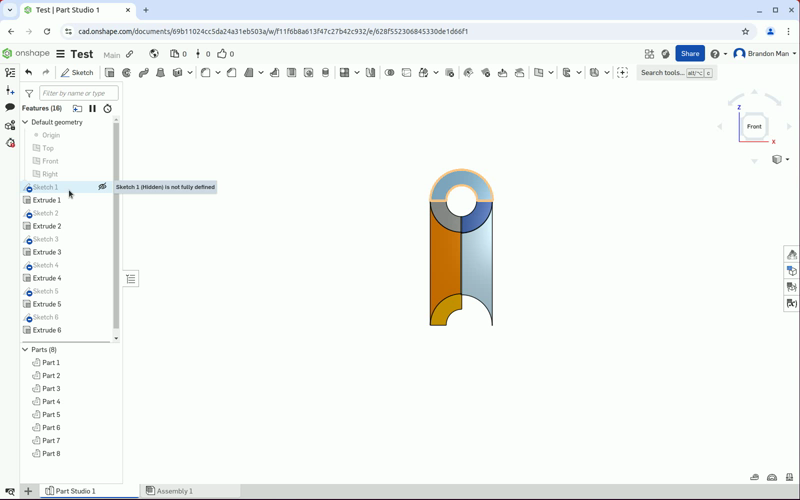
click(69, 189)
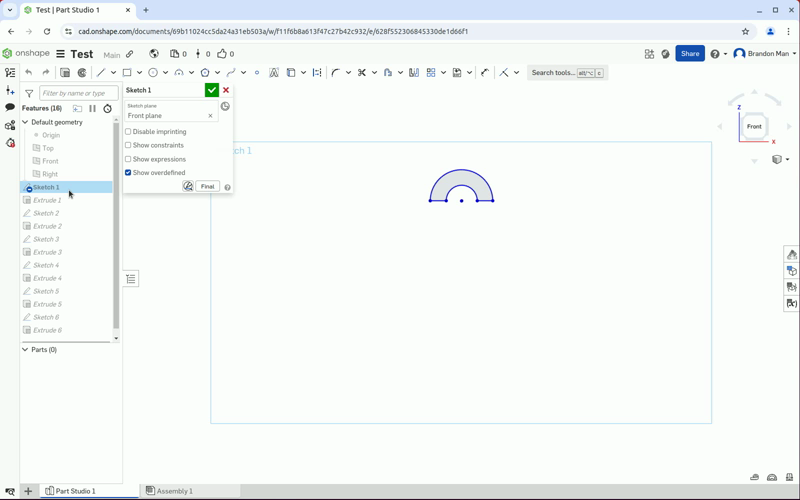
mouse_move(229, 92)
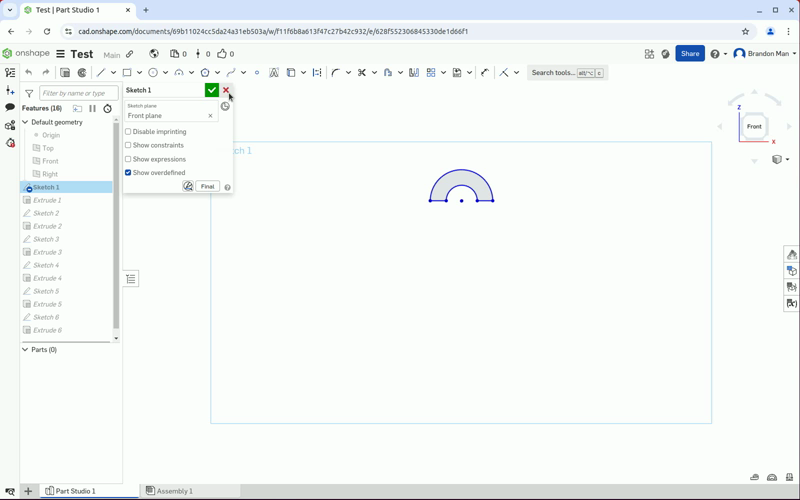
click(229, 92)
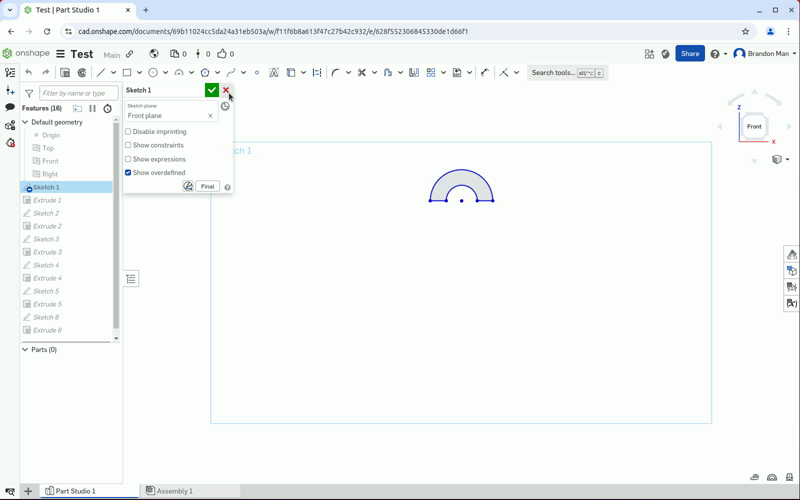
key(shift+s)
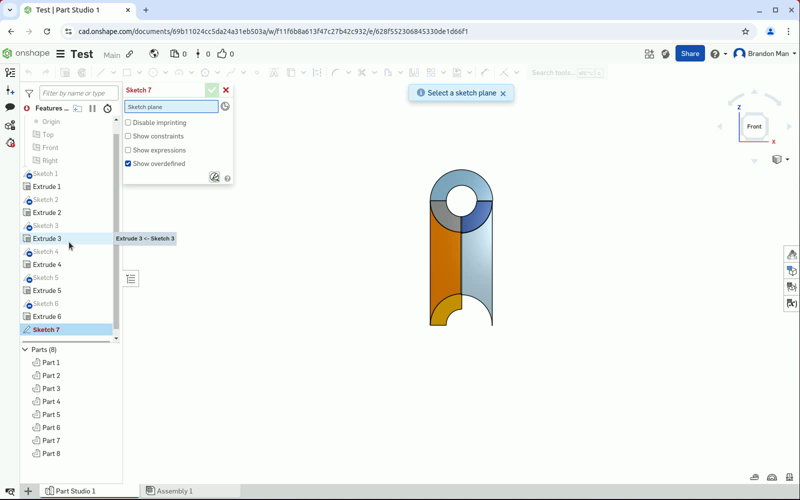
scroll(3)
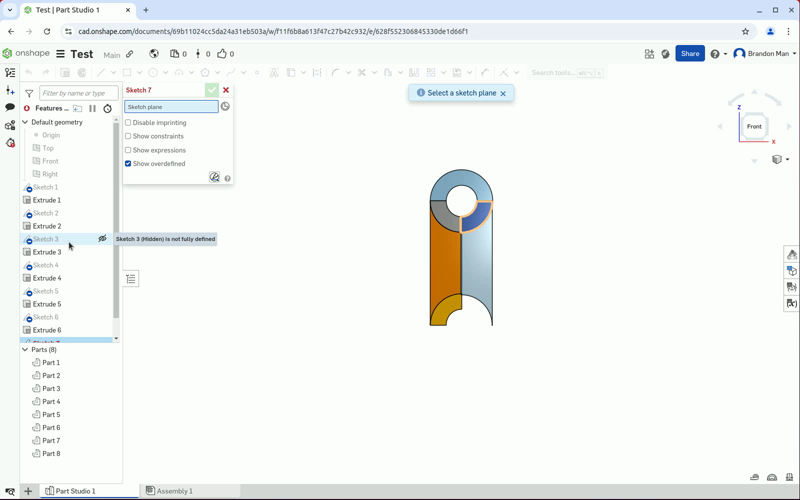
mouse_move(69, 163)
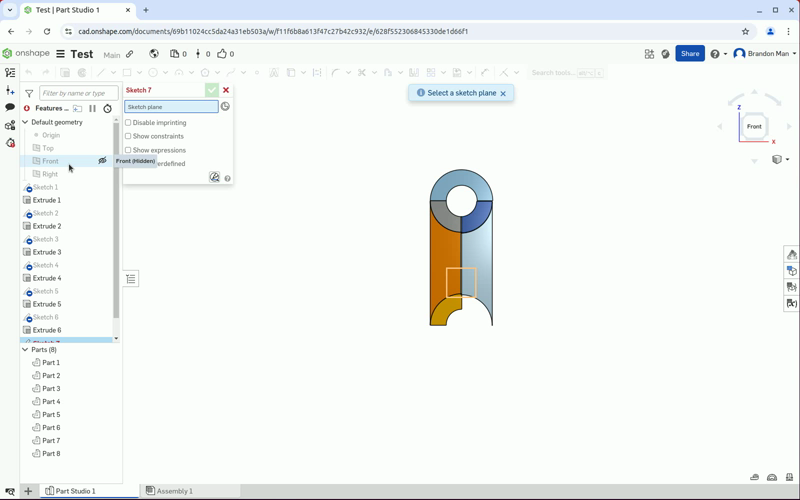
click(69, 163)
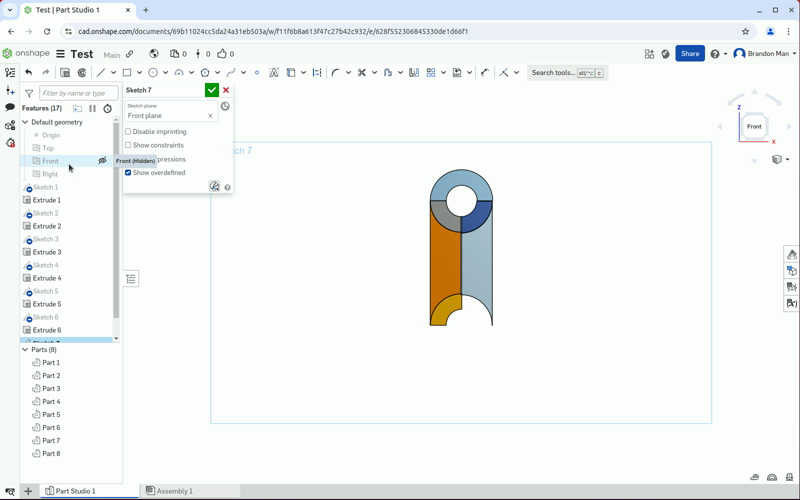
mouse_move(73, 352)
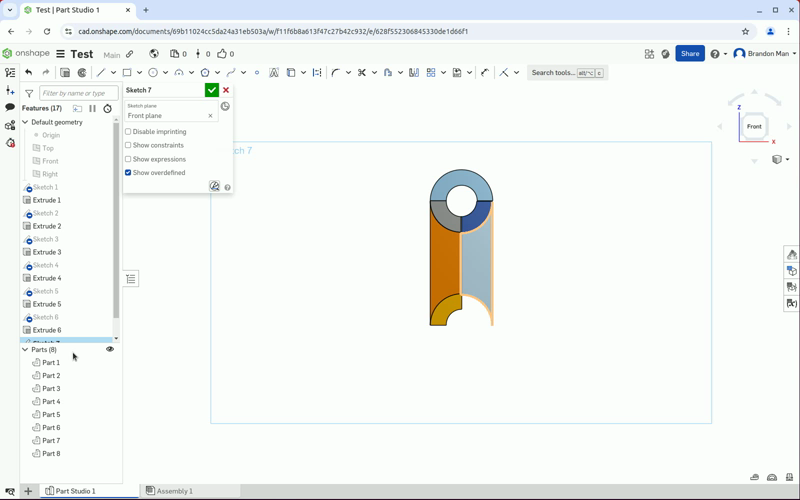
key(y)
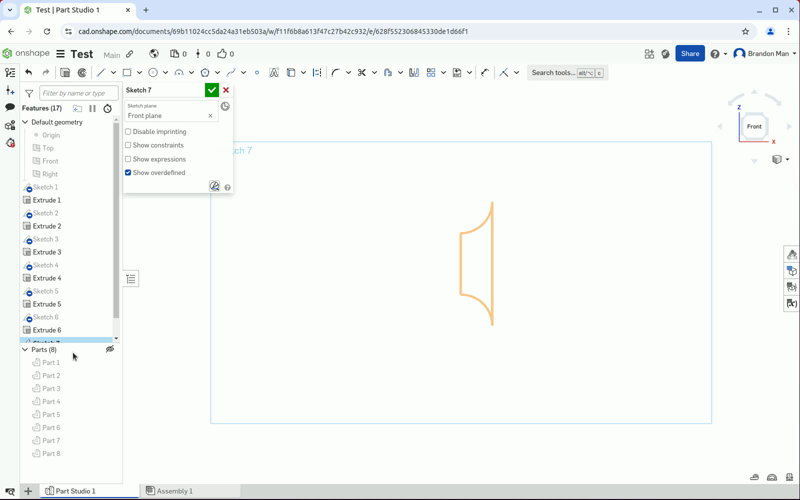
key(a)
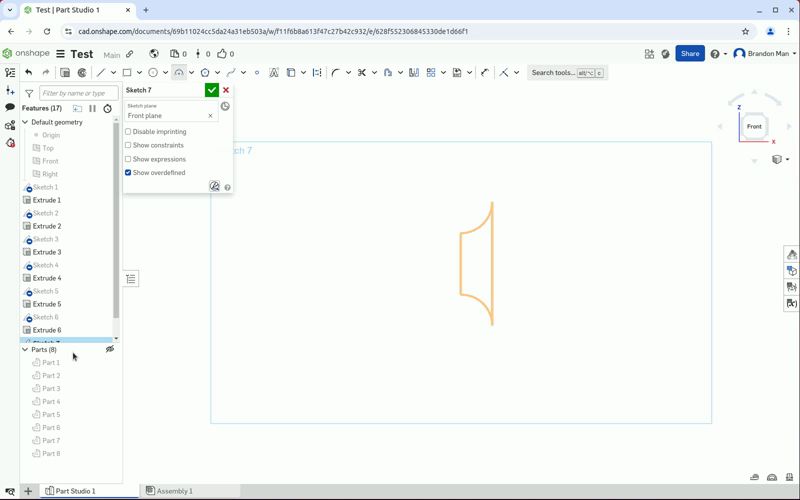
key_down(shift)
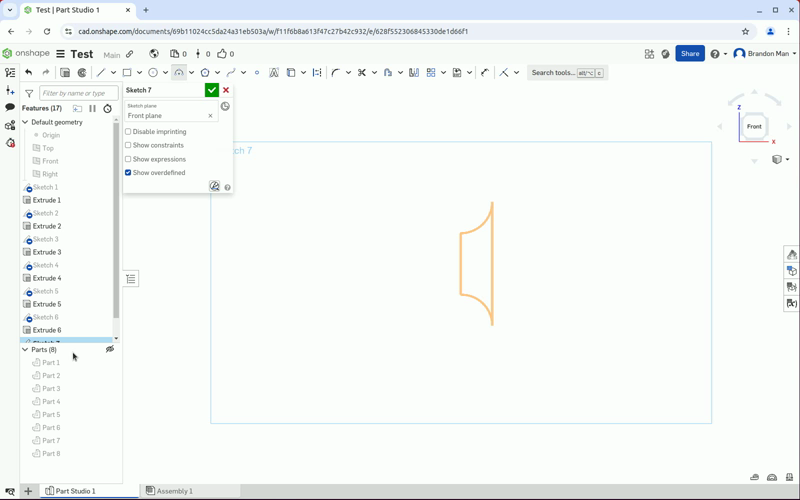
mouse_move(460, 309)
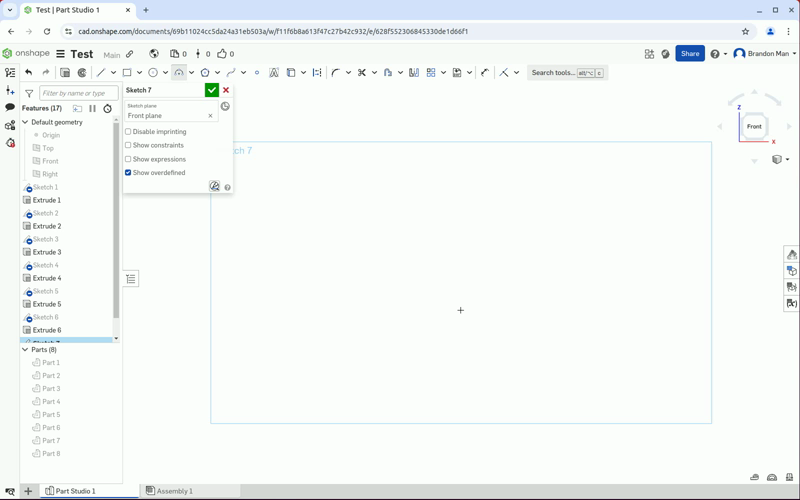
click(460, 309)
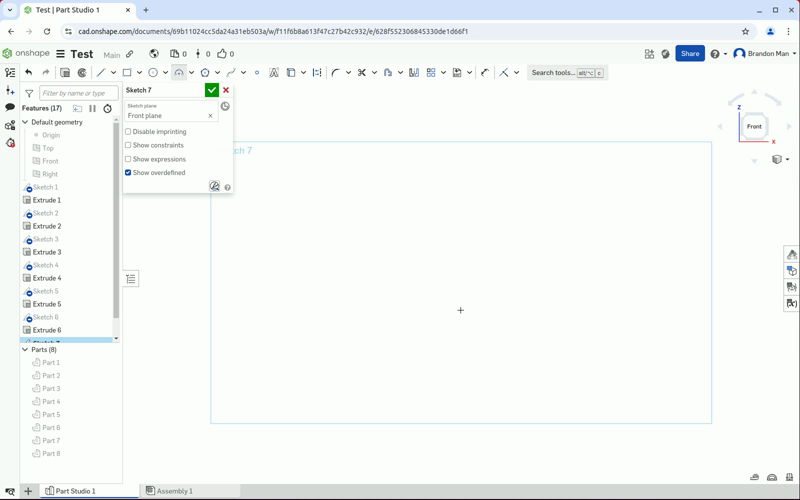
key_up(shift)
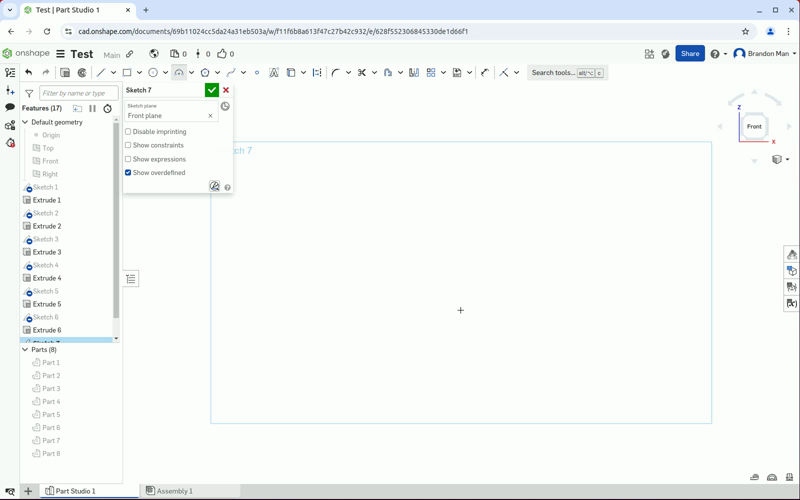
key_down(shift)
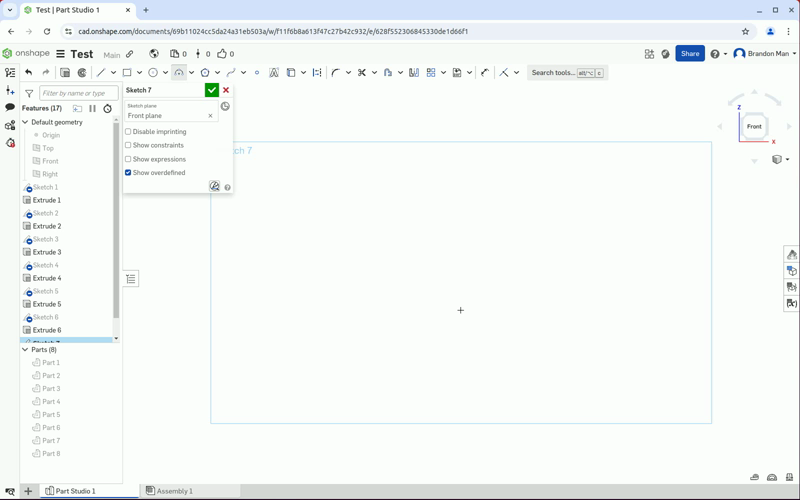
mouse_move(476, 325)
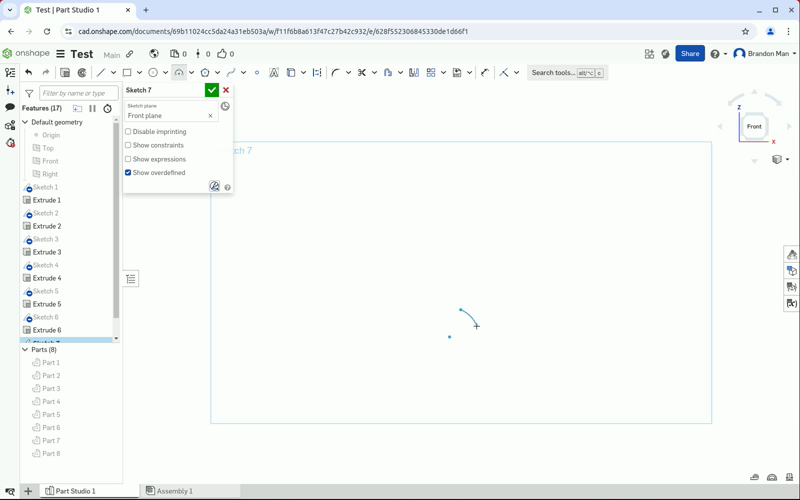
click(476, 325)
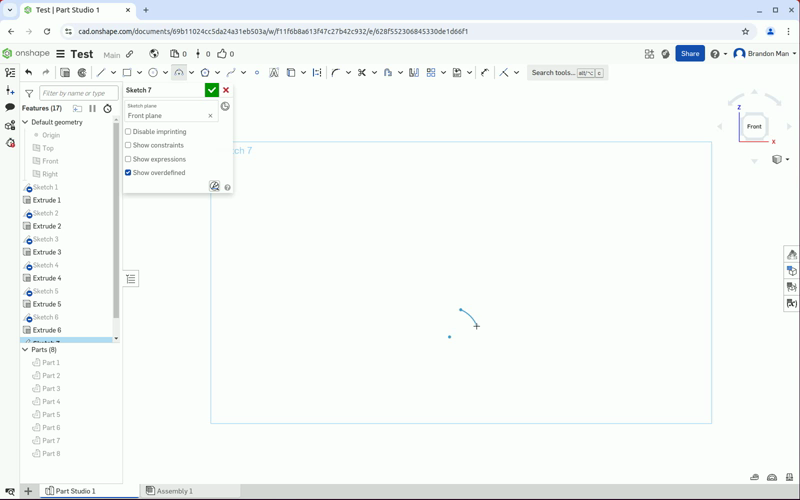
mouse_move(471, 314)
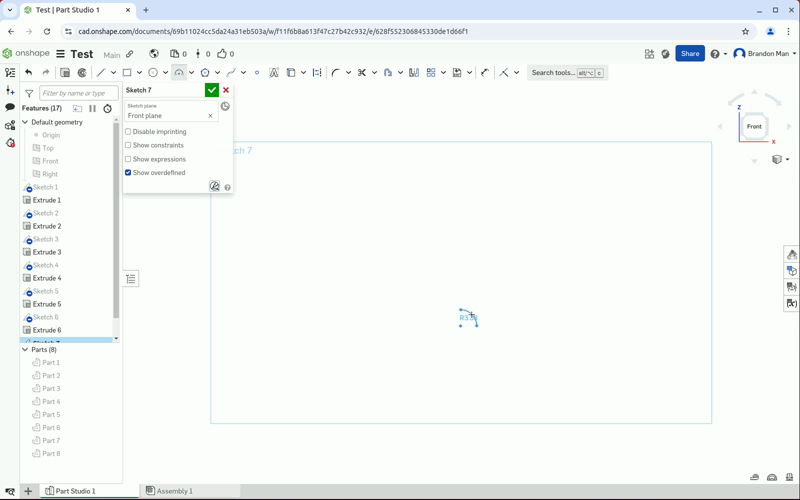
click(471, 314)
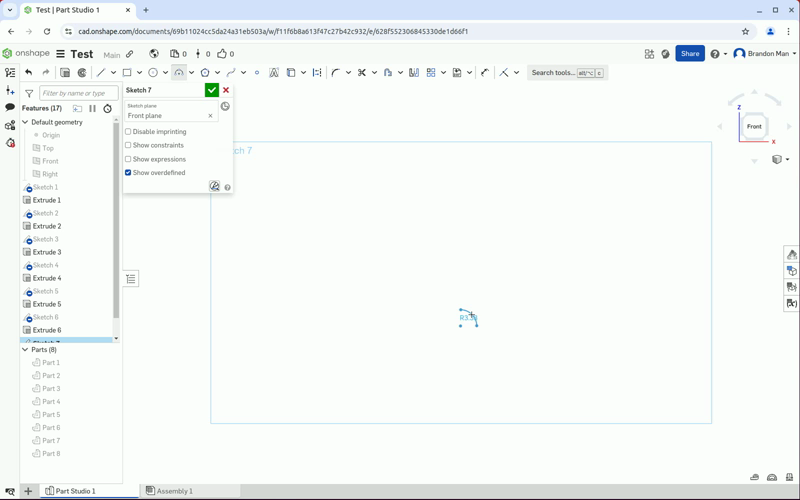
key_up(shift)
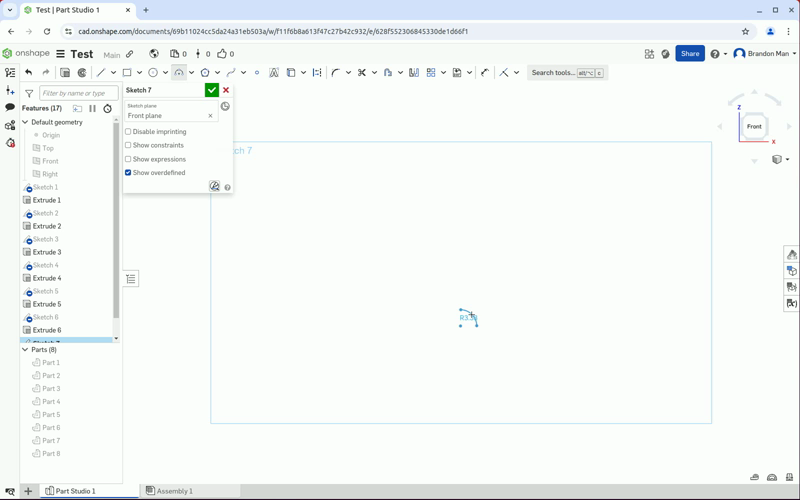
key(esc)
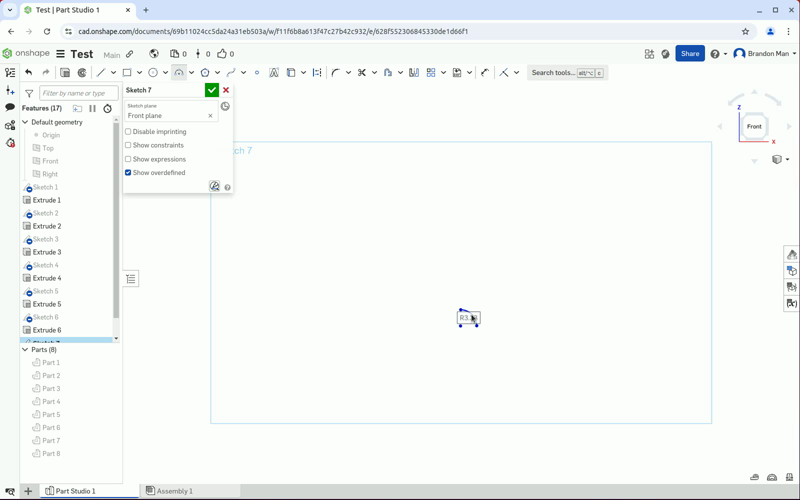
key(l)
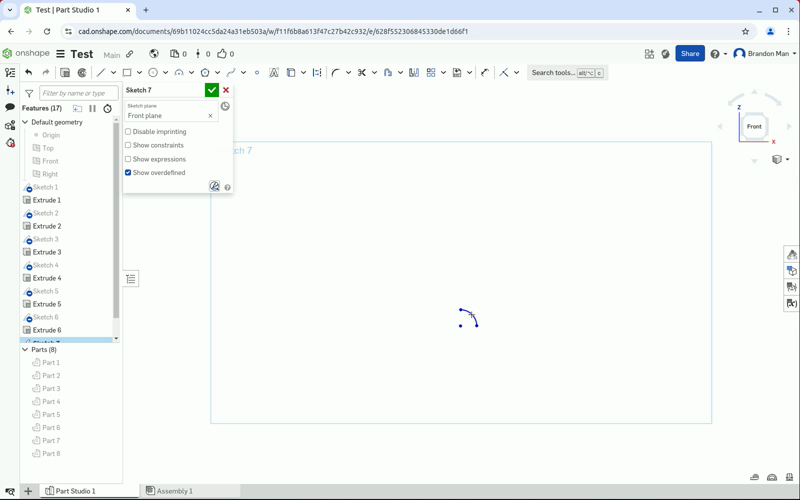
mouse_move(476, 325)
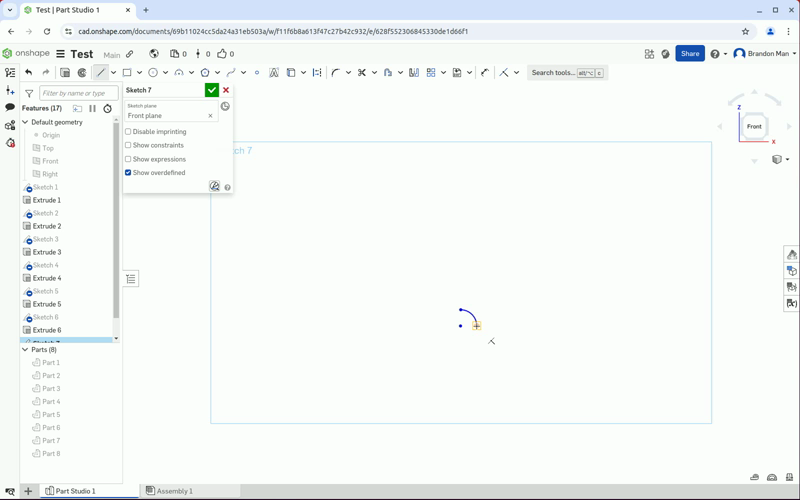
click(476, 325)
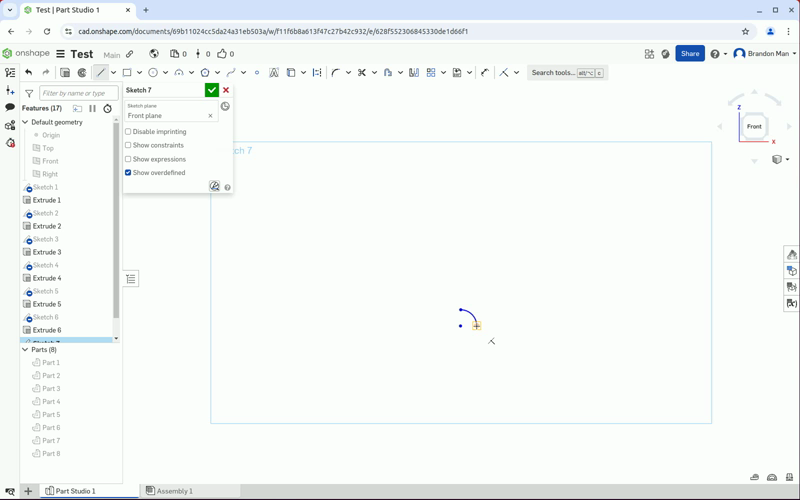
key_down(shift)
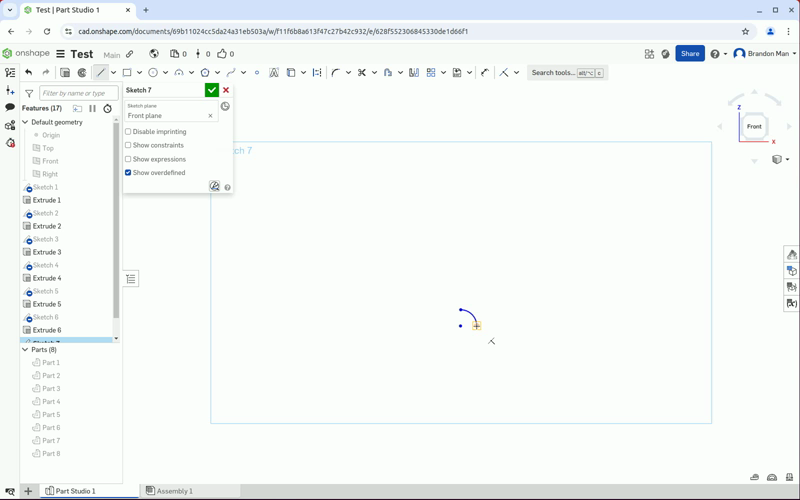
mouse_move(506, 325)
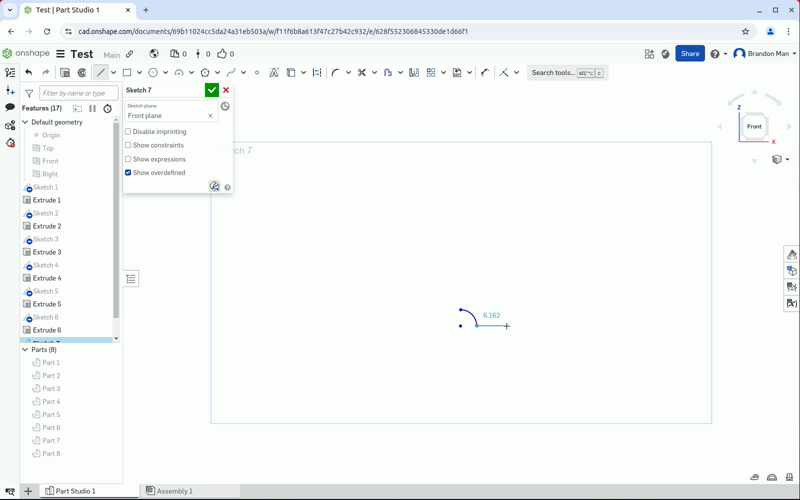
mouse_move(492, 325)
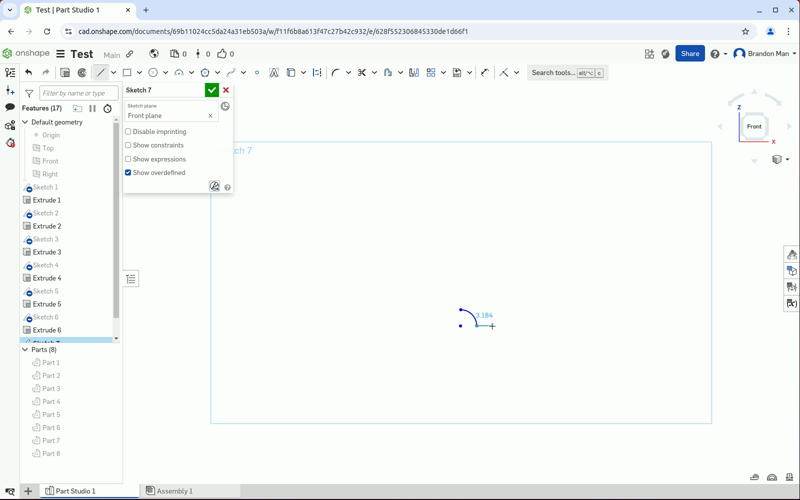
click(492, 325)
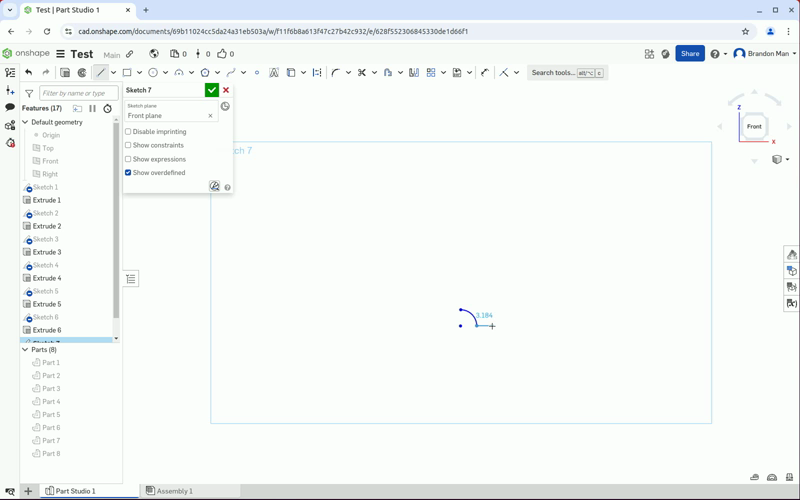
key_up(shift)
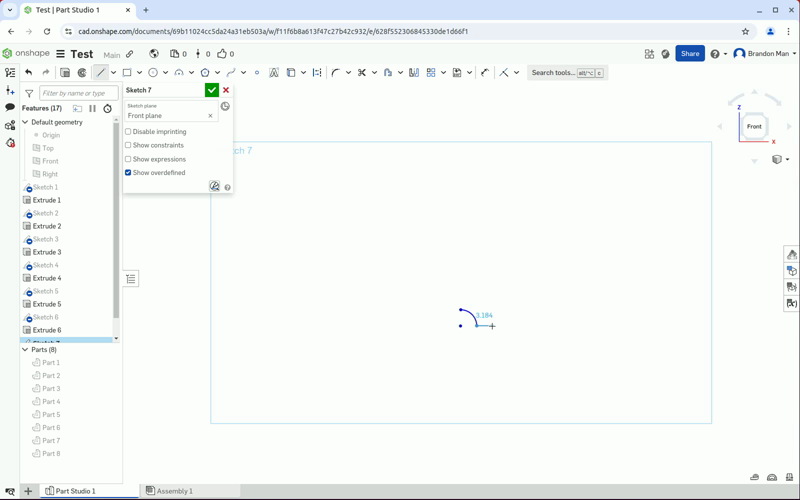
key(esc)
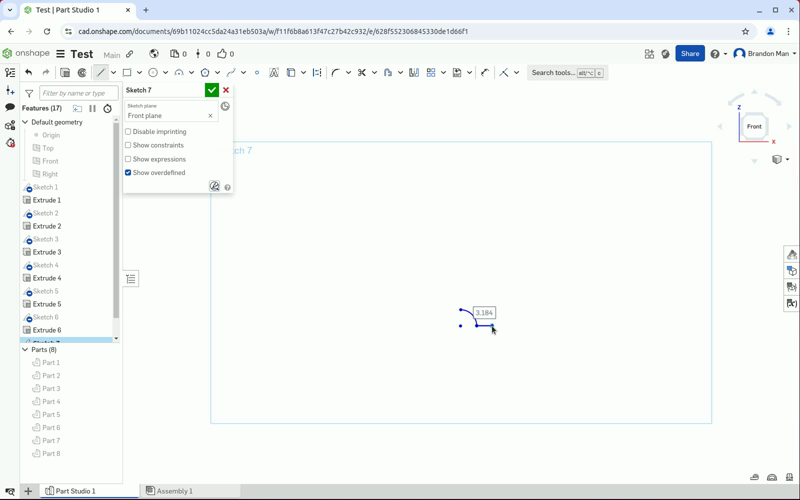
key(a)
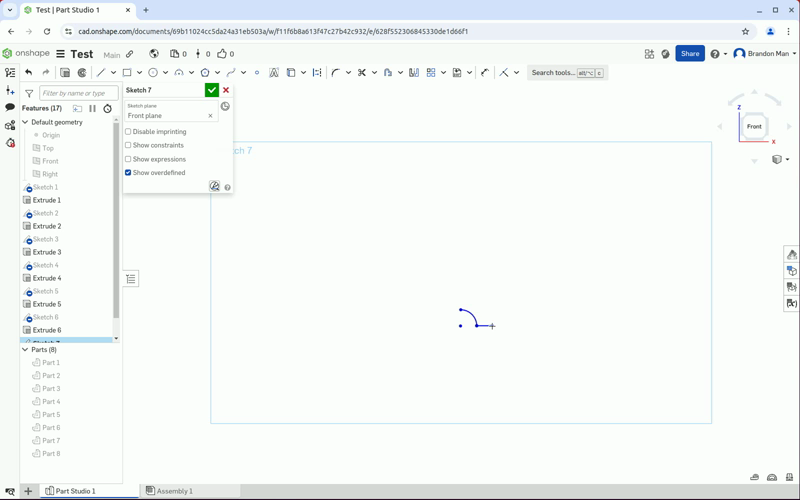
mouse_move(492, 325)
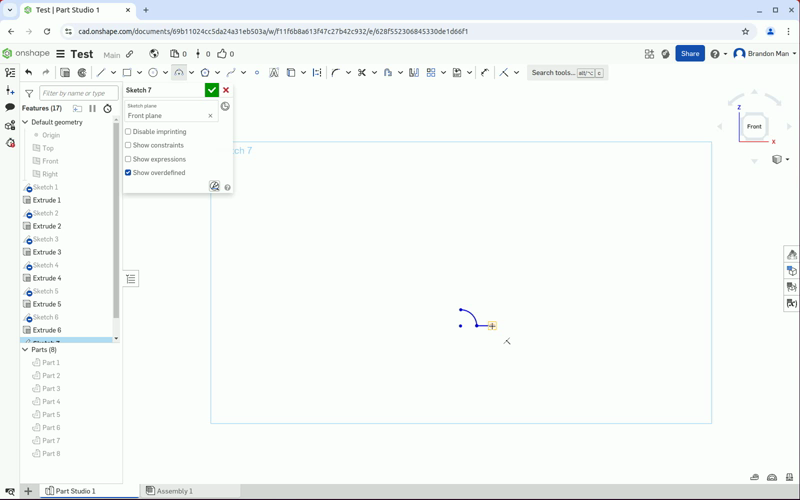
click(492, 325)
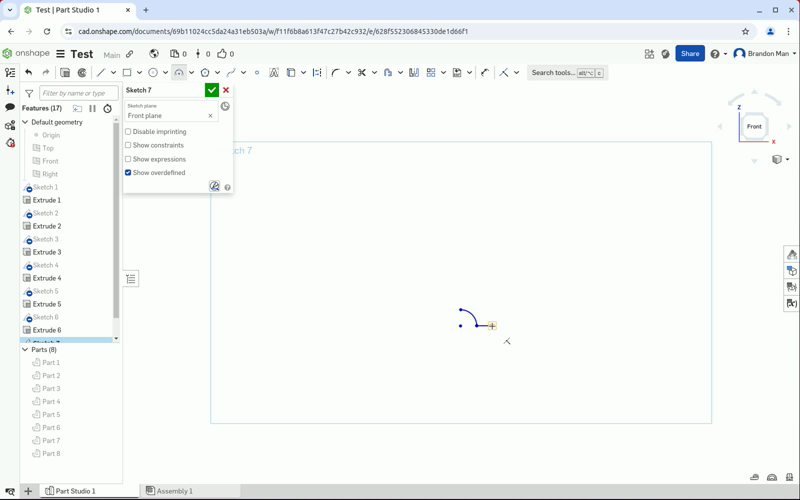
key_down(shift)
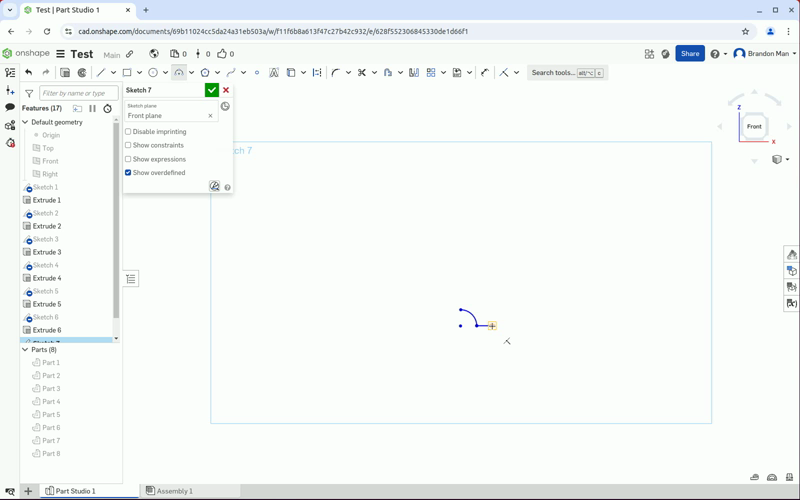
mouse_move(460, 294)
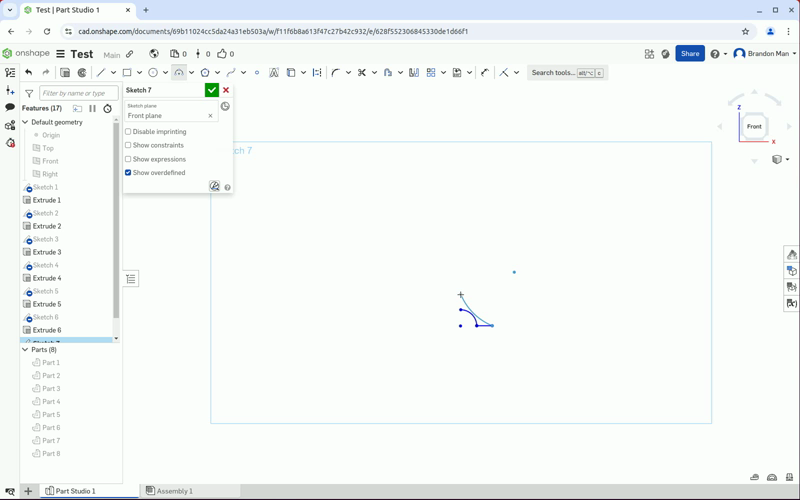
click(460, 294)
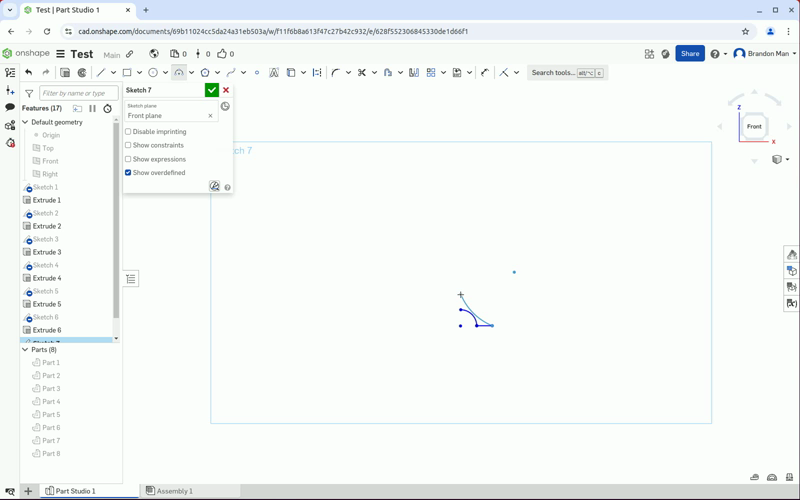
mouse_move(483, 303)
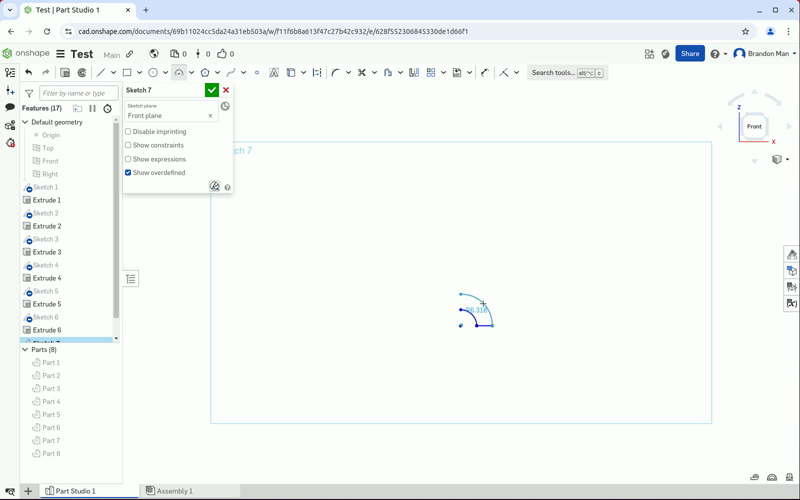
click(483, 303)
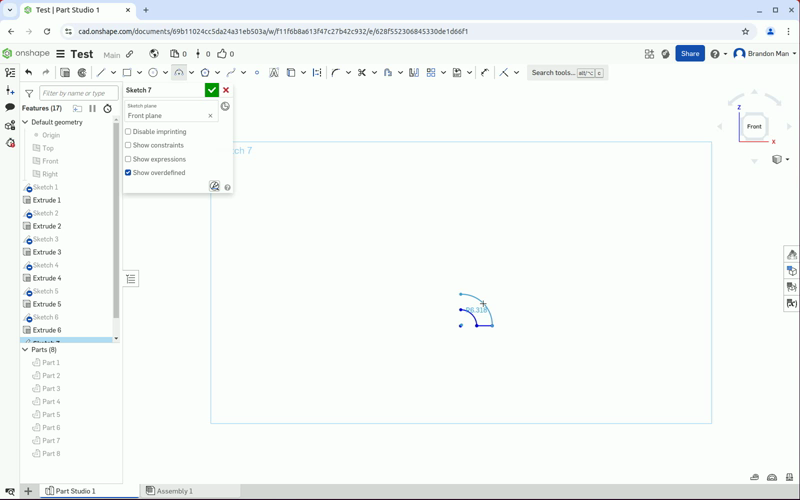
key_up(shift)
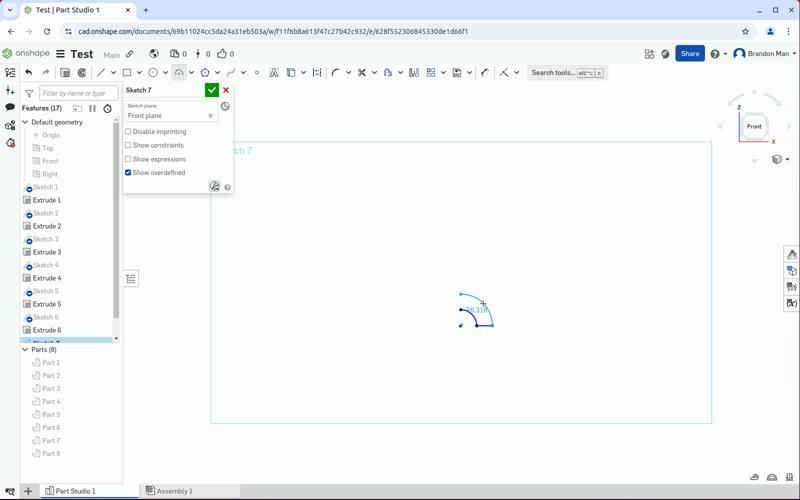
key(esc)
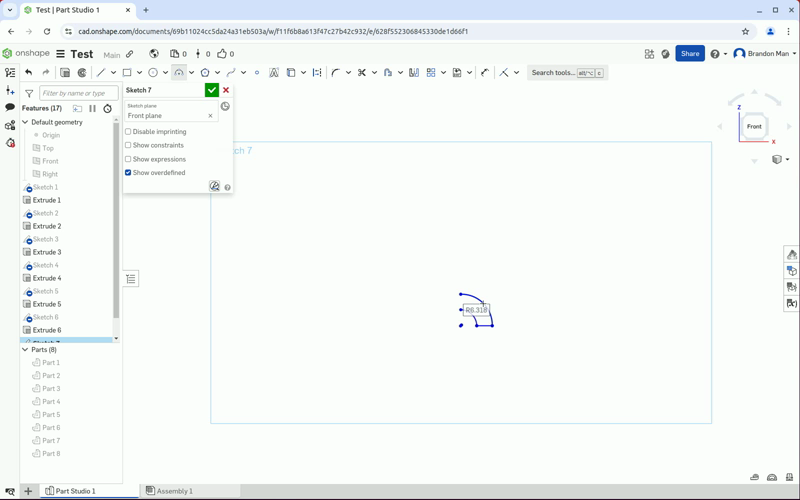
key(l)
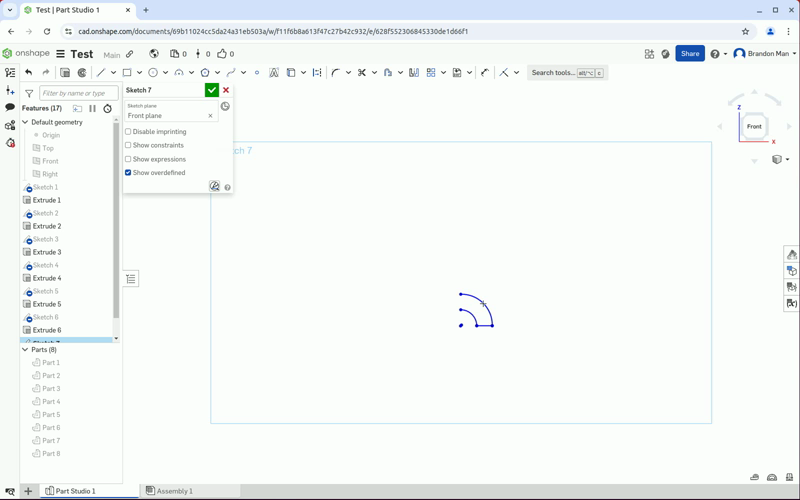
mouse_move(460, 294)
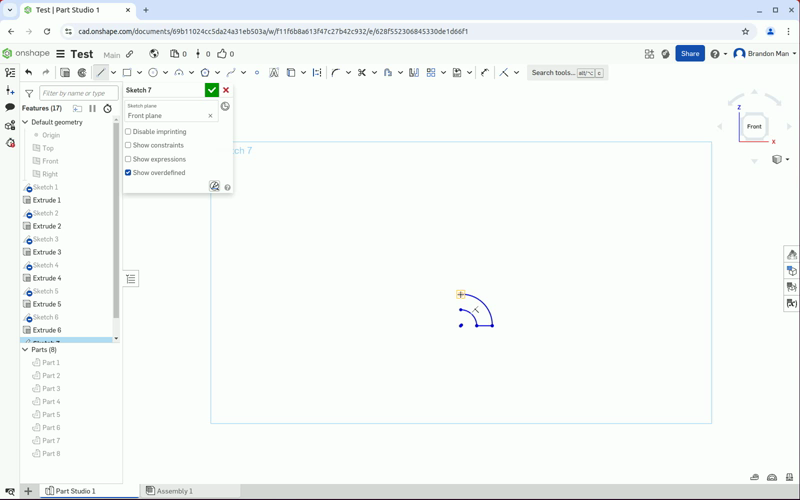
click(460, 294)
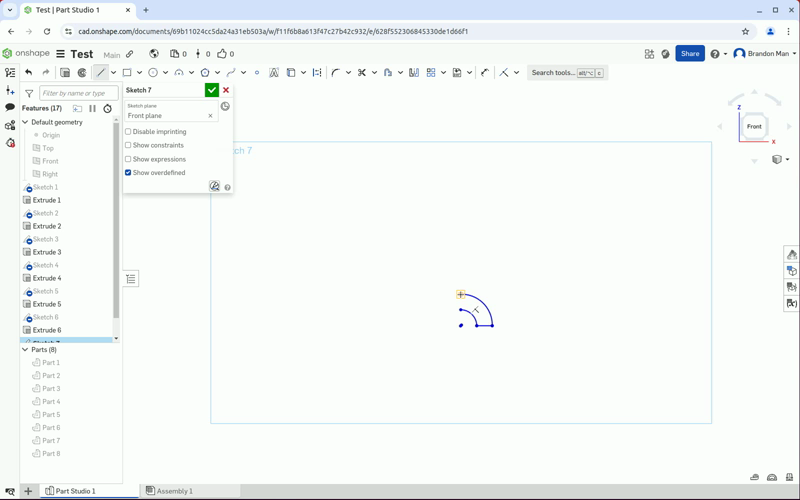
mouse_move(490, 294)
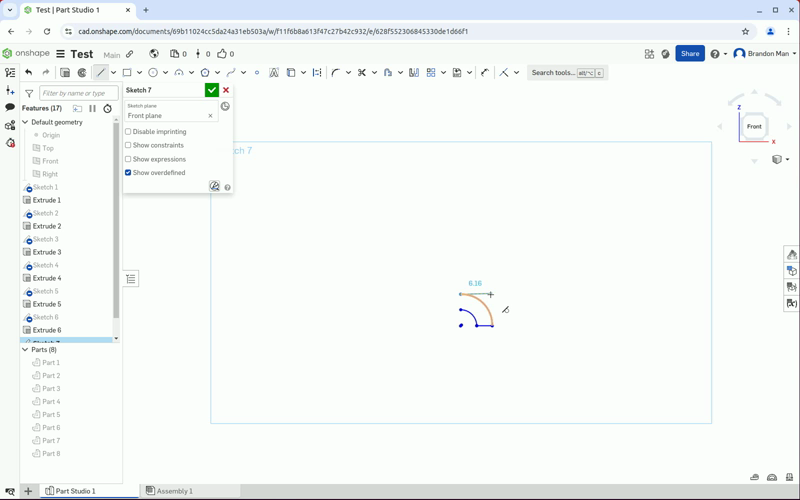
key_down(shift)
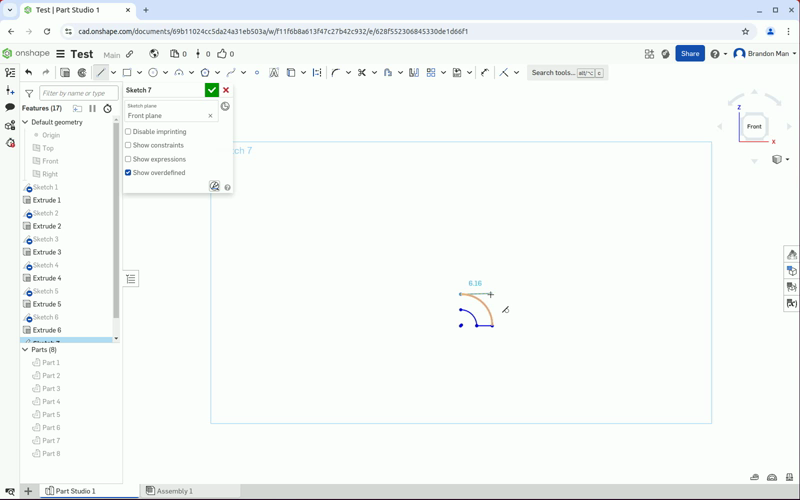
mouse_move(460, 309)
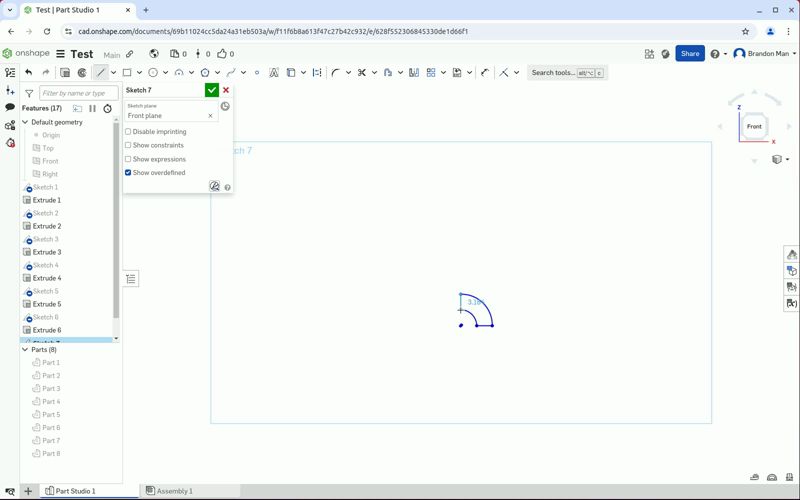
key_up(shift)
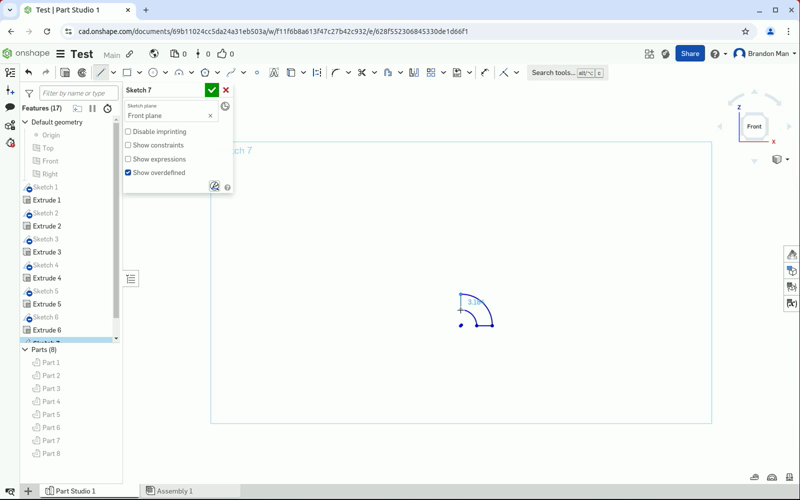
click(460, 309)
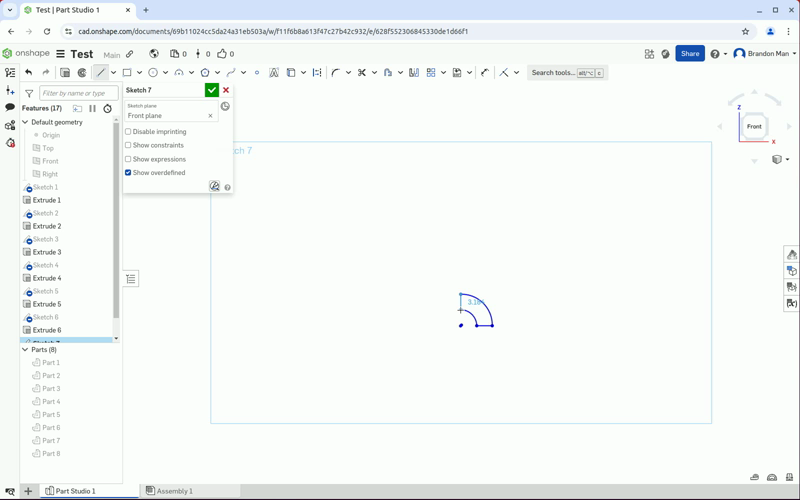
key(esc)
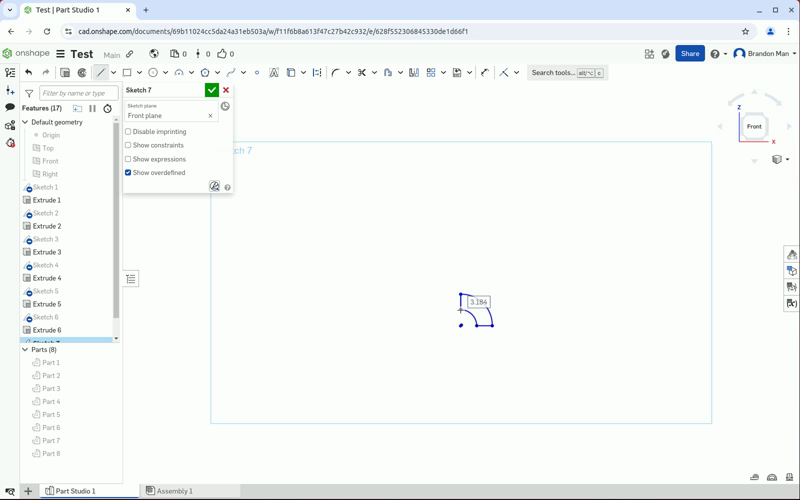
mouse_move(489, 324)
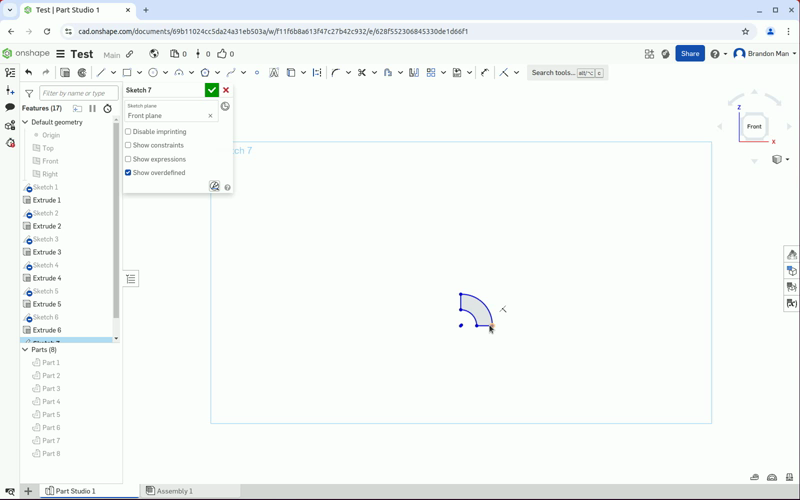
scroll(6)
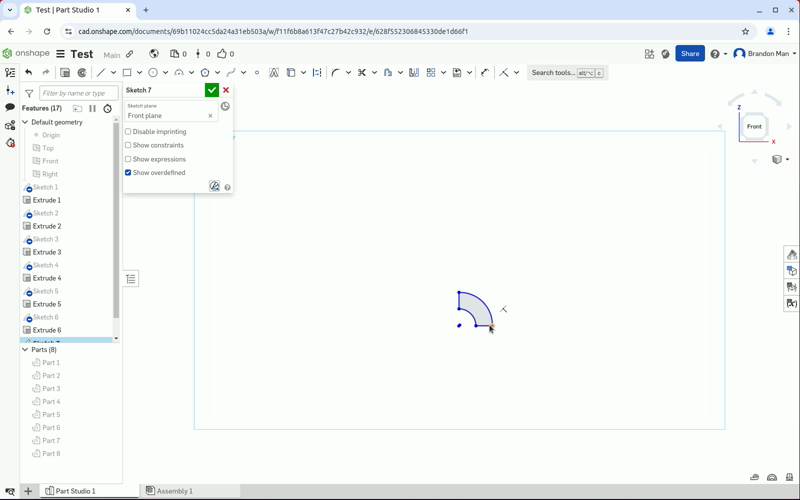
scroll(6)
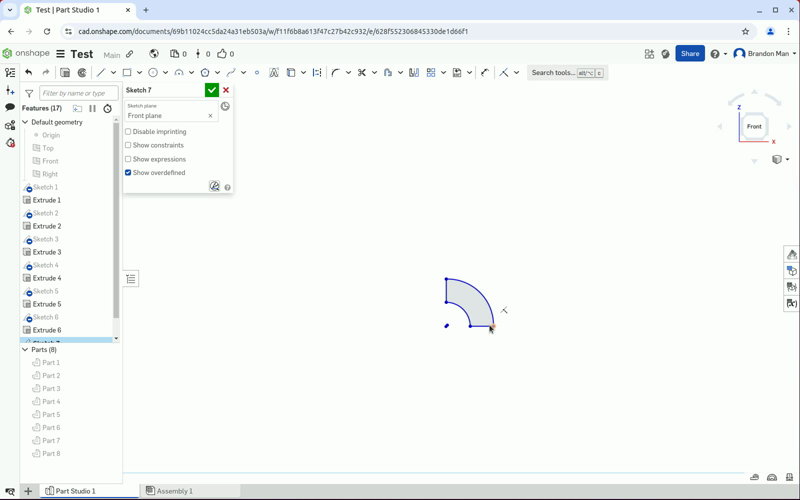
scroll(6)
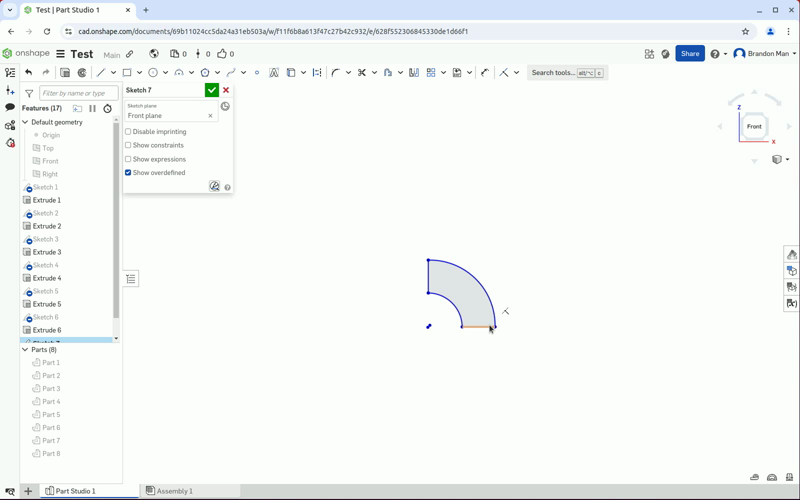
scroll(6)
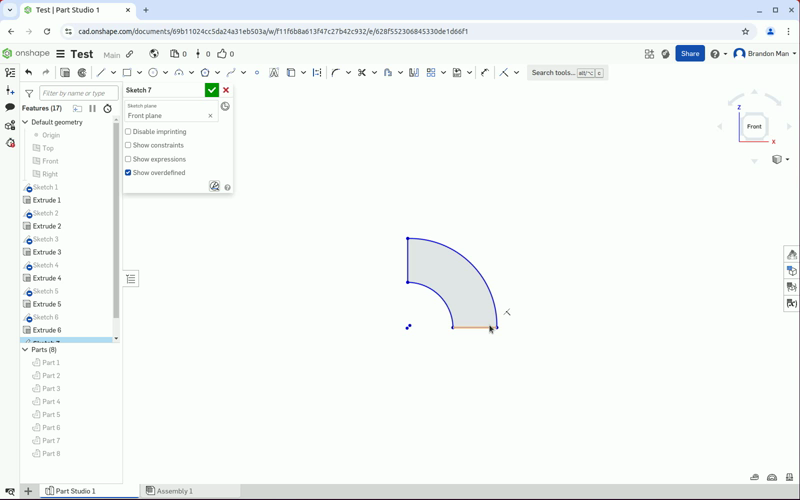
scroll(6)
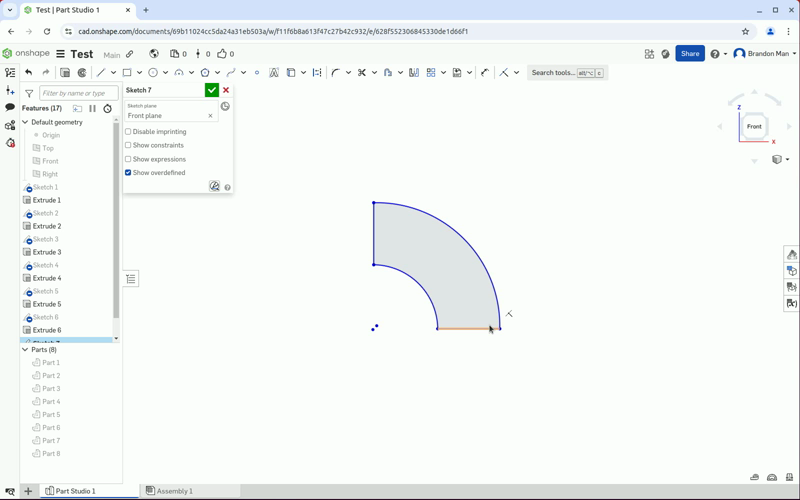
scroll(6)
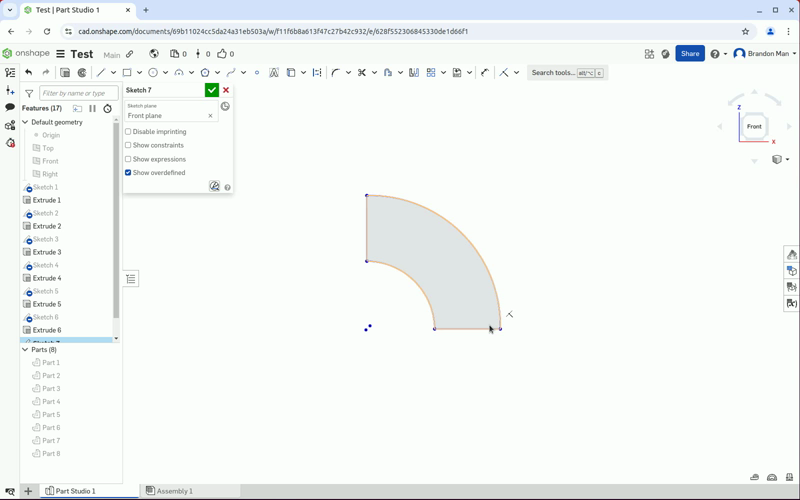
scroll(6)
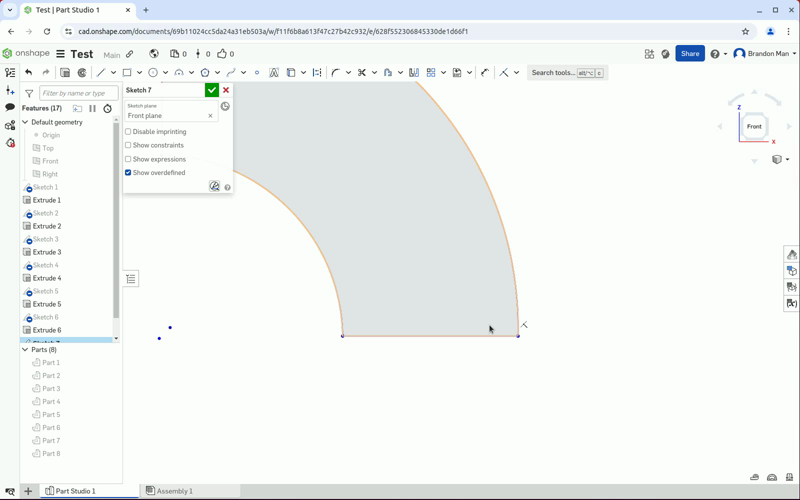
click(489, 324)
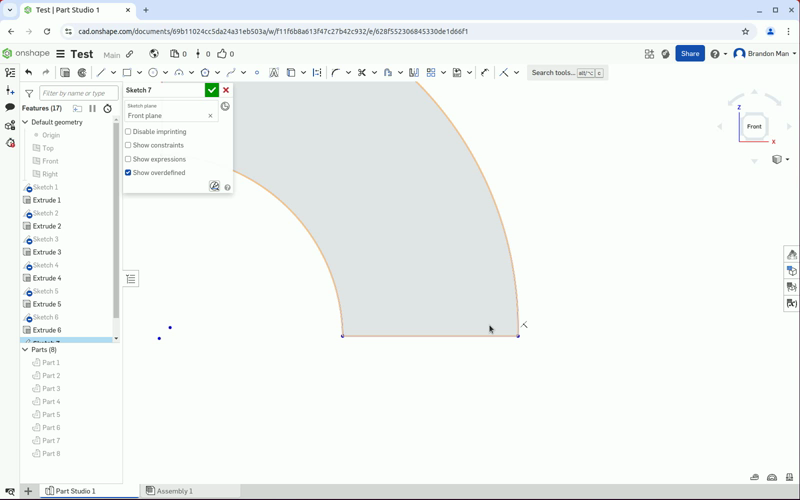
scroll(-6)
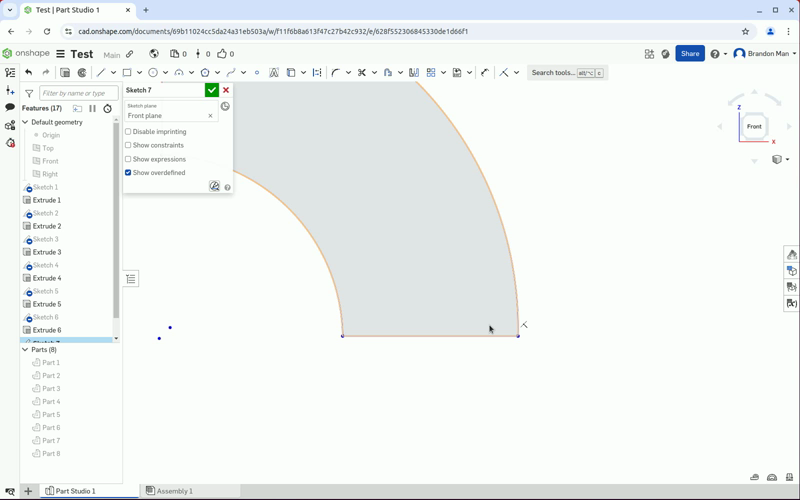
scroll(-6)
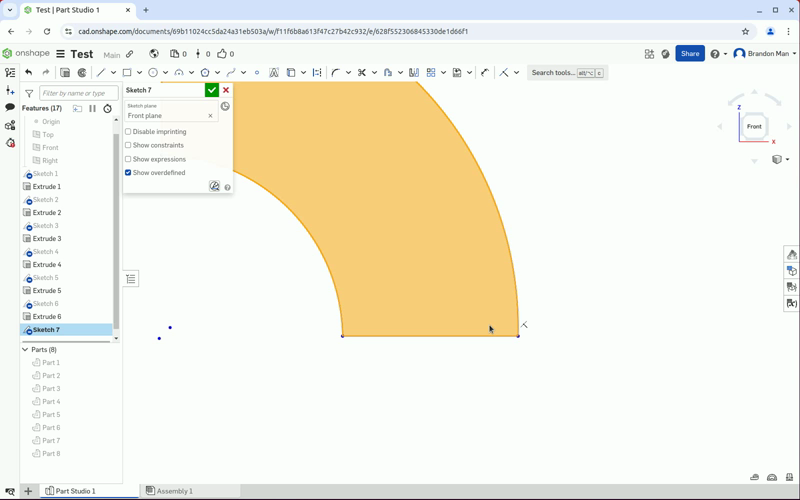
scroll(-6)
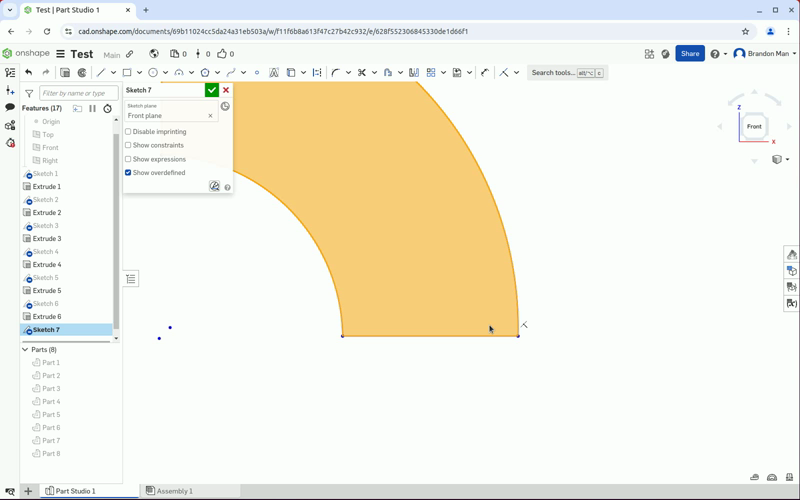
scroll(-6)
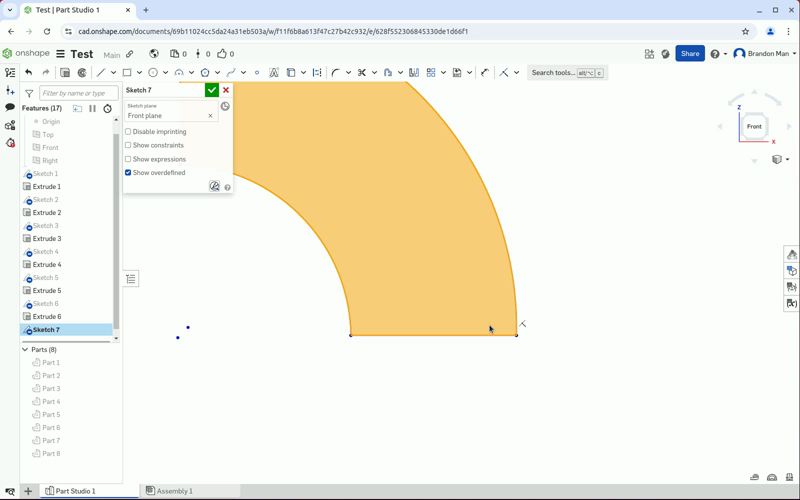
scroll(-6)
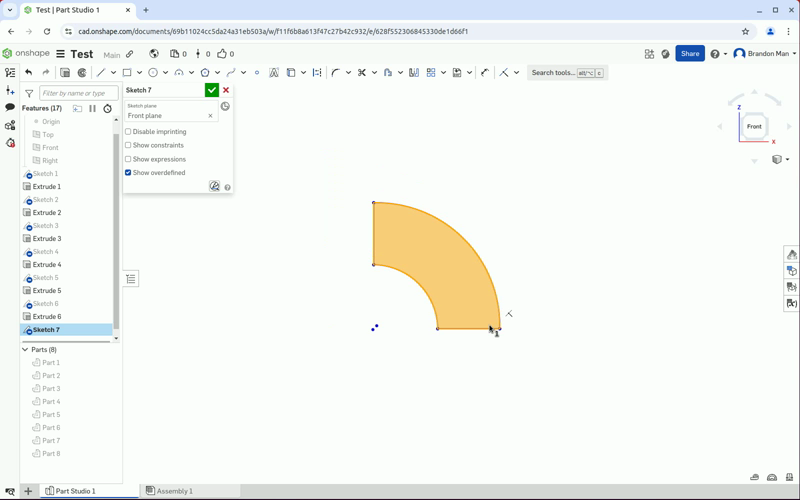
scroll(-6)
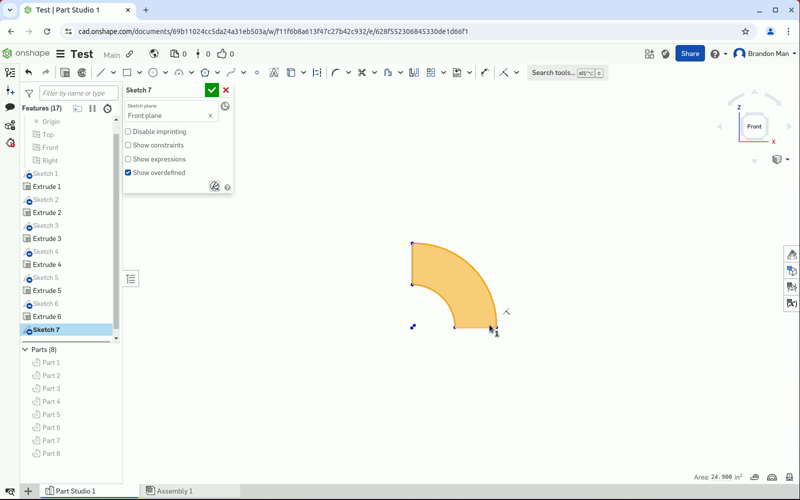
scroll(-6)
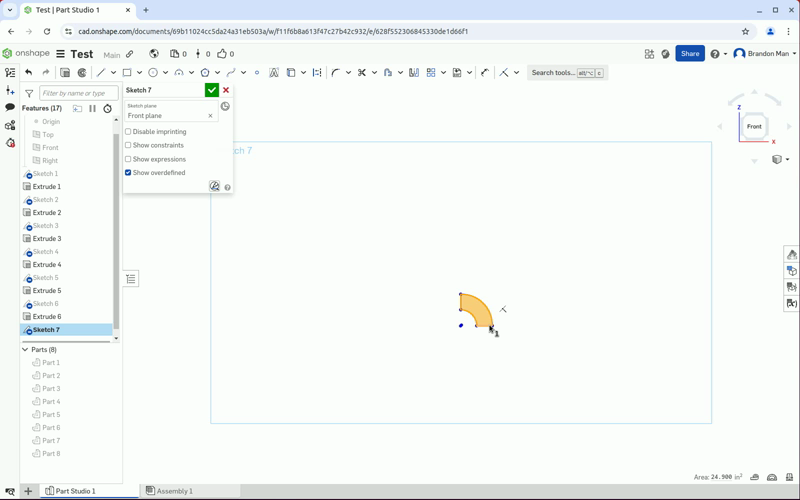
mouse_move(73, 352)
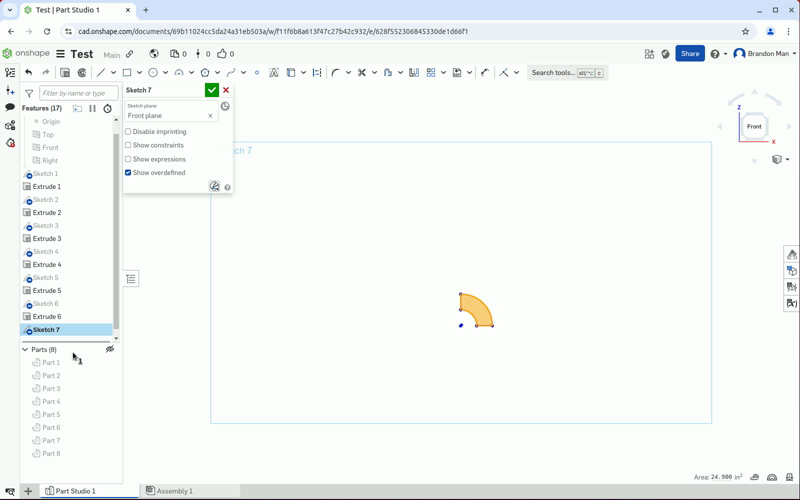
key(shift+y)
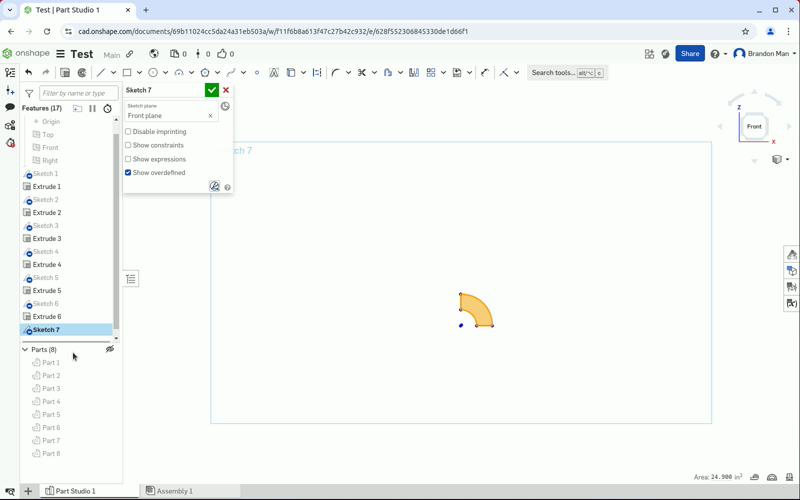
key(shift+e)
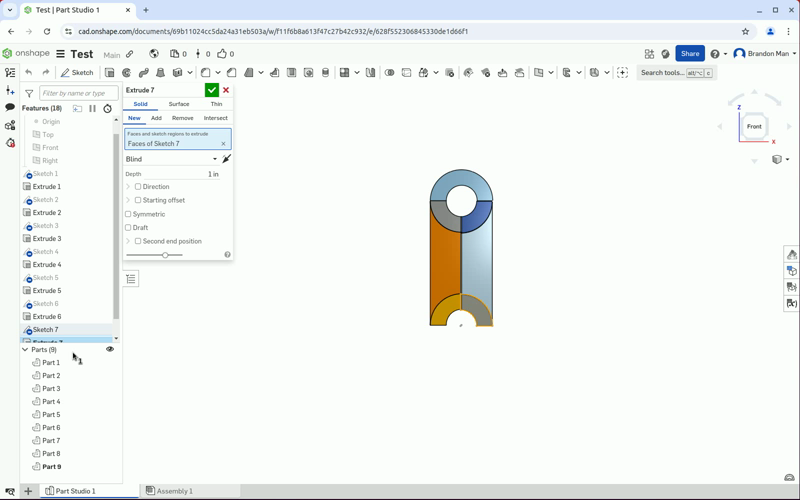
mouse_move(143, 106)
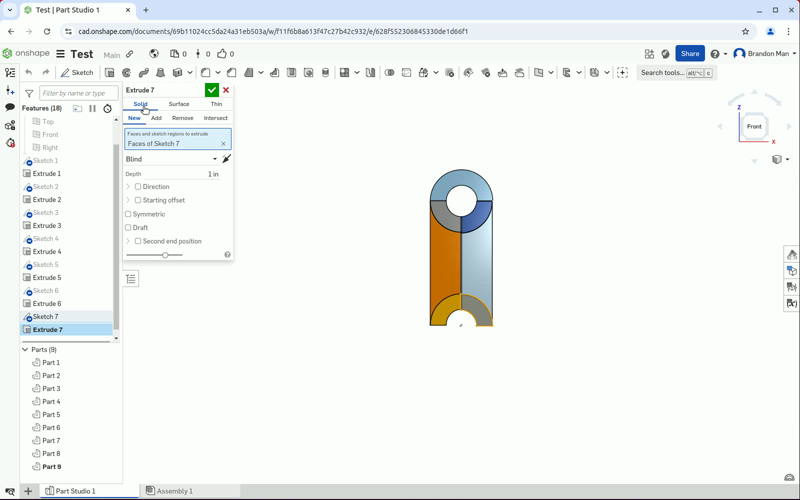
click(143, 106)
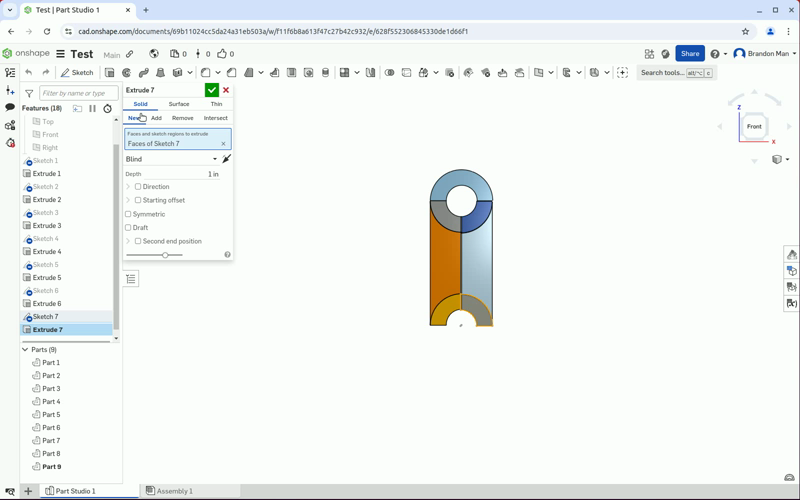
mouse_move(137, 120)
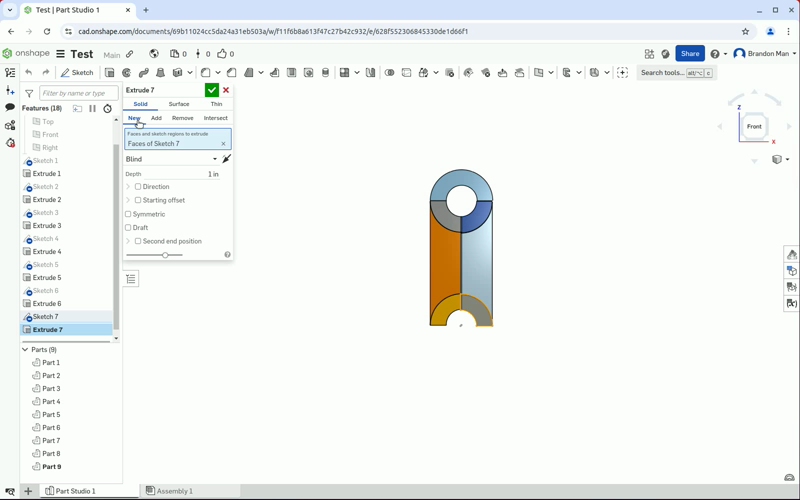
click(137, 120)
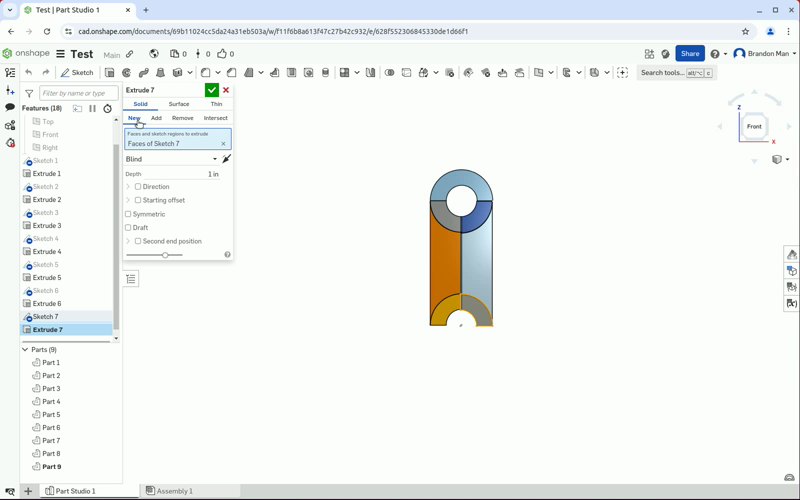
key(tab, 4)
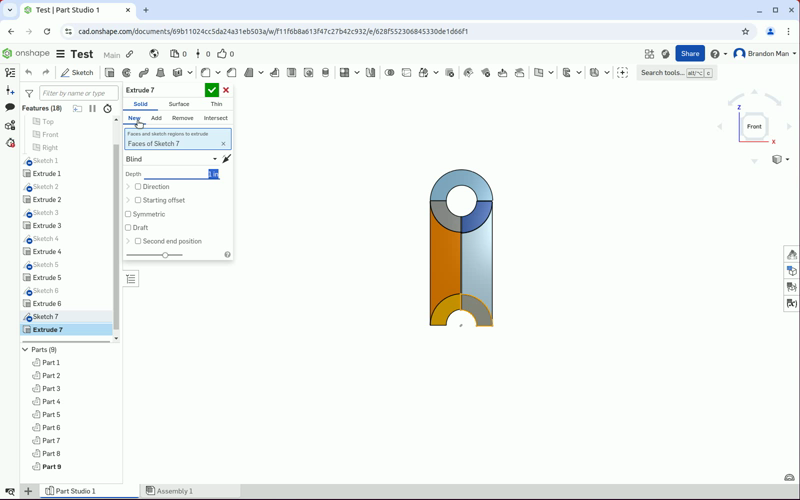
text(1.685)
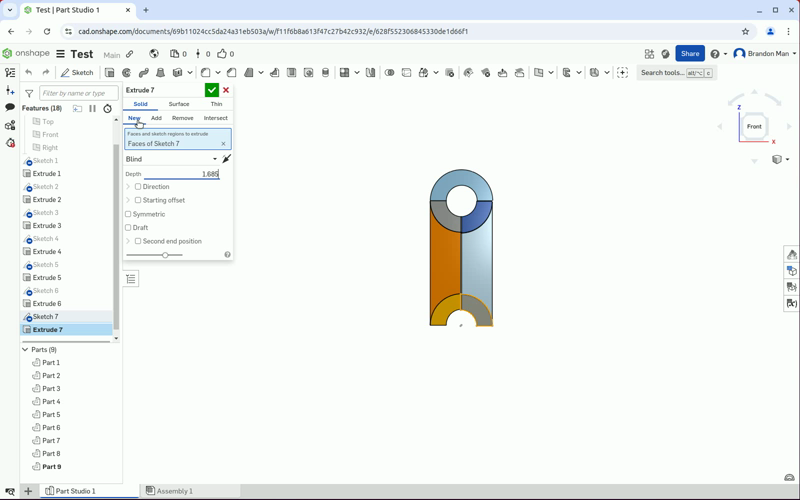
key(enter)
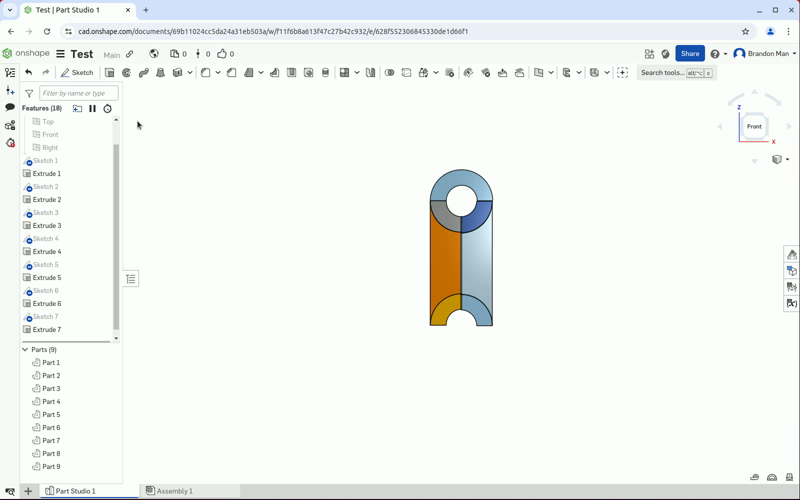
key(shift+h)
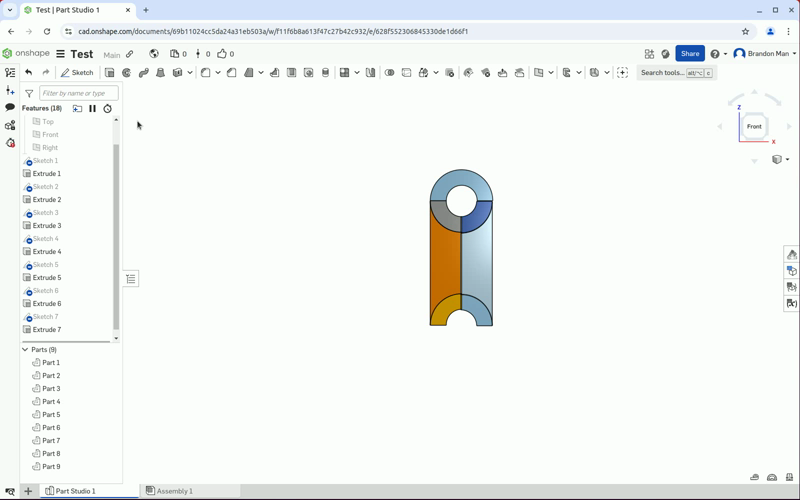
key(shift+h)
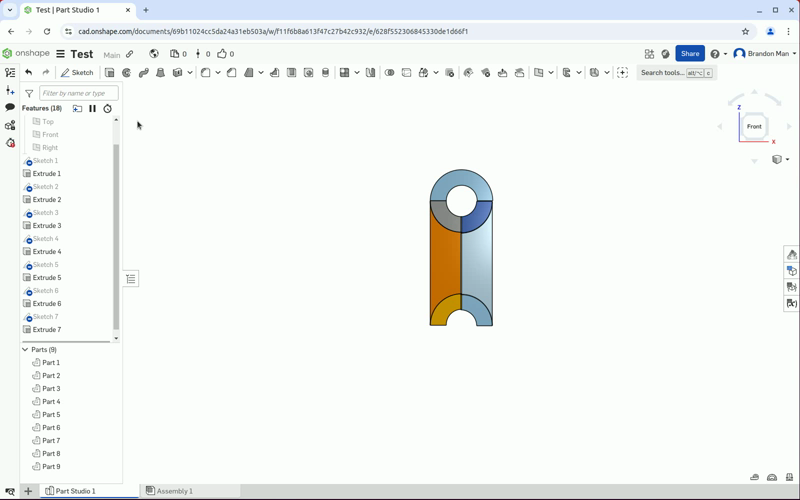
mouse_move(69, 163)
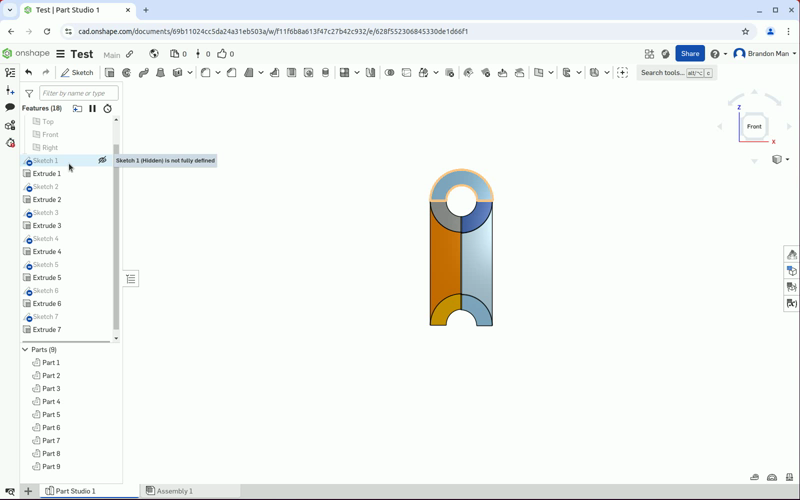
click(69, 163)
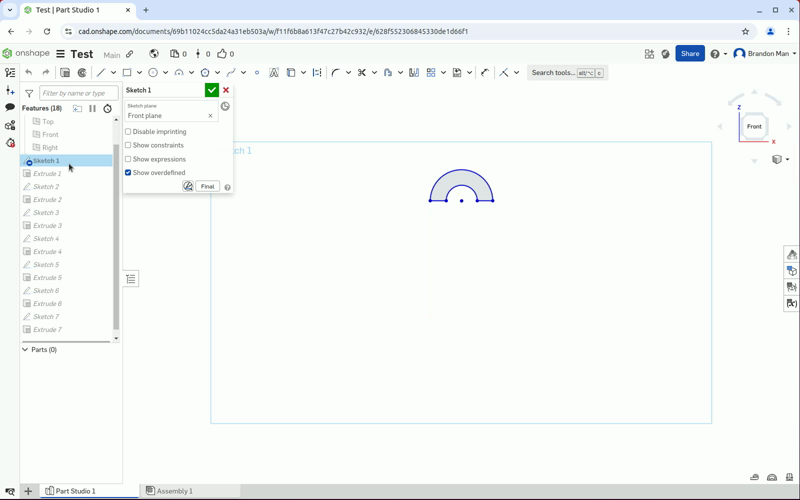
mouse_move(229, 92)
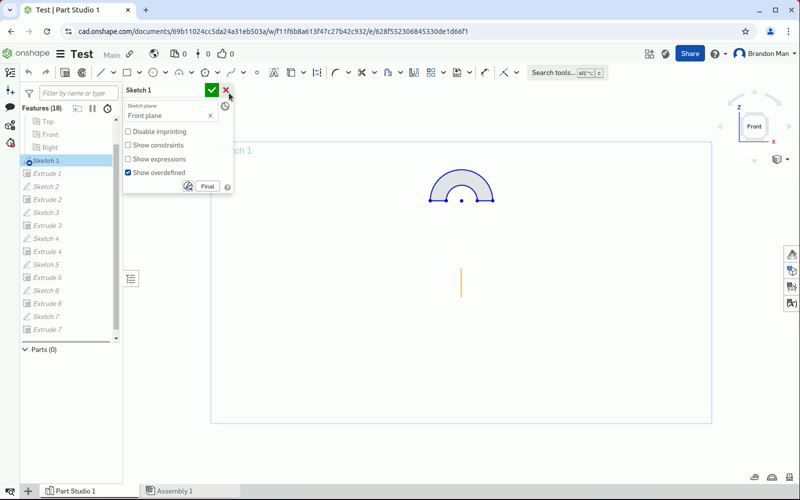
click(229, 92)
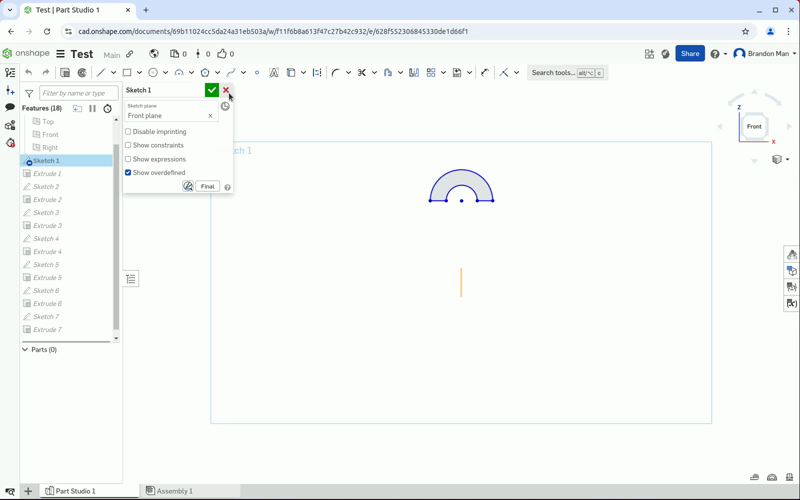
key(shift+s)
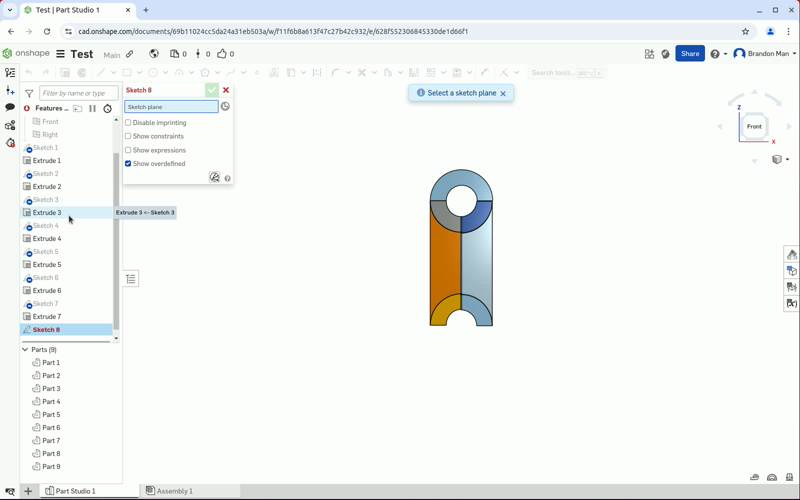
scroll(3)
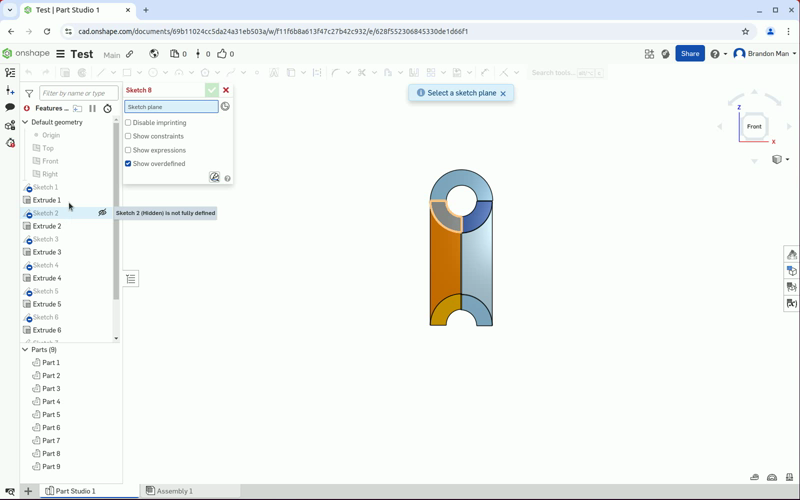
mouse_move(69, 163)
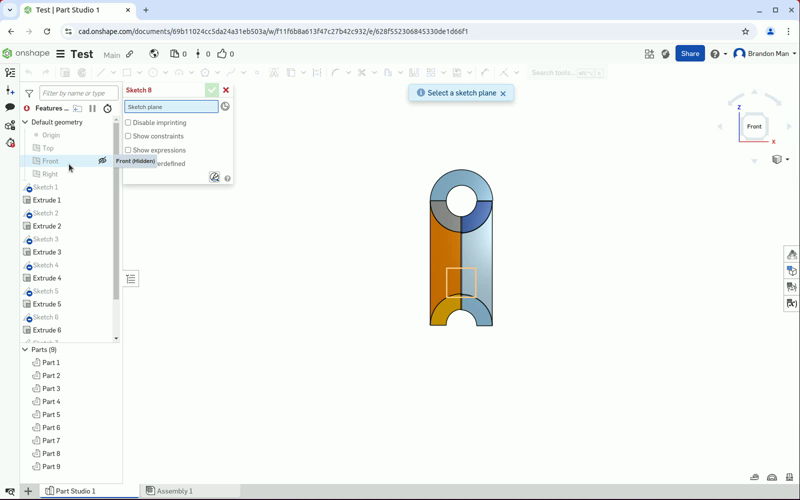
click(69, 163)
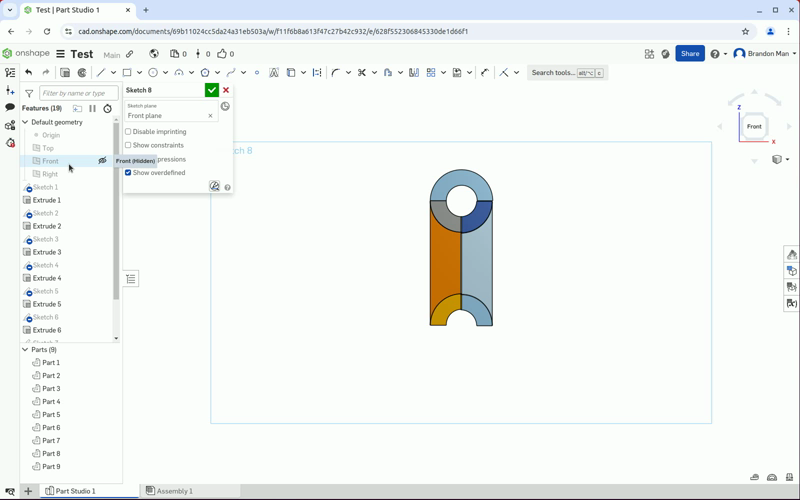
mouse_move(73, 352)
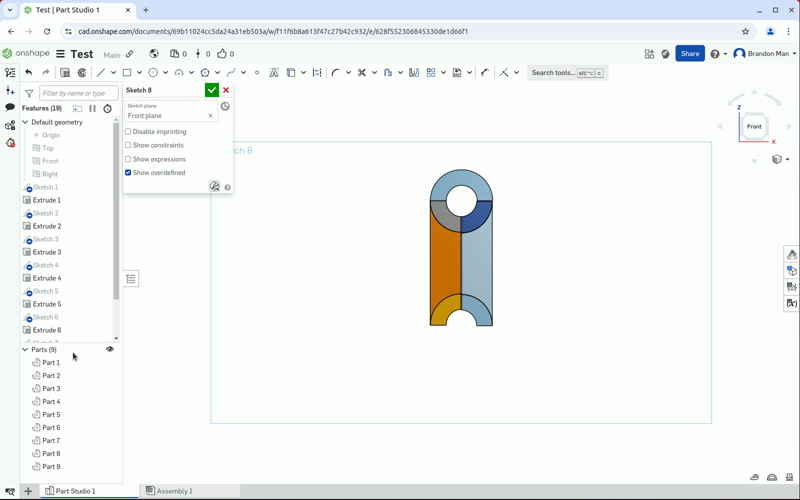
key(y)
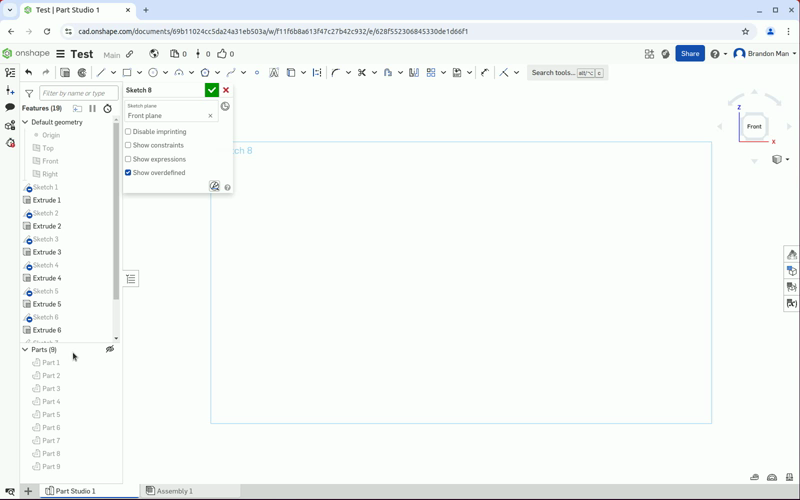
key(a)
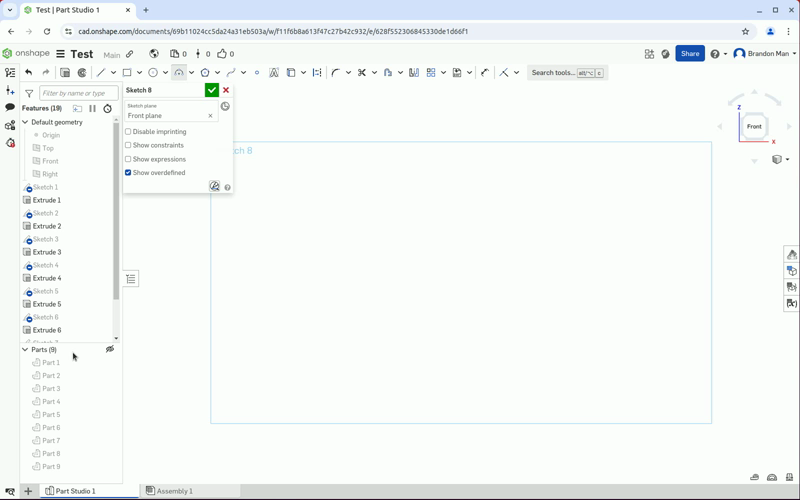
key_down(shift)
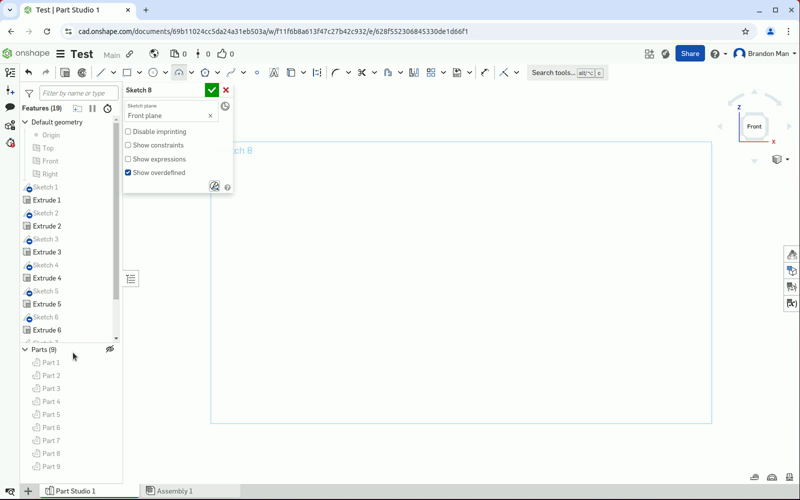
mouse_move(430, 325)
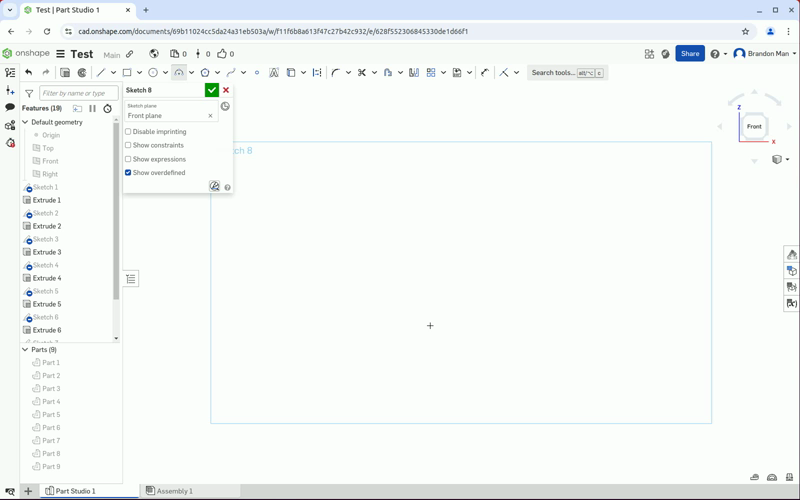
click(430, 325)
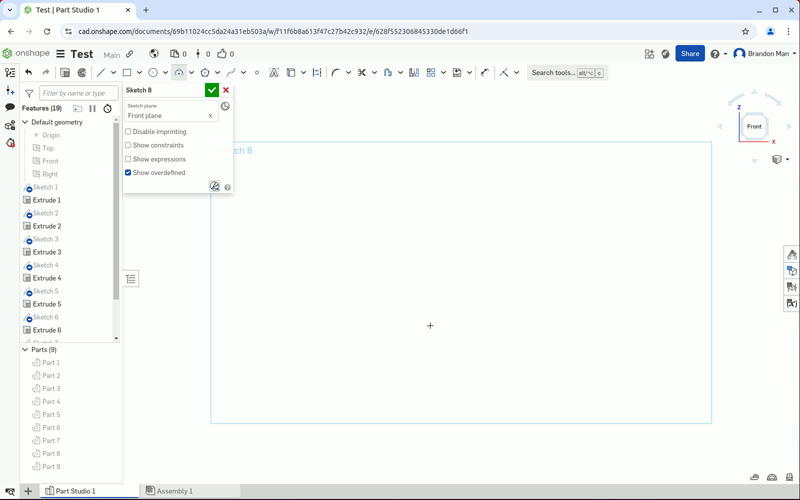
key_up(shift)
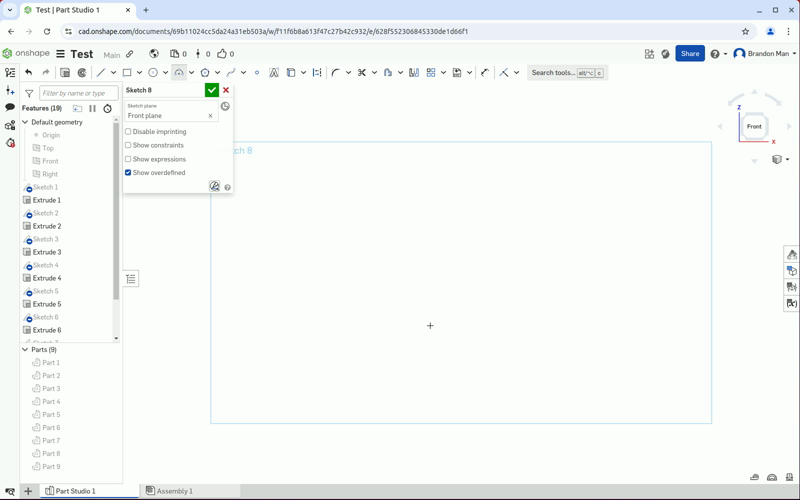
key_down(shift)
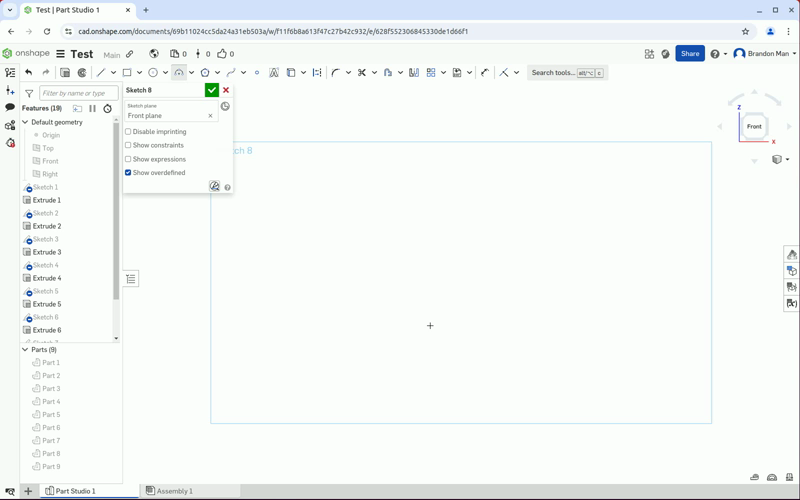
mouse_move(492, 325)
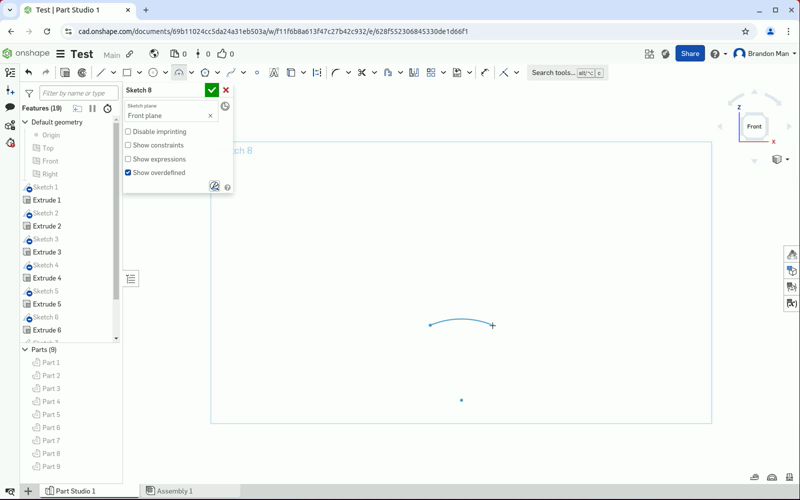
click(492, 325)
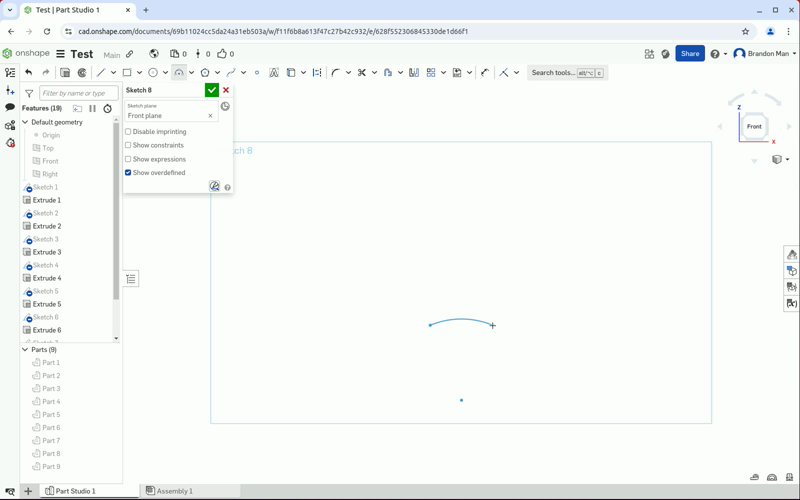
mouse_move(461, 356)
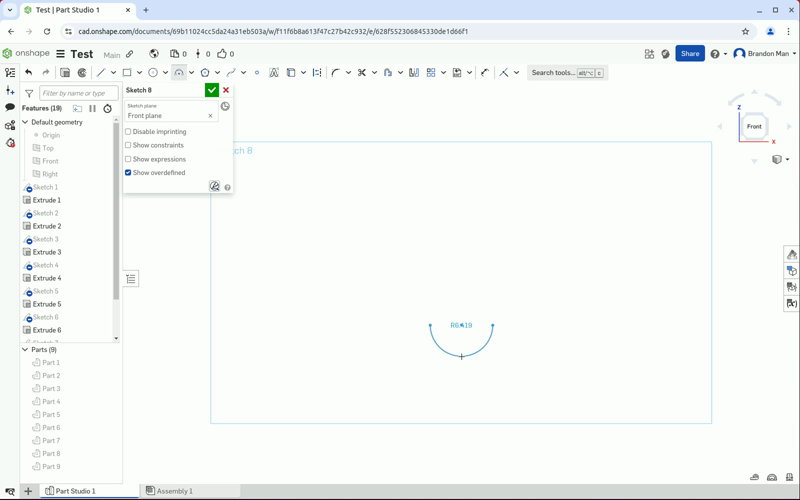
click(461, 356)
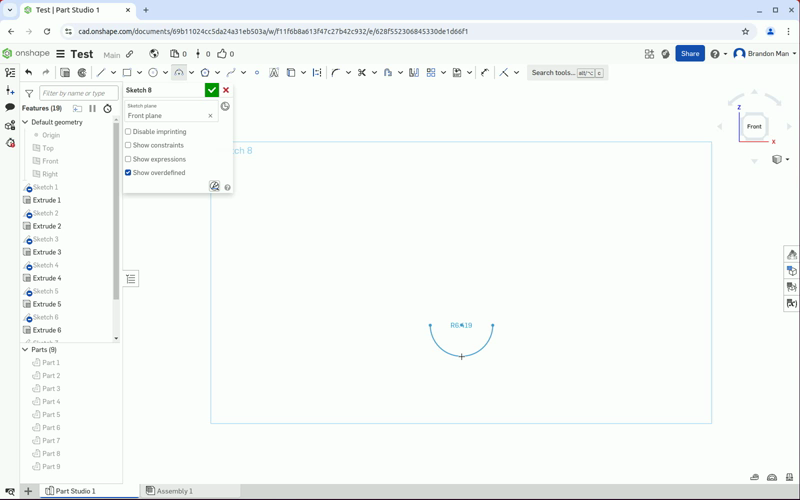
key_up(shift)
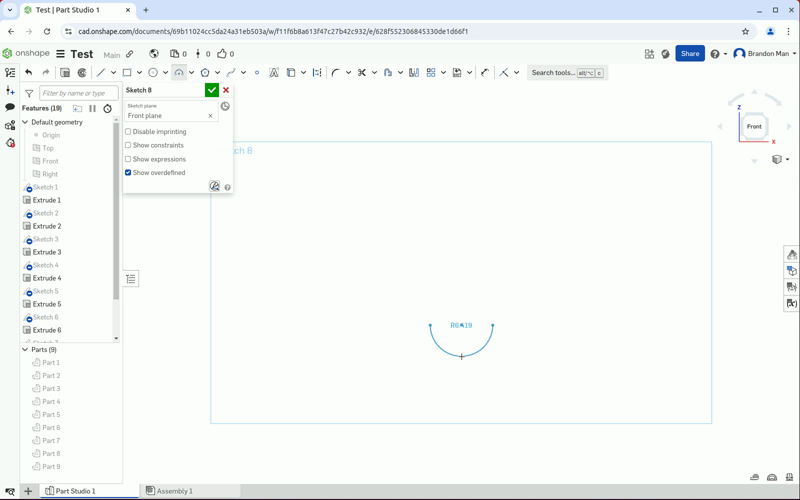
key(esc)
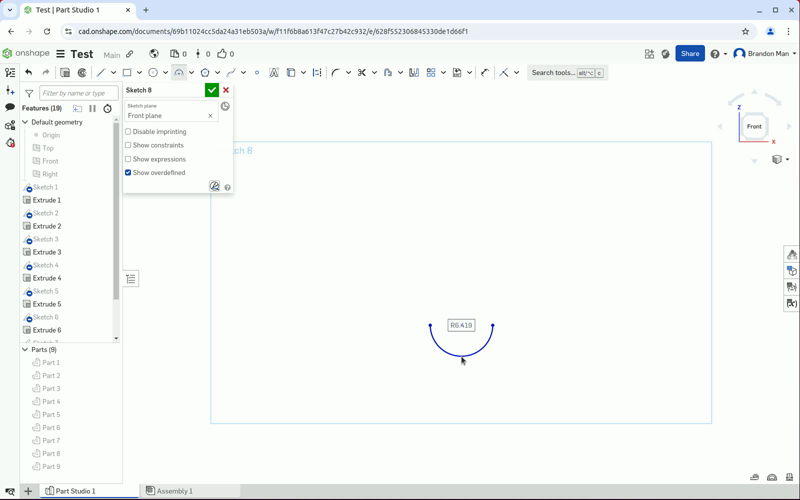
key(l)
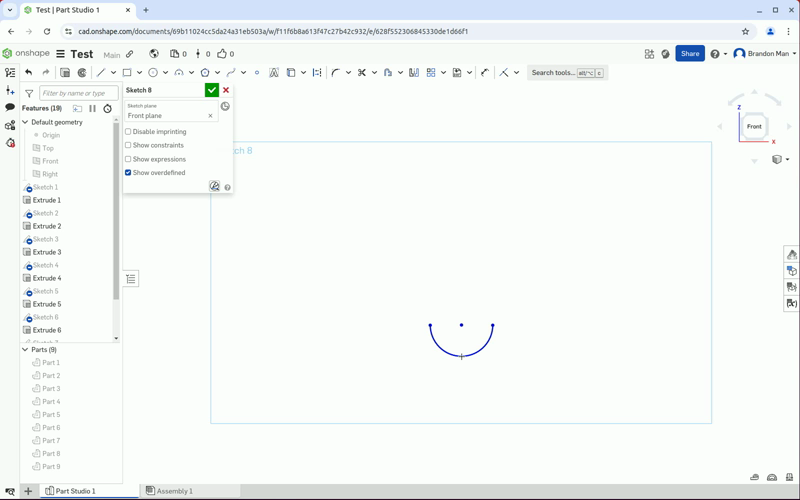
mouse_move(492, 325)
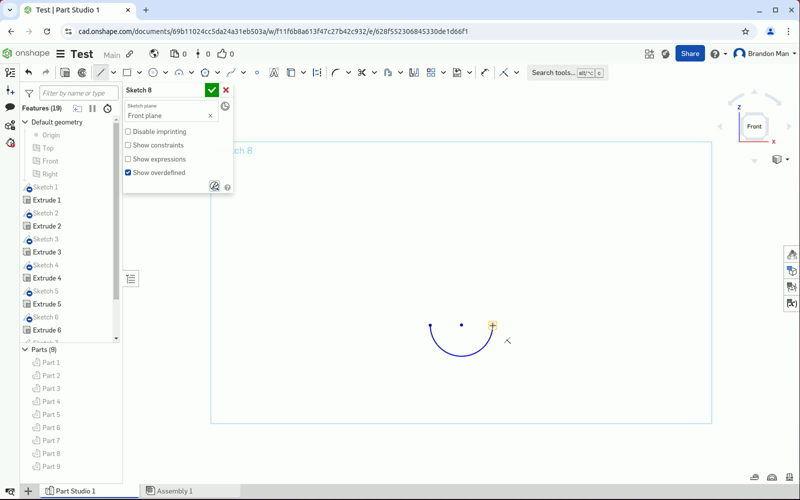
click(492, 325)
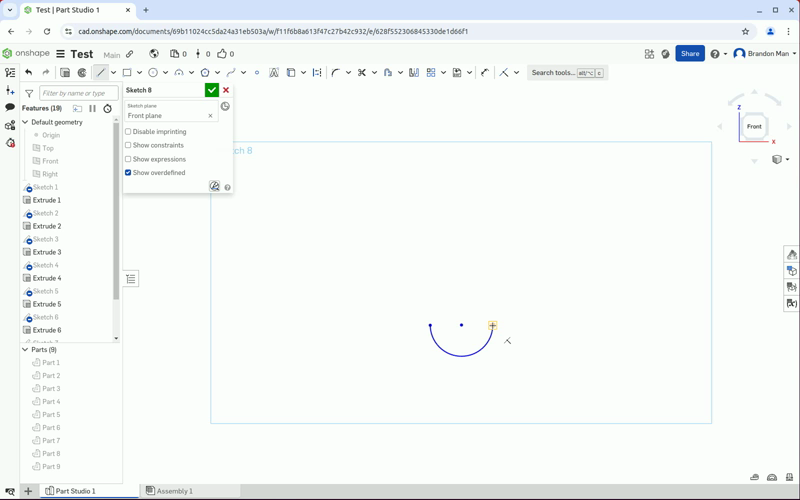
key_down(shift)
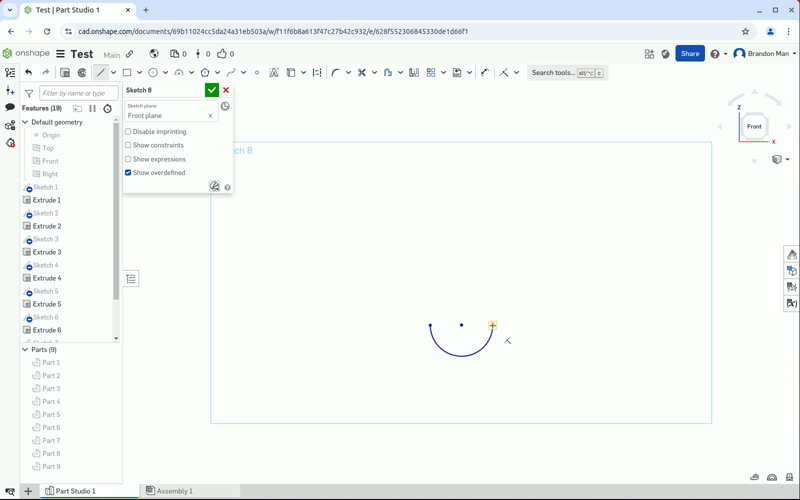
mouse_move(522, 325)
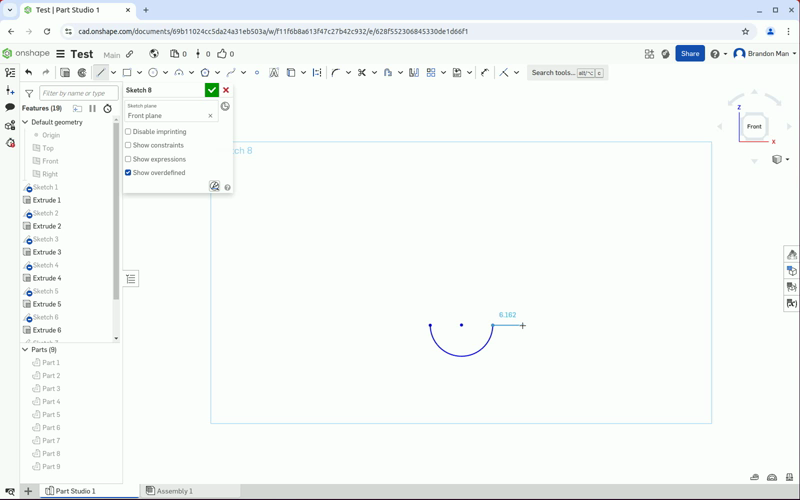
mouse_move(477, 325)
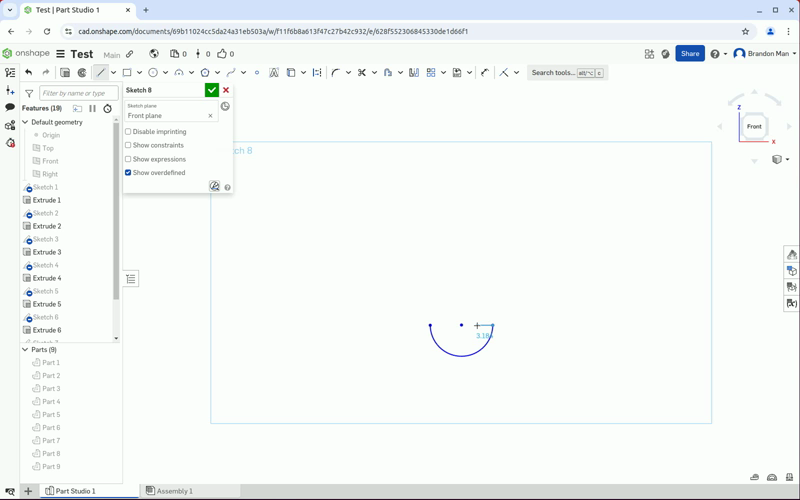
click(477, 325)
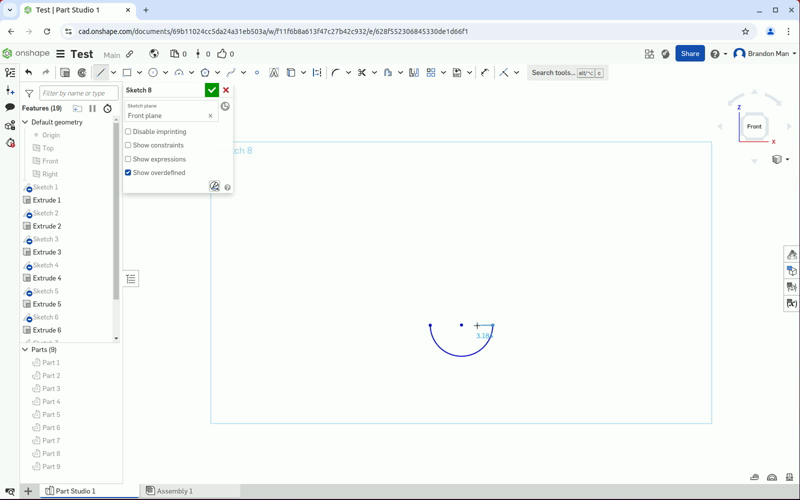
key_up(shift)
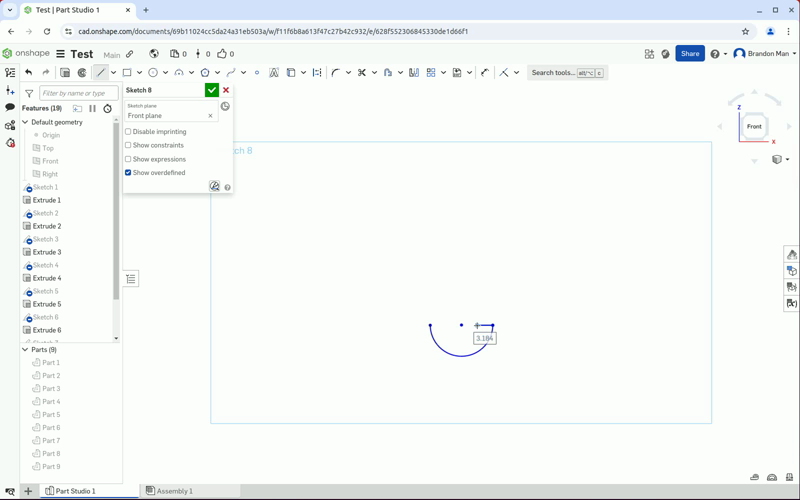
key(esc)
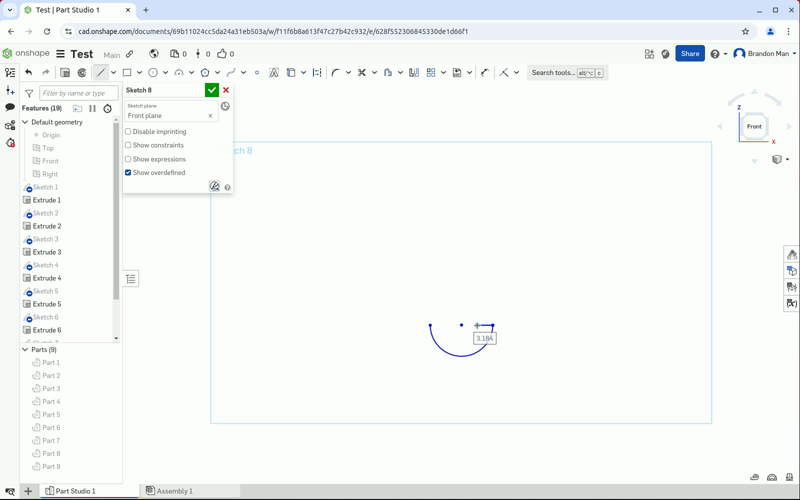
key(a)
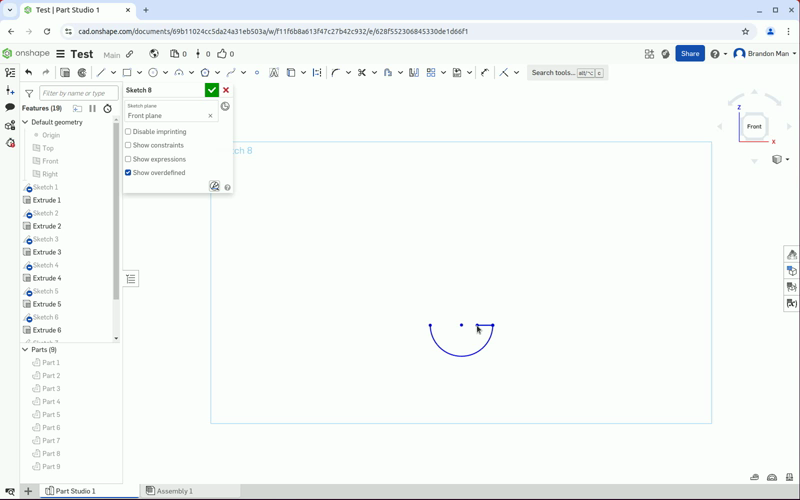
mouse_move(477, 325)
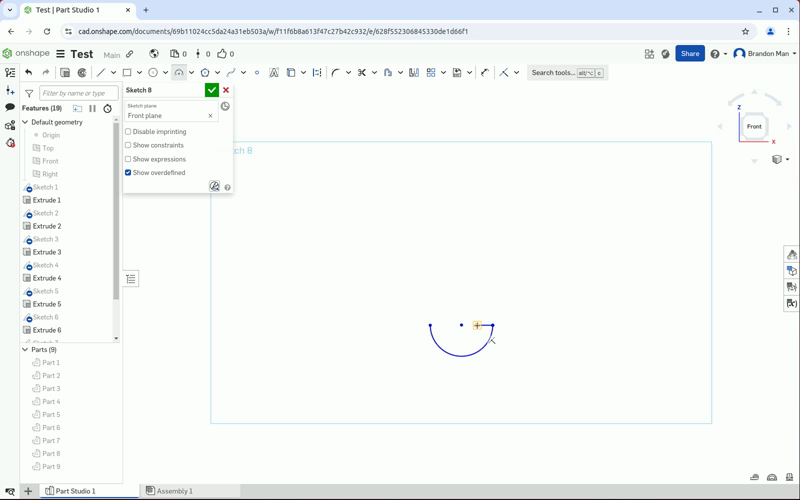
click(477, 325)
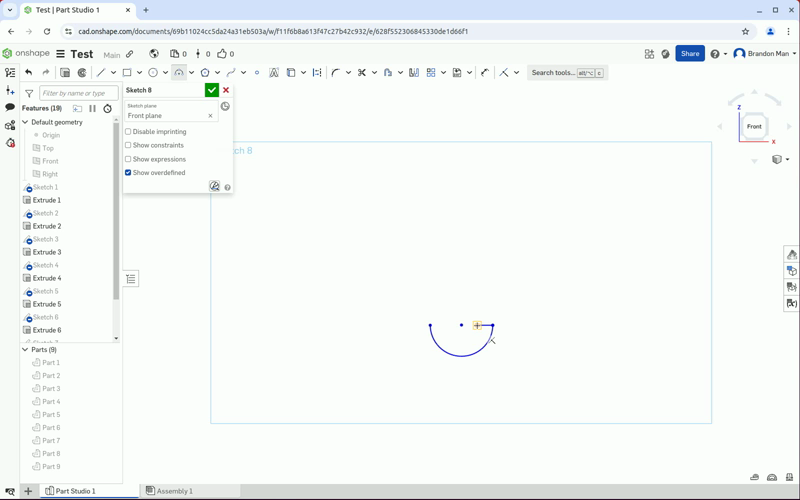
key_down(shift)
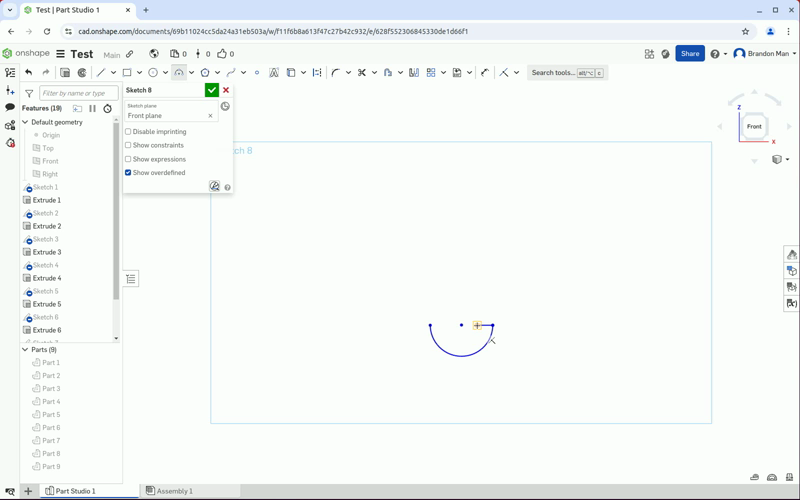
mouse_move(446, 325)
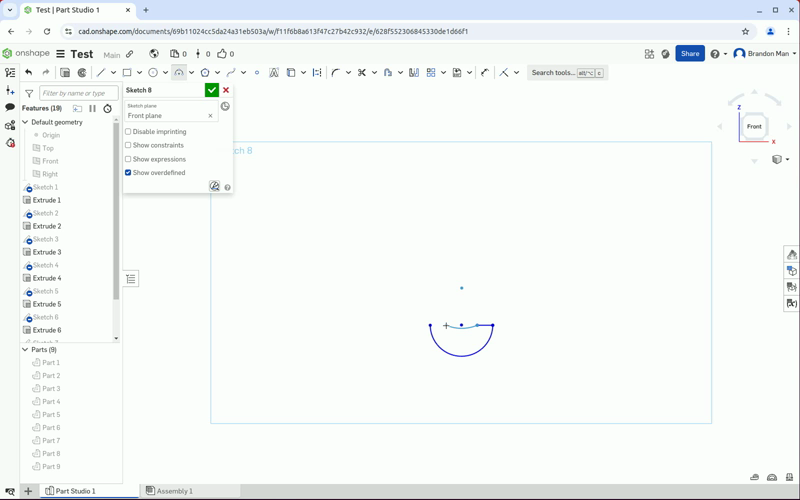
click(446, 325)
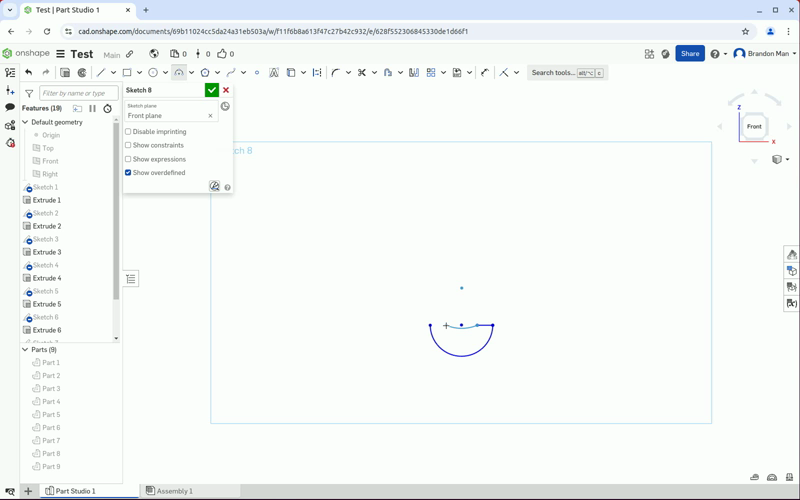
mouse_move(461, 340)
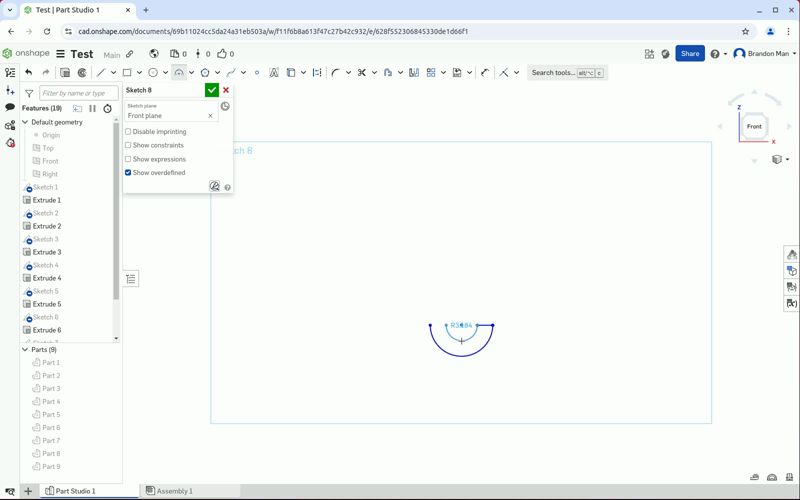
click(461, 340)
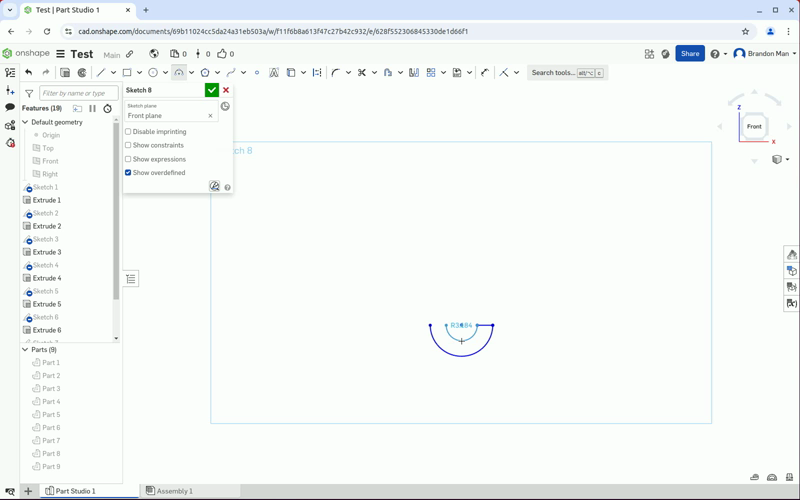
key_up(shift)
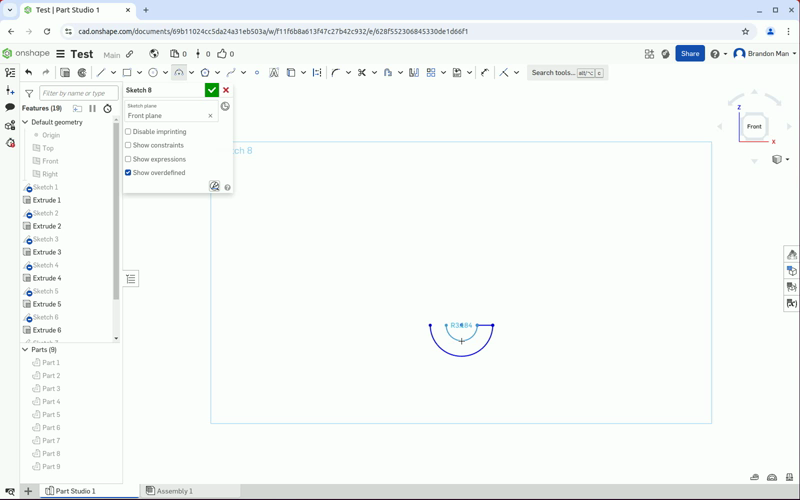
key(esc)
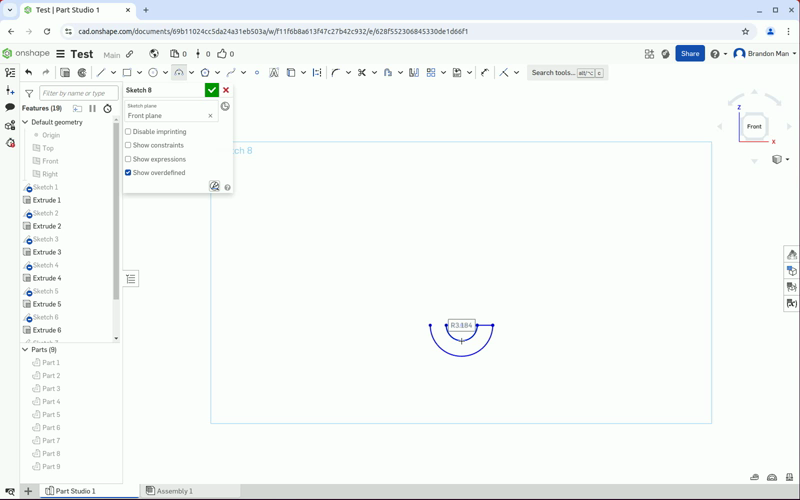
key(l)
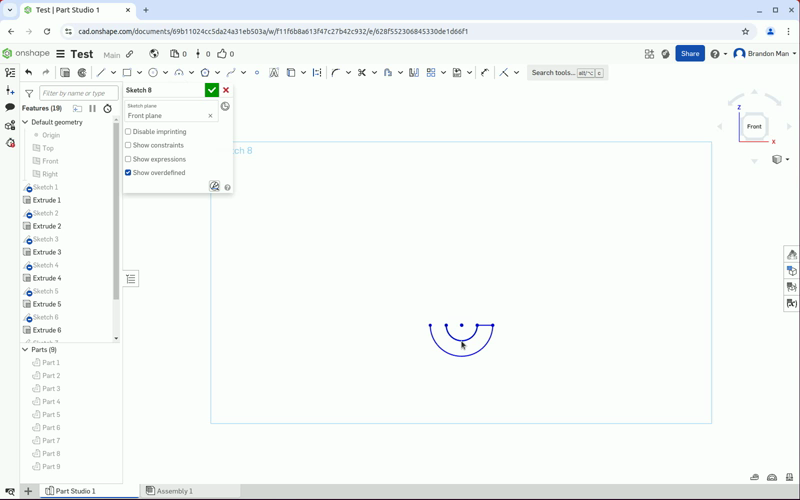
mouse_move(446, 325)
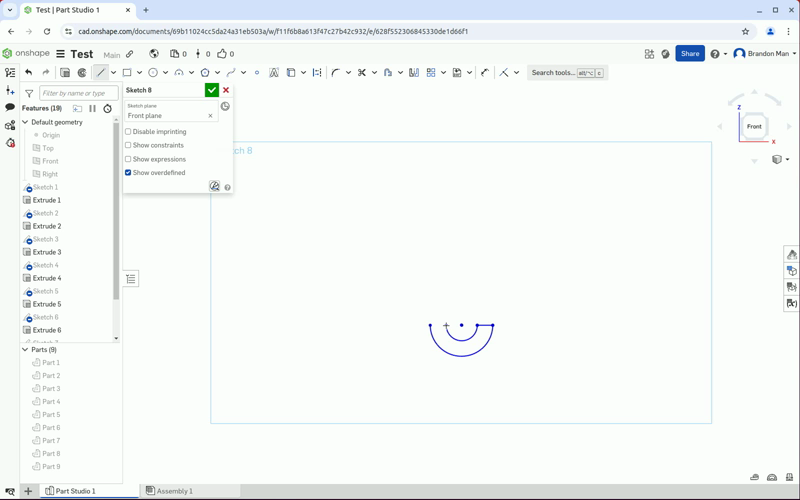
click(446, 325)
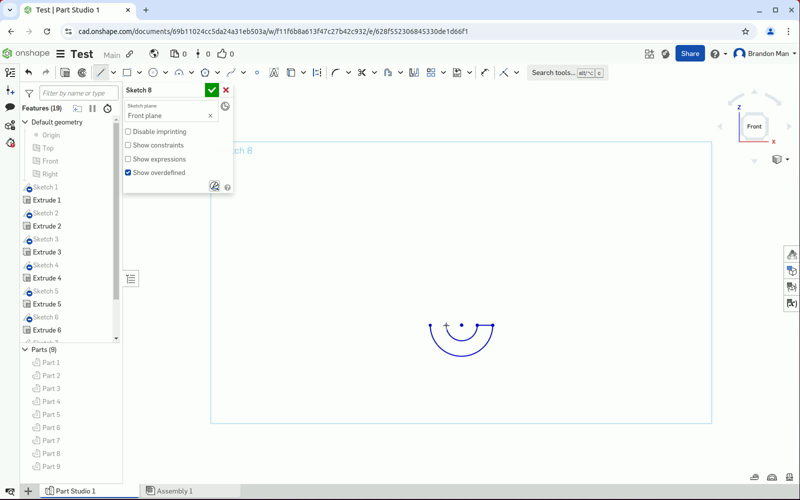
mouse_move(476, 325)
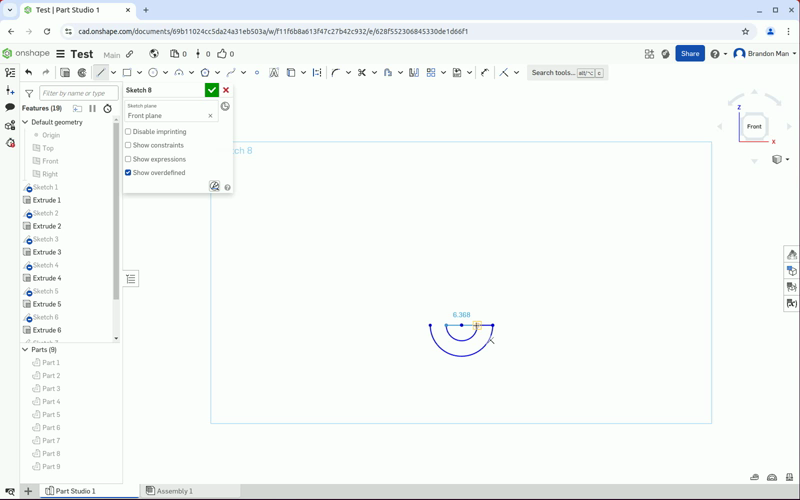
key_down(shift)
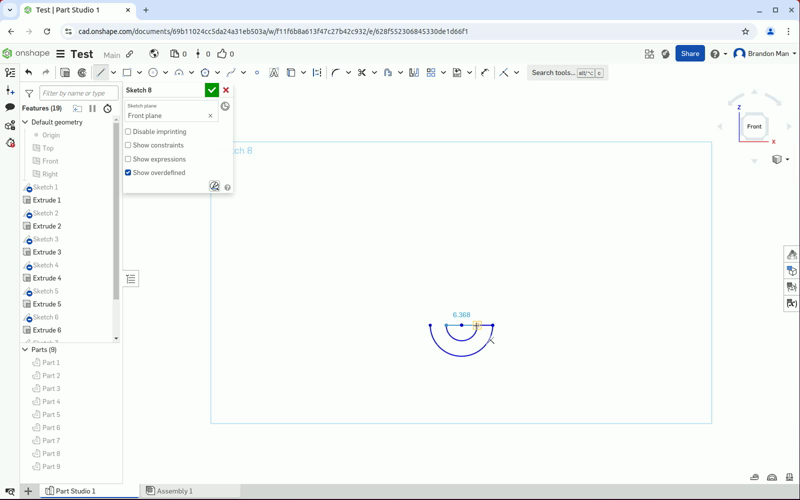
mouse_move(430, 325)
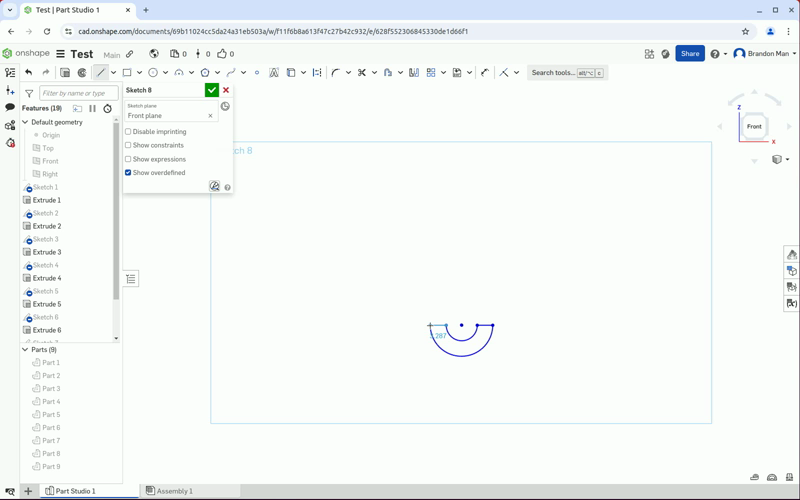
key_up(shift)
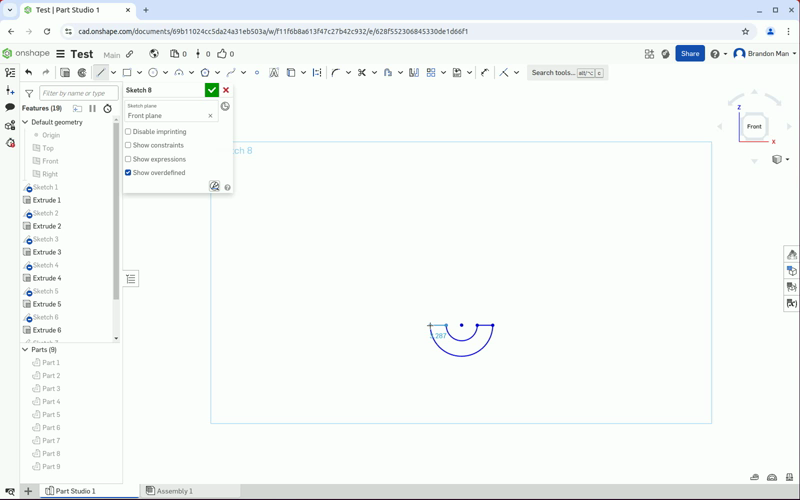
click(430, 325)
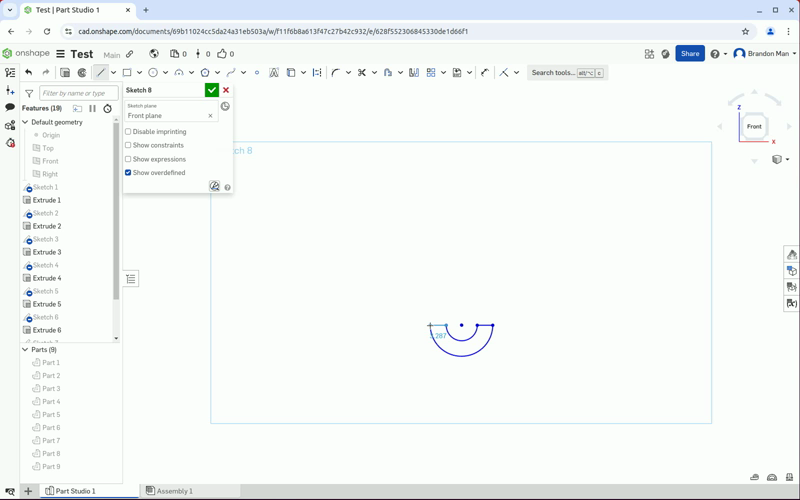
key(esc)
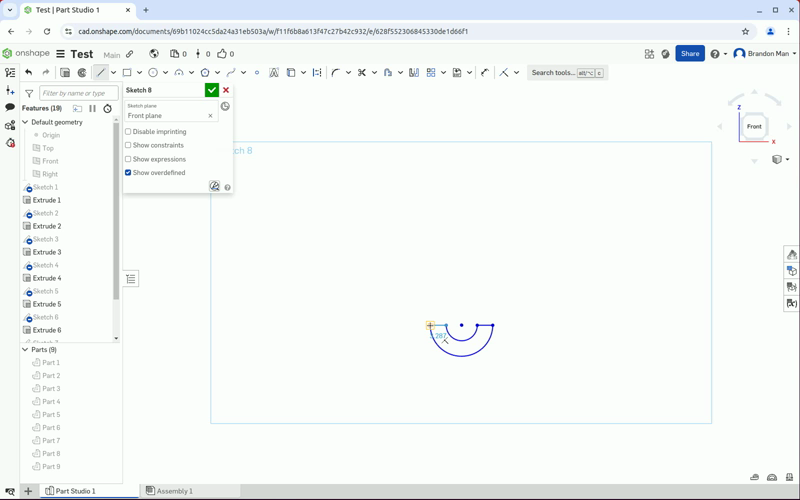
mouse_move(479, 339)
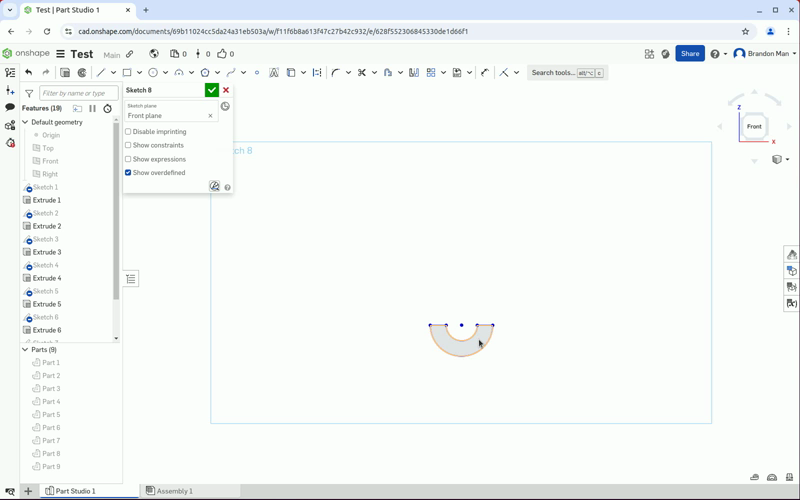
scroll(6)
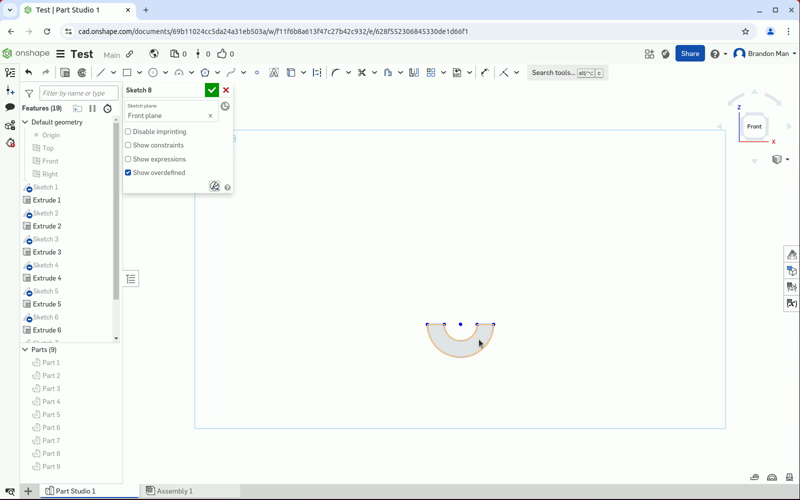
scroll(6)
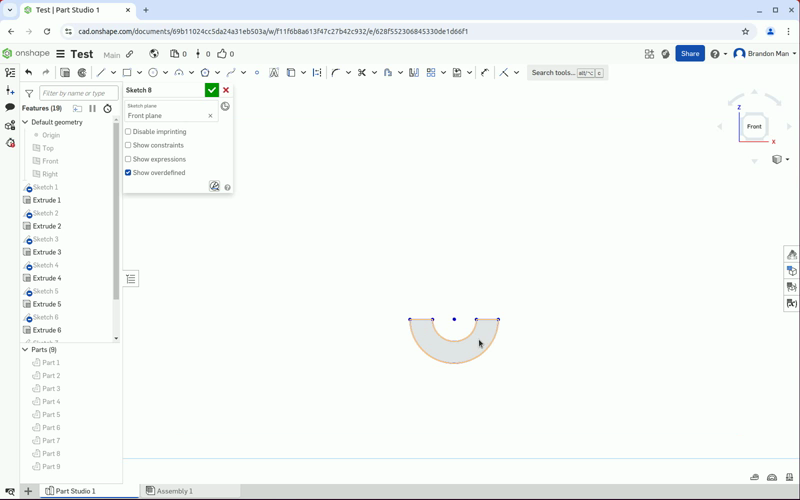
scroll(6)
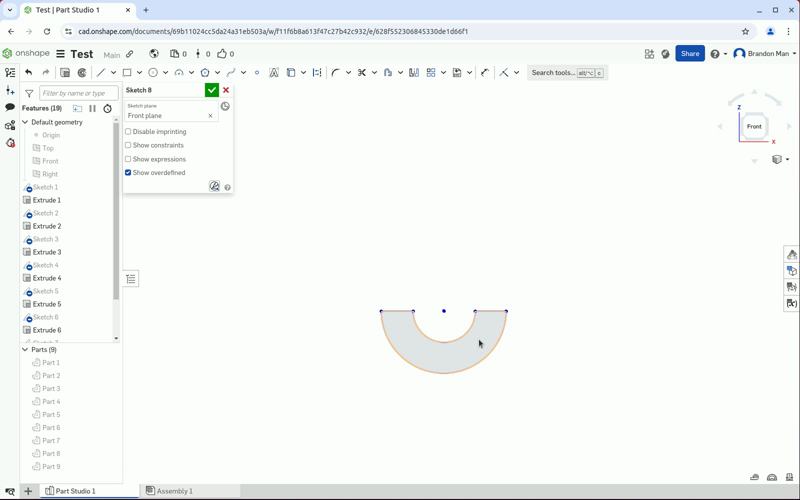
scroll(6)
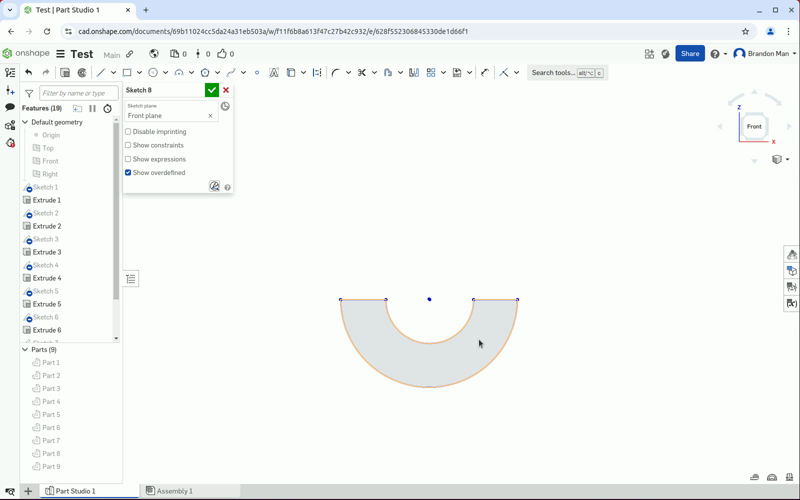
scroll(6)
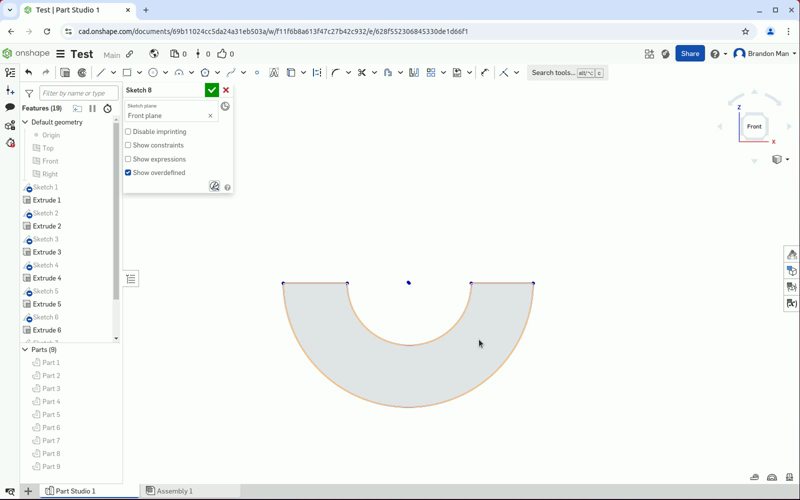
scroll(6)
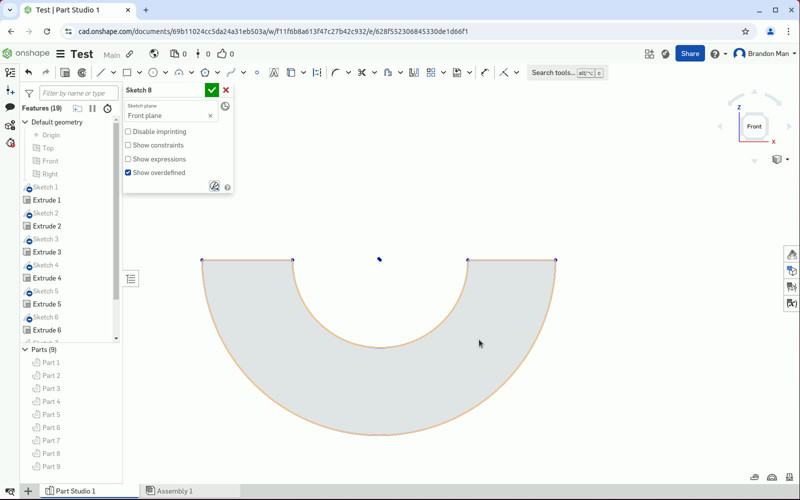
scroll(6)
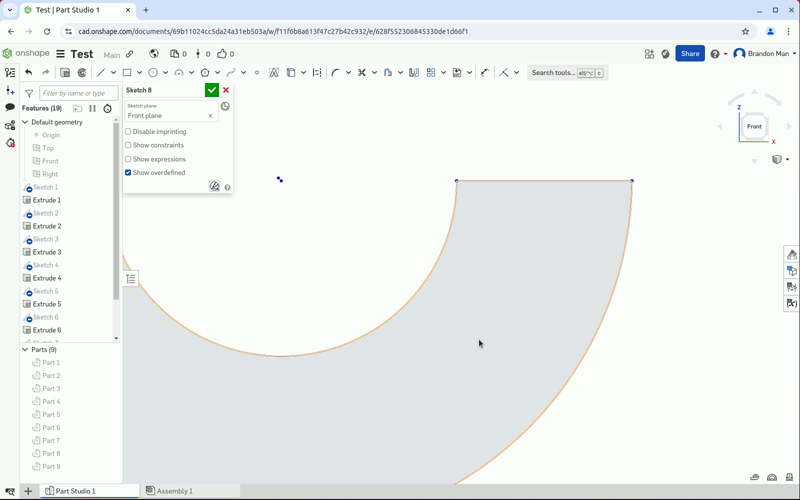
click(479, 339)
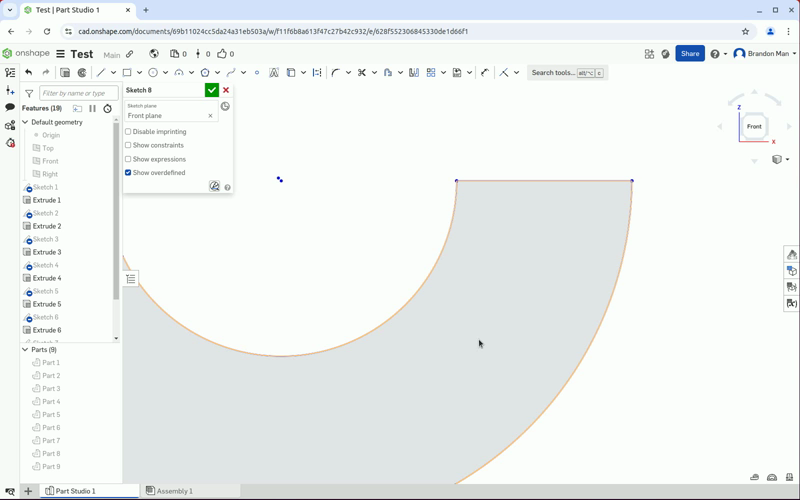
scroll(-6)
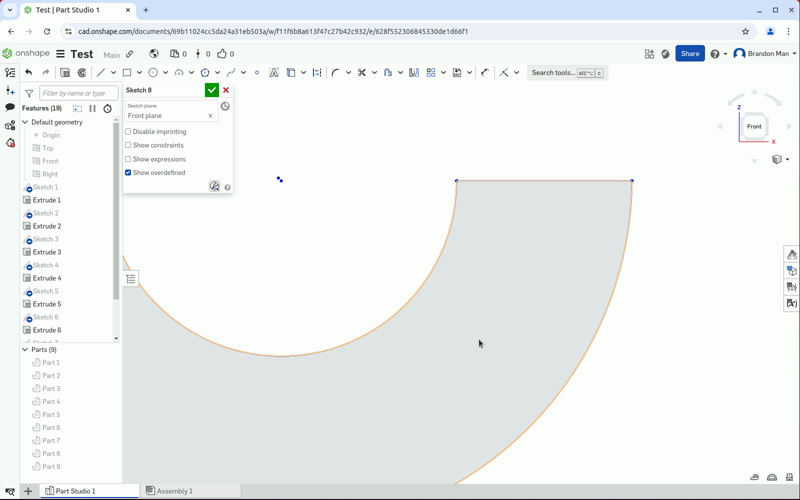
scroll(-6)
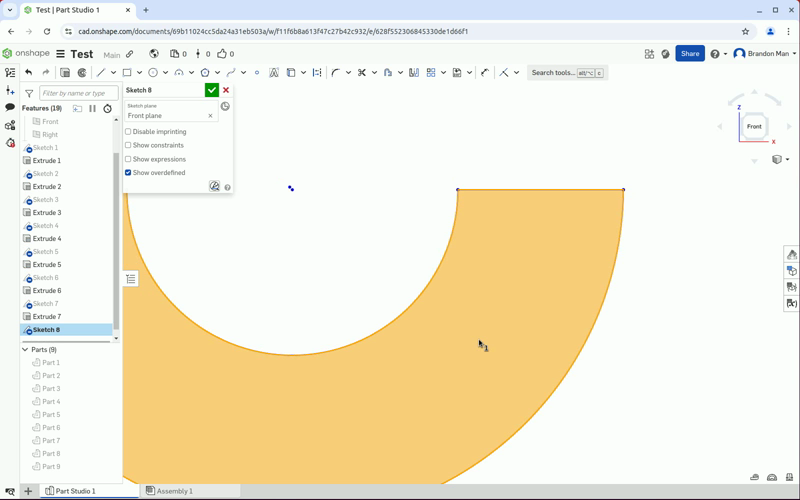
scroll(-6)
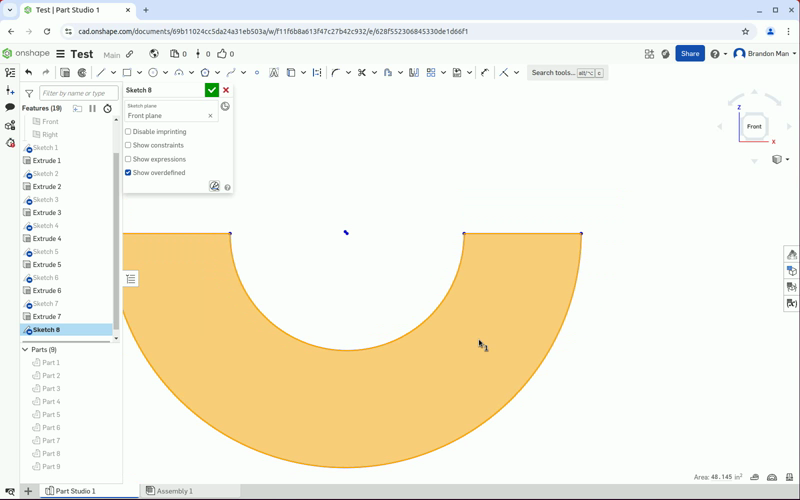
scroll(-6)
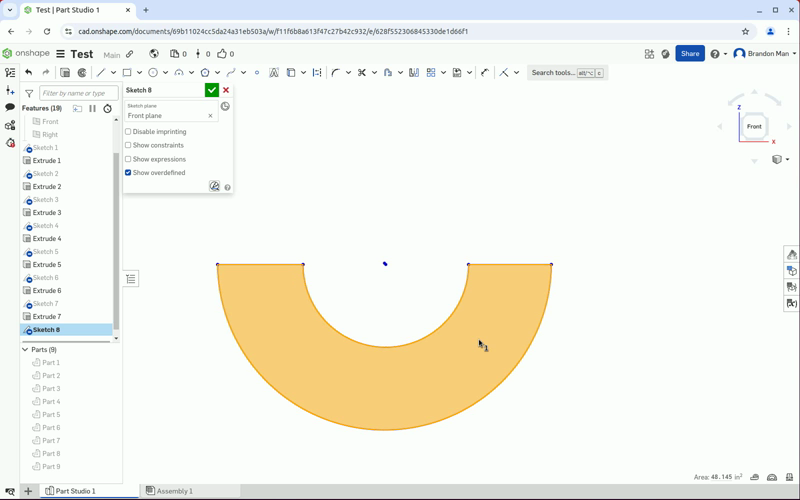
scroll(-6)
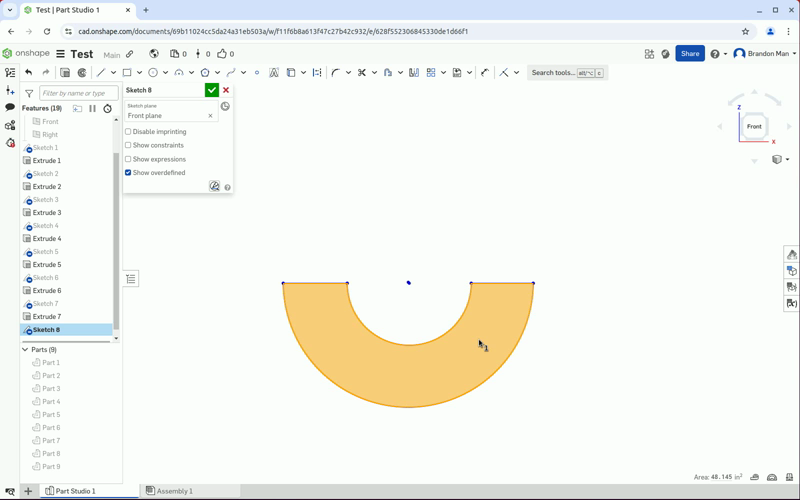
scroll(-6)
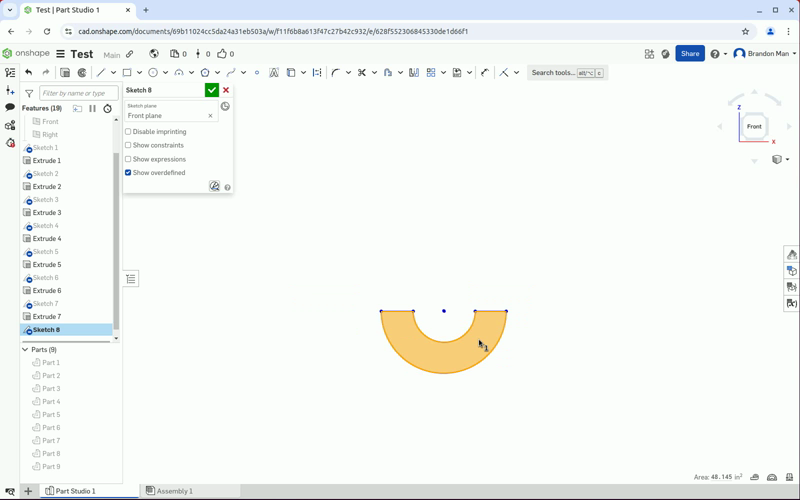
scroll(-6)
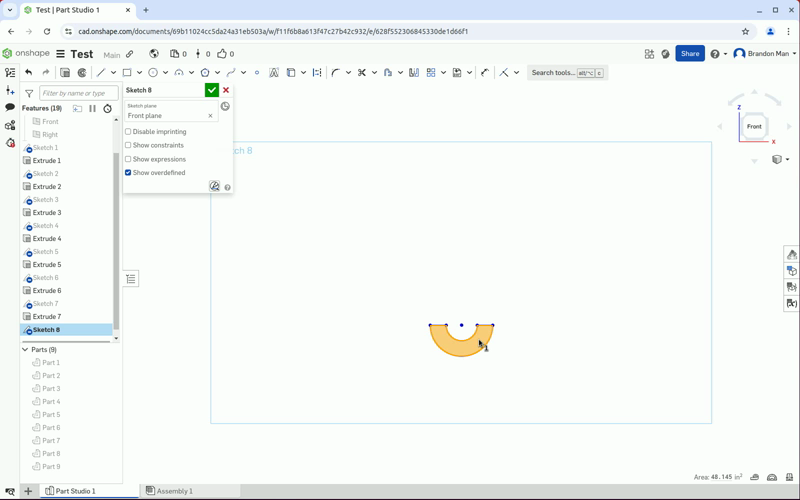
mouse_move(73, 352)
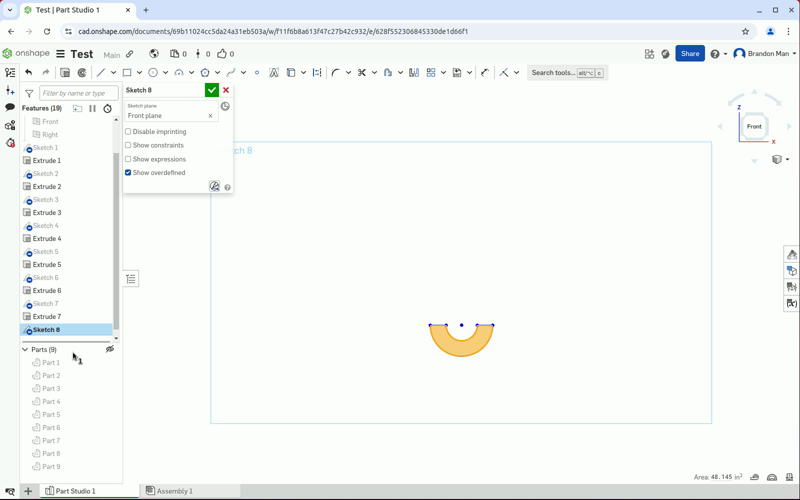
key(shift+y)
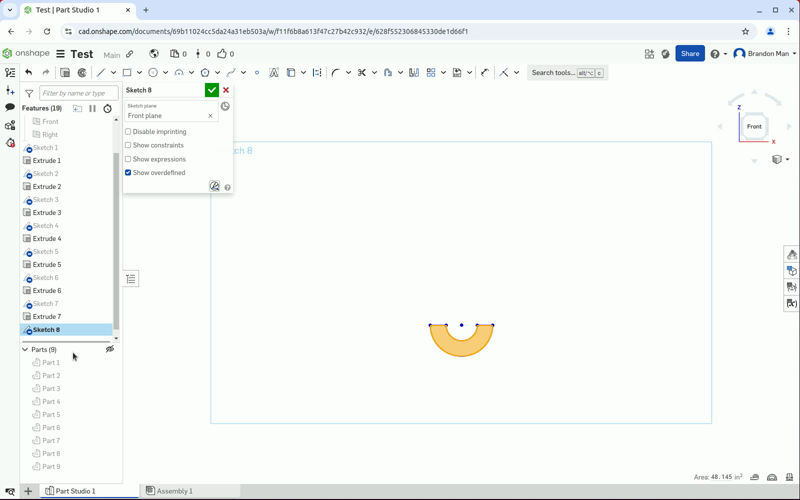
key(shift+e)
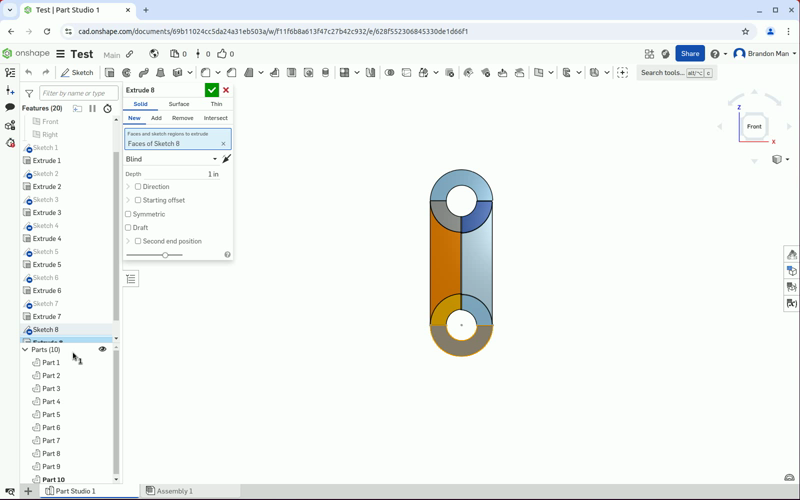
mouse_move(143, 106)
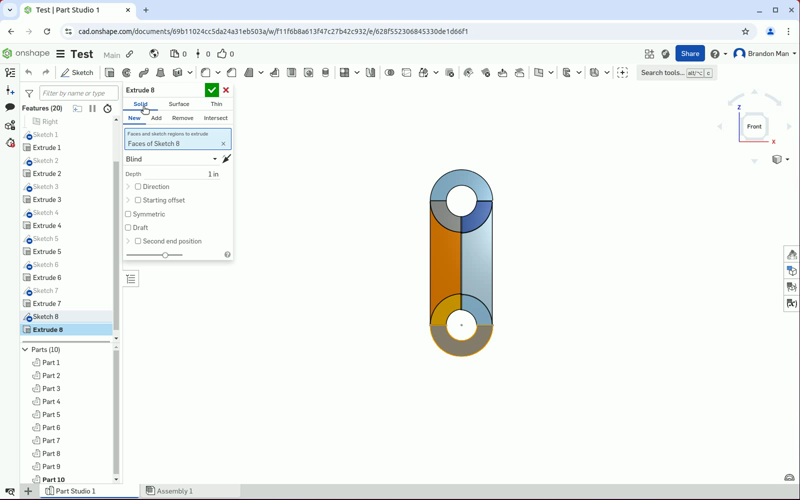
click(143, 106)
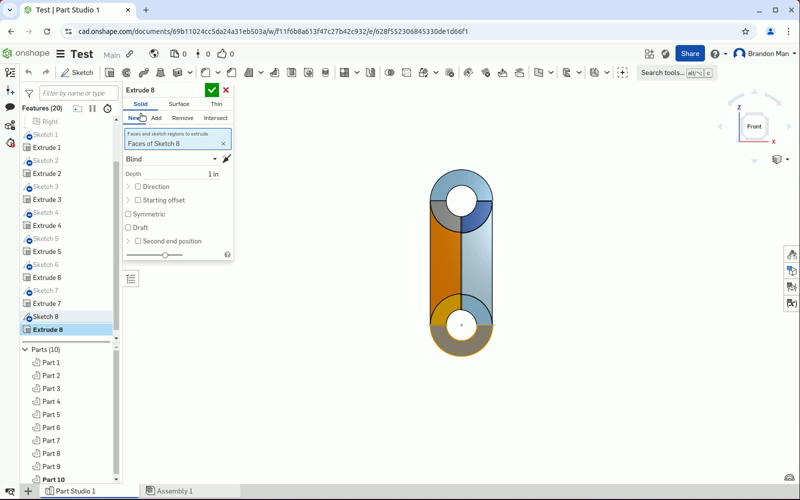
mouse_move(137, 120)
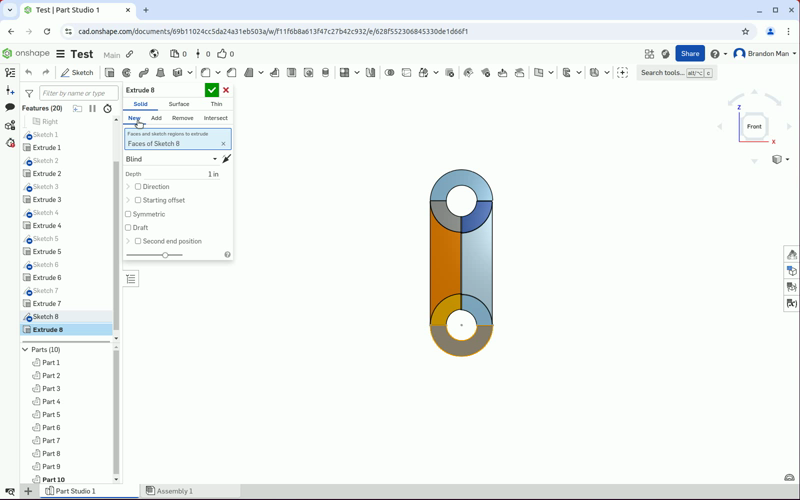
click(137, 120)
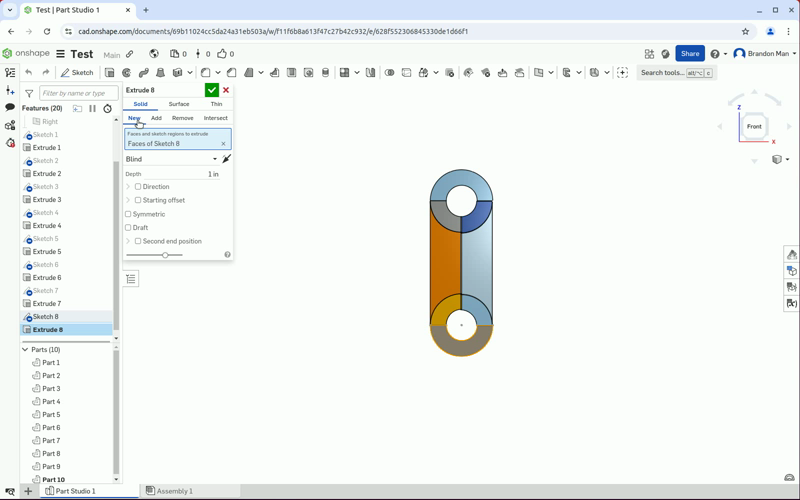
key(tab, 4)
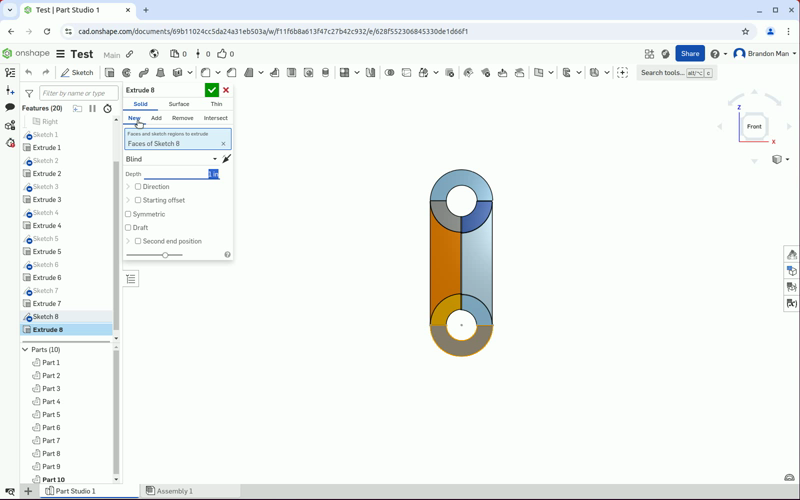
text(1.685)
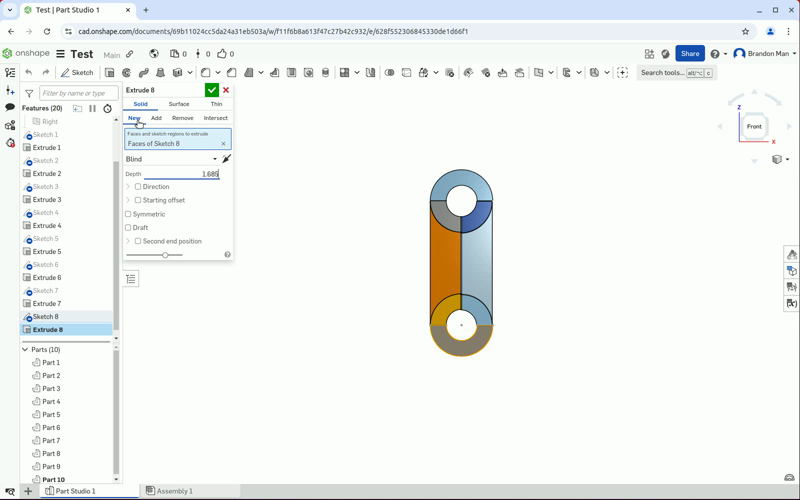
key(enter)
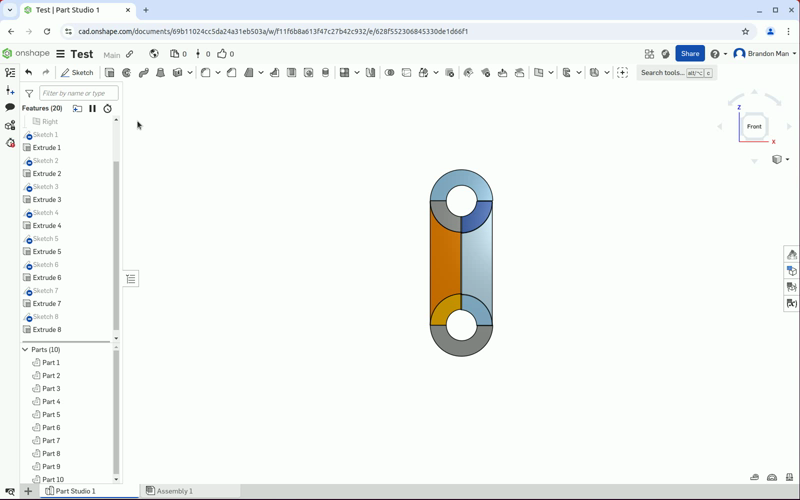
key(shift+h)
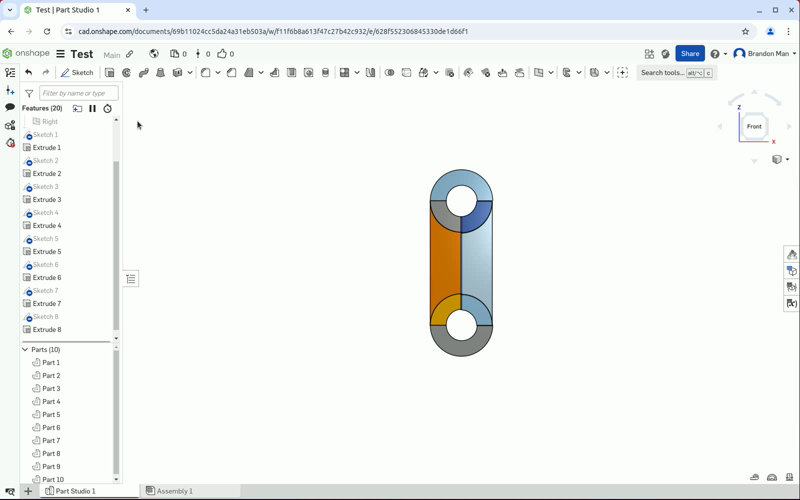
key(shift+h)
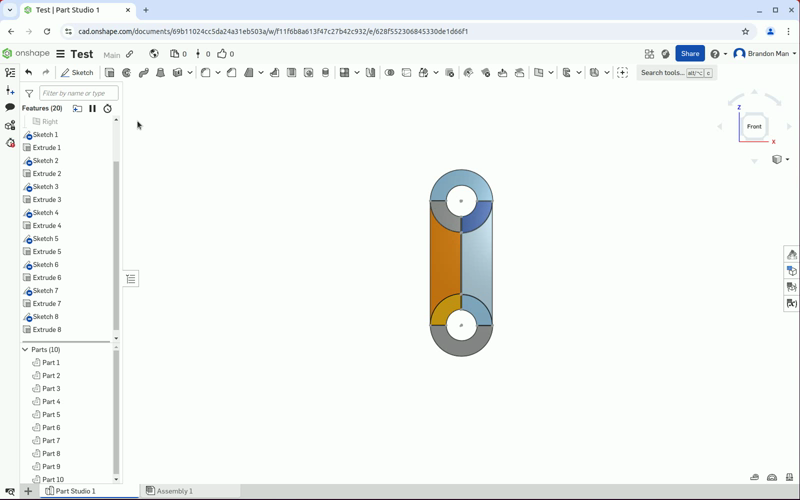
key(shift+7)
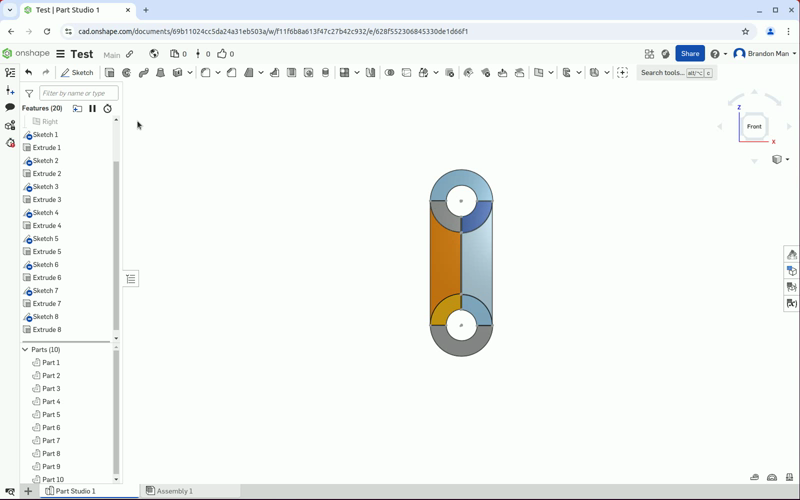
key(left, 2)
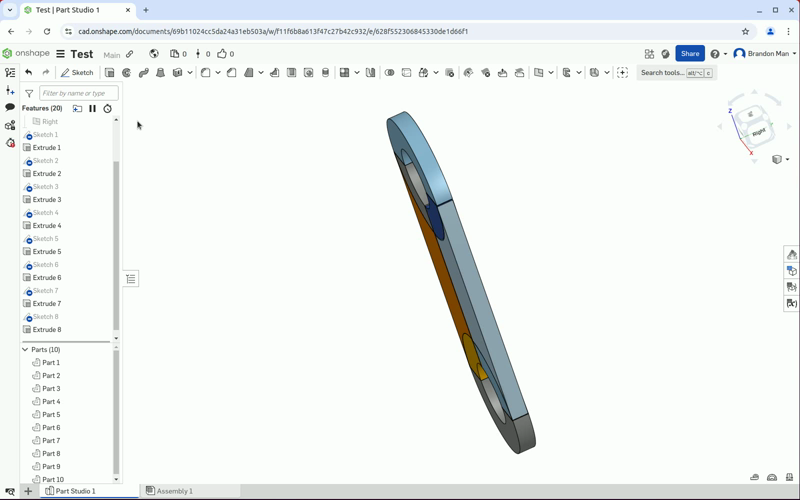
key(down, 2)
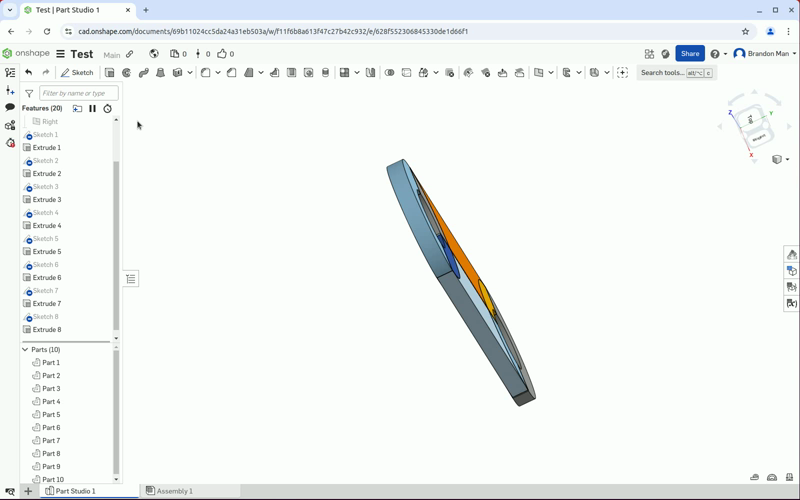
key(up, 2)
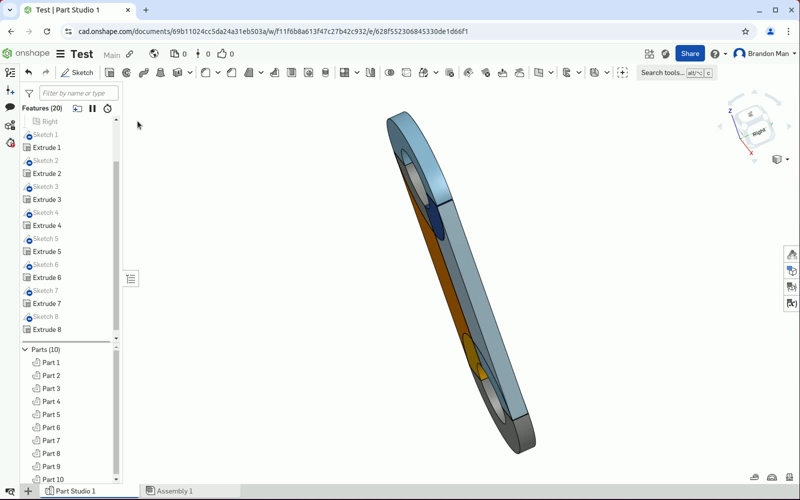
key(right, 2)
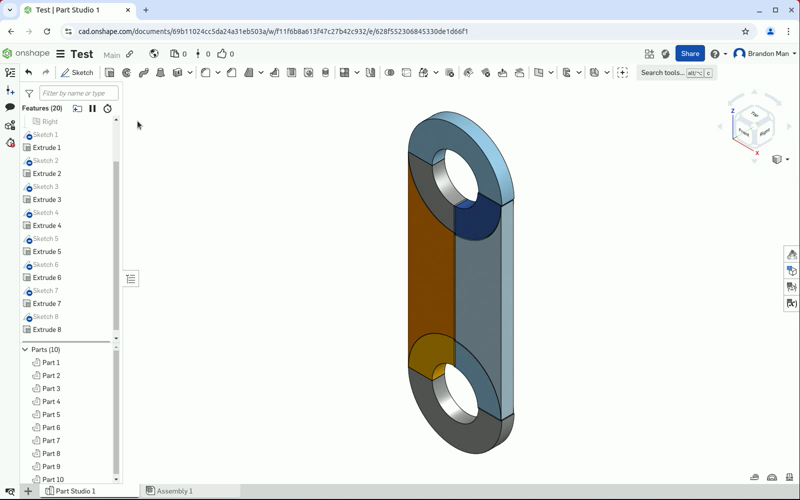
mouse_move(69, 137)
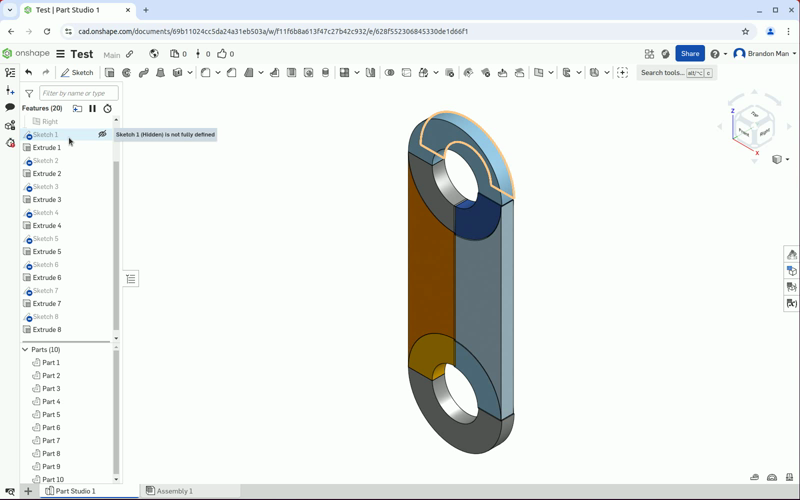
click(69, 137)